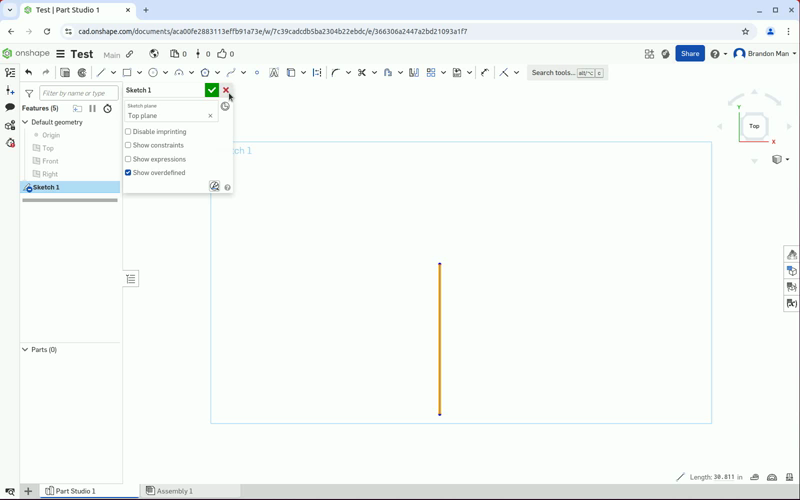
key(shift+h)
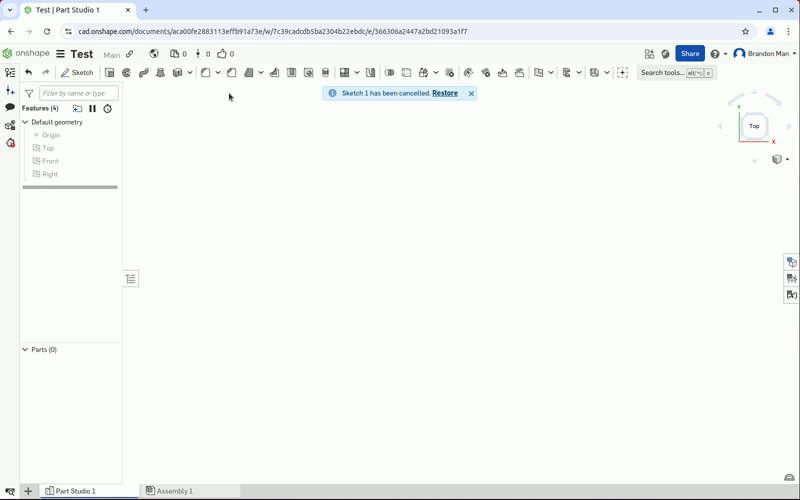
mouse_move(73, 352)
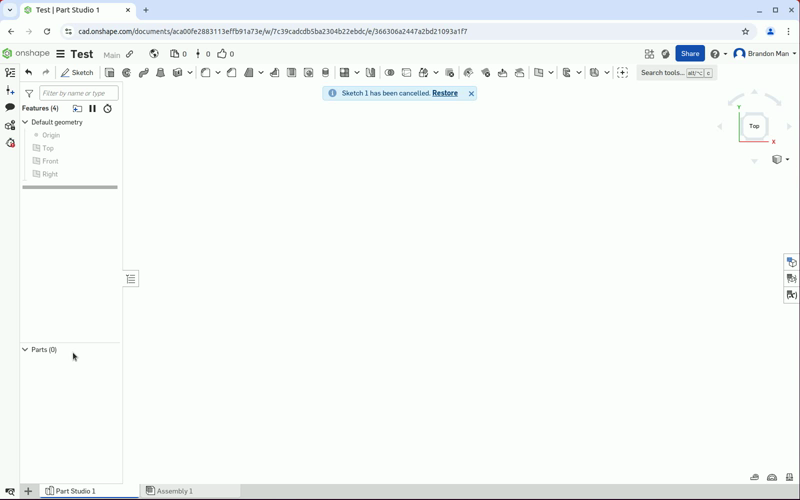
key(y)
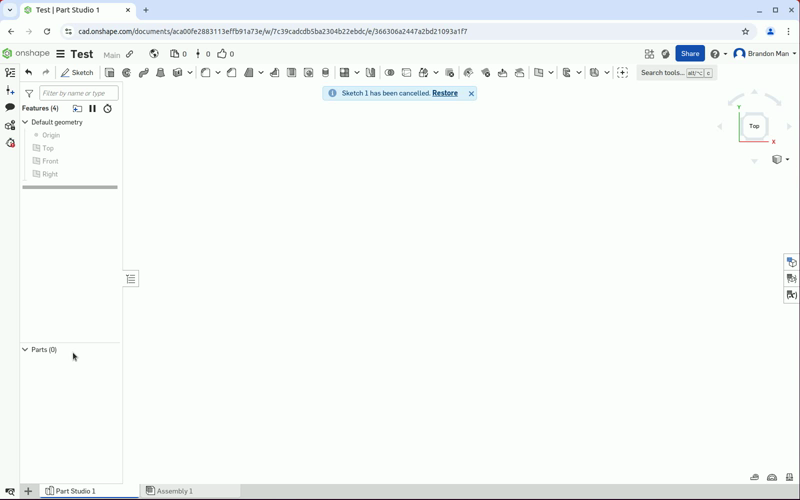
key(shift+p)
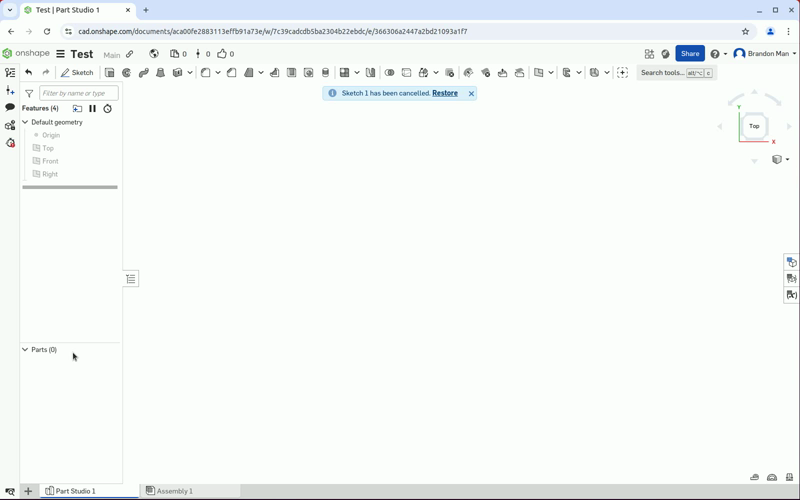
key(space)
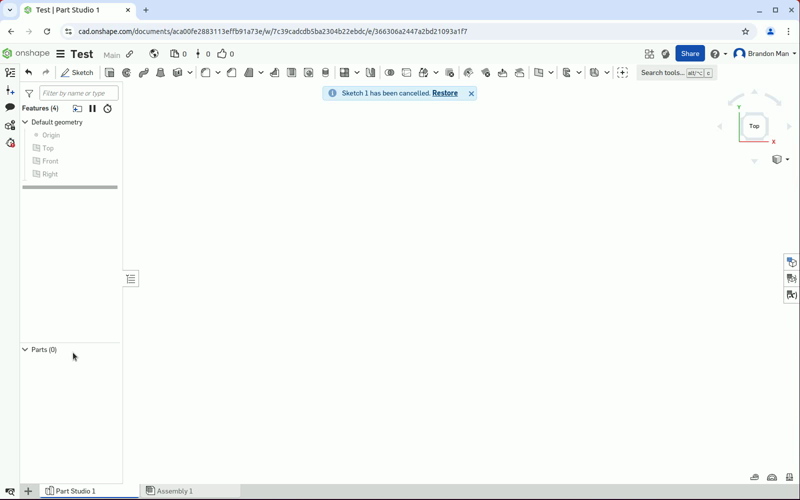
key_down(shift)
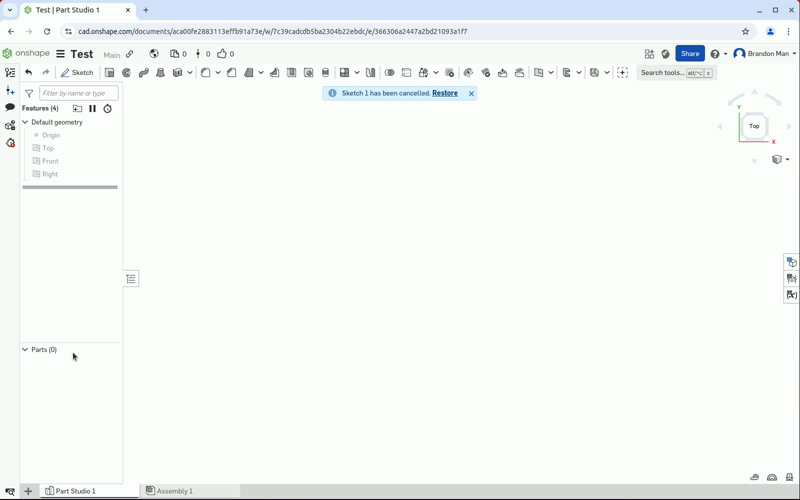
key(up)
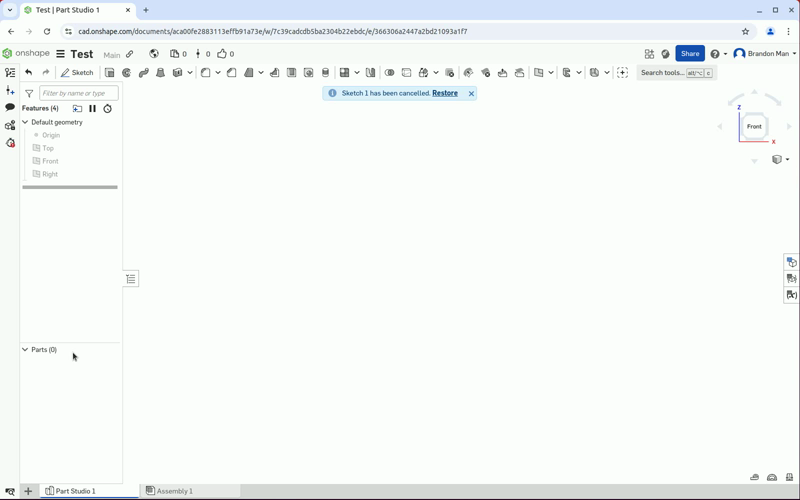
key_up(shift)
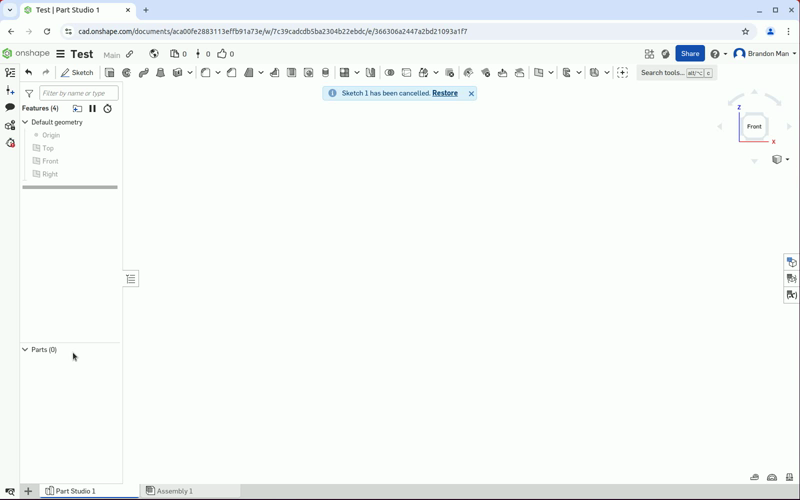
key(space)
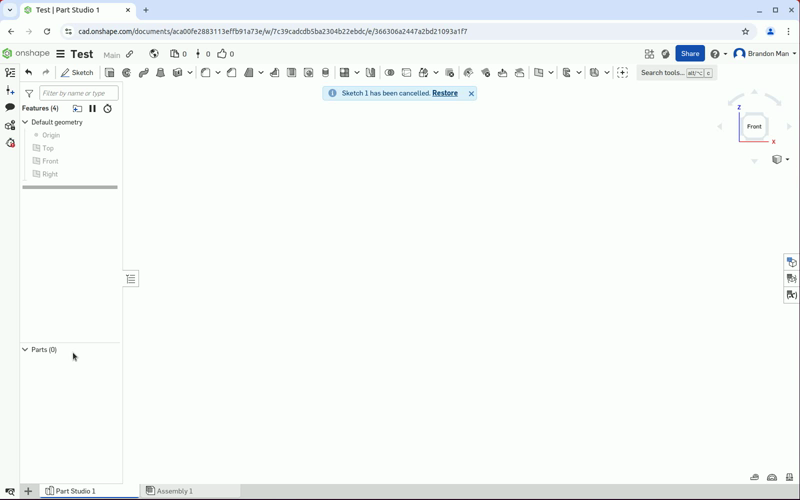
key_down(shift)
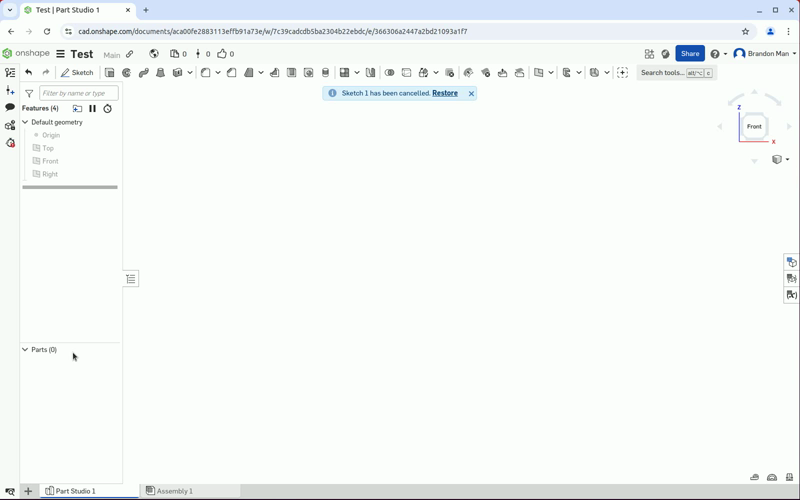
key(left)
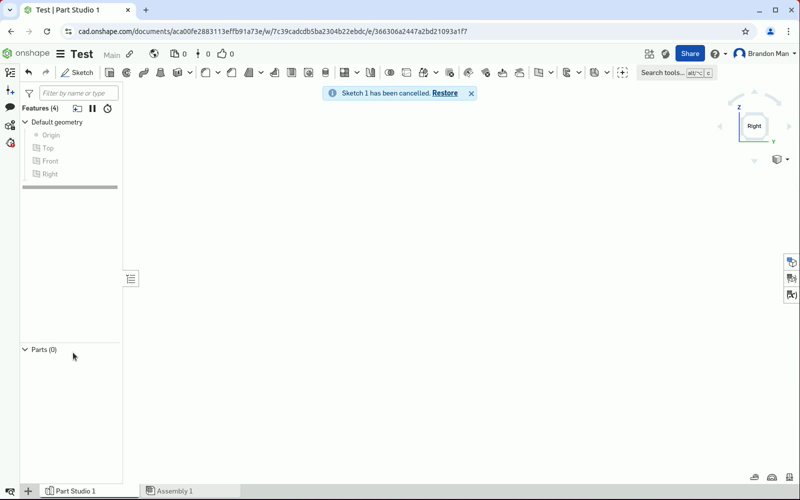
key_up(shift)
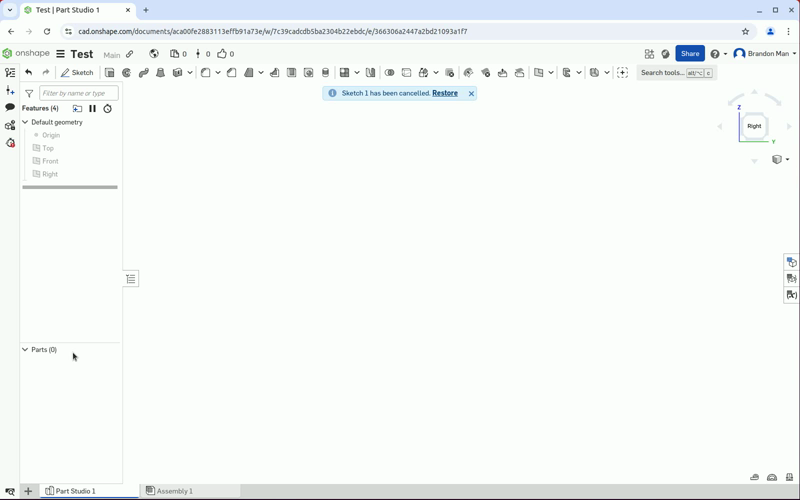
mouse_move(73, 352)
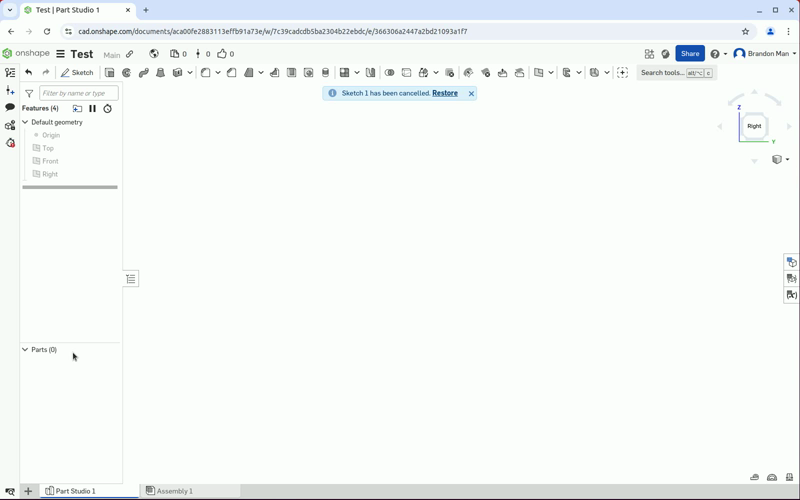
key(shift+y)
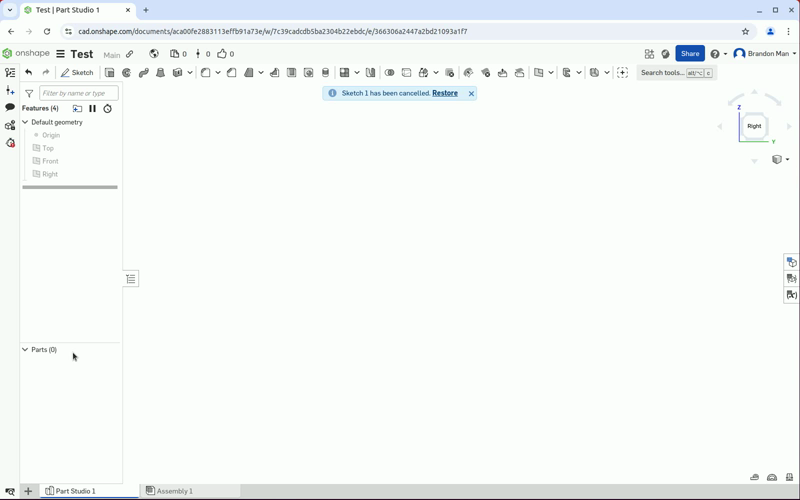
key(shift+s)
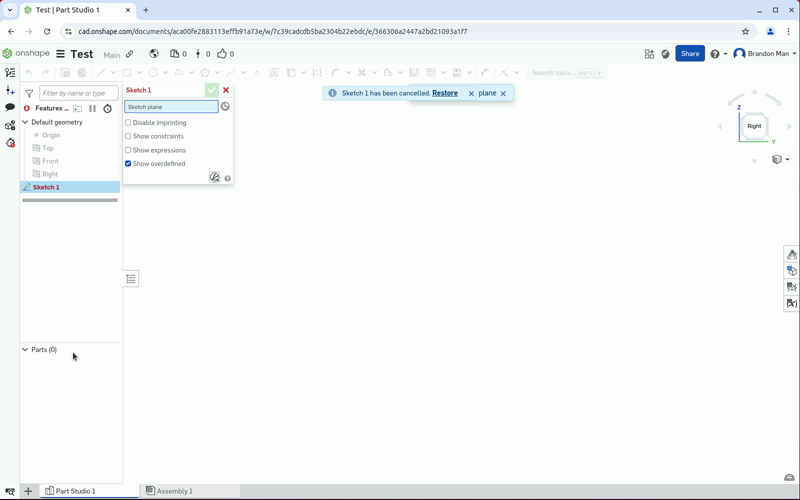
mouse_move(73, 176)
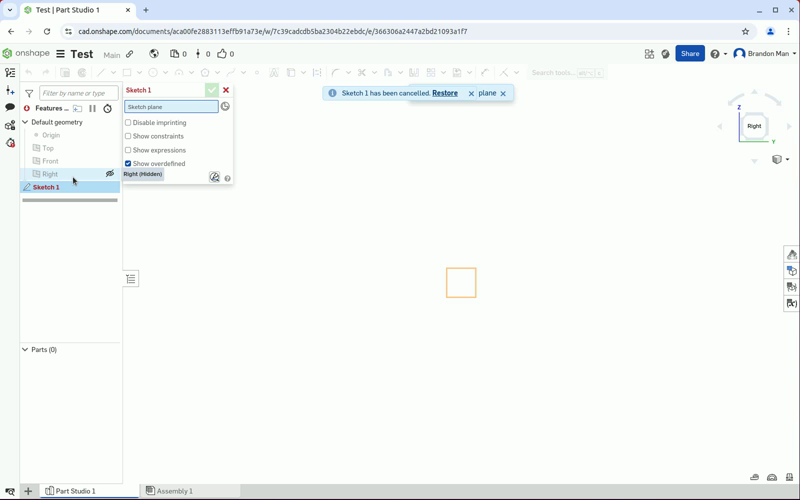
click(73, 176)
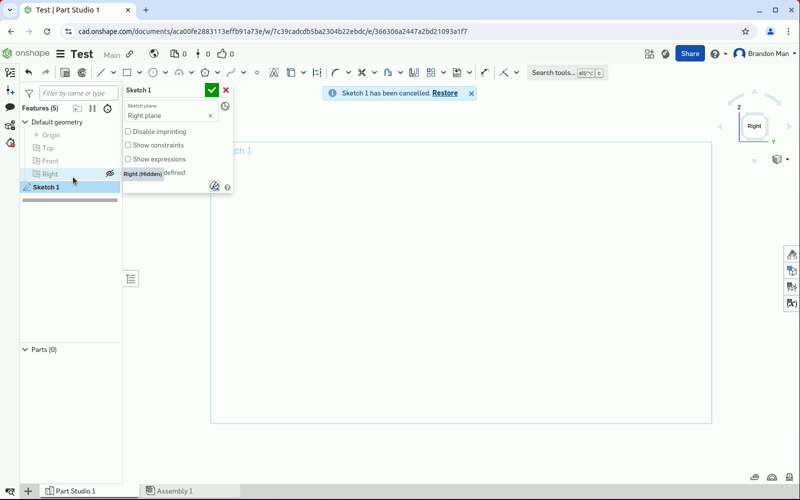
mouse_move(73, 352)
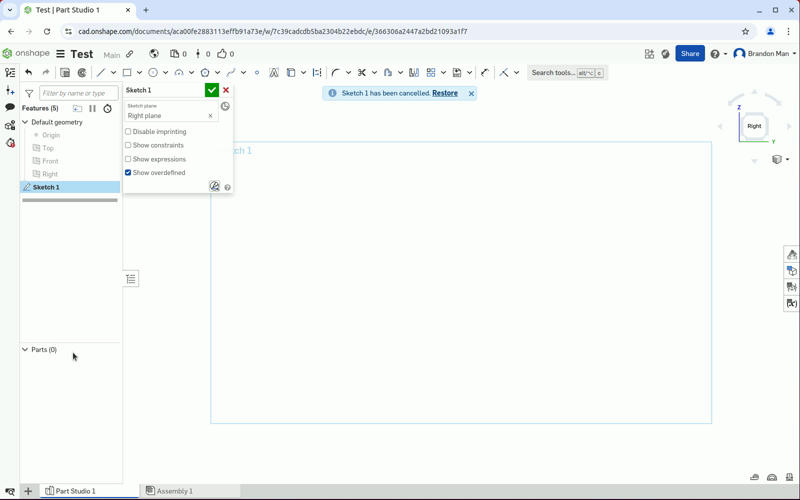
key(y)
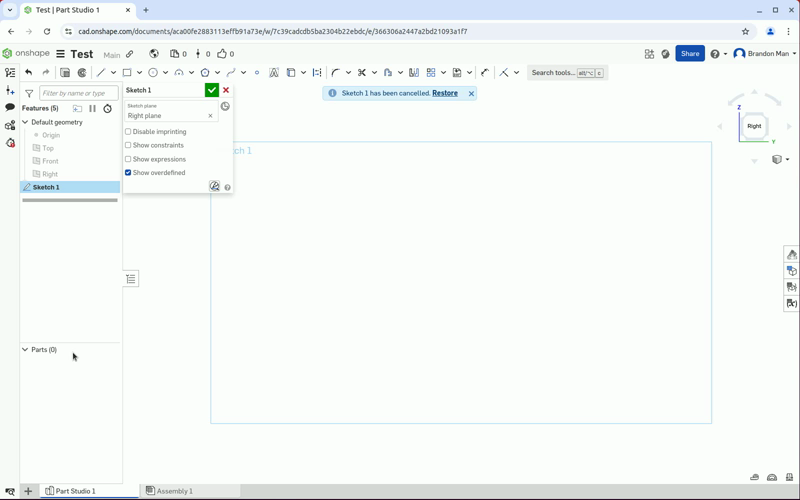
key(l)
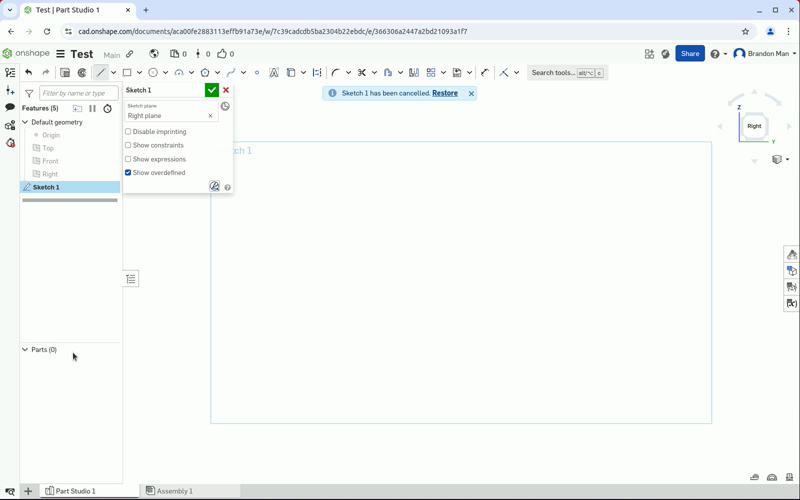
key_down(shift)
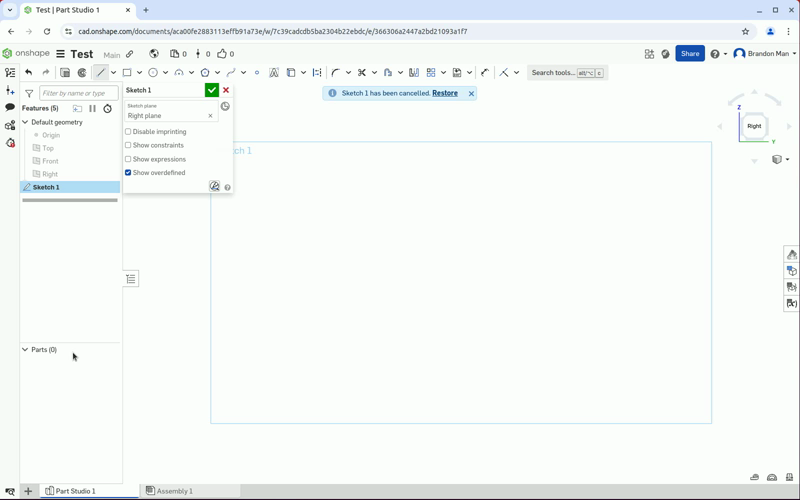
mouse_move(460, 282)
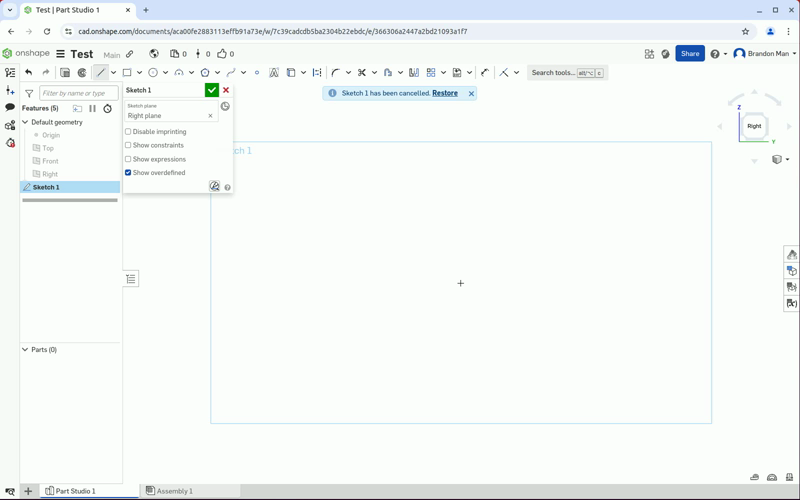
click(460, 282)
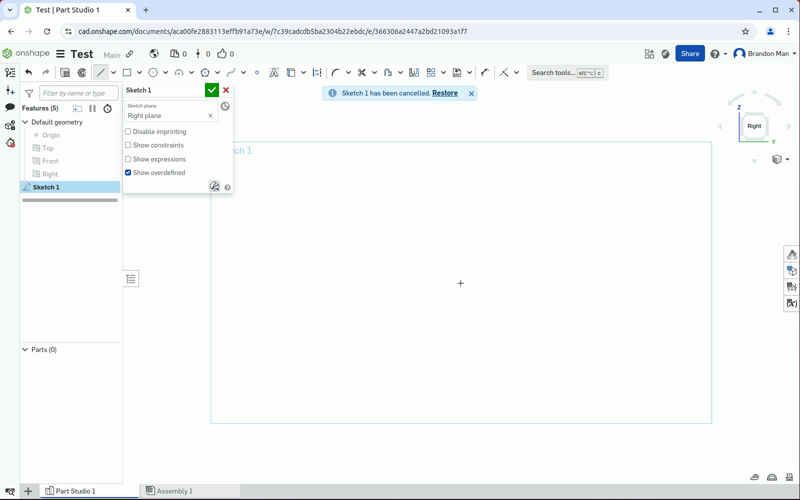
key_up(shift)
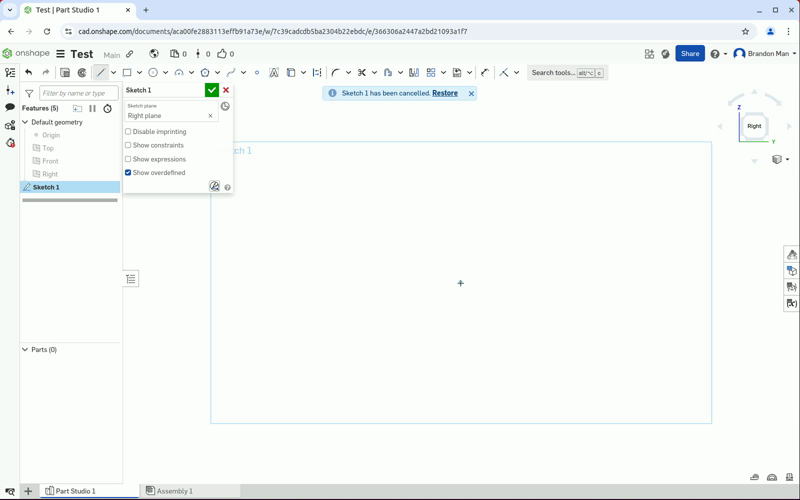
key_down(shift)
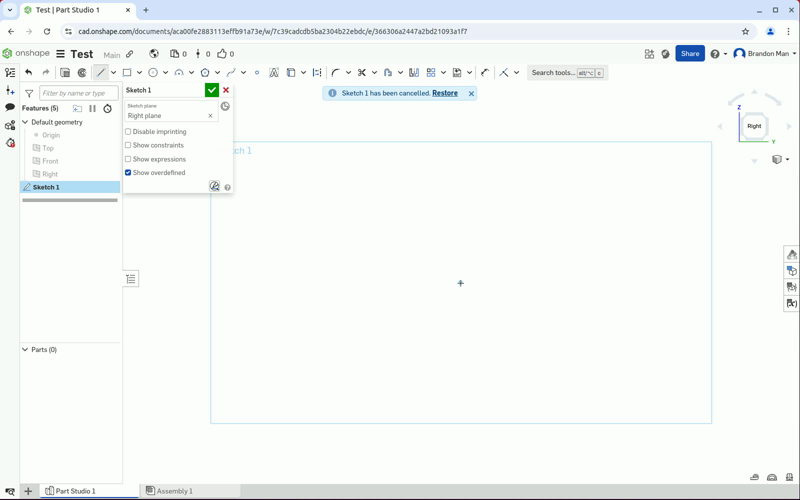
mouse_move(573, 282)
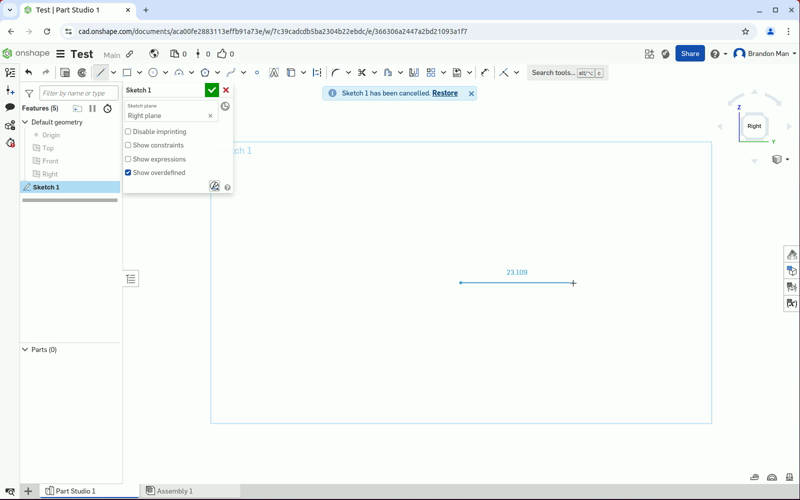
click(573, 282)
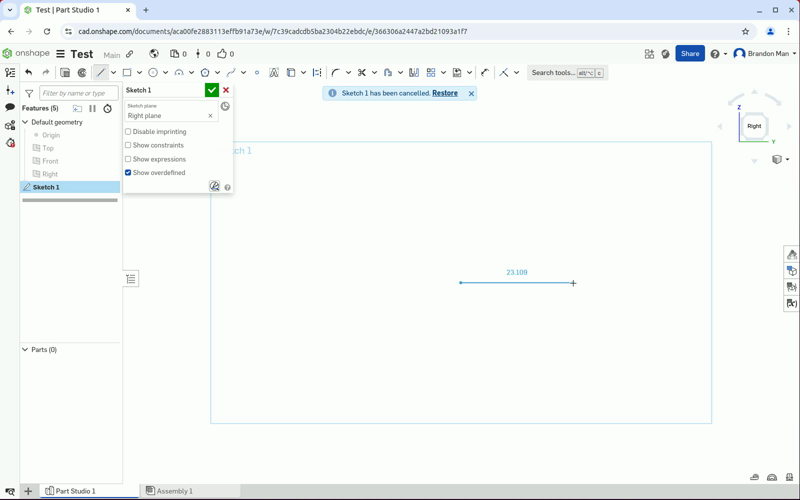
key_up(shift)
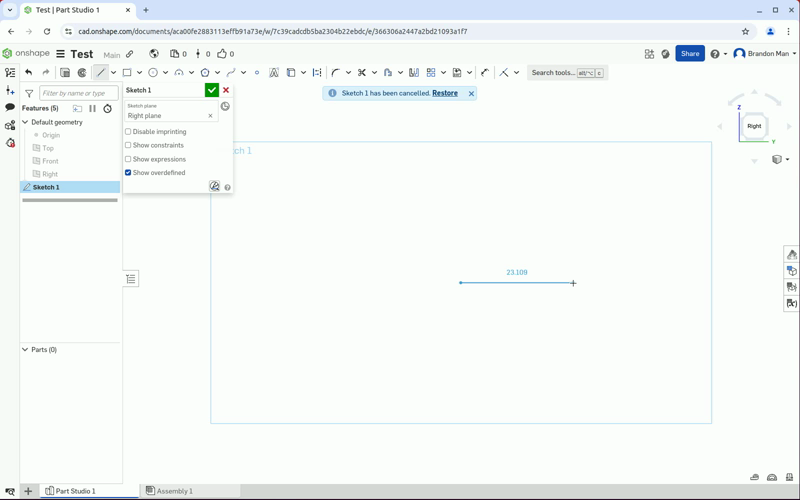
key_down(shift)
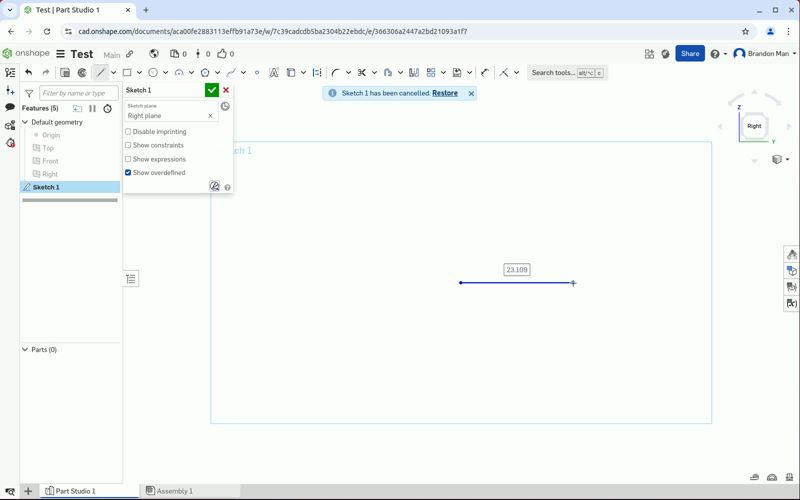
mouse_move(573, 213)
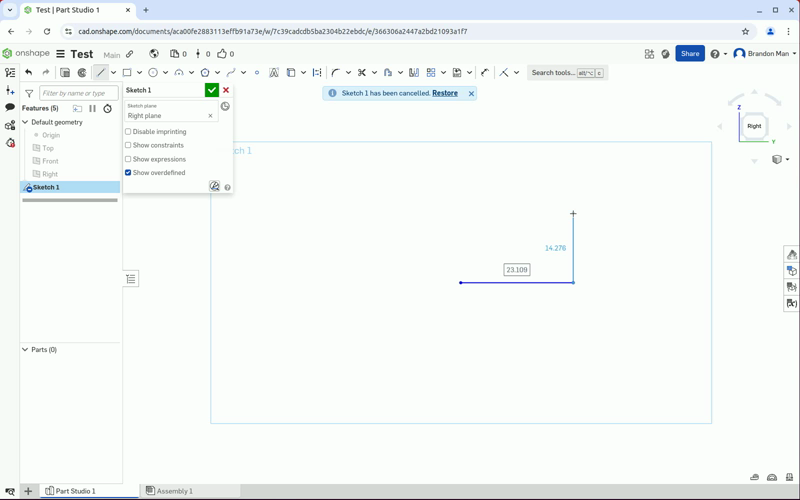
click(573, 213)
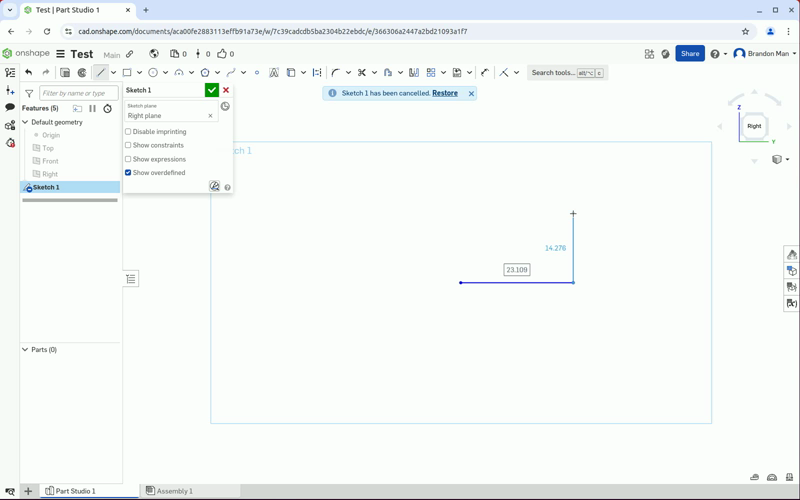
key_up(shift)
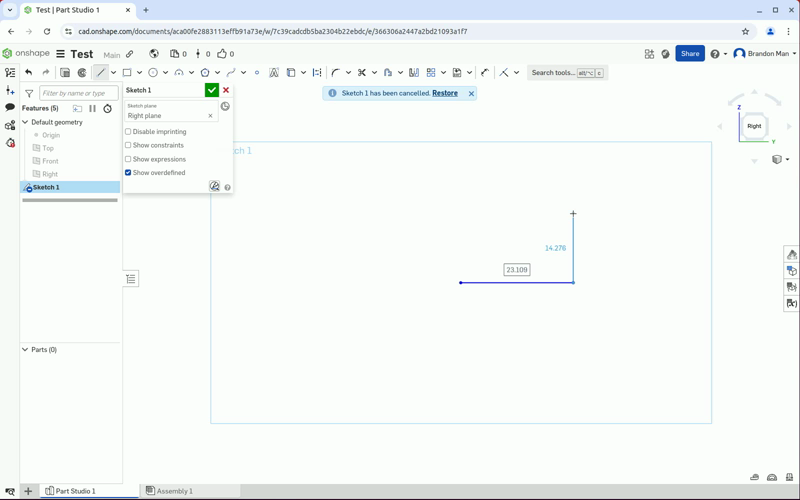
key_down(shift)
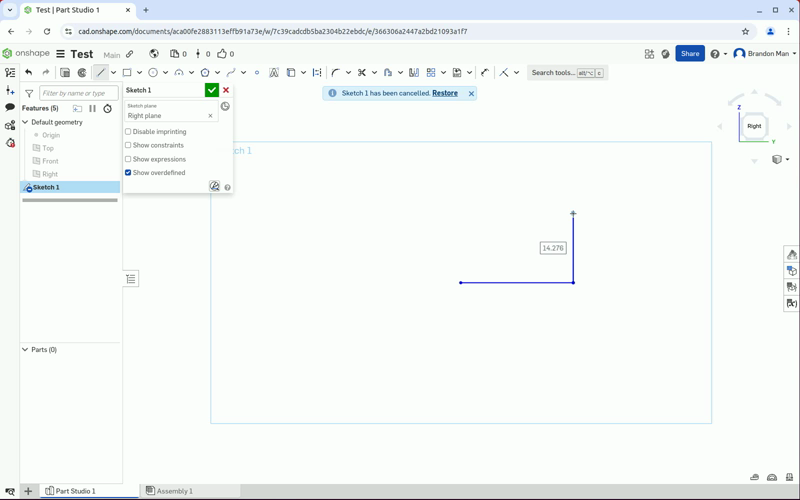
mouse_move(460, 213)
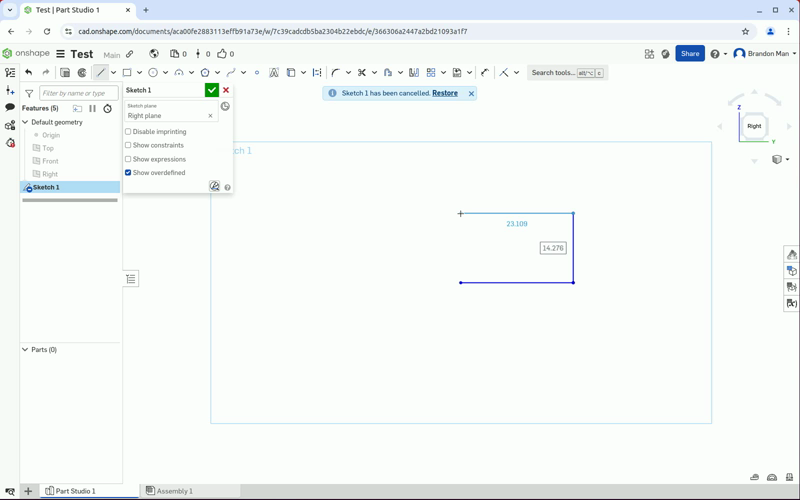
click(460, 213)
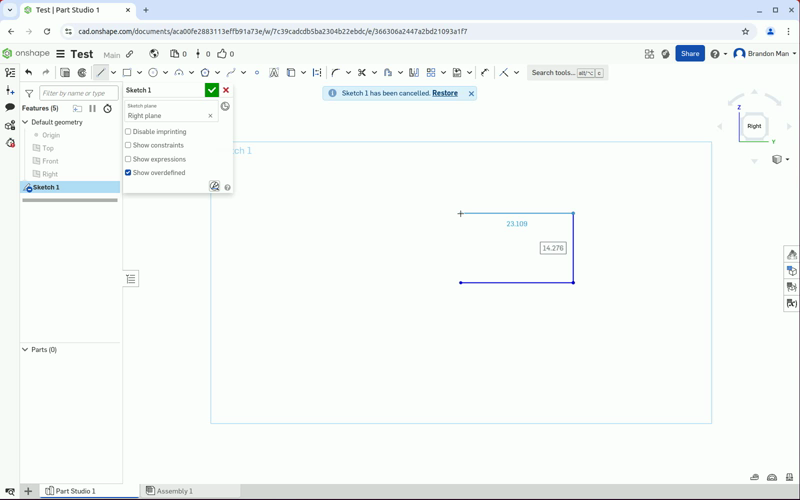
key_up(shift)
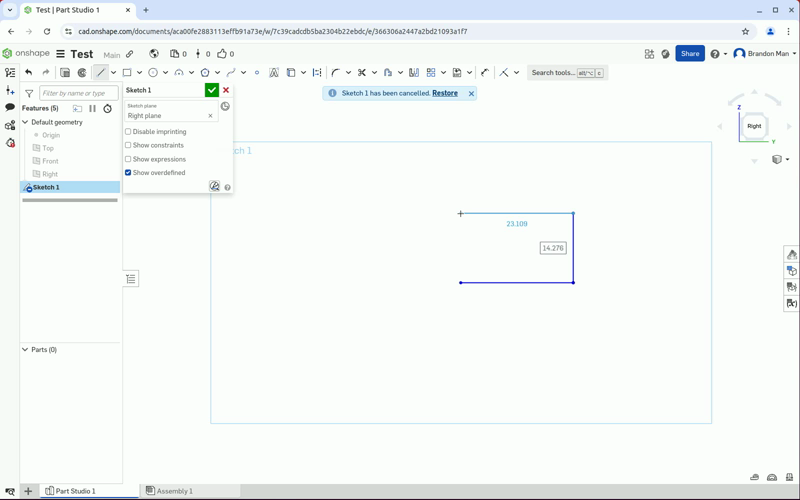
key_down(shift)
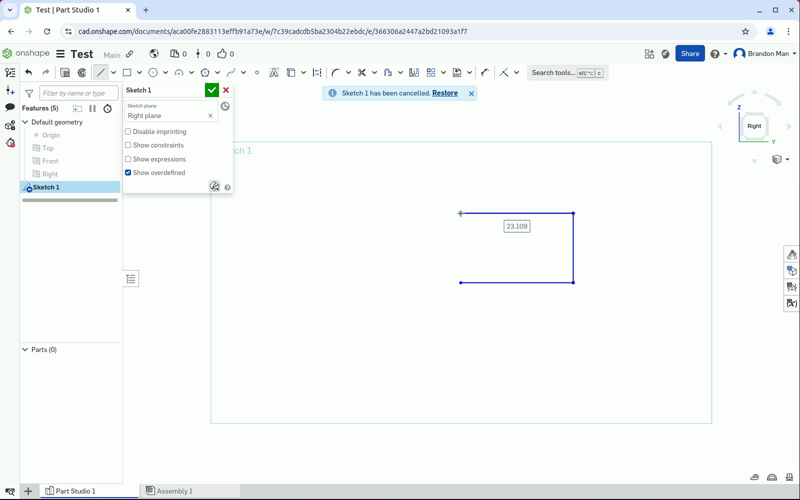
mouse_move(460, 282)
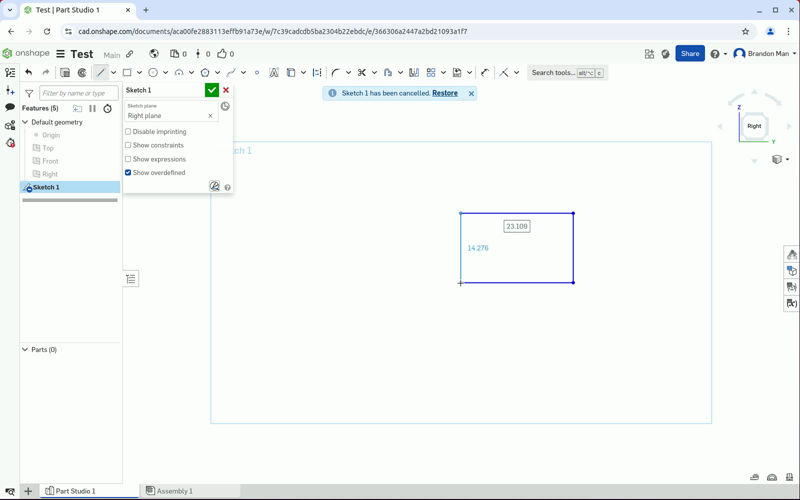
key_up(shift)
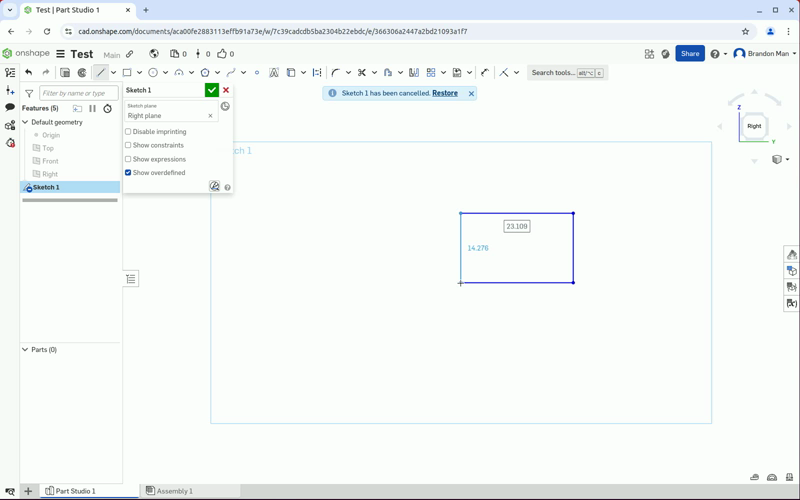
click(460, 282)
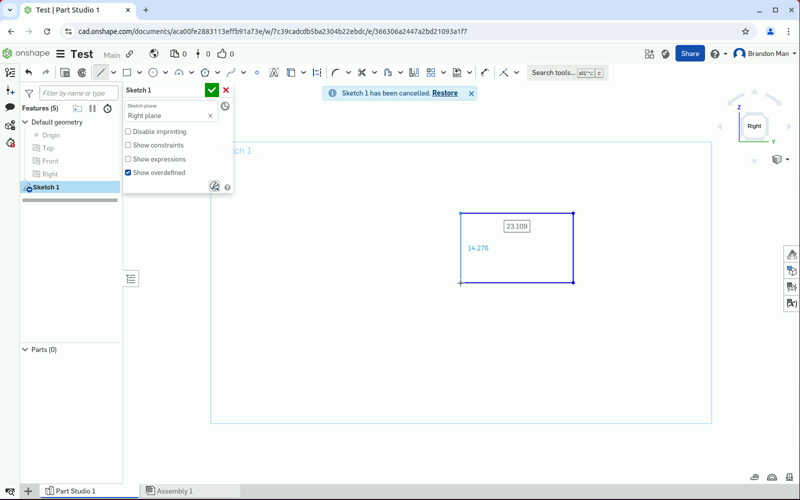
key(esc)
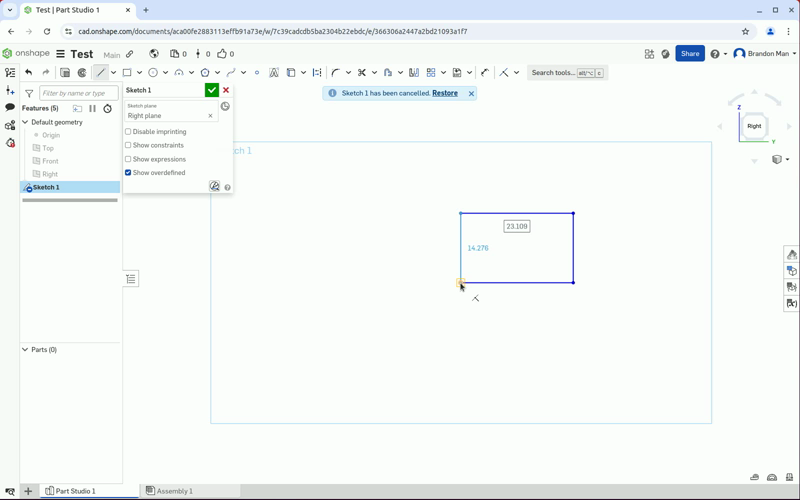
mouse_move(494, 241)
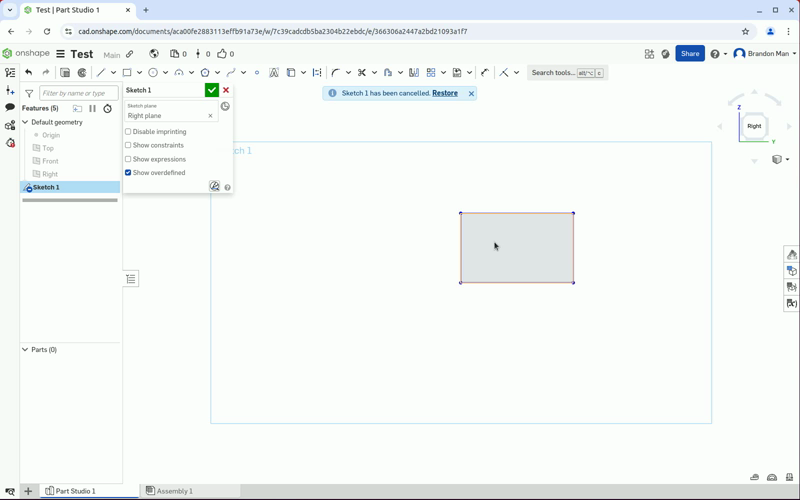
click(494, 241)
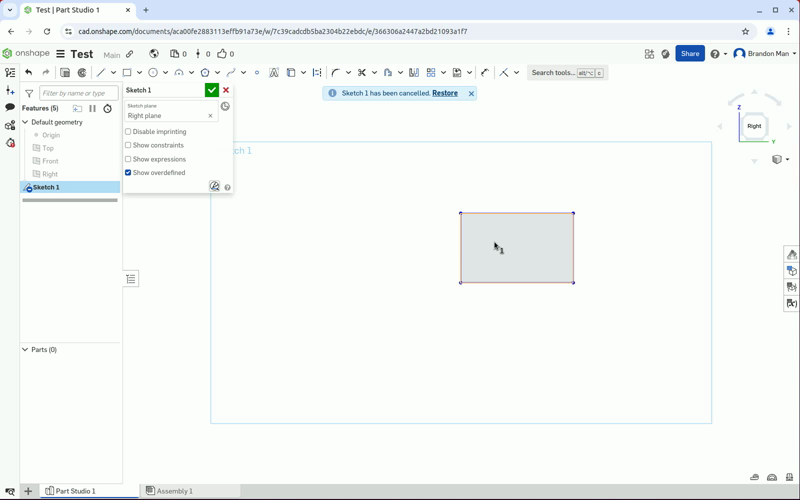
mouse_move(73, 352)
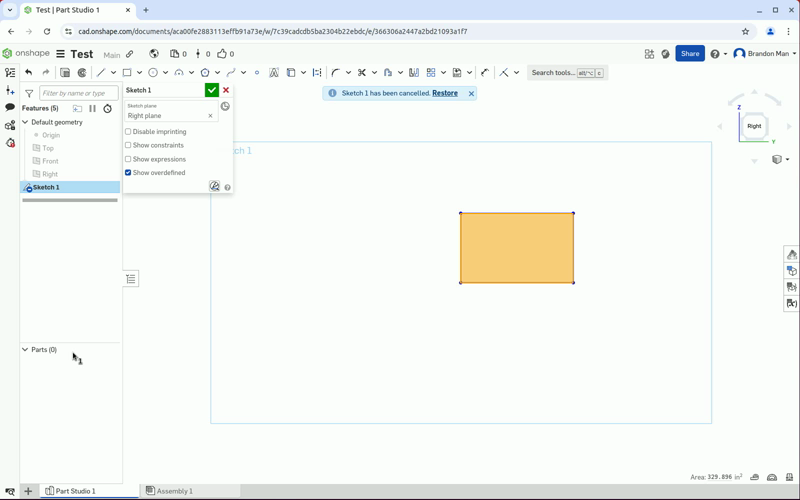
key(shift+y)
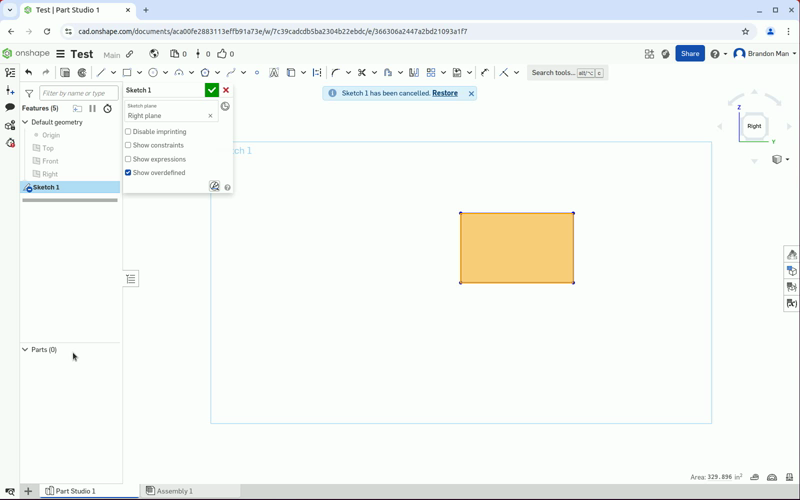
key(shift+e)
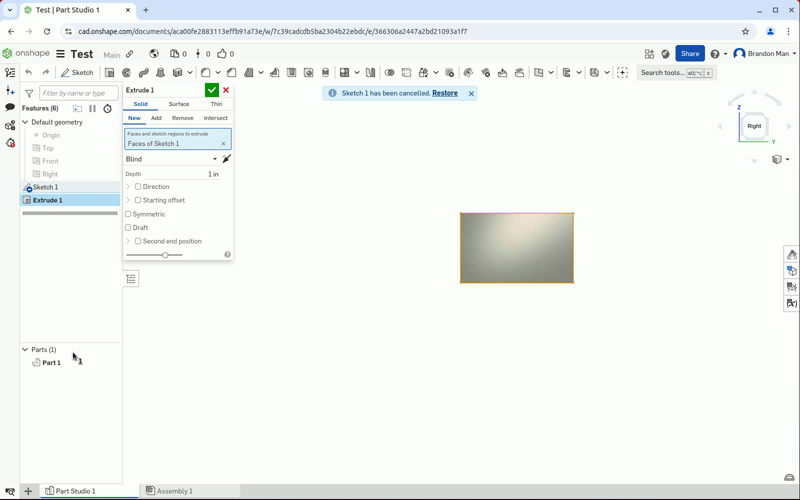
mouse_move(143, 106)
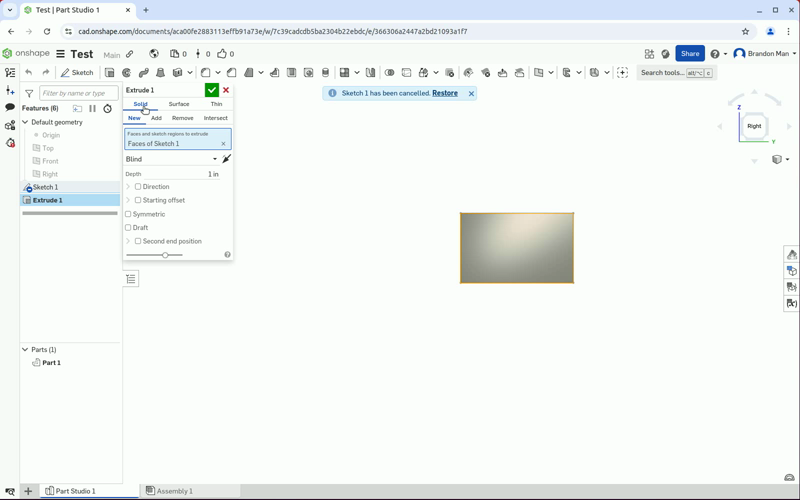
click(143, 106)
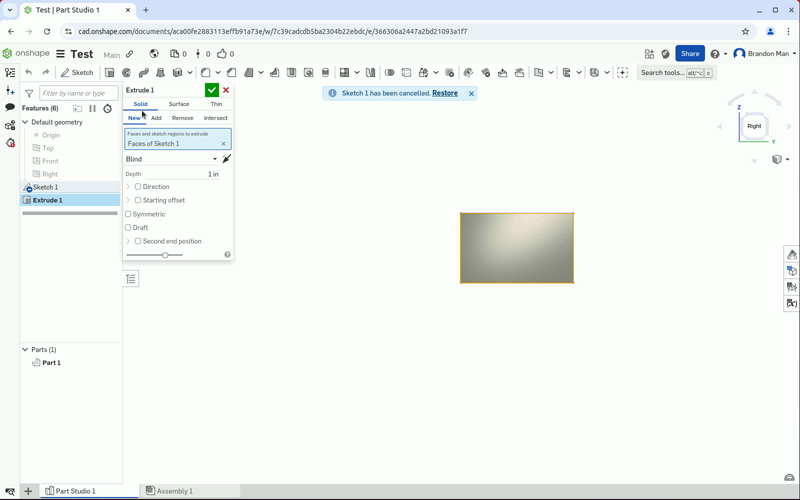
mouse_move(137, 120)
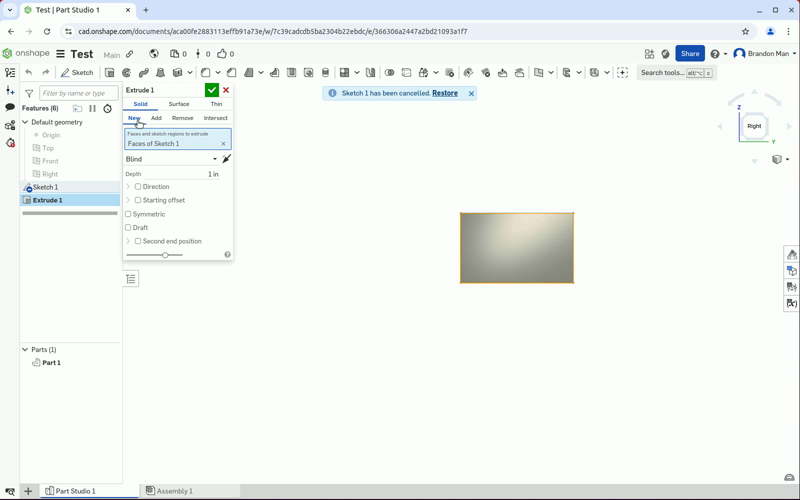
click(137, 120)
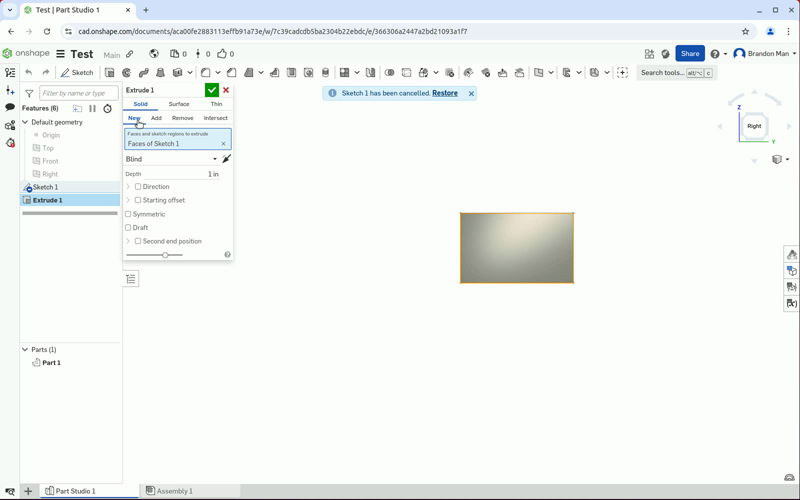
key(tab, 4)
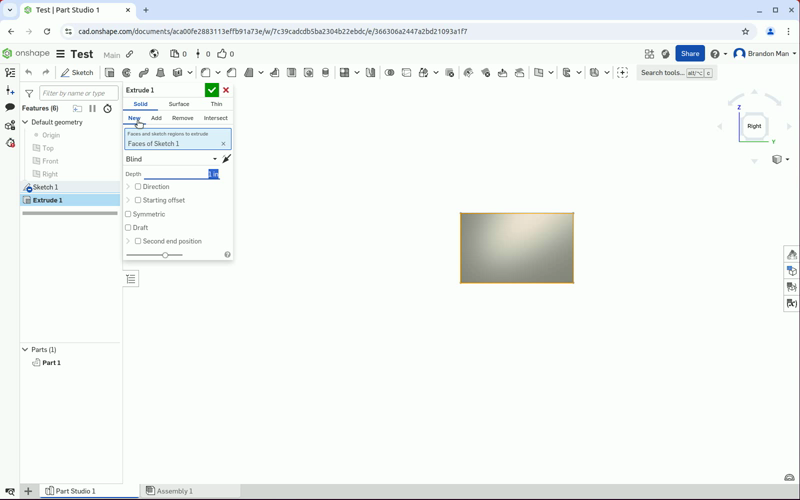
text(14.443)
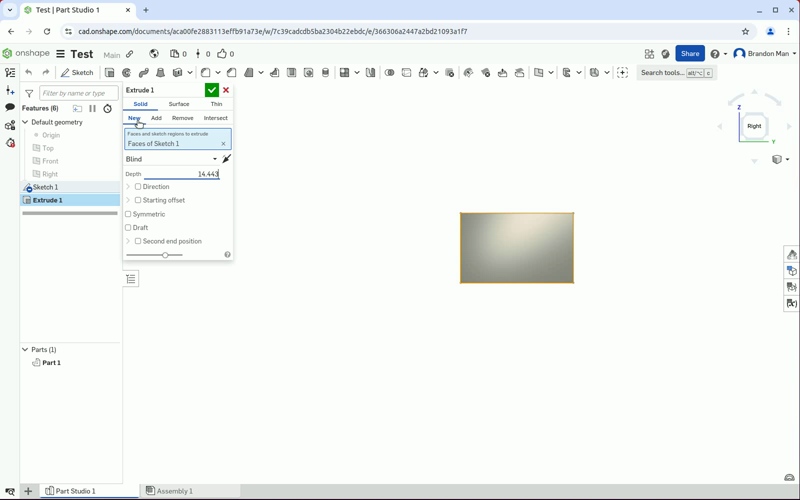
key(enter)
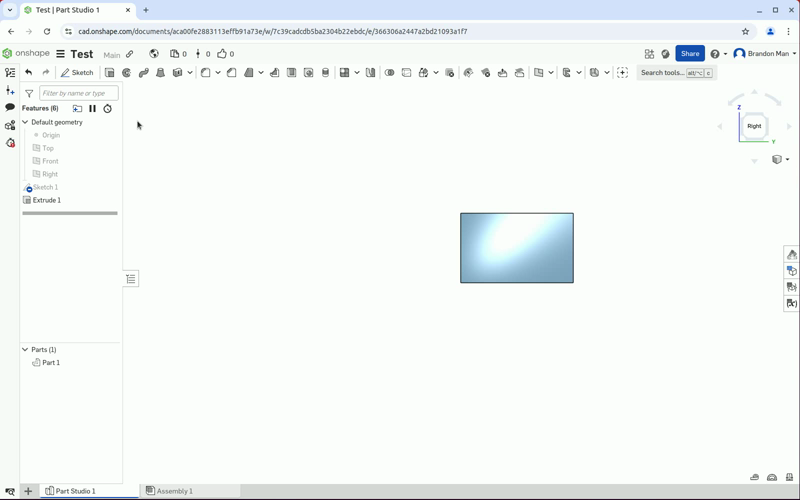
key(shift+h)
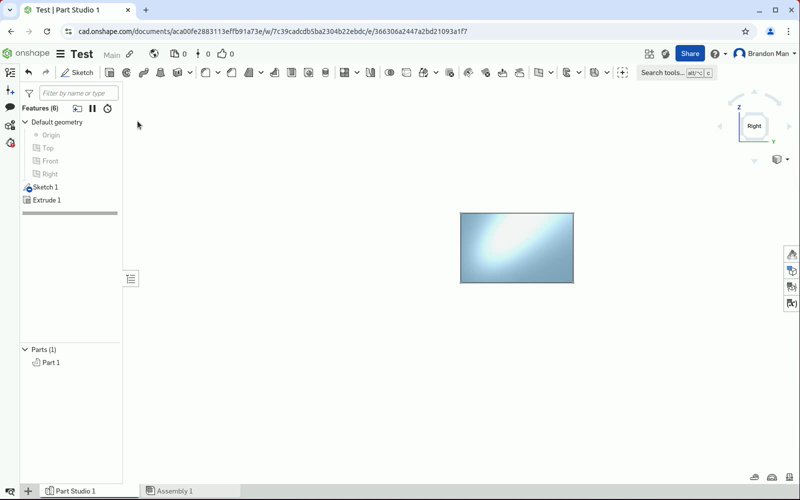
key(shift+h)
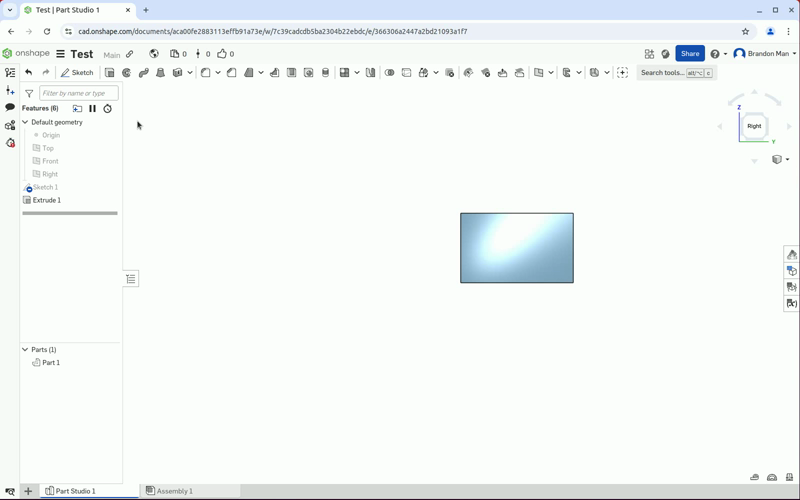
mouse_move(73, 189)
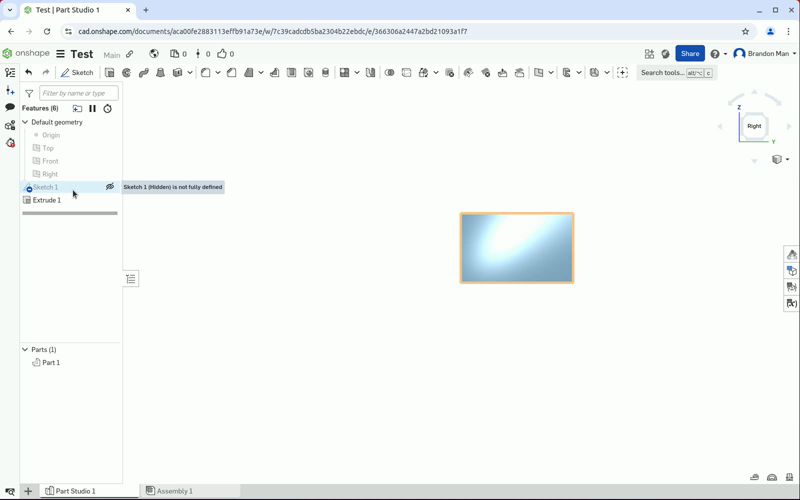
click(73, 189)
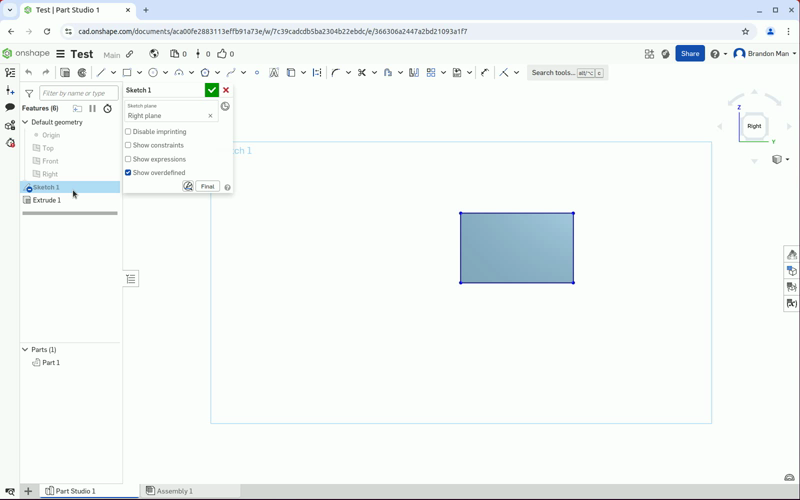
mouse_move(229, 92)
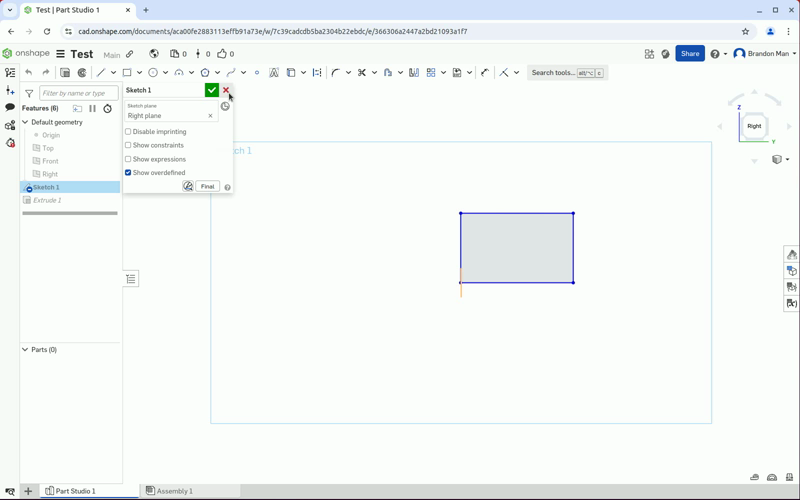
click(229, 92)
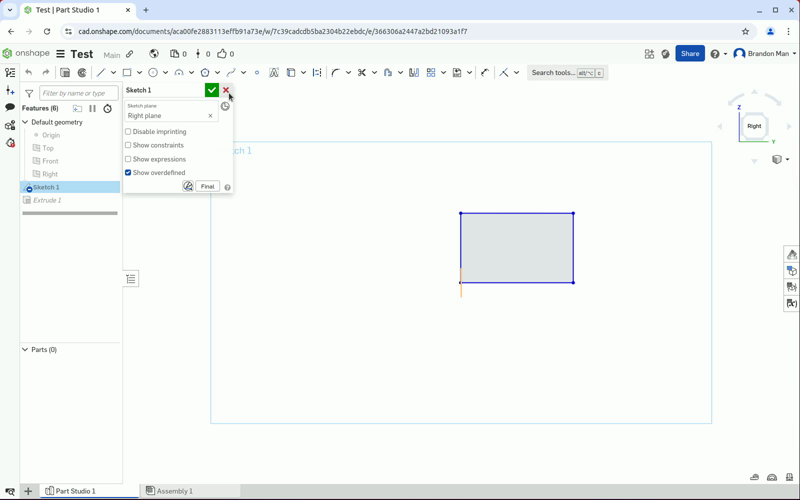
key(shift+s)
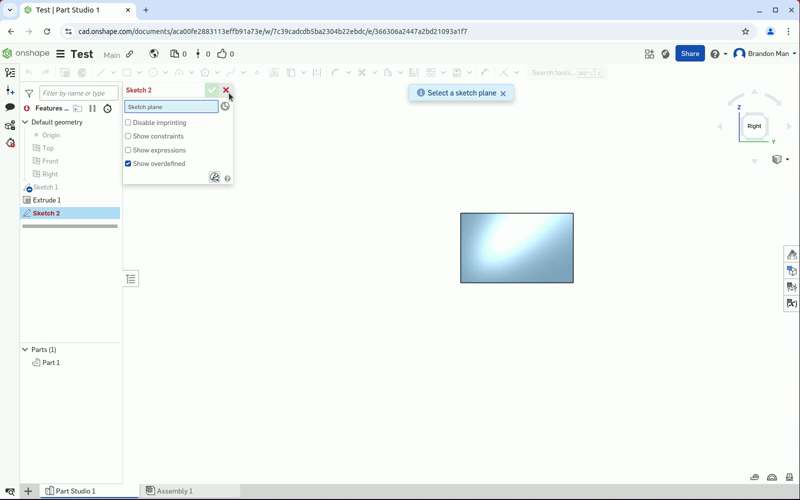
mouse_move(73, 176)
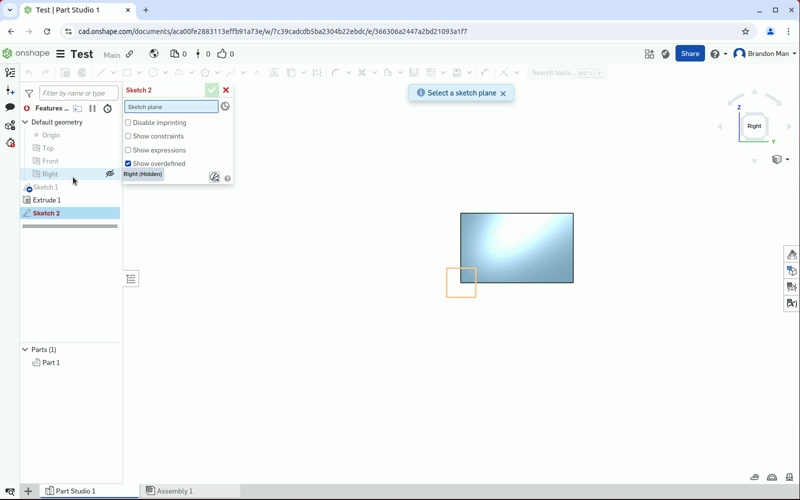
click(73, 176)
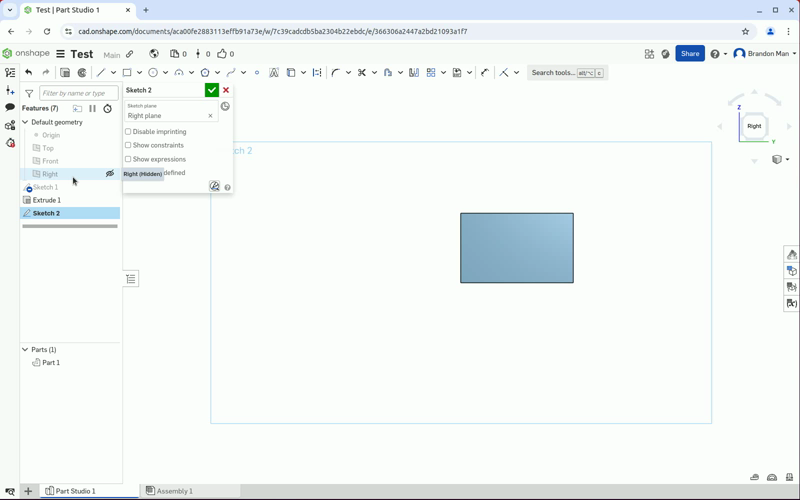
mouse_move(73, 352)
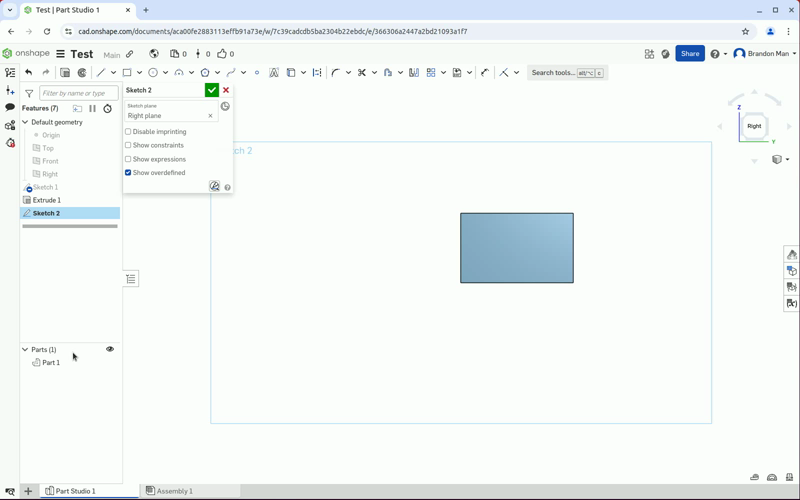
key(y)
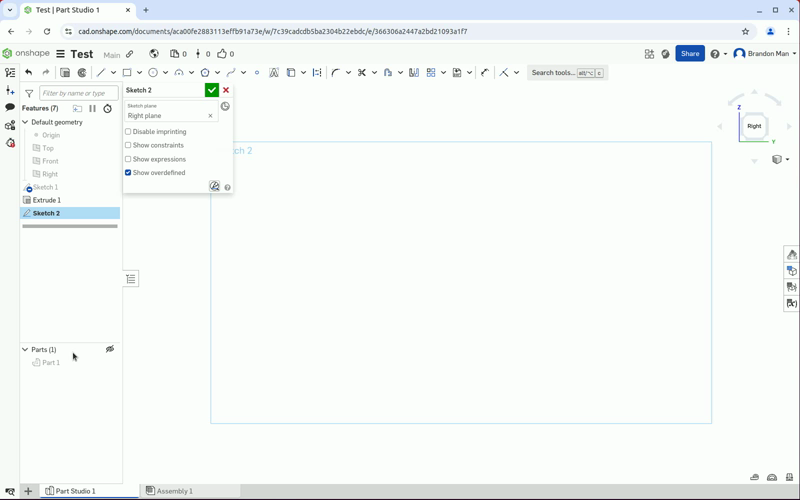
key(l)
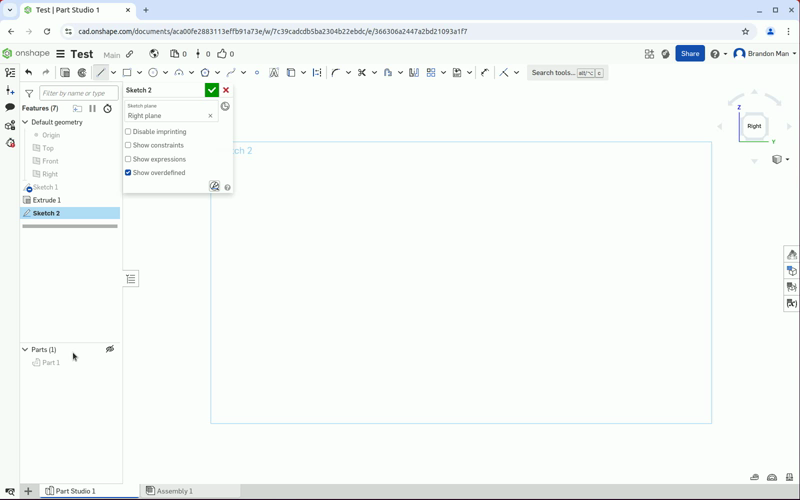
key_down(shift)
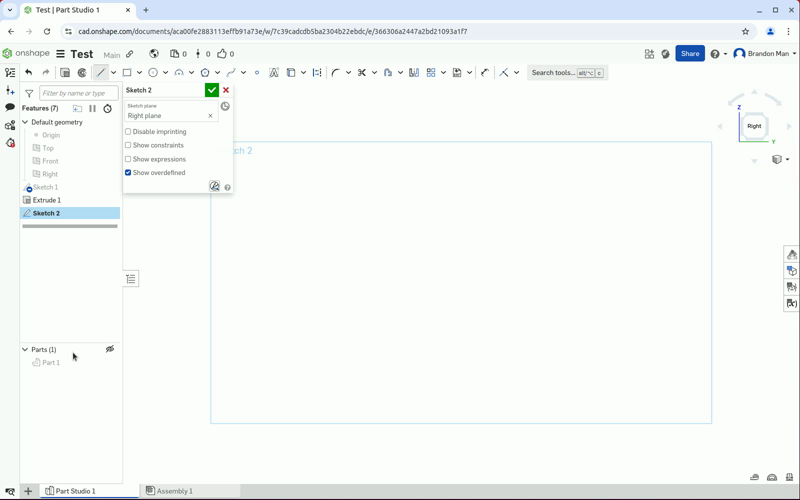
mouse_move(460, 282)
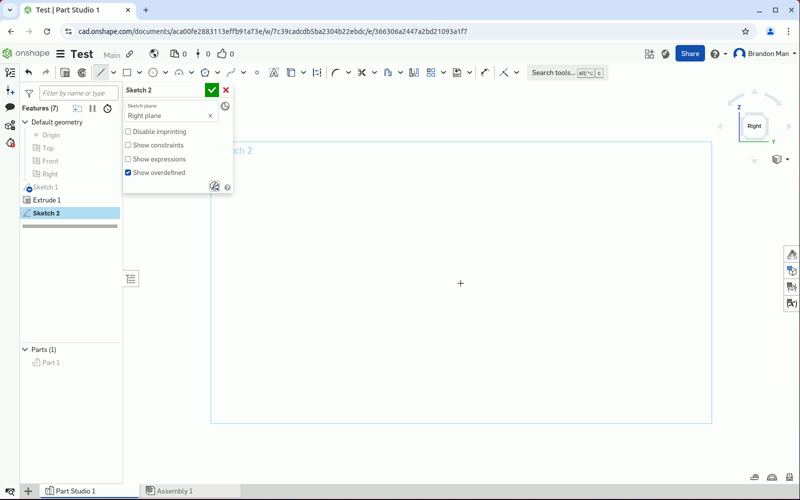
click(460, 282)
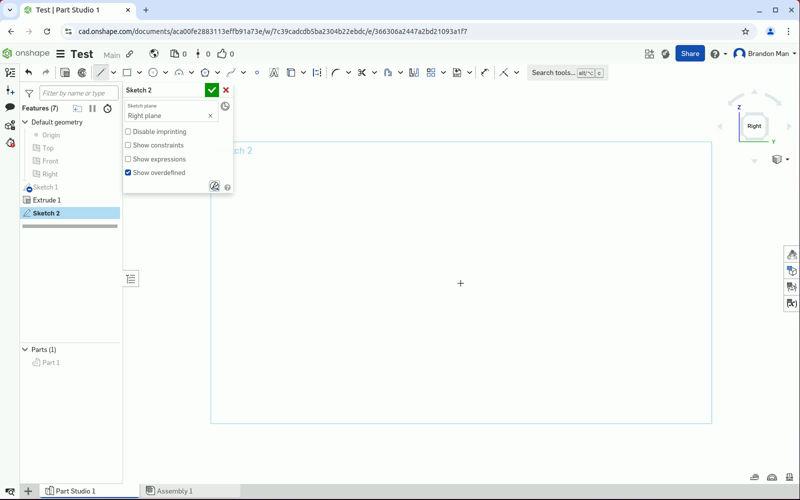
key_up(shift)
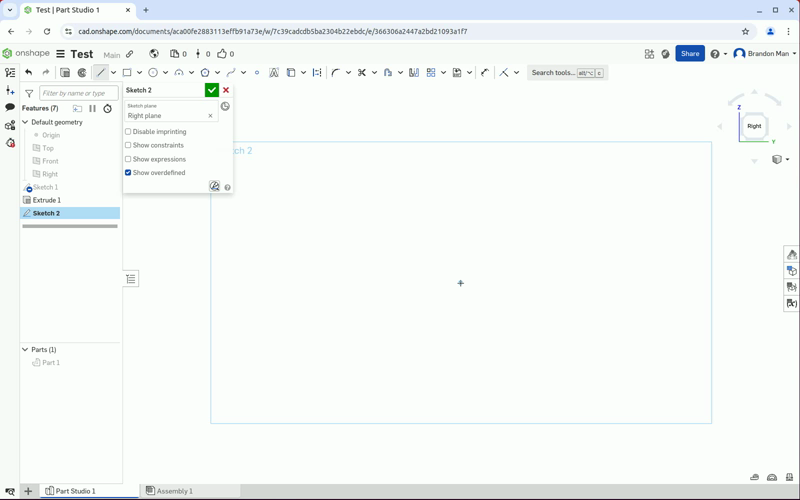
key_down(shift)
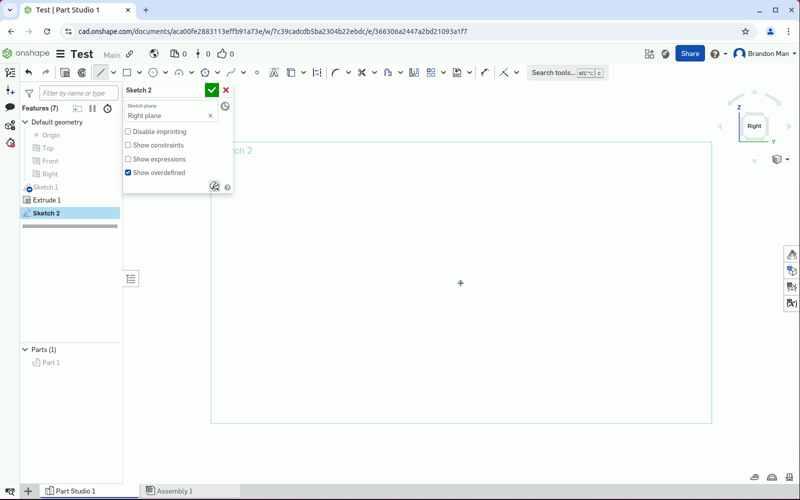
mouse_move(531, 212)
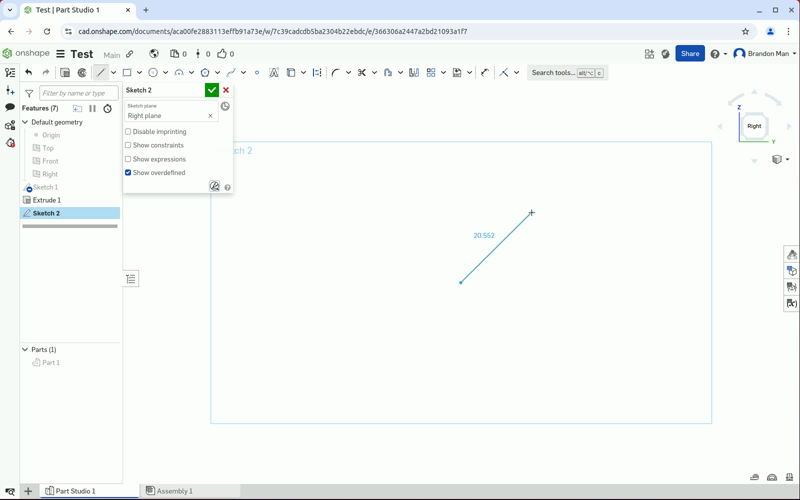
click(531, 212)
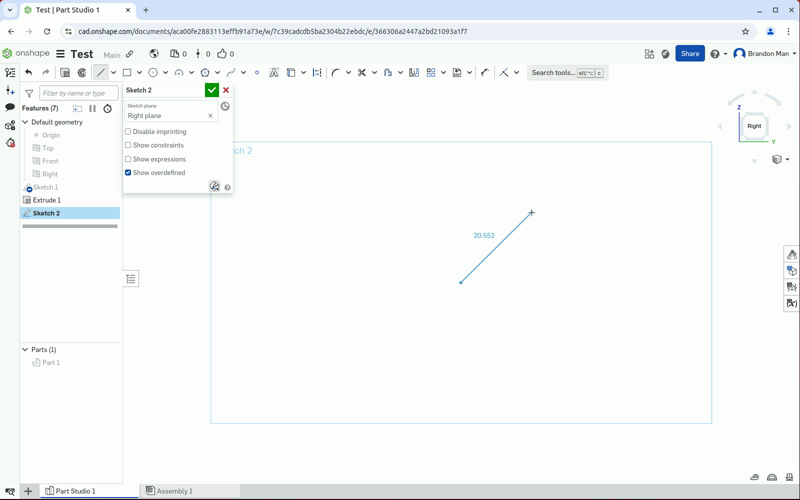
key_up(shift)
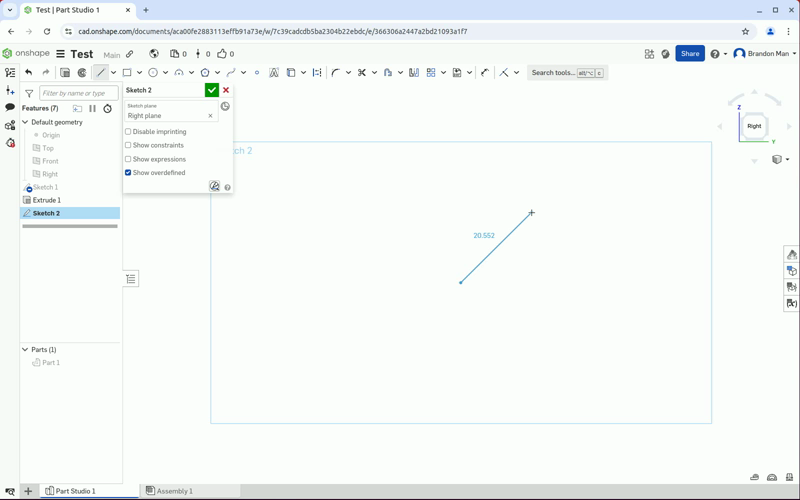
key_down(shift)
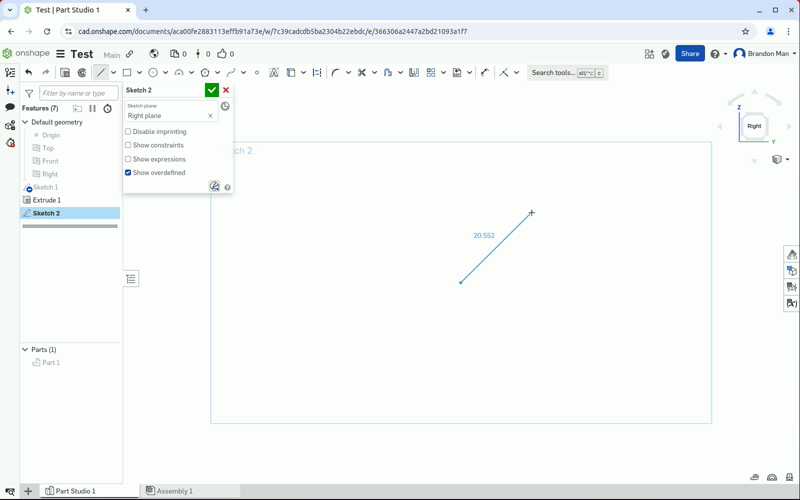
mouse_move(460, 212)
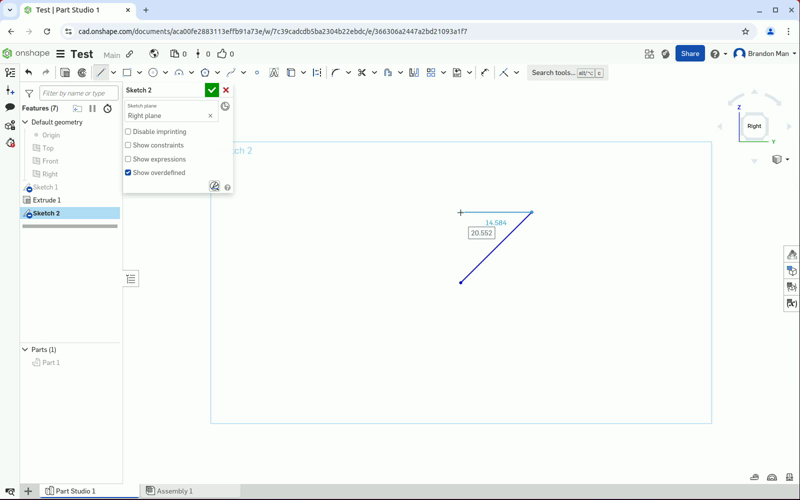
click(460, 212)
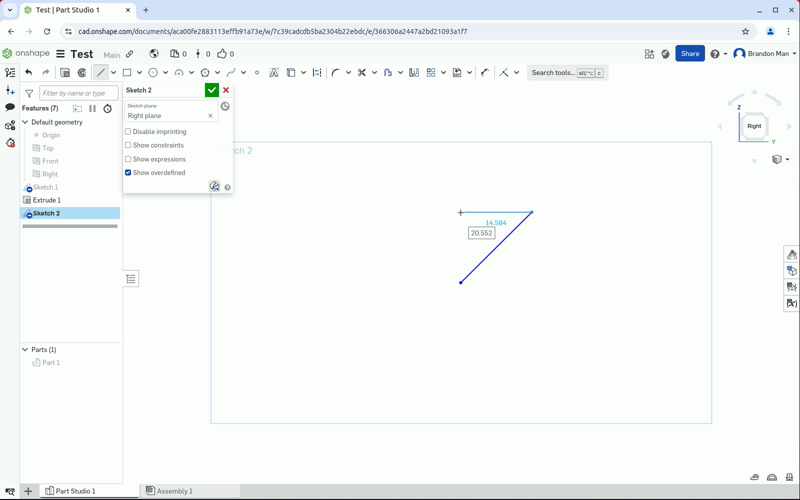
key_up(shift)
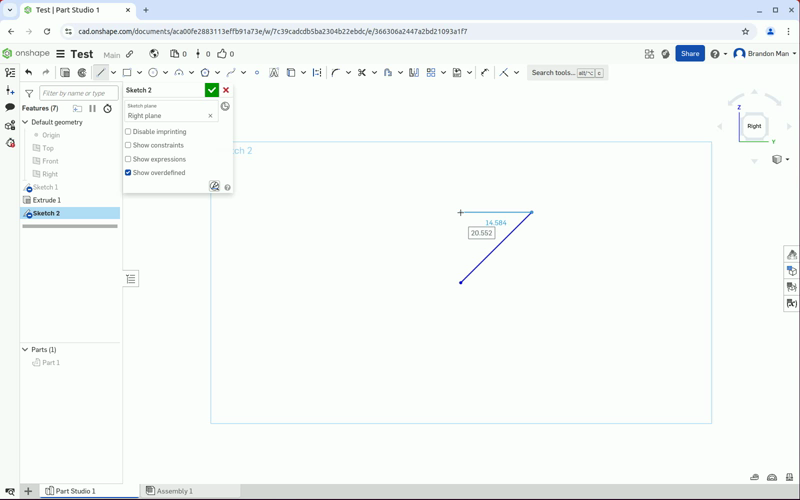
key_down(shift)
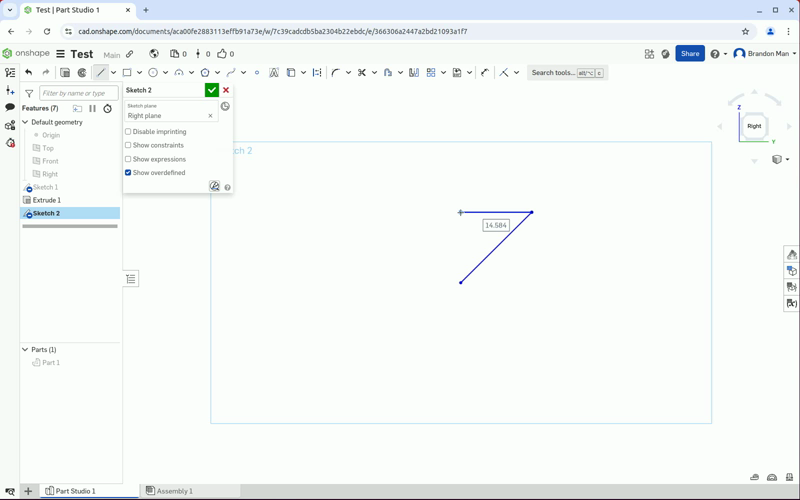
mouse_move(460, 282)
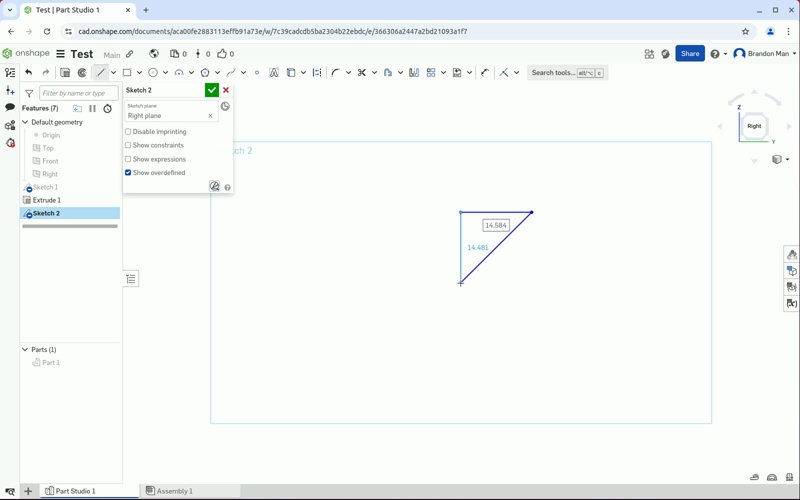
key_up(shift)
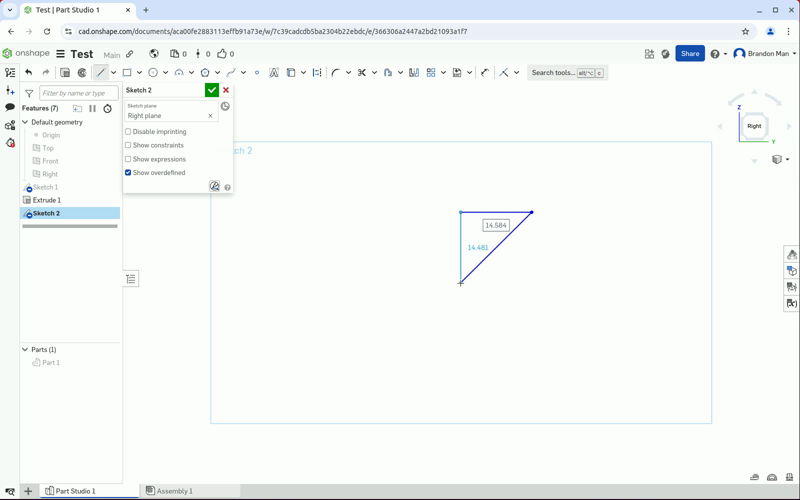
click(460, 282)
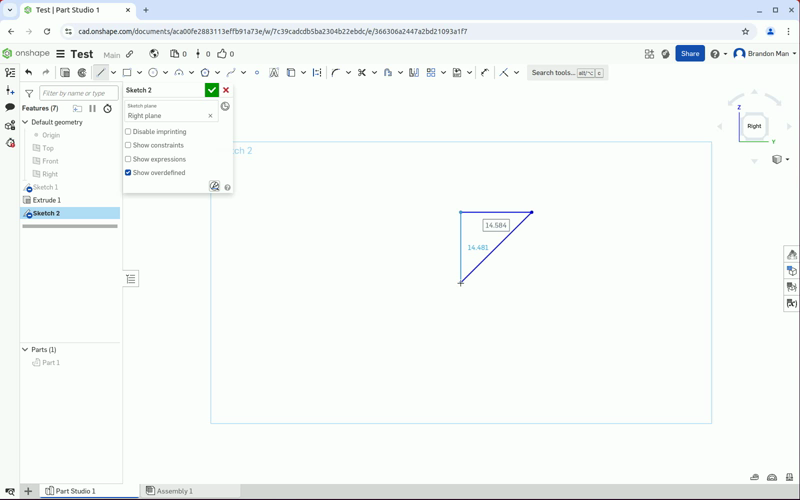
key(esc)
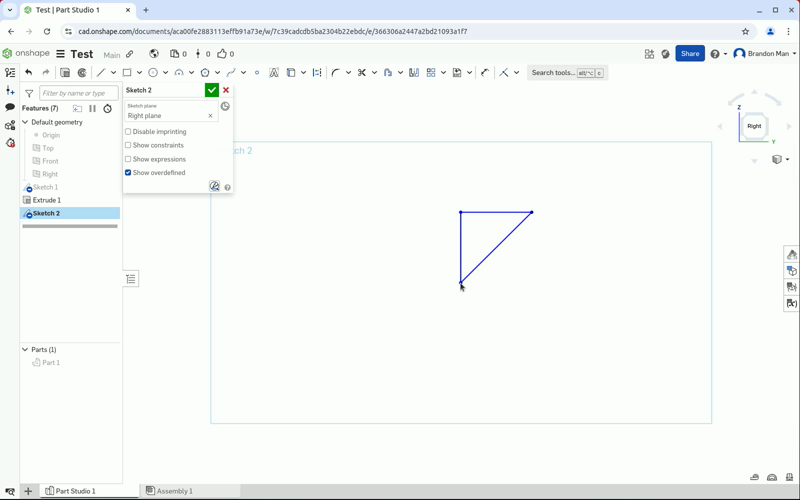
mouse_move(465, 231)
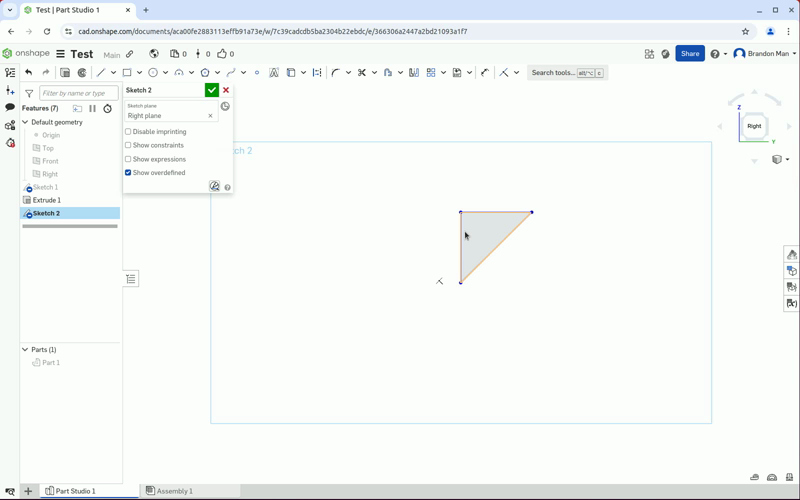
click(465, 231)
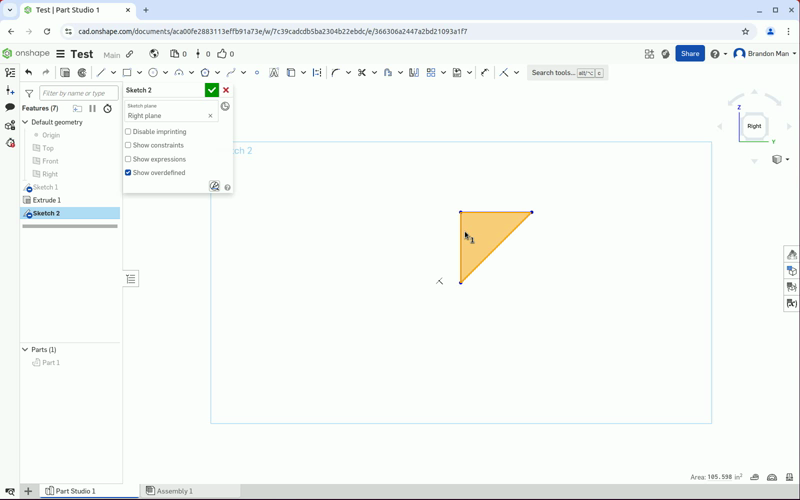
mouse_move(73, 352)
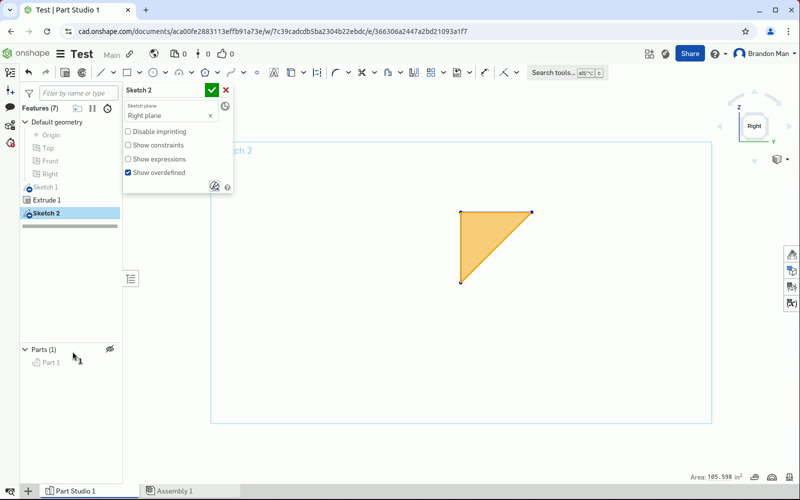
key(shift+y)
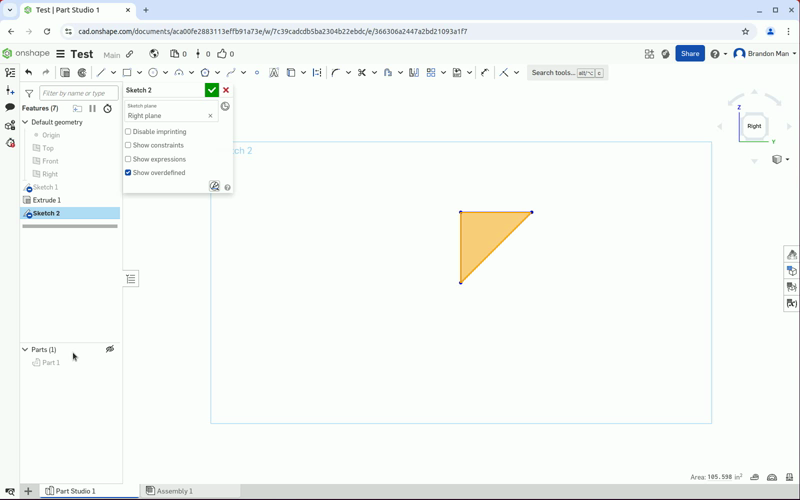
key(shift+e)
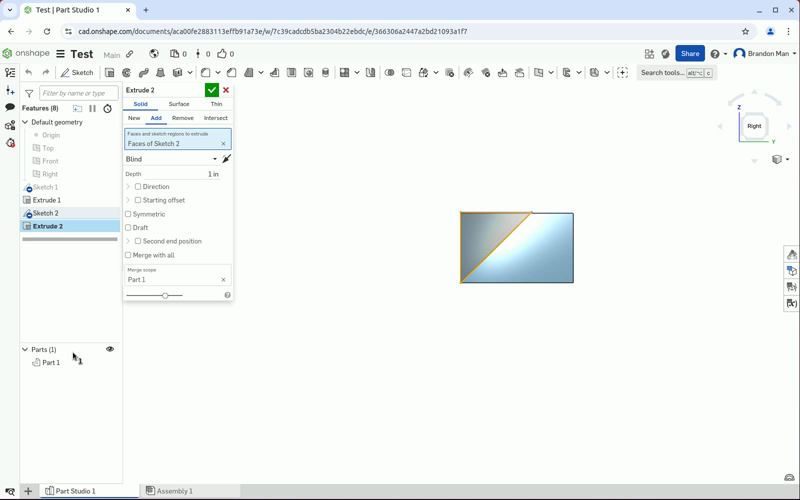
mouse_move(143, 106)
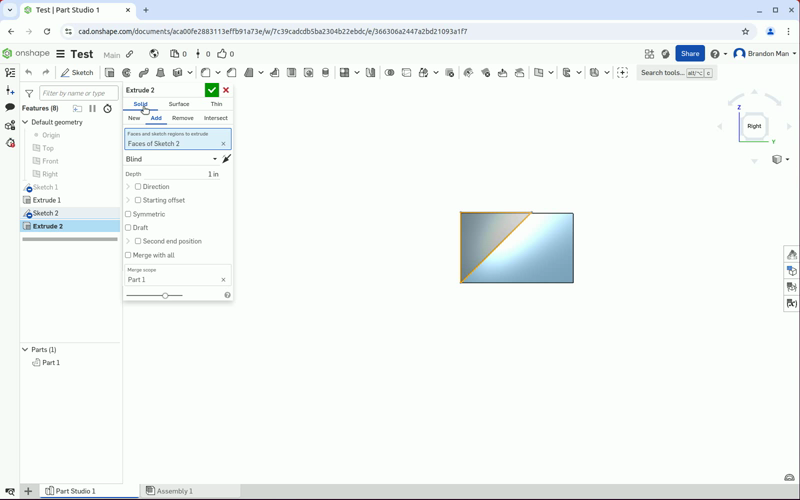
click(143, 106)
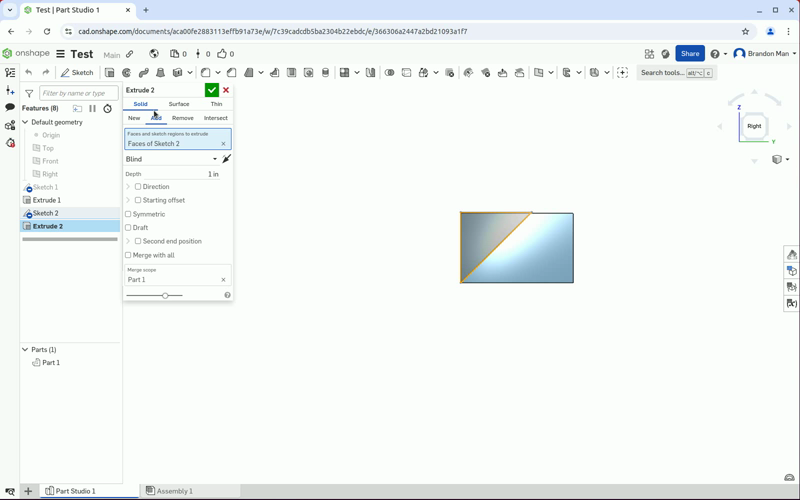
mouse_move(186, 120)
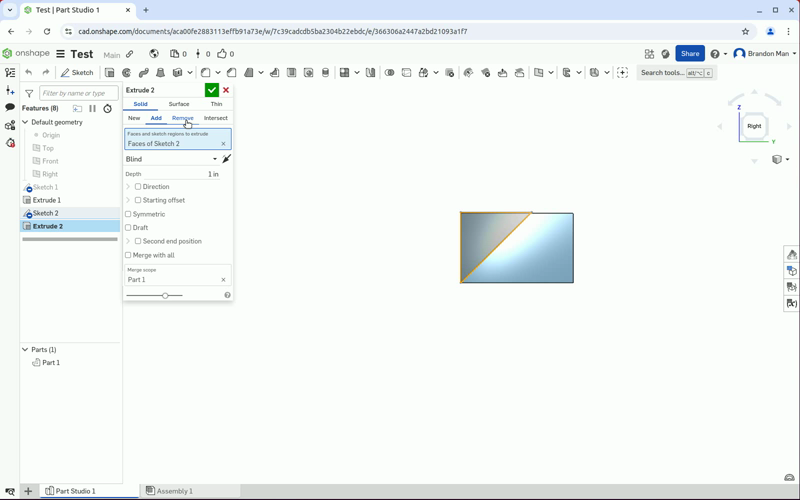
click(186, 120)
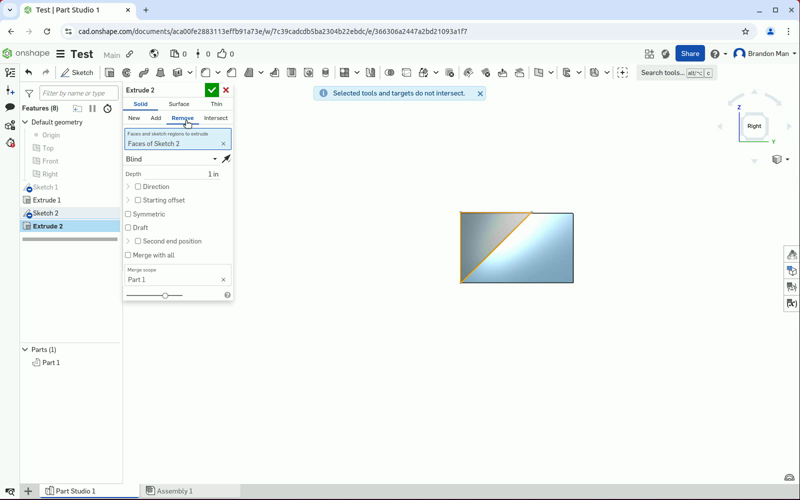
key(tab, 4)
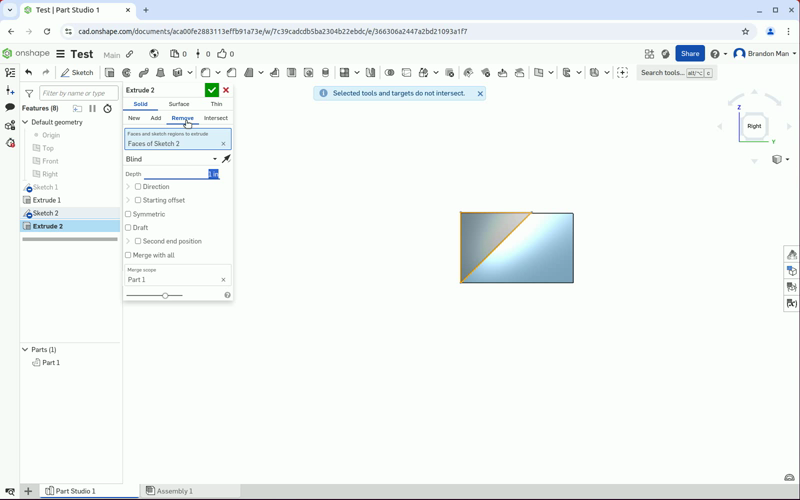
text(-5.777)
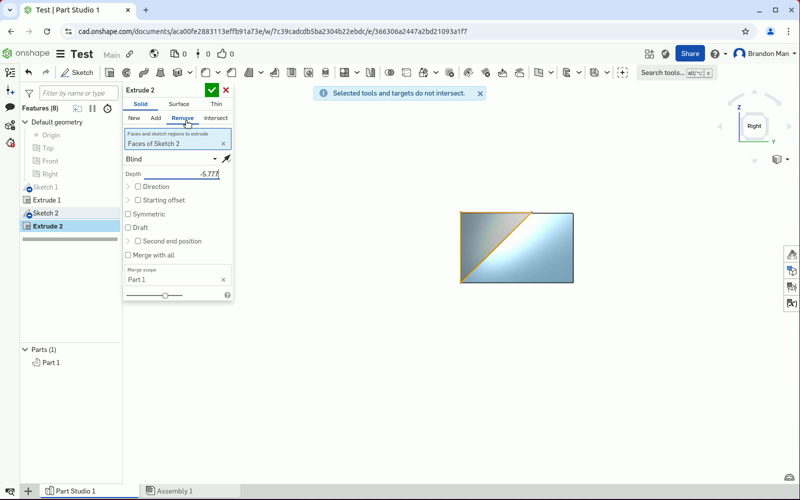
key(tab, 6)
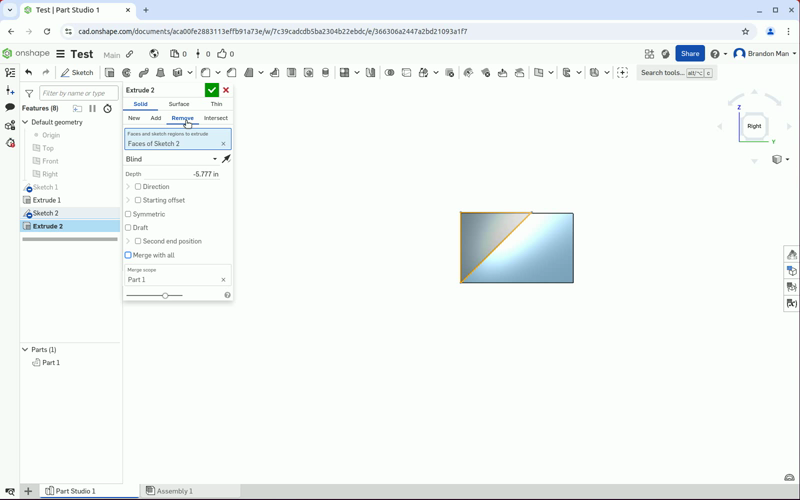
key(space)
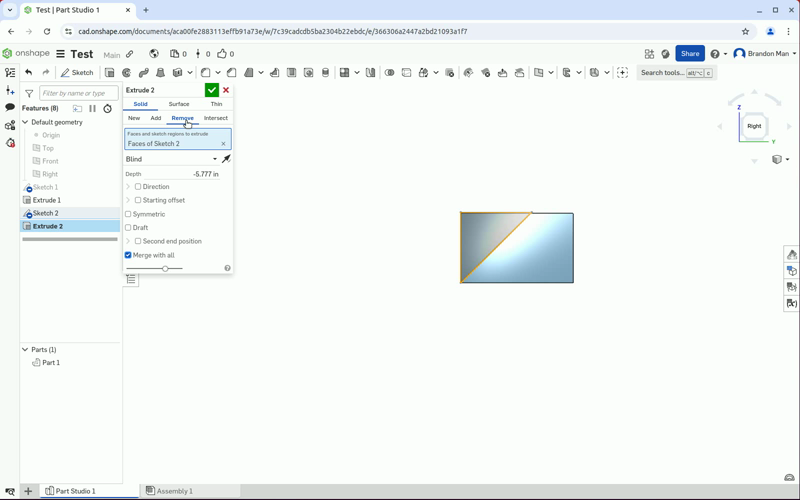
key(enter)
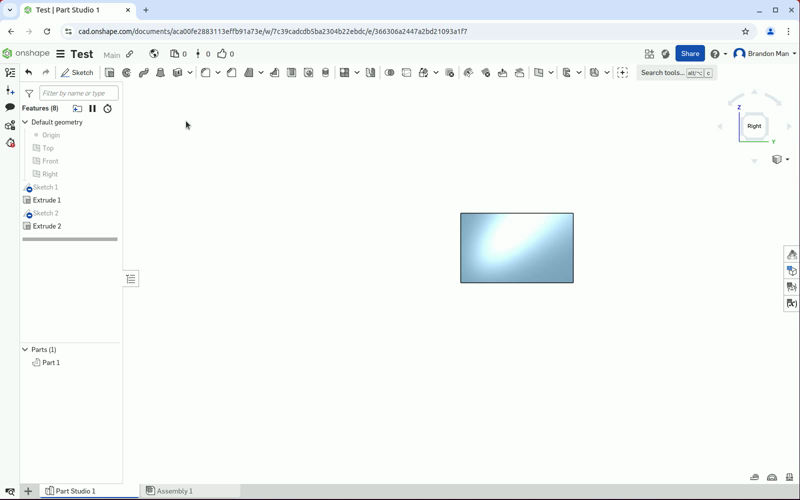
key(shift+h)
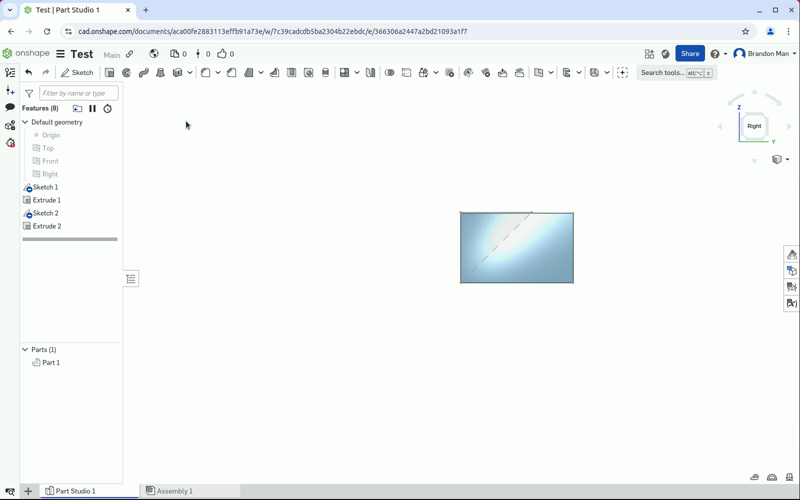
key(shift+h)
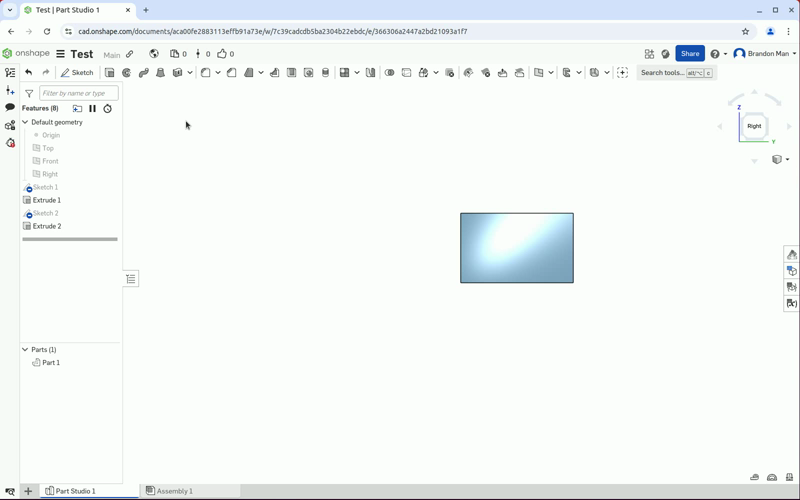
mouse_move(73, 189)
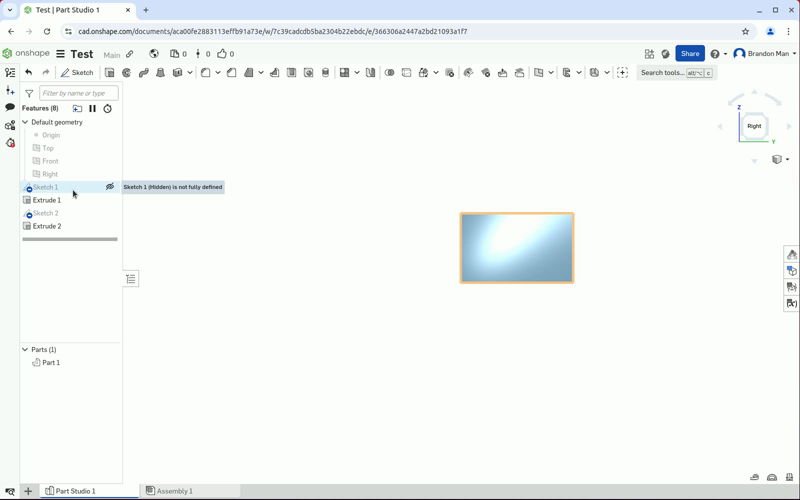
click(73, 189)
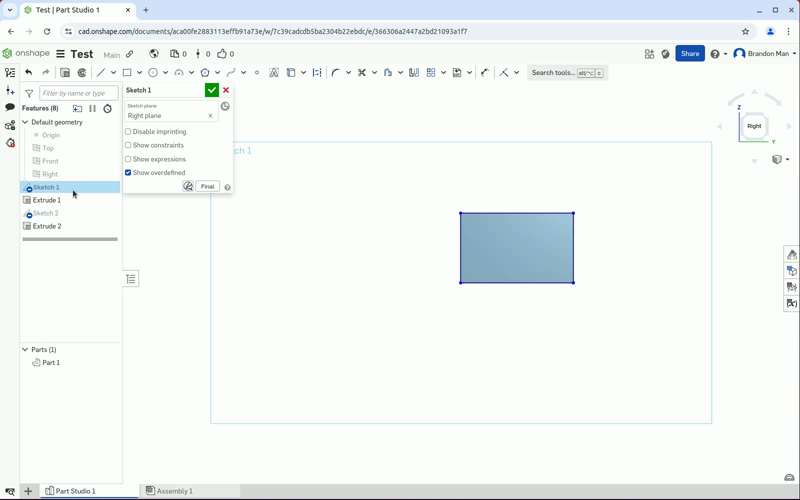
mouse_move(229, 92)
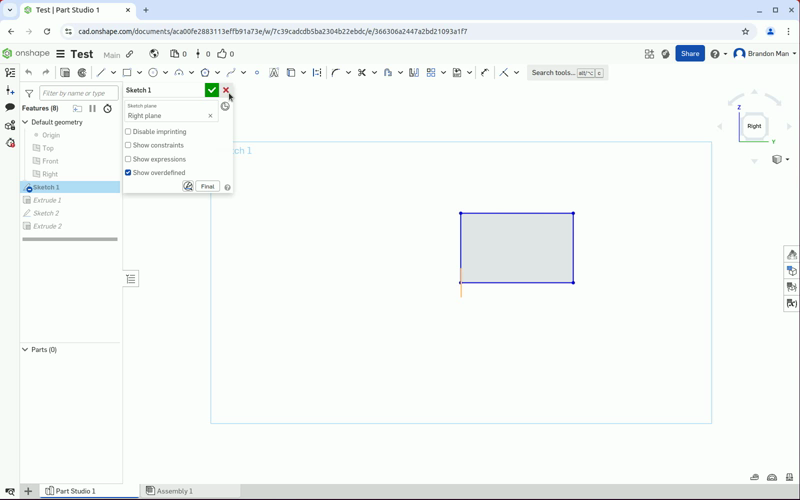
click(229, 92)
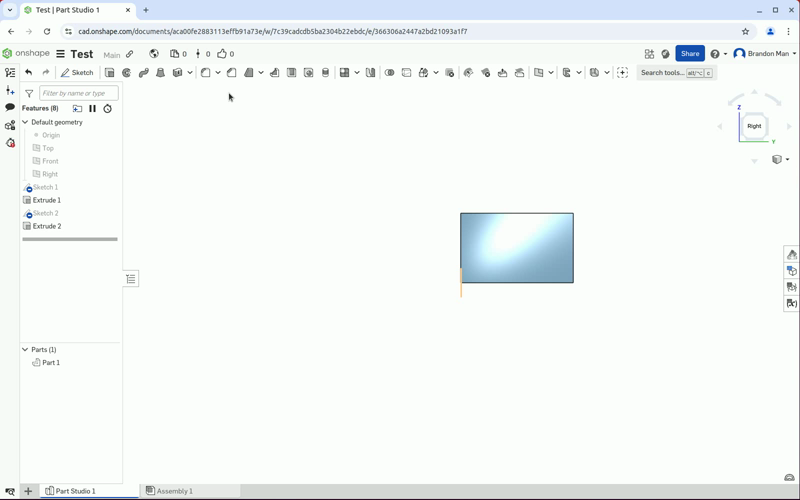
mouse_move(541, 75)
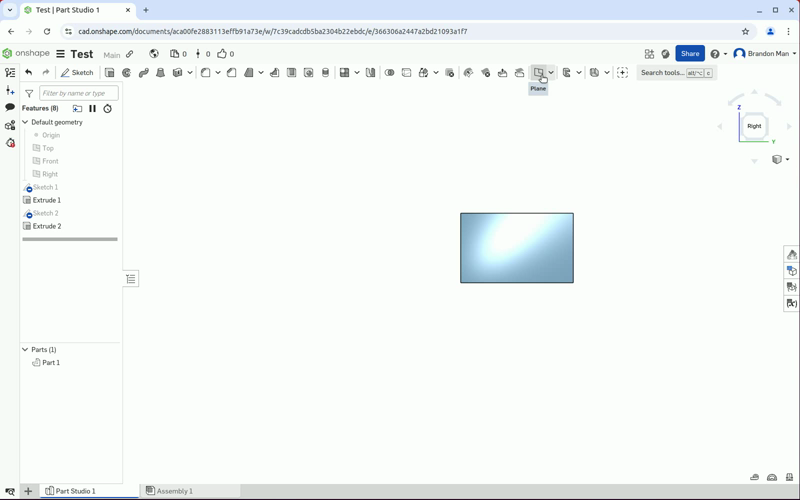
click(541, 75)
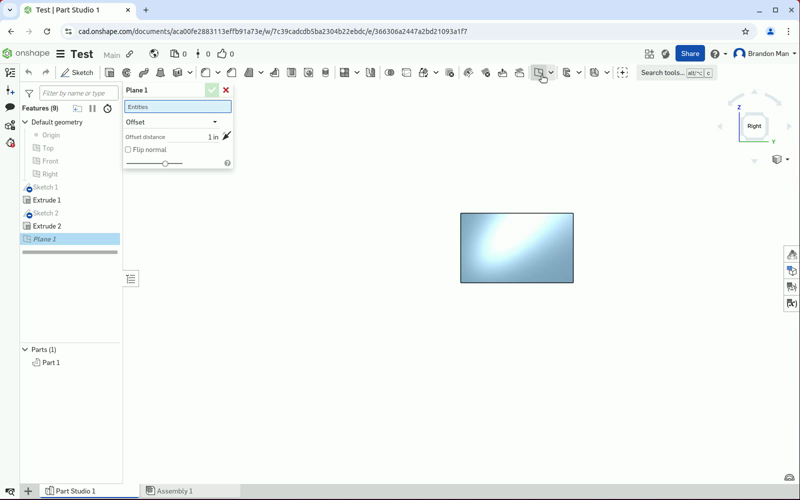
mouse_move(73, 176)
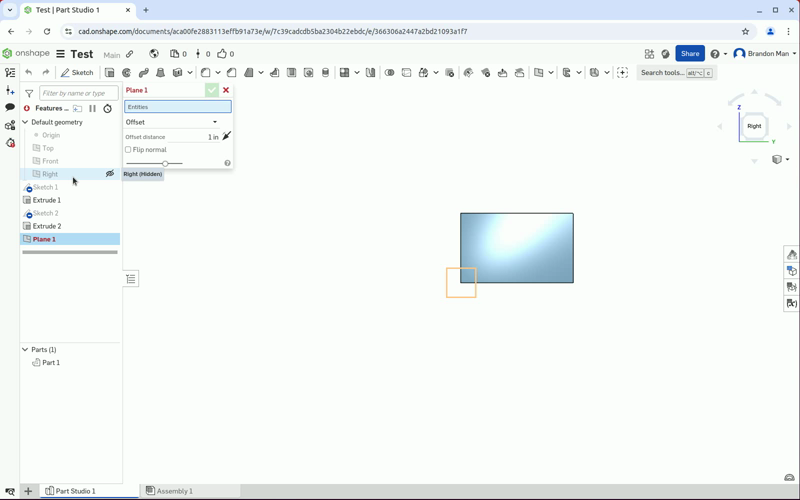
click(73, 176)
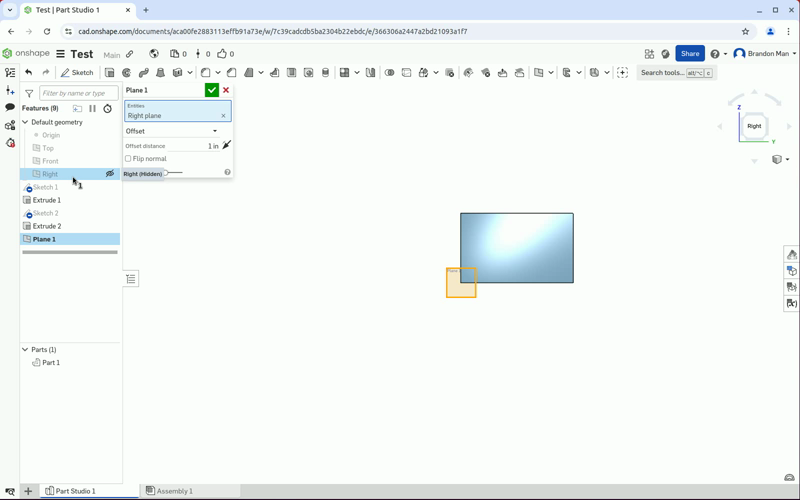
key(tab, 2)
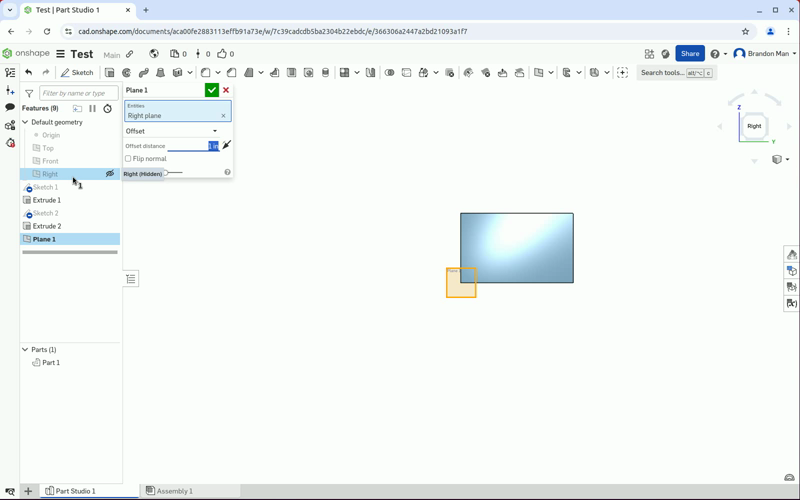
text(14.45)
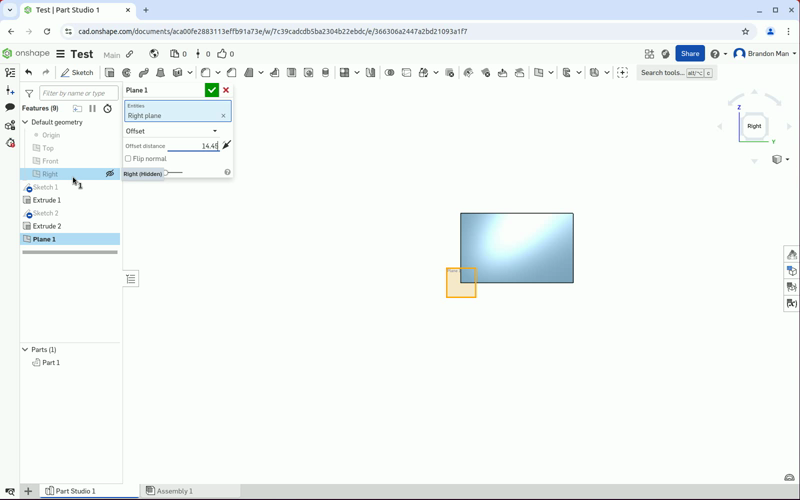
key(enter, 2)
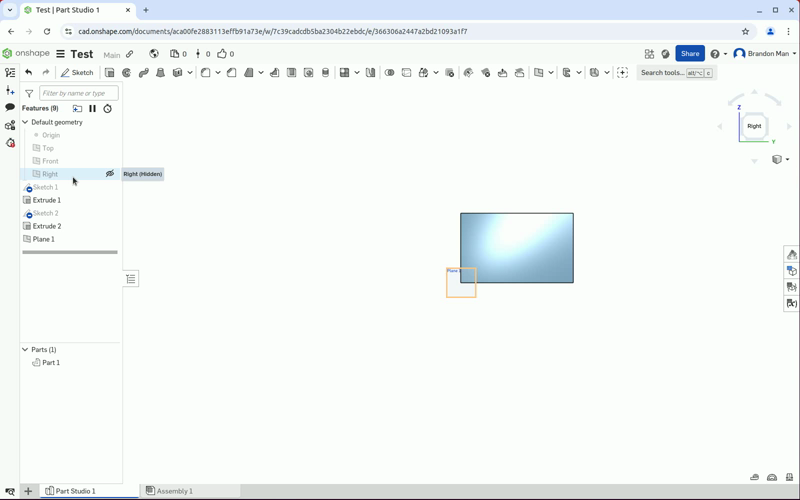
key(shift+s)
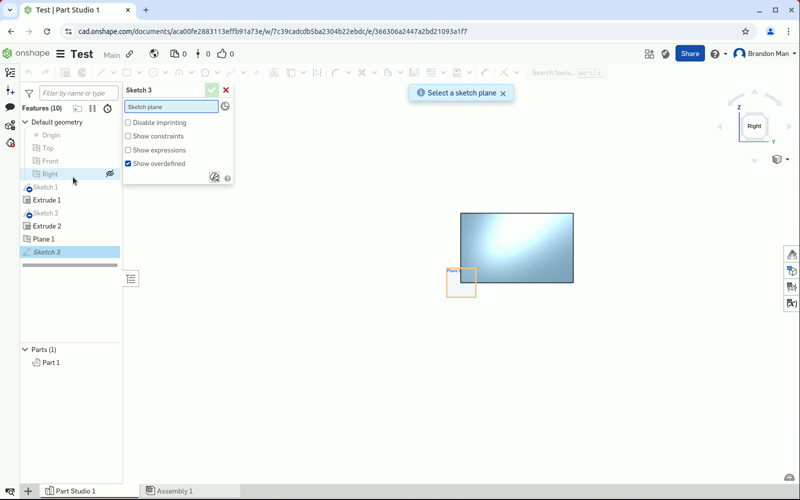
mouse_move(73, 241)
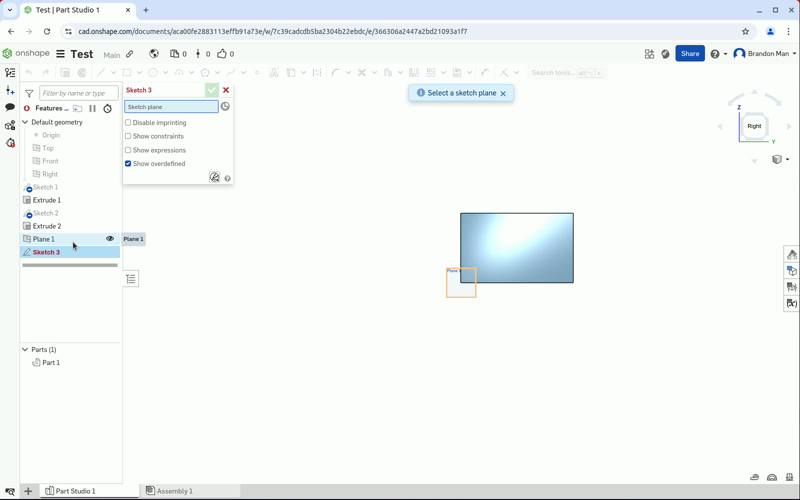
click(73, 241)
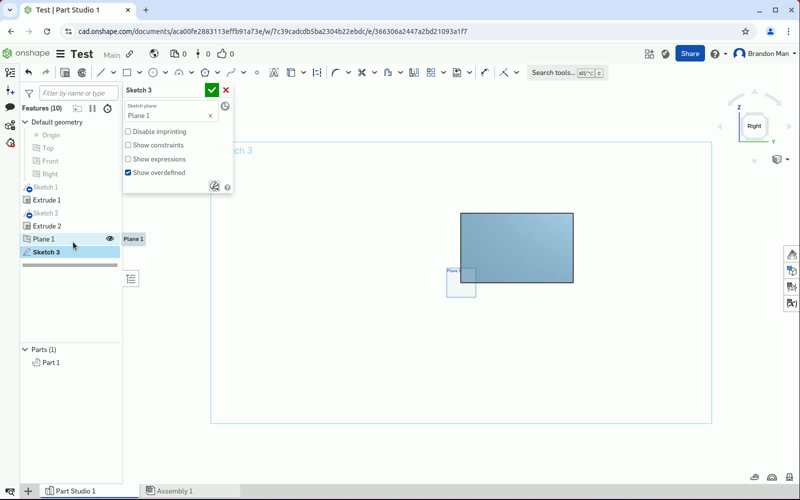
mouse_move(73, 352)
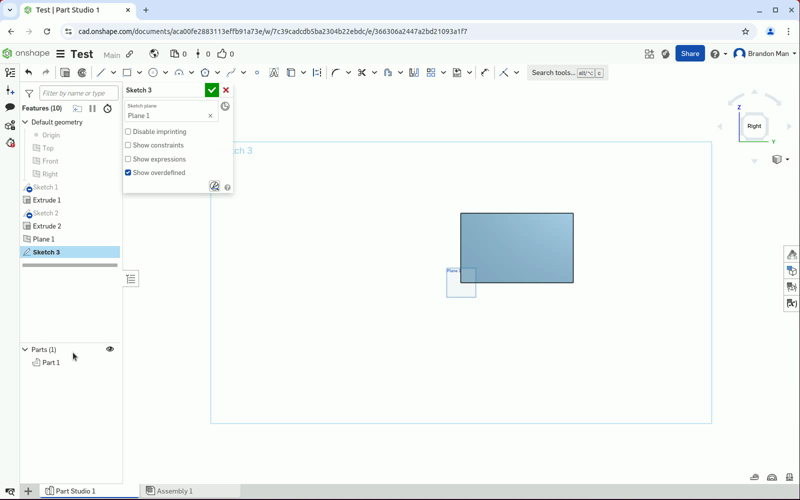
key(y)
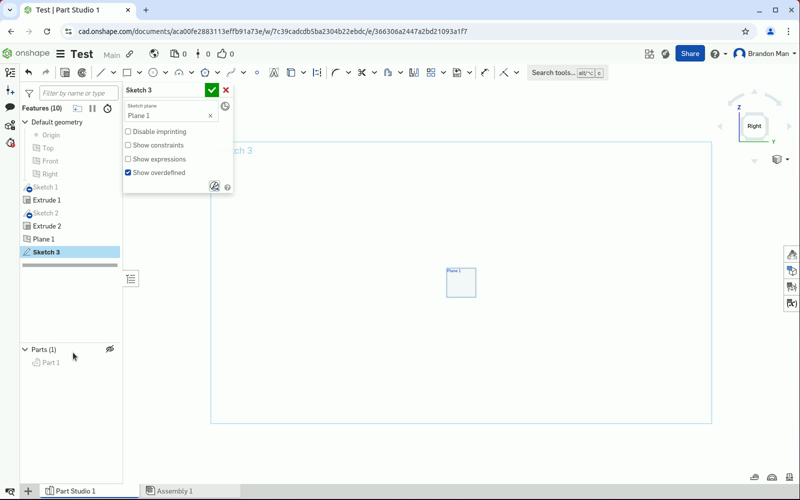
key(l)
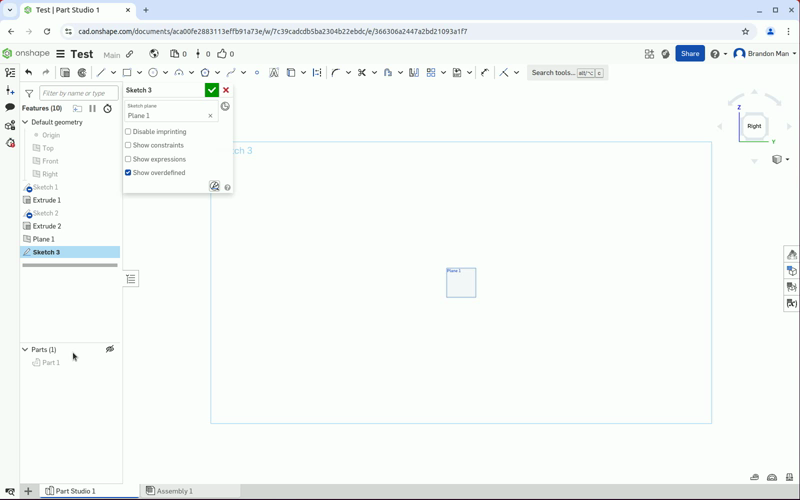
key_down(shift)
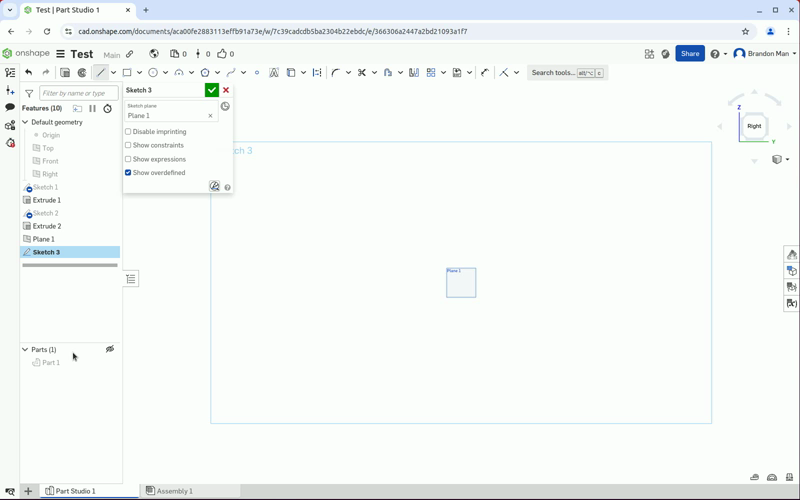
mouse_move(502, 240)
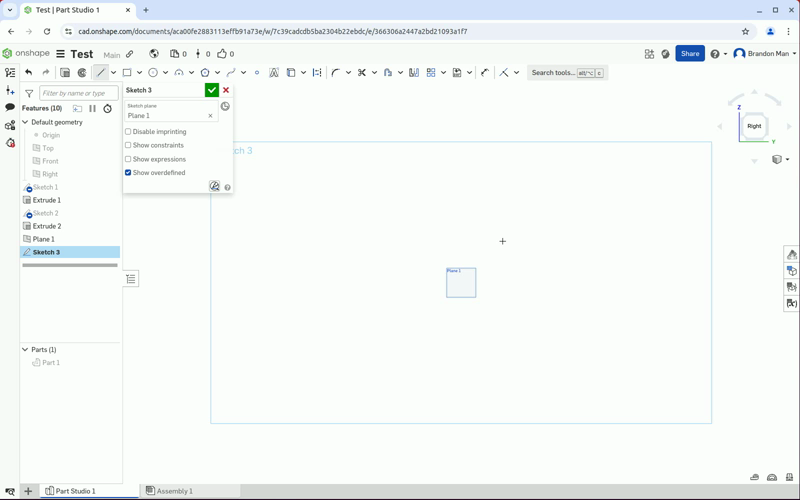
click(502, 240)
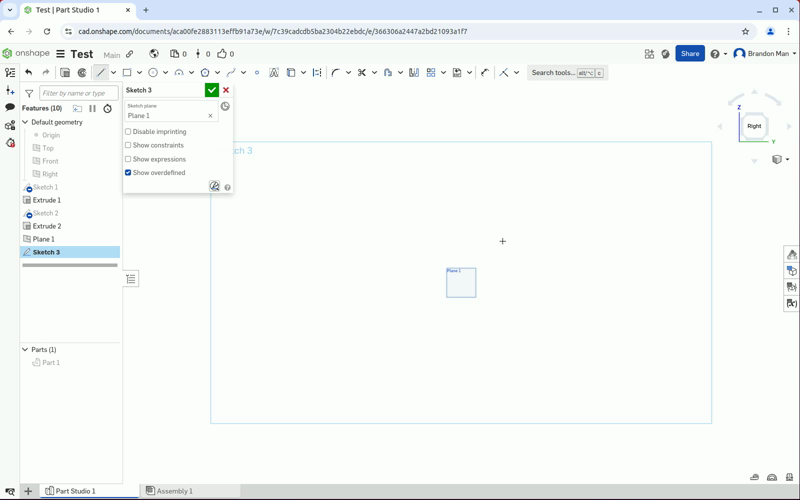
key_up(shift)
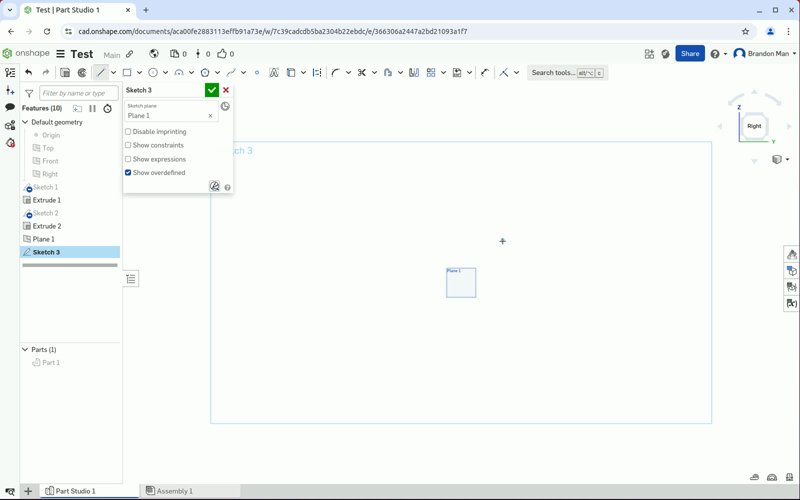
key_down(shift)
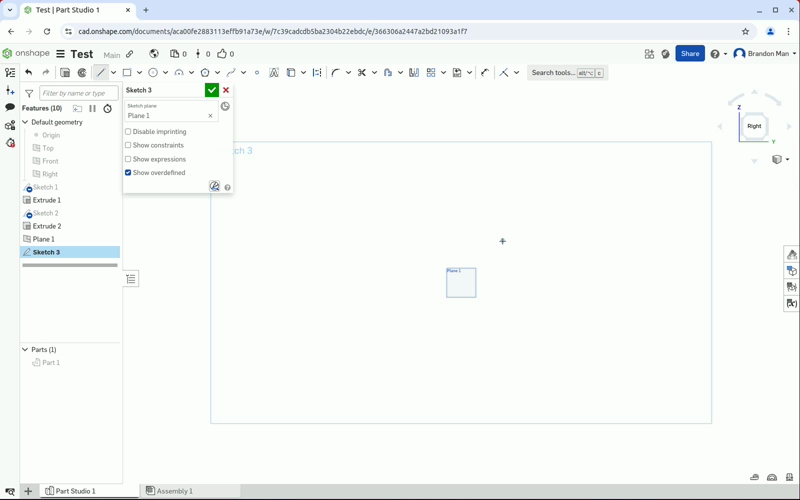
mouse_move(532, 240)
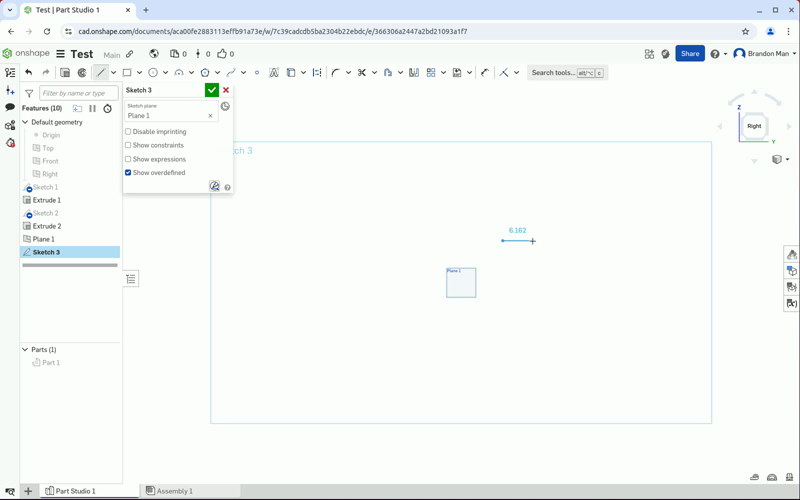
mouse_move(531, 240)
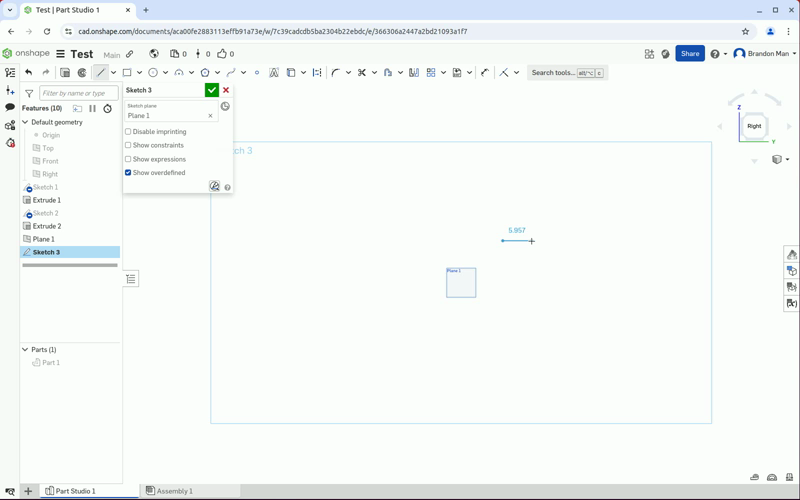
click(531, 240)
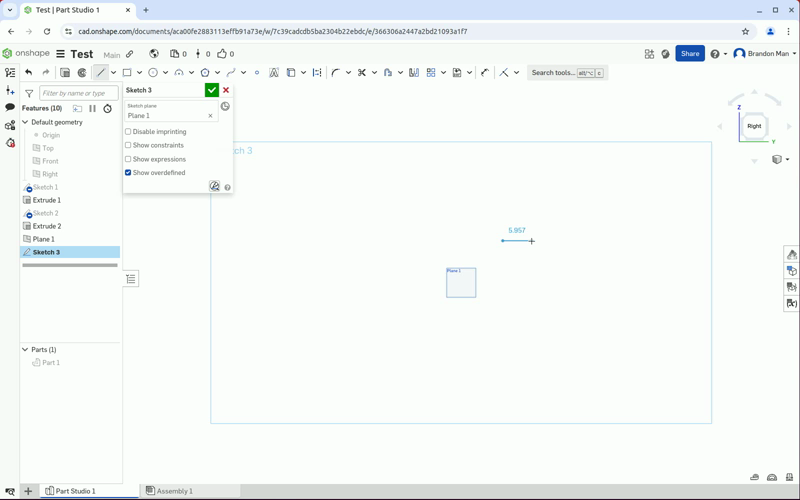
key_up(shift)
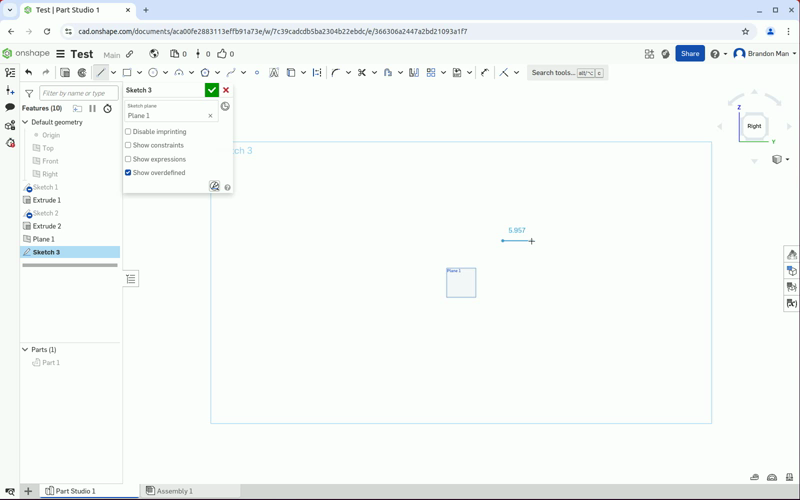
key_down(shift)
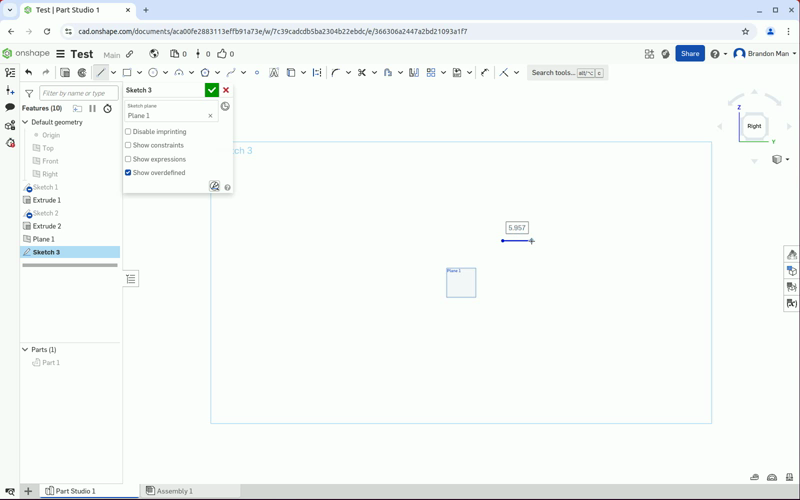
mouse_move(561, 240)
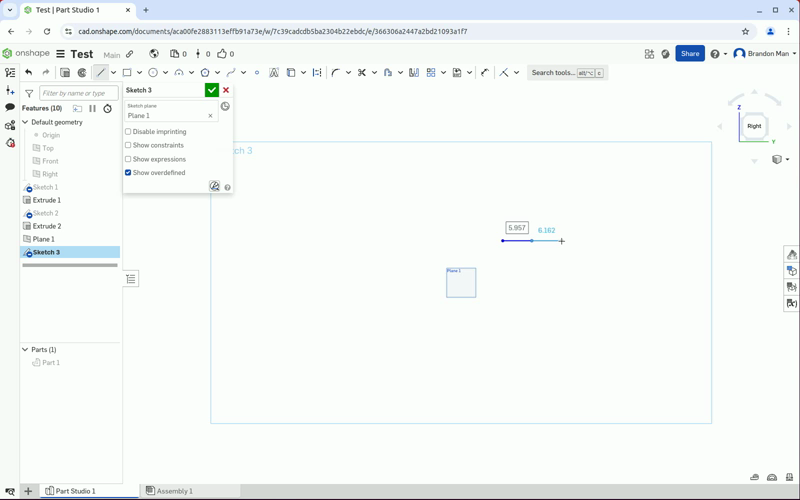
mouse_move(531, 211)
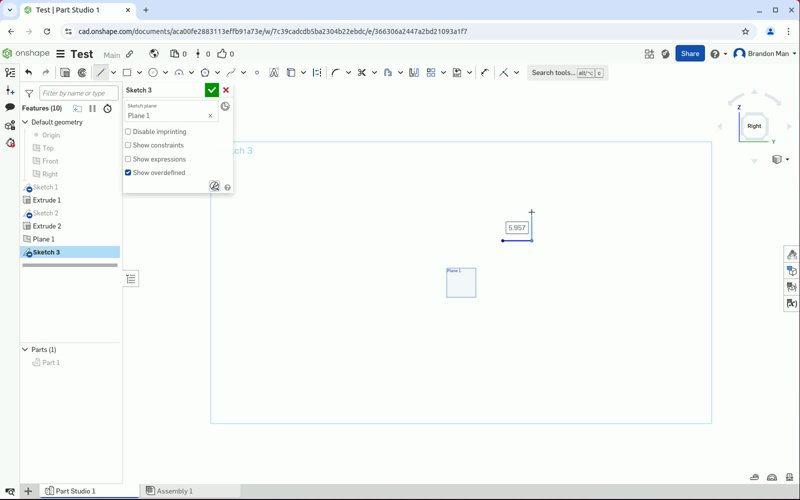
click(531, 211)
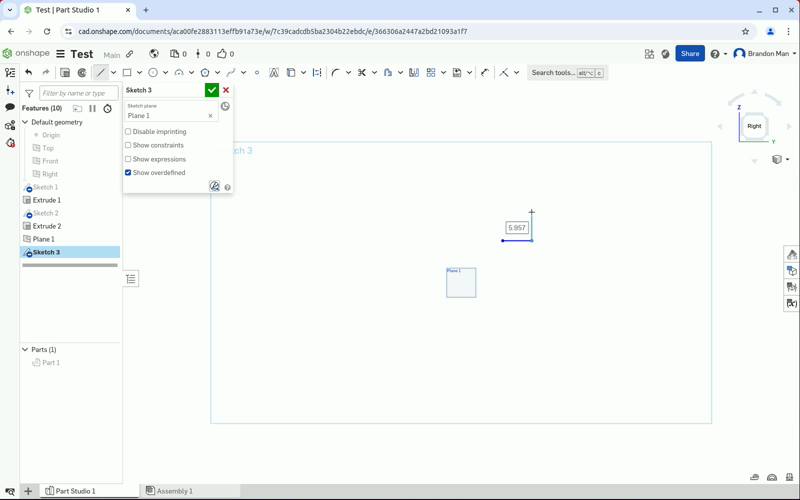
key_up(shift)
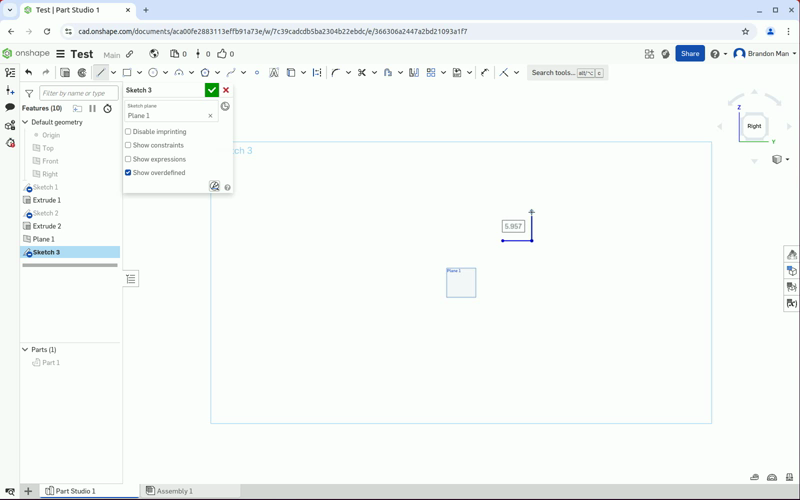
mouse_move(561, 211)
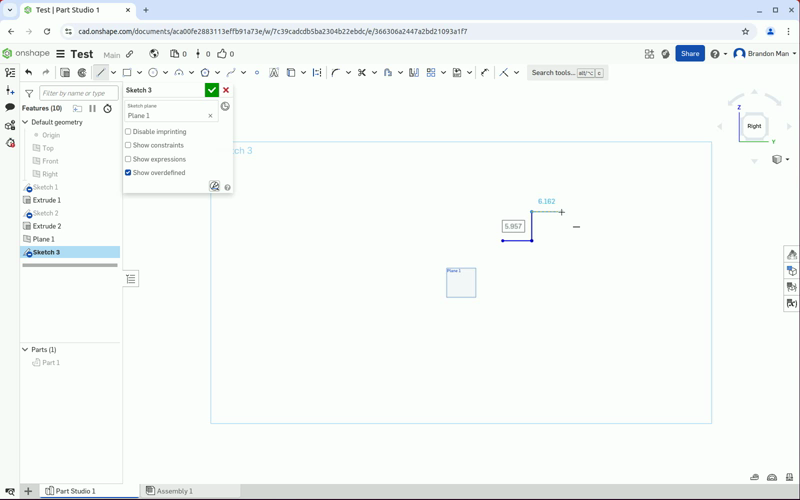
key_down(shift)
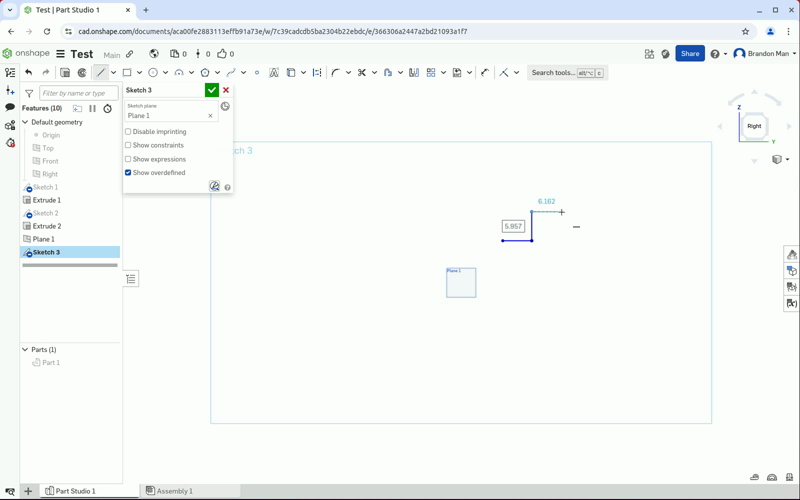
mouse_move(502, 240)
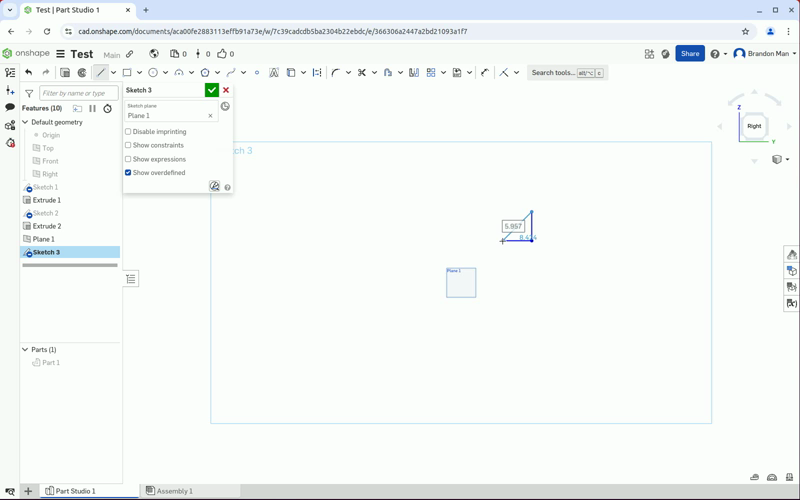
key_up(shift)
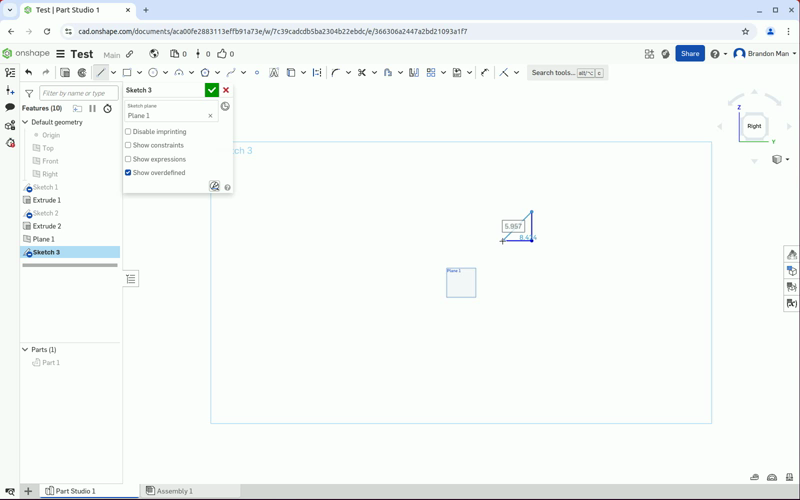
click(502, 240)
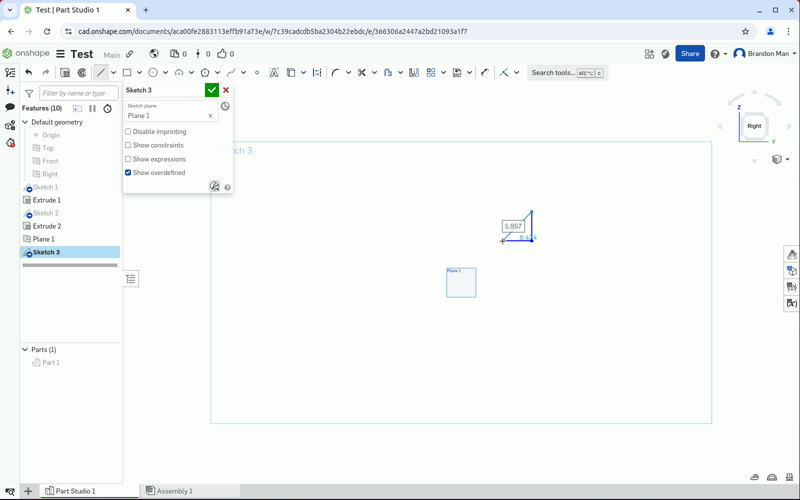
key(esc)
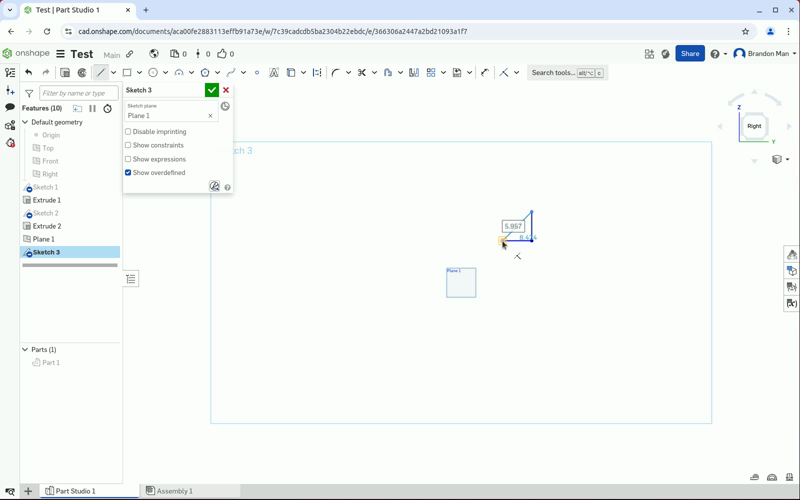
mouse_move(518, 234)
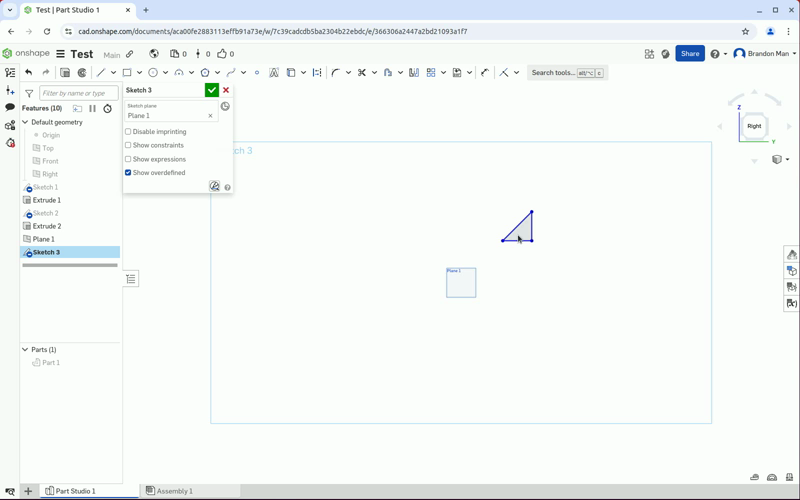
scroll(6)
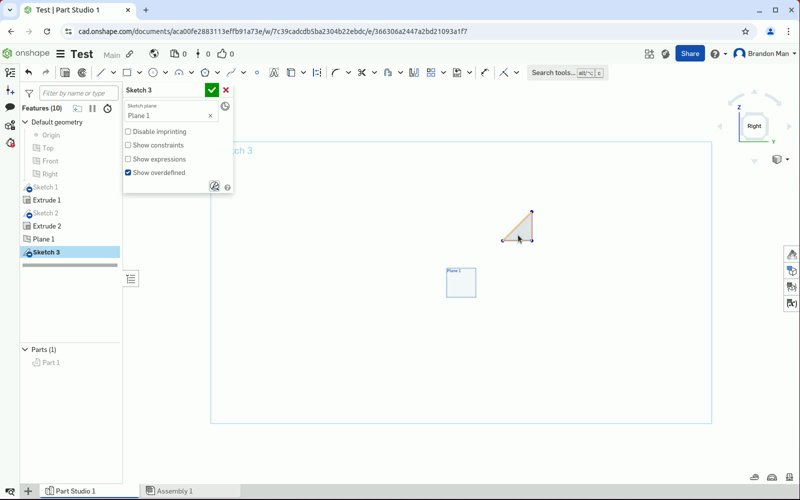
scroll(6)
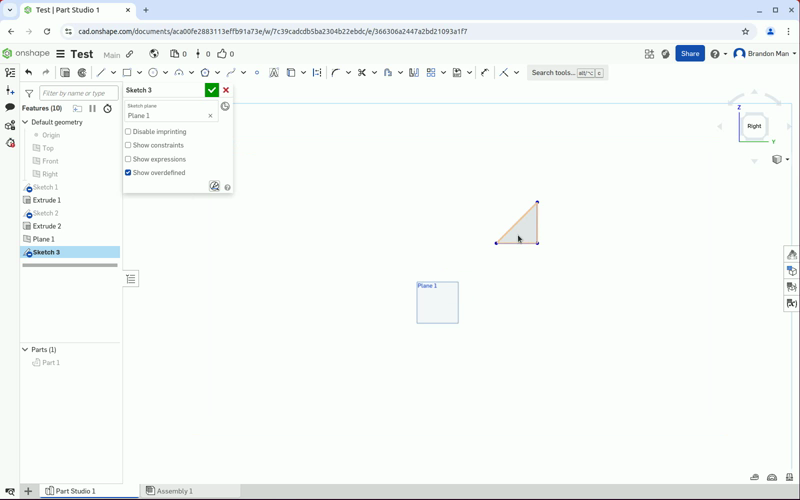
scroll(6)
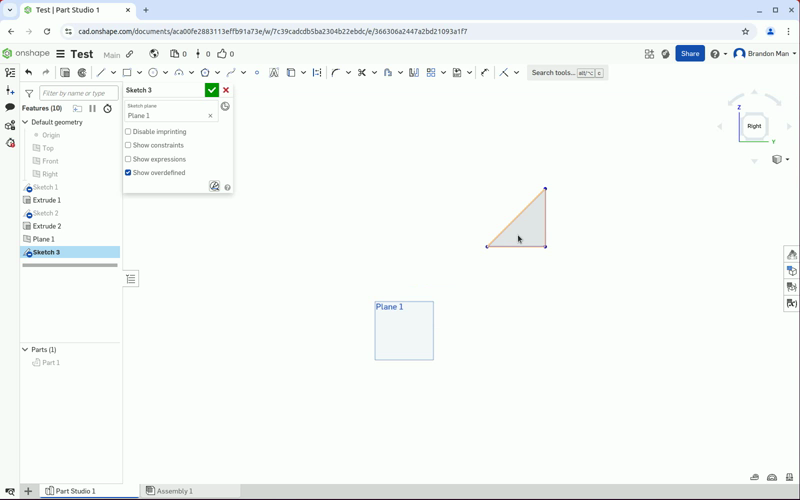
scroll(6)
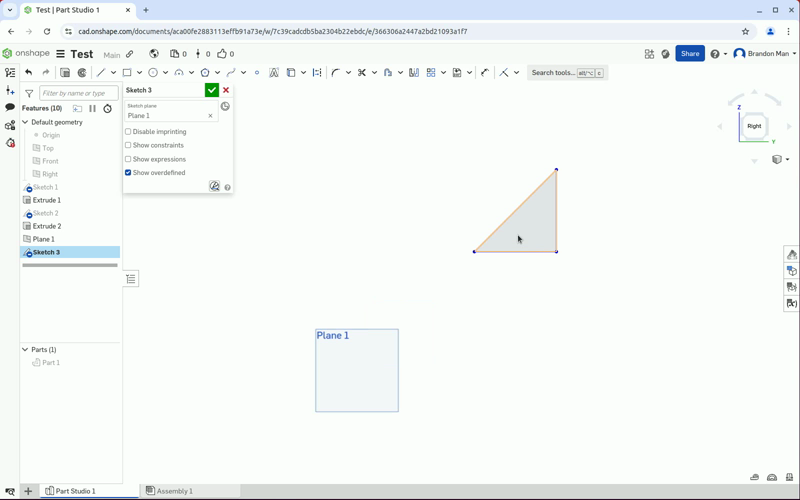
scroll(6)
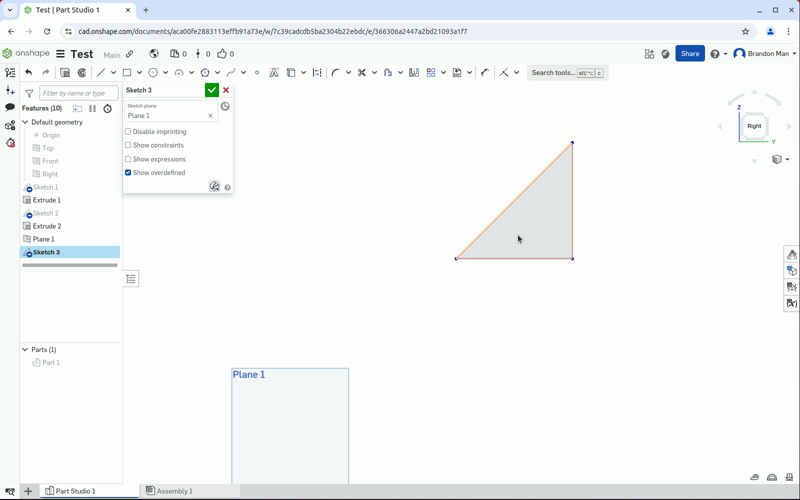
scroll(6)
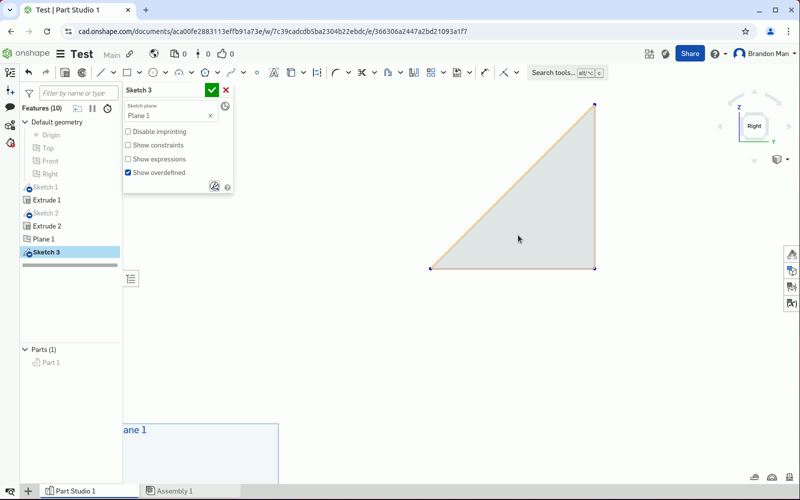
scroll(6)
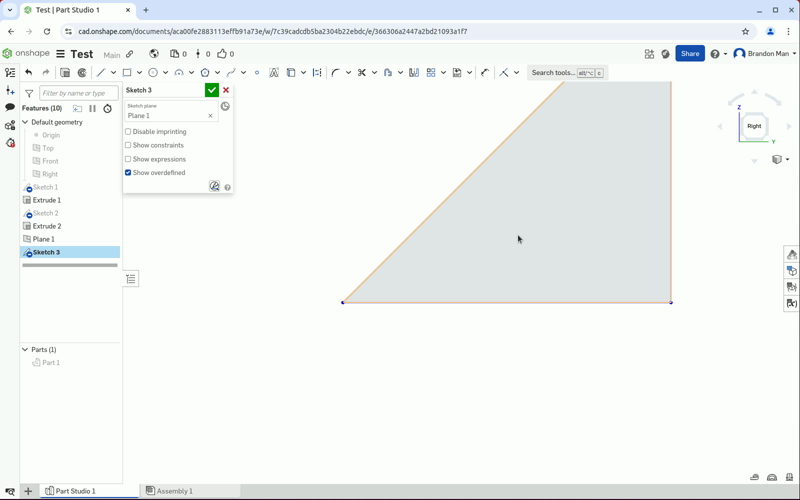
click(518, 234)
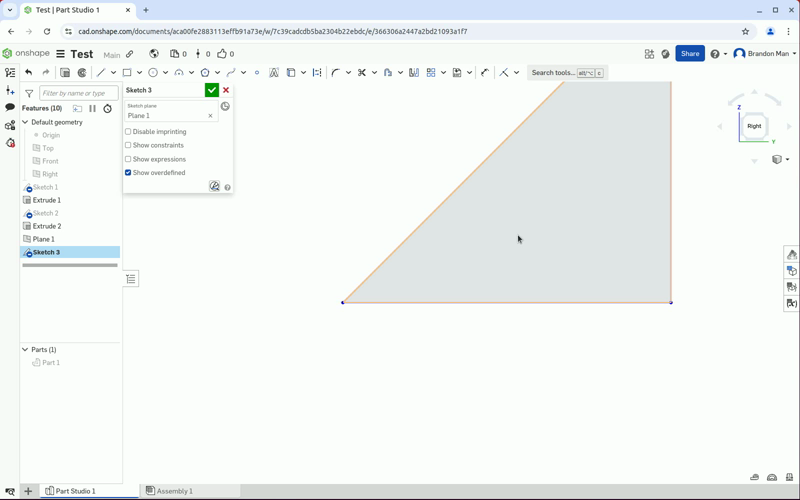
scroll(-6)
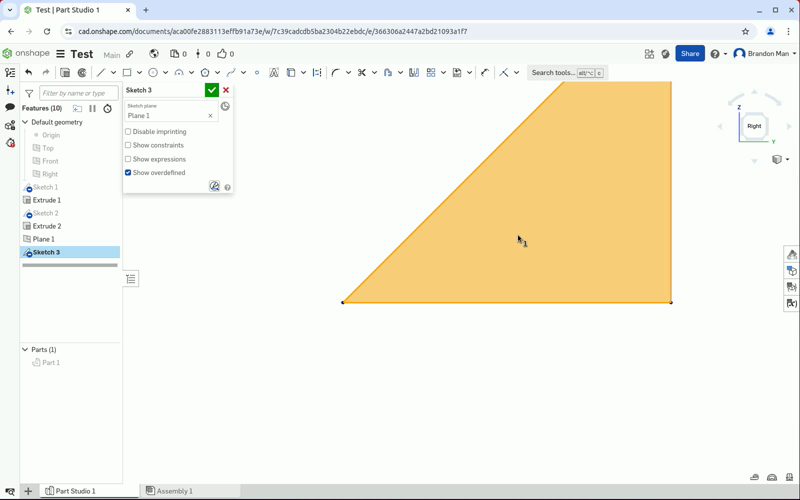
scroll(-6)
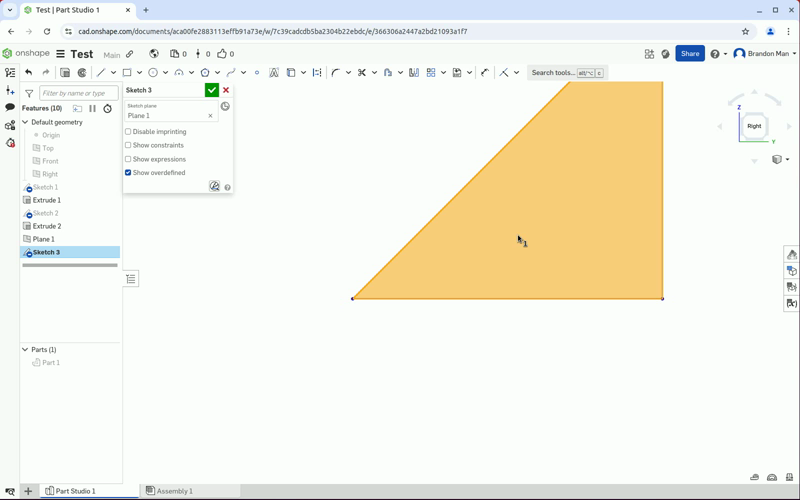
scroll(-6)
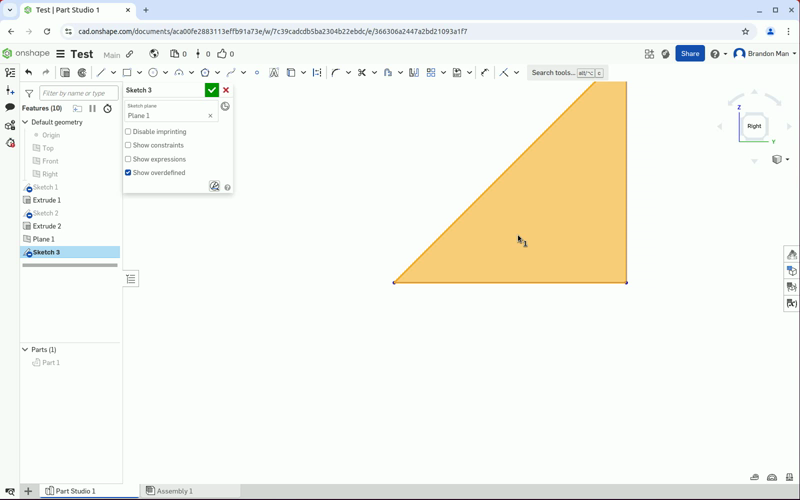
scroll(-6)
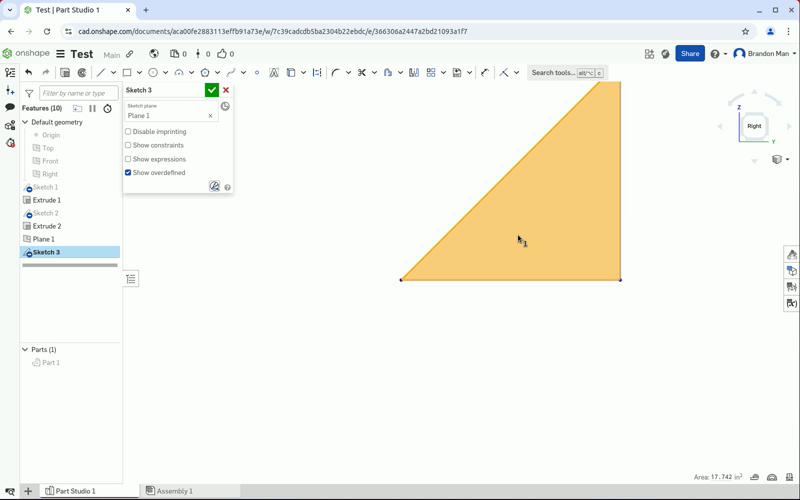
scroll(-6)
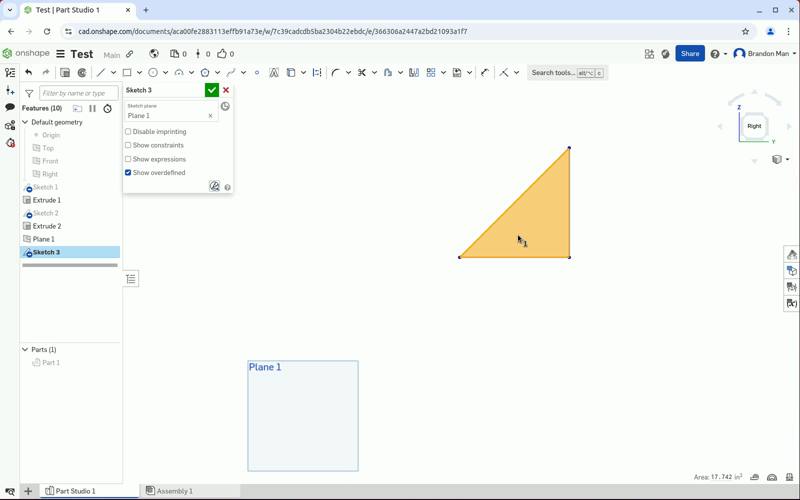
scroll(-6)
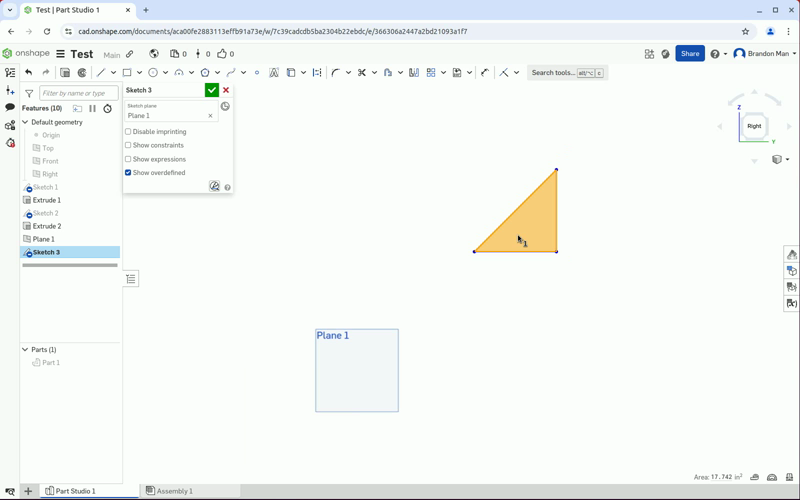
scroll(-6)
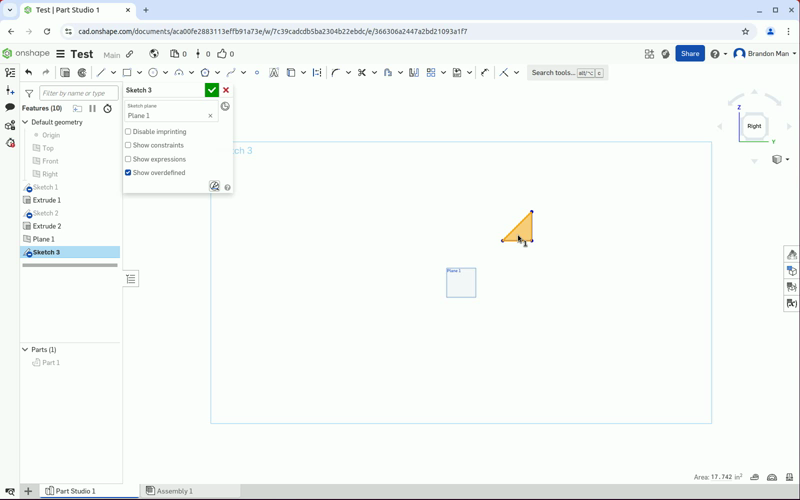
mouse_move(73, 352)
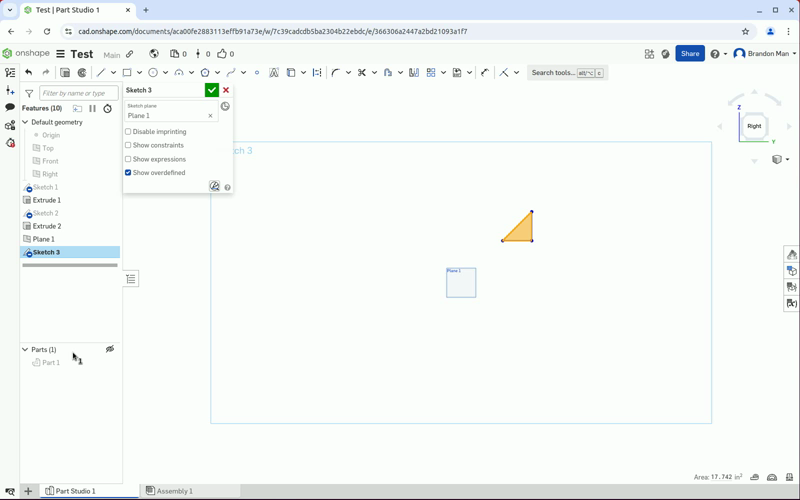
key(shift+y)
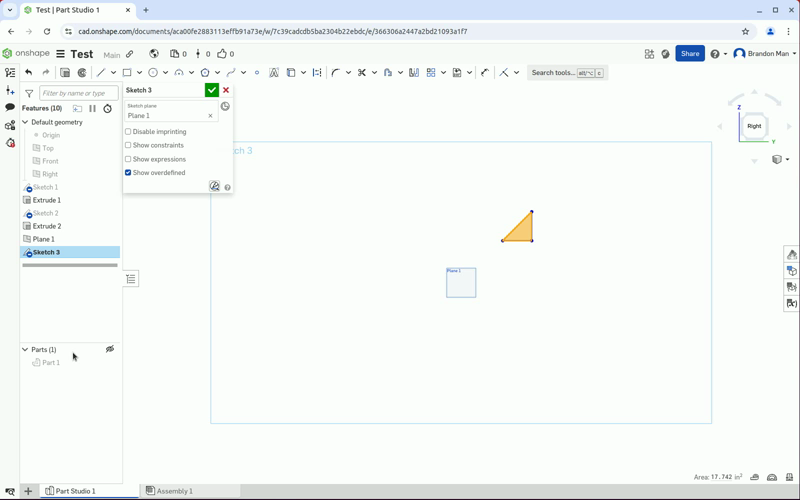
key(shift+e)
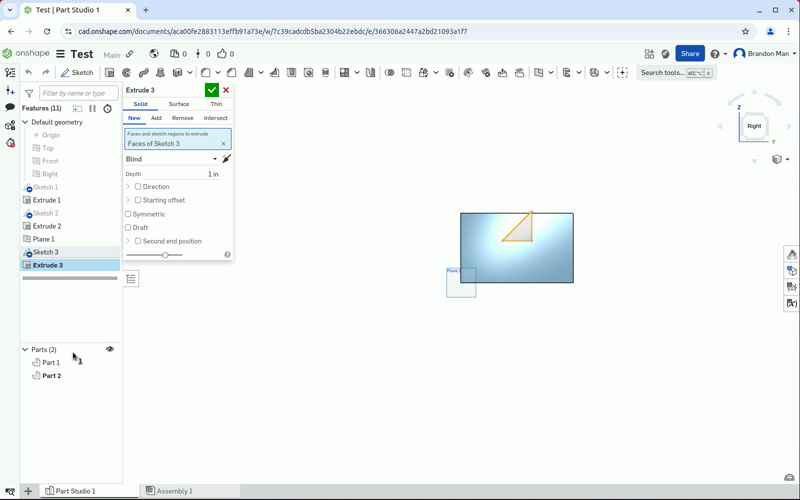
mouse_move(143, 106)
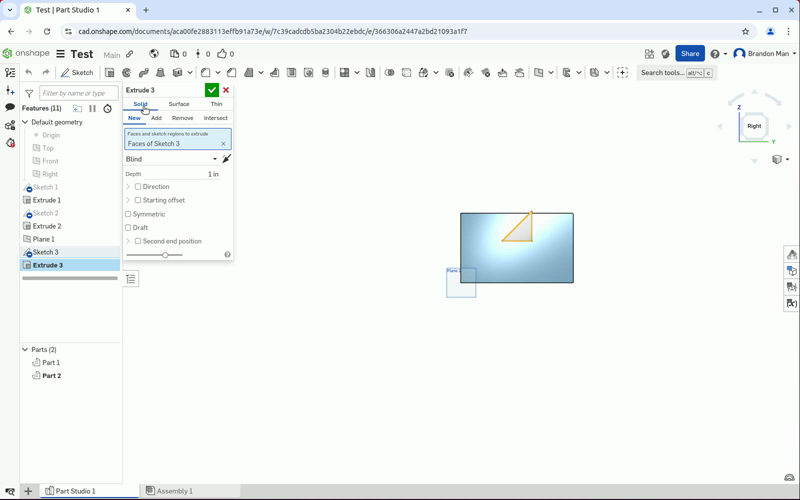
click(143, 106)
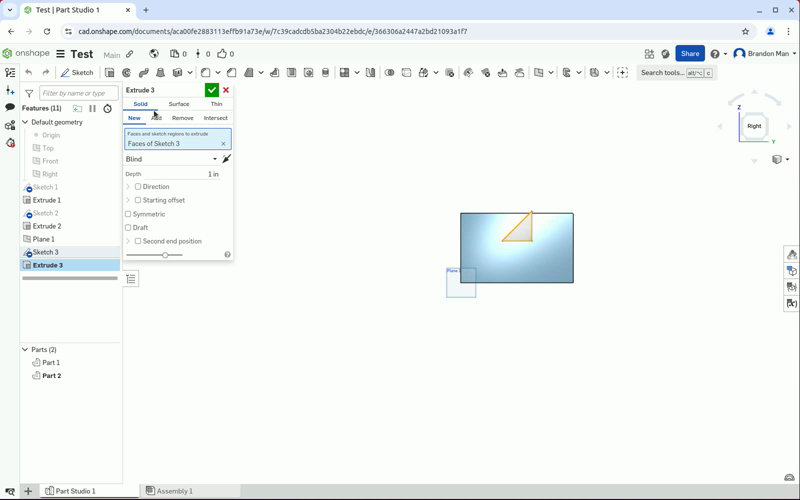
mouse_move(186, 120)
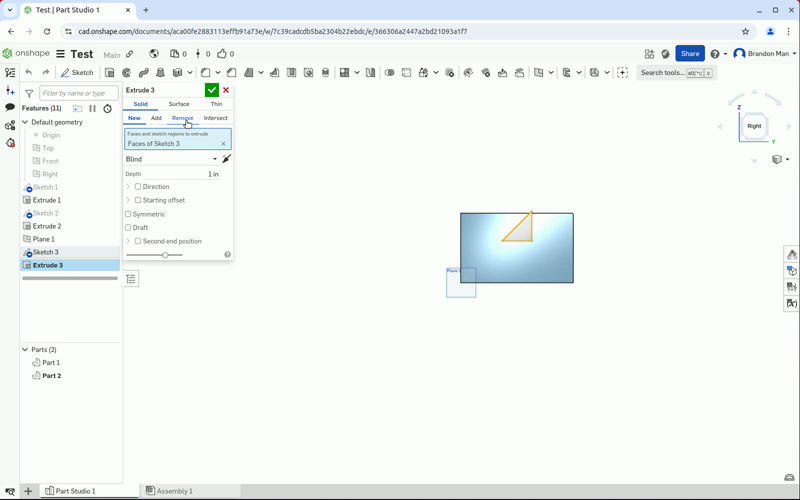
click(186, 120)
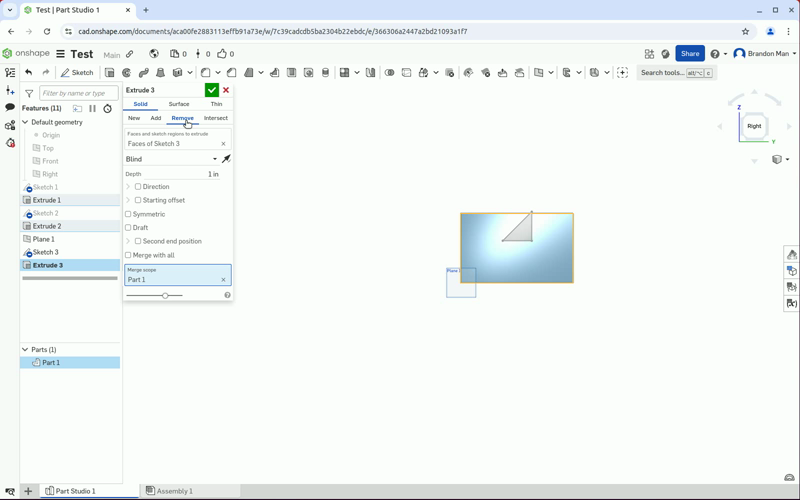
key(tab, 4)
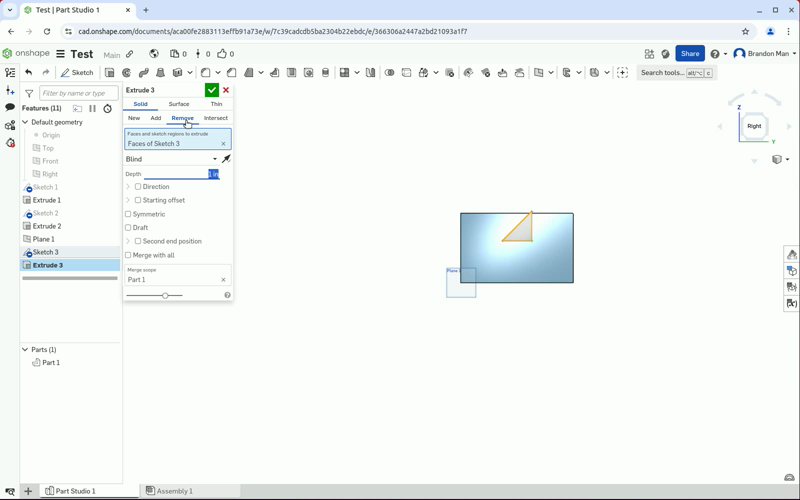
text(8.666)
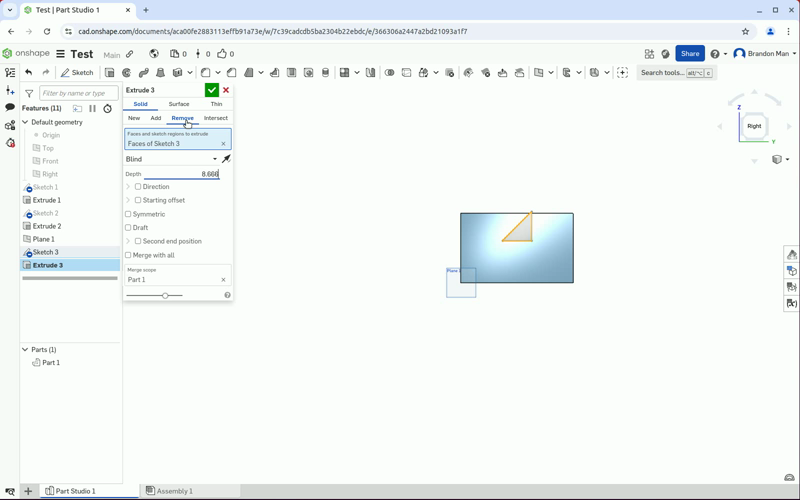
key(tab, 6)
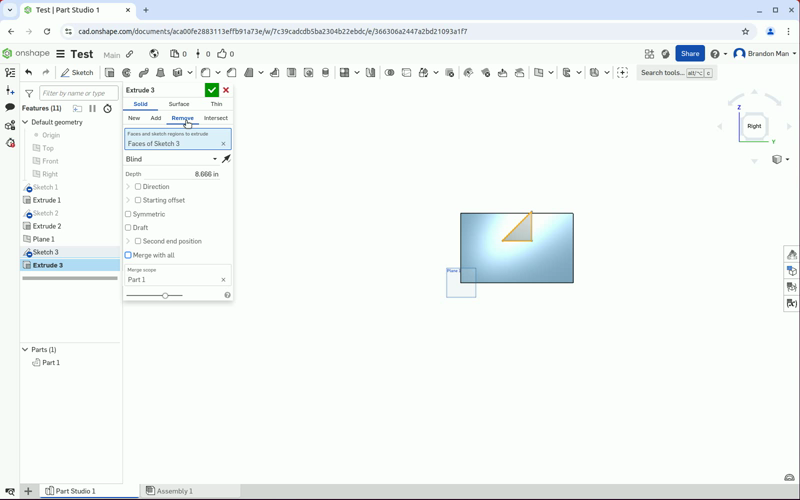
key(space)
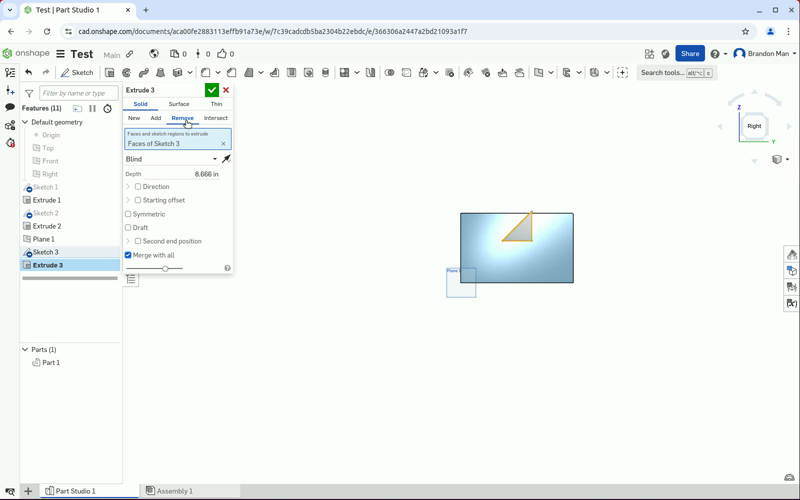
key(enter)
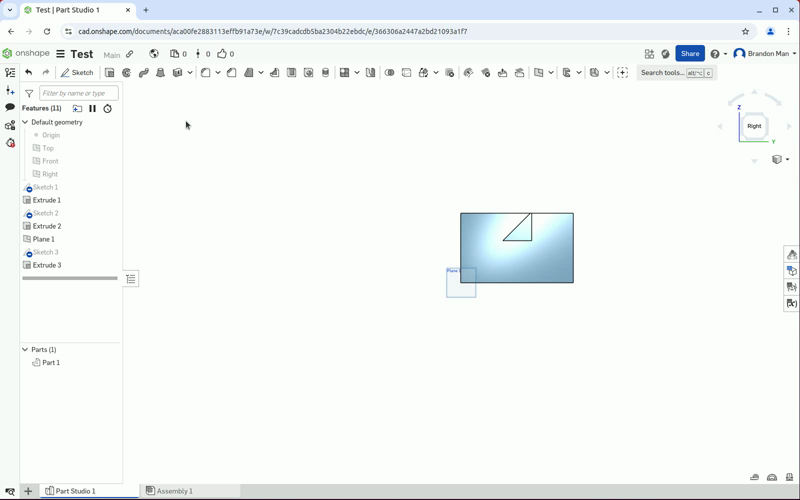
key(shift+h)
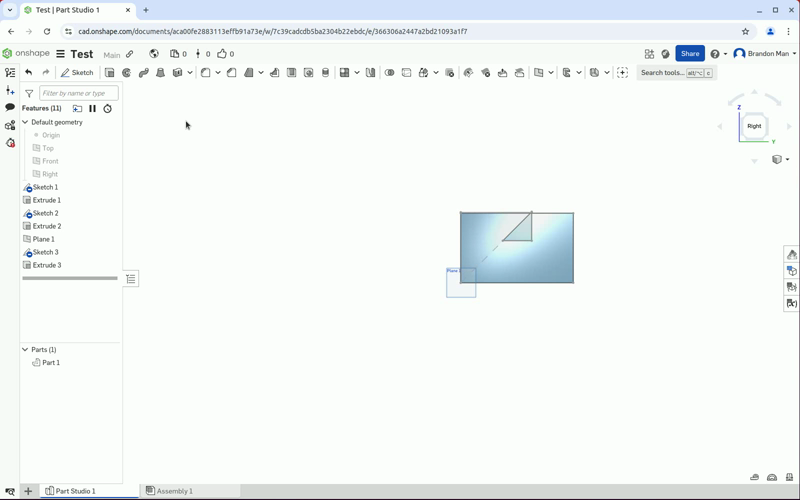
key(shift+h)
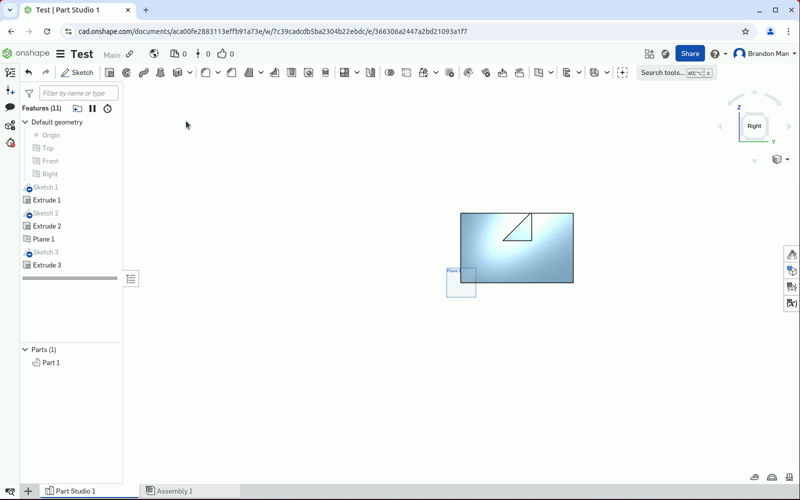
mouse_move(73, 189)
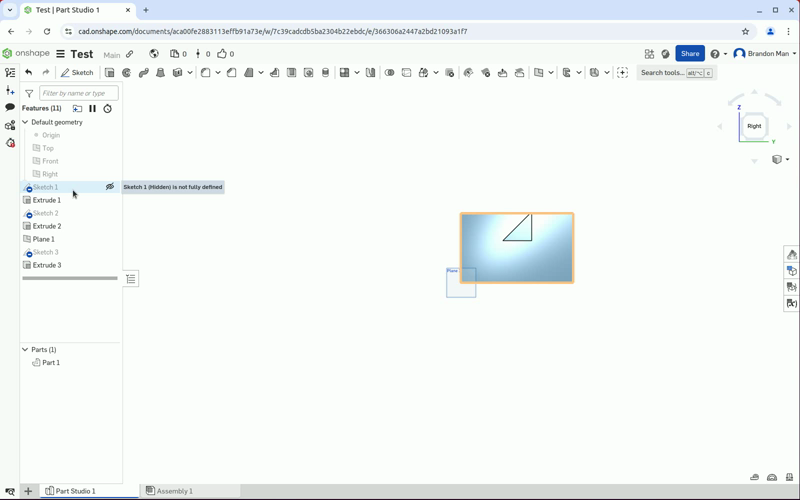
click(73, 189)
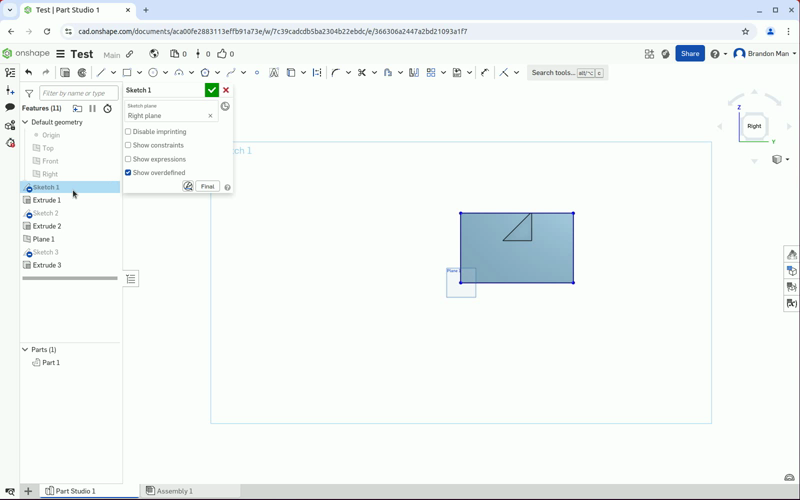
mouse_move(229, 92)
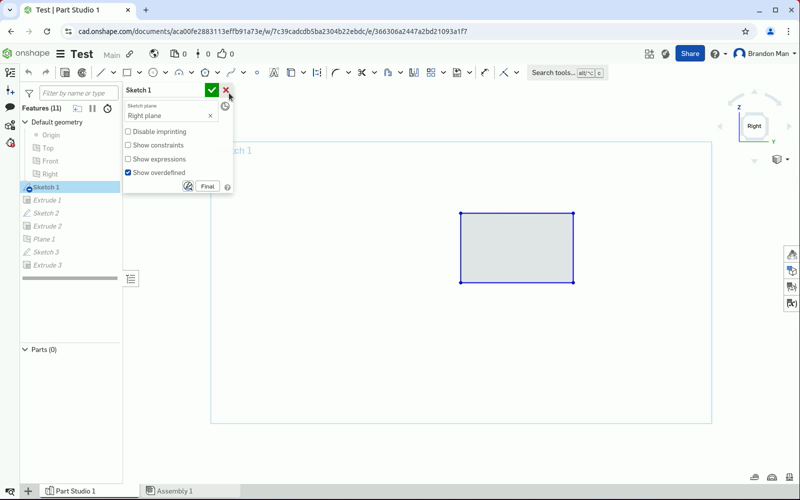
click(229, 92)
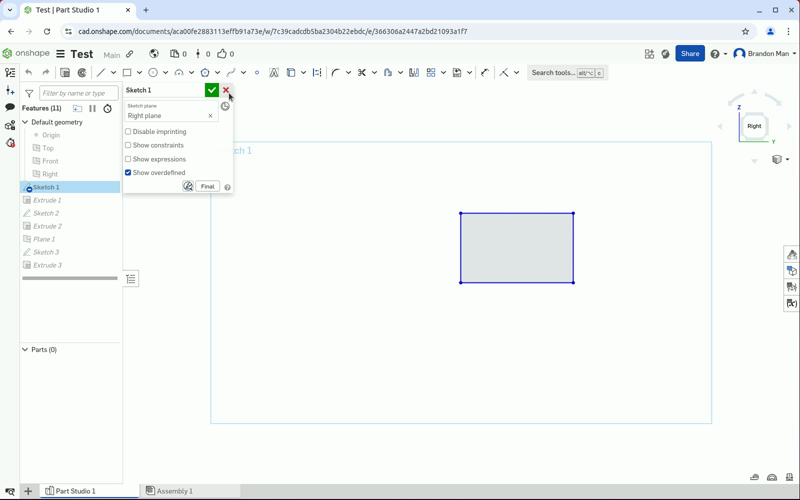
key(shift+s)
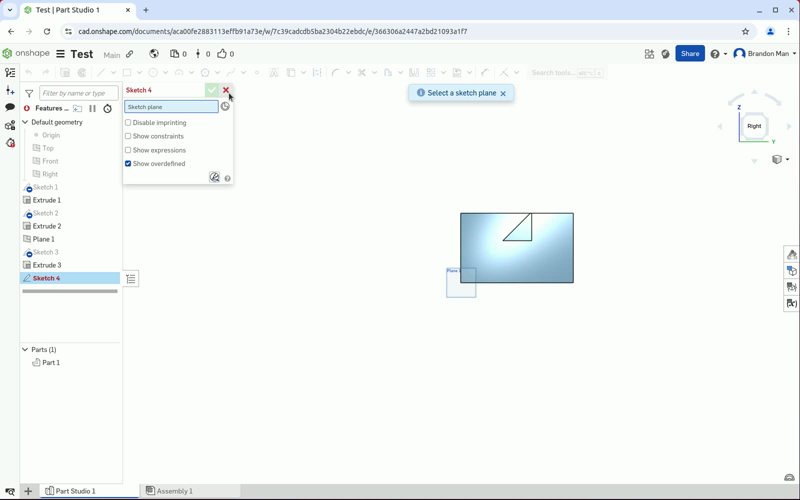
mouse_move(73, 176)
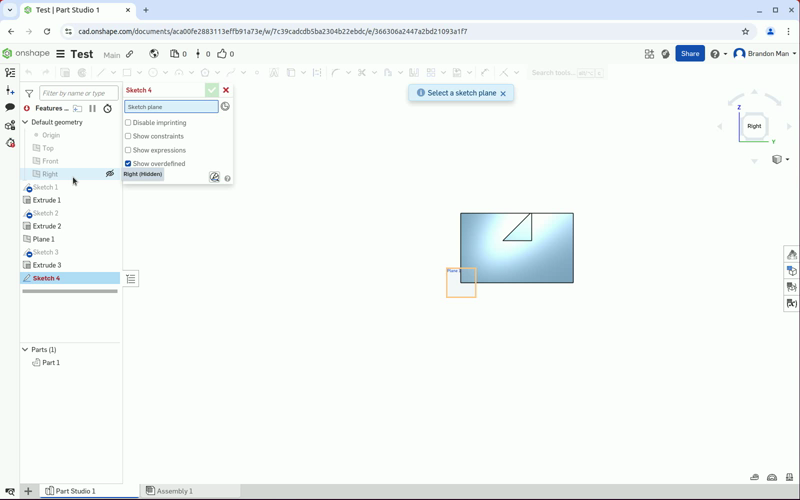
click(73, 176)
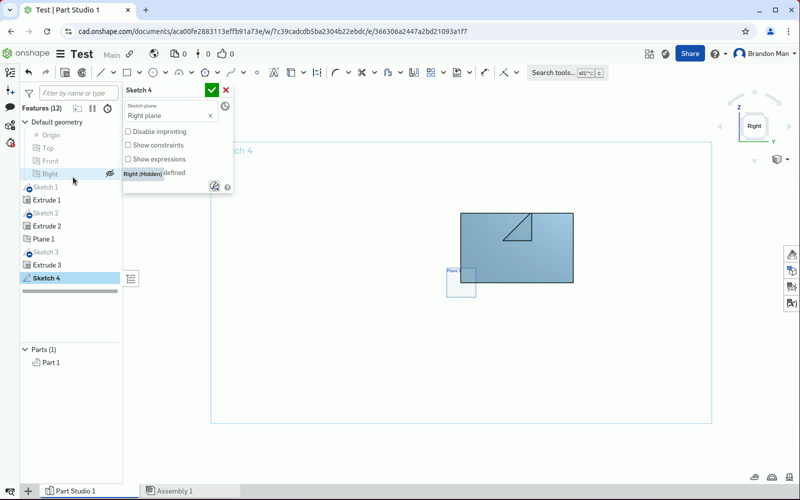
mouse_move(73, 352)
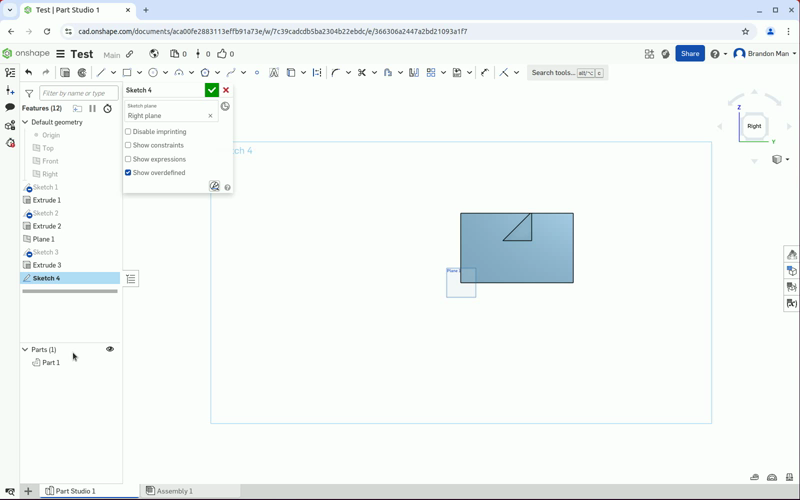
key(y)
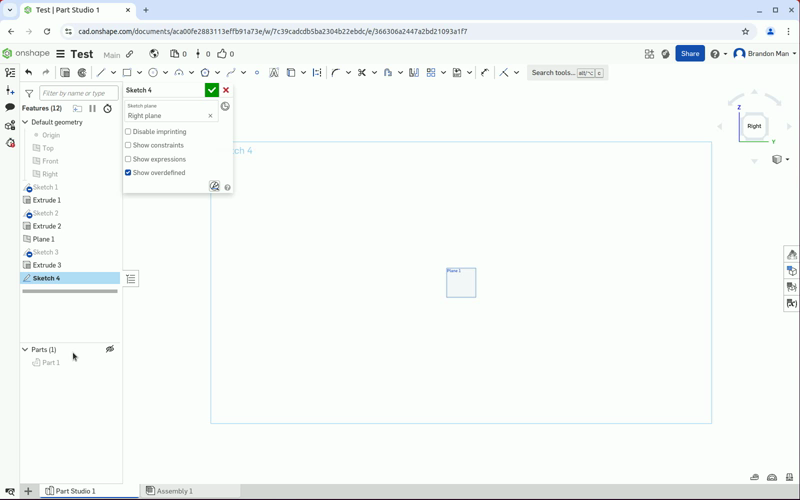
key(l)
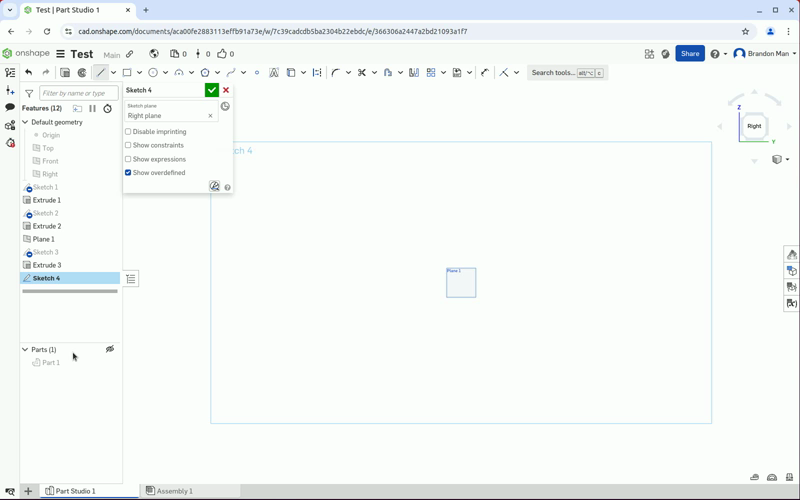
key_down(shift)
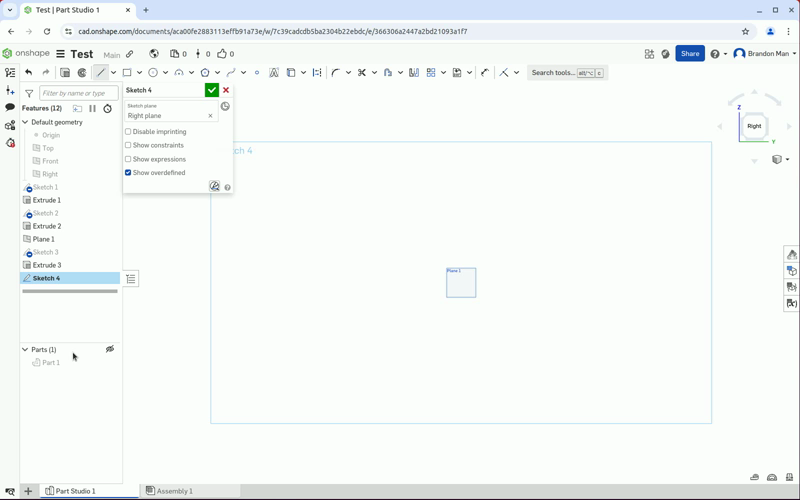
mouse_move(502, 240)
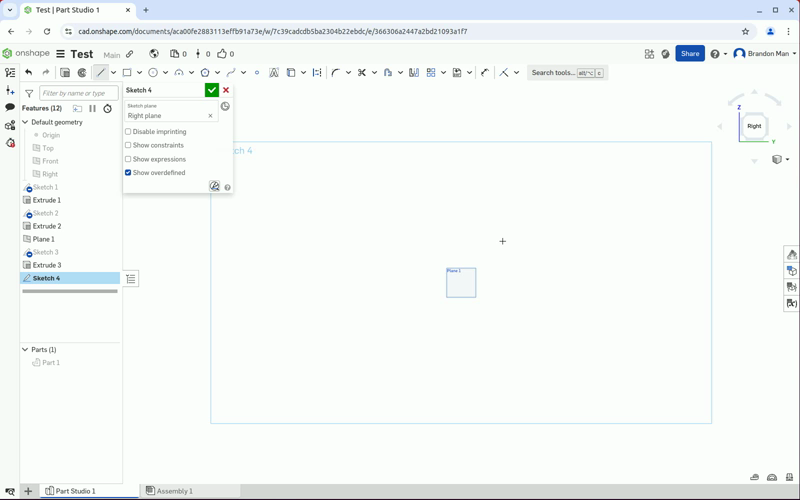
click(502, 240)
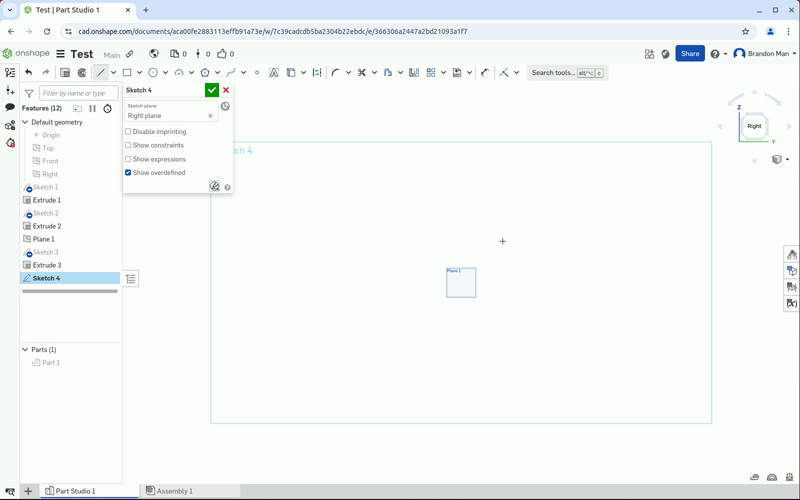
key_up(shift)
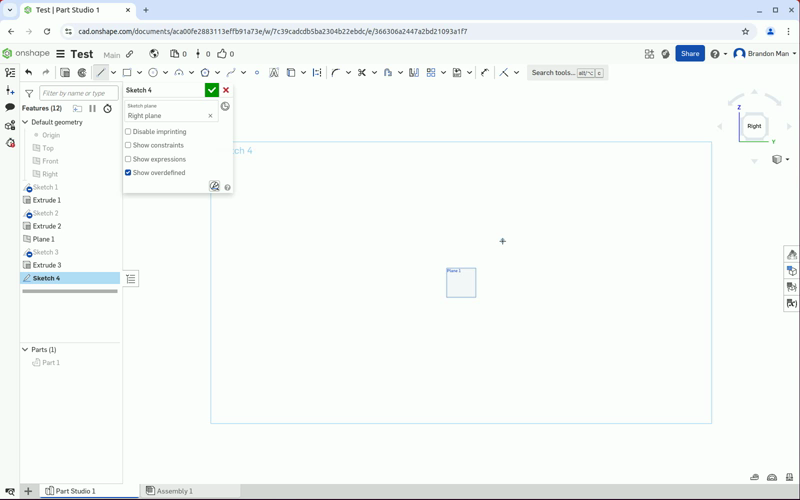
key_down(shift)
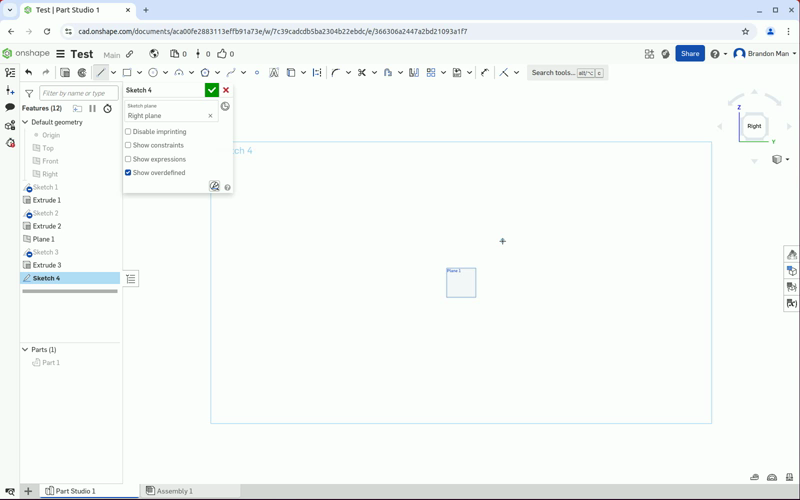
mouse_move(532, 240)
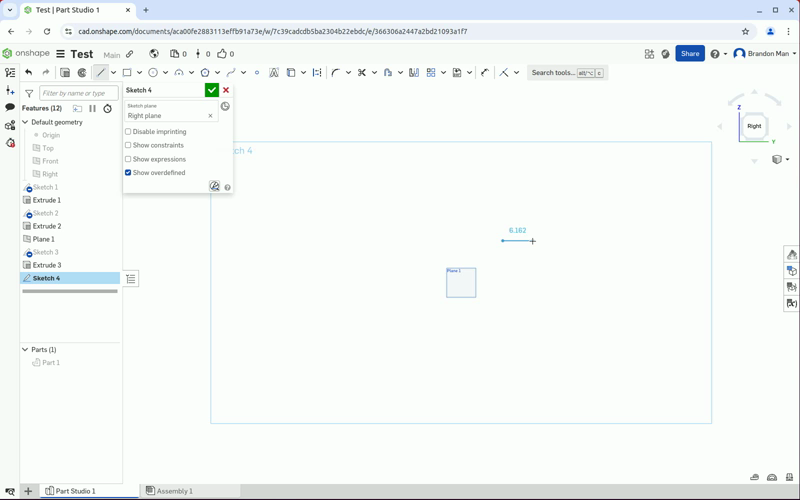
mouse_move(531, 211)
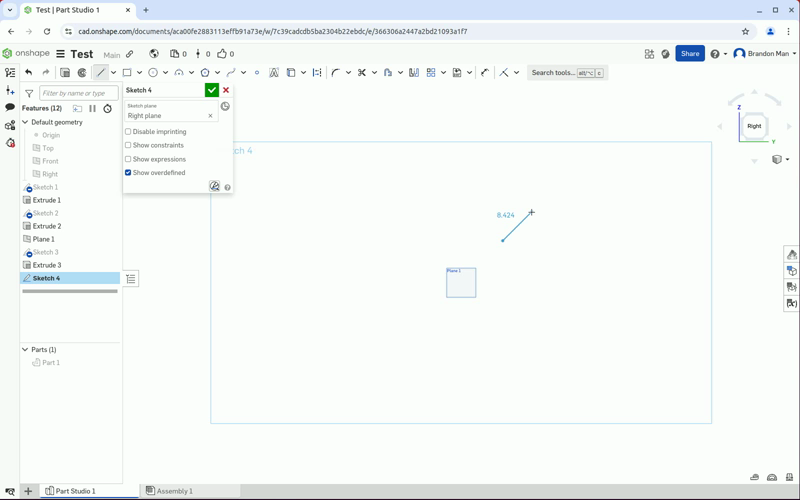
click(531, 211)
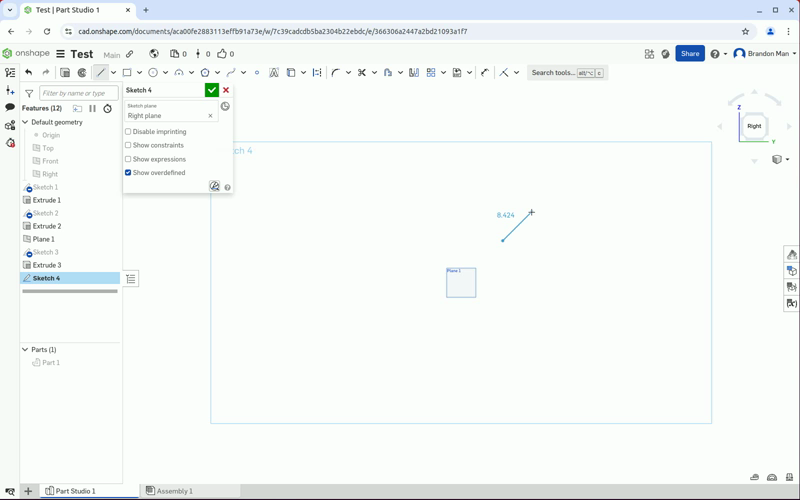
key_up(shift)
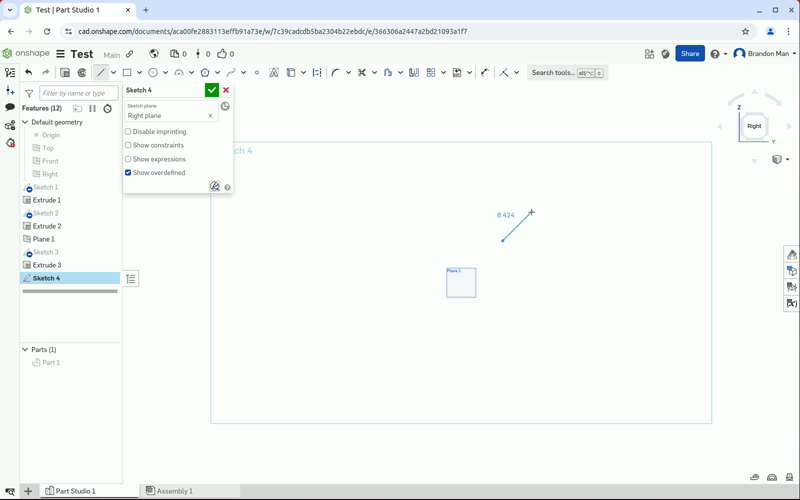
key_down(shift)
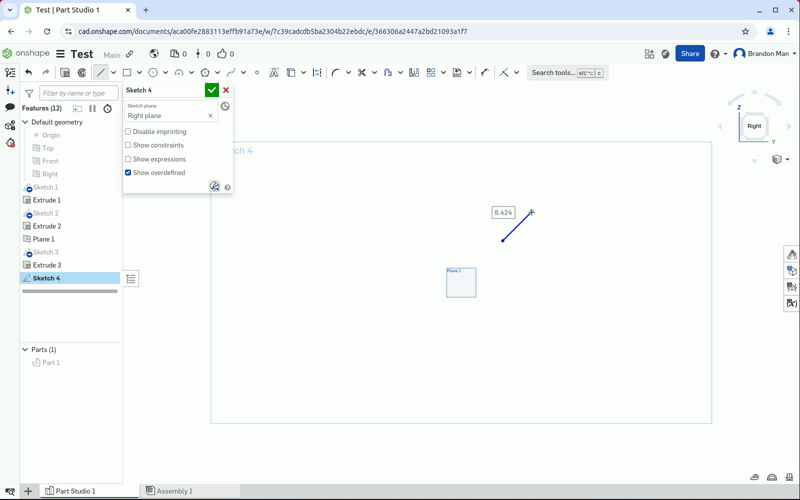
mouse_move(561, 211)
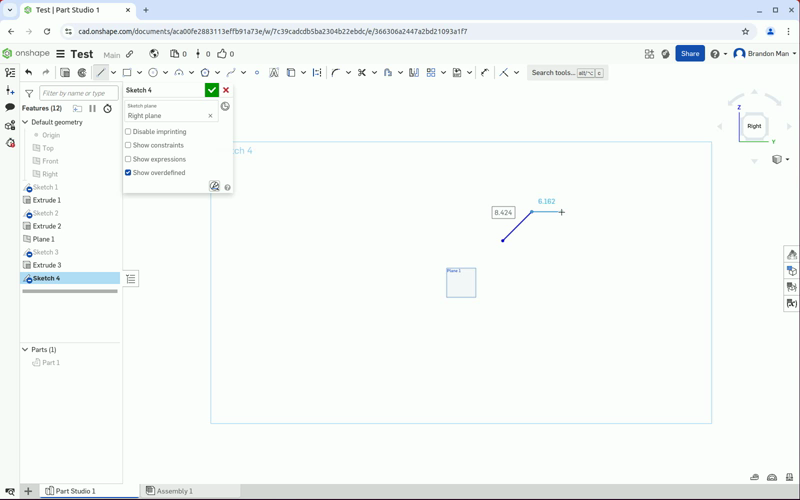
mouse_move(502, 211)
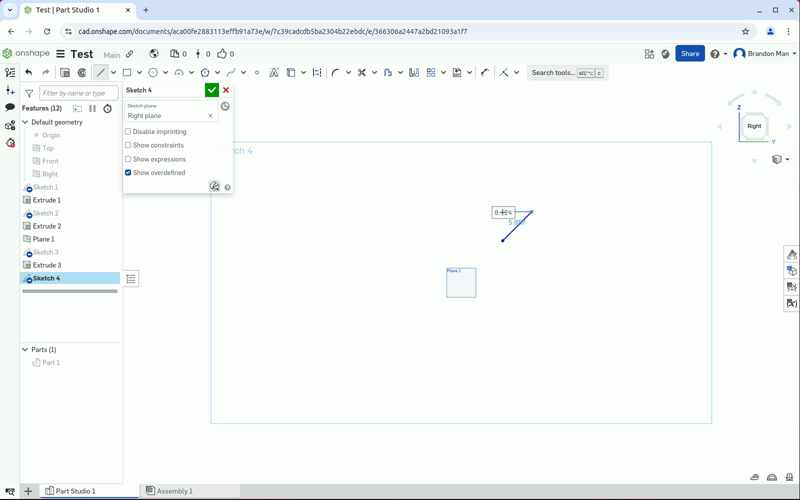
click(502, 211)
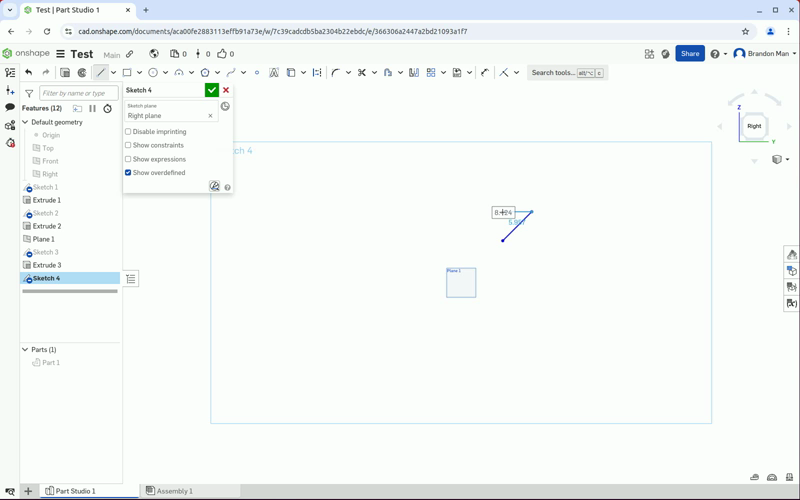
key_up(shift)
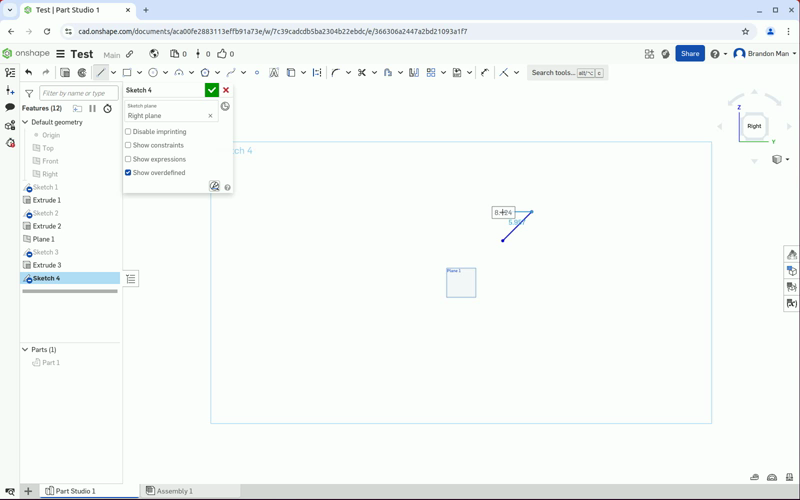
mouse_move(532, 211)
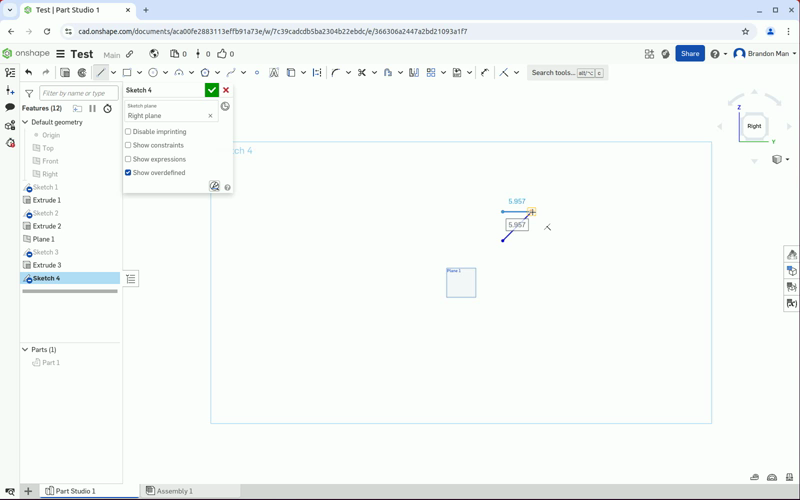
key_down(shift)
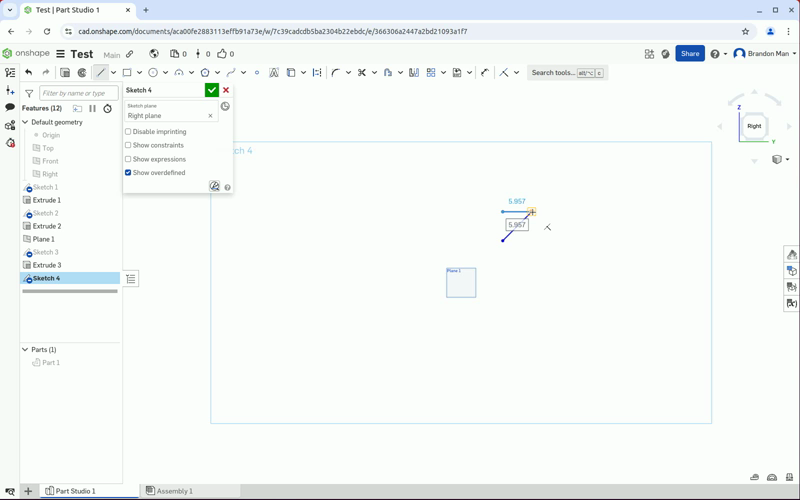
mouse_move(502, 240)
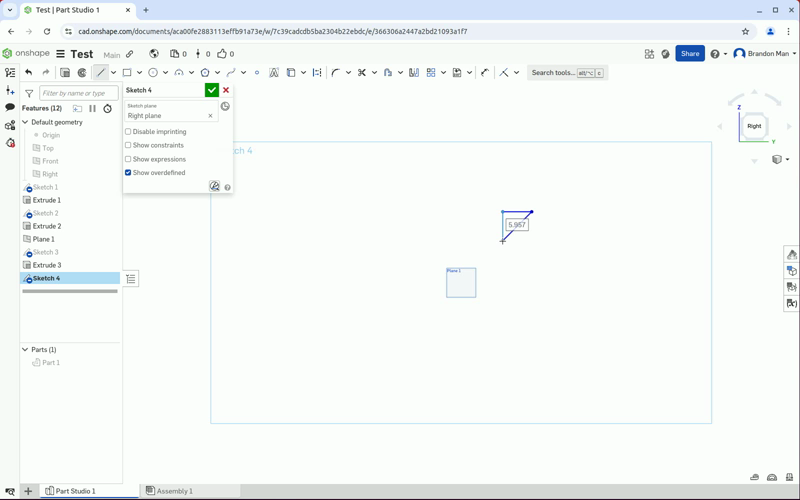
key_up(shift)
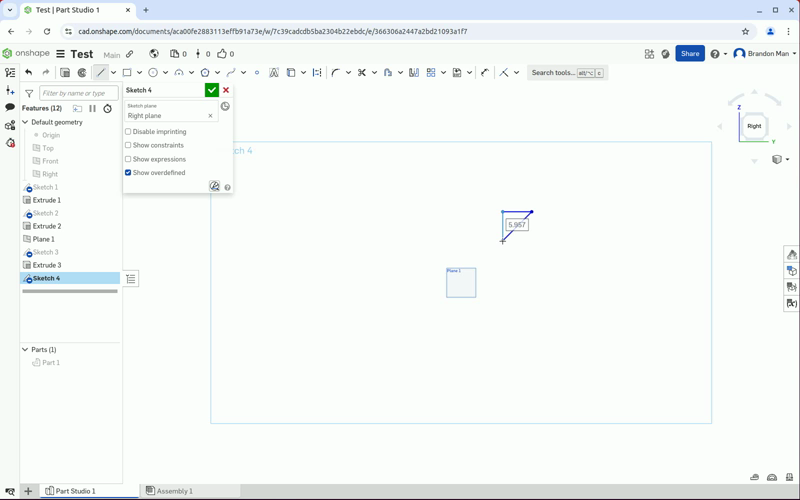
click(502, 240)
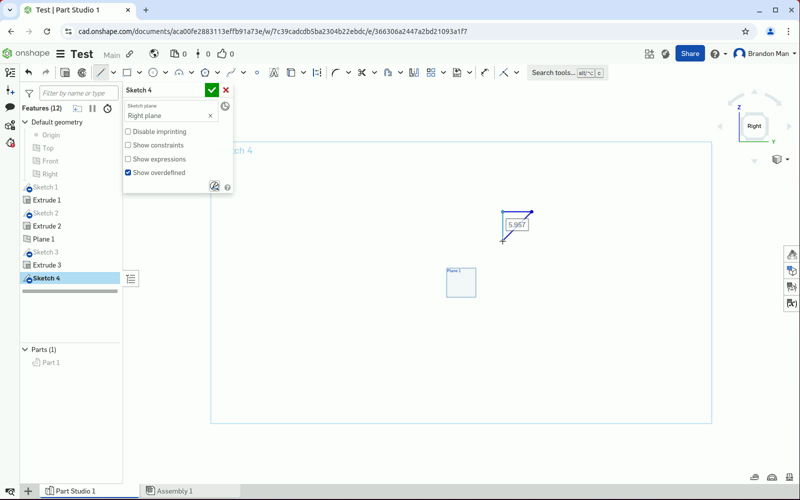
key(esc)
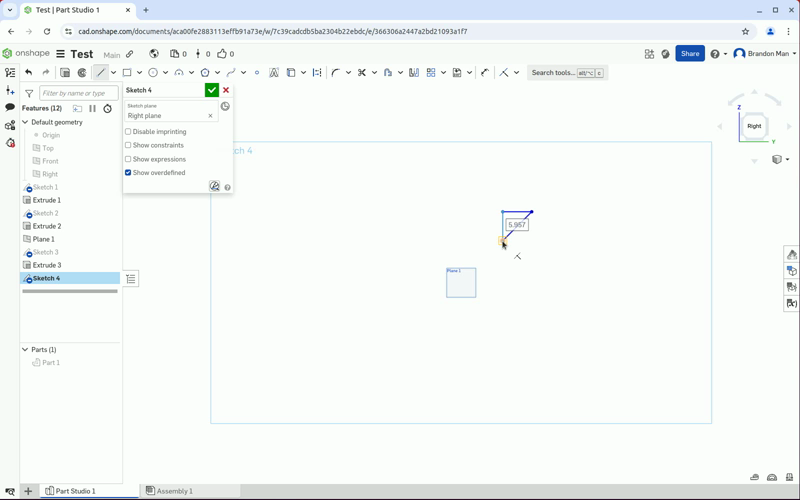
mouse_move(503, 236)
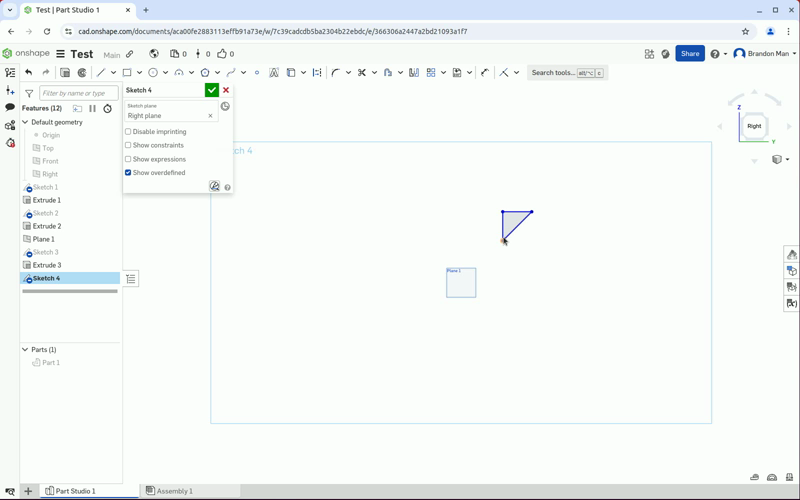
scroll(6)
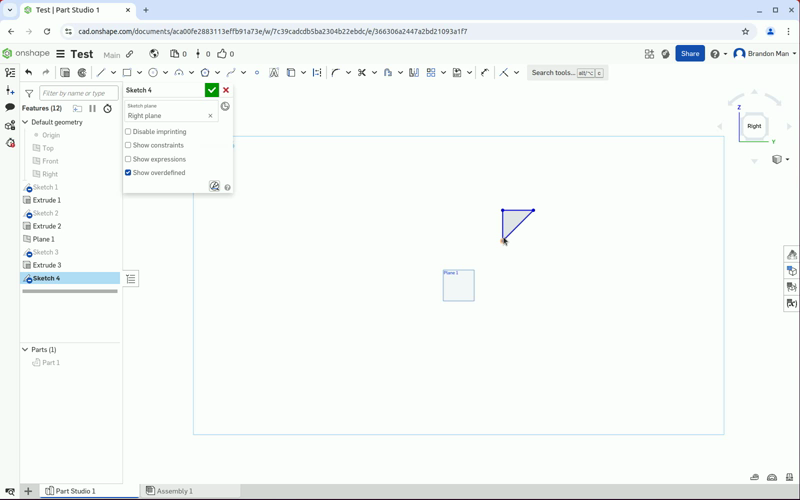
scroll(6)
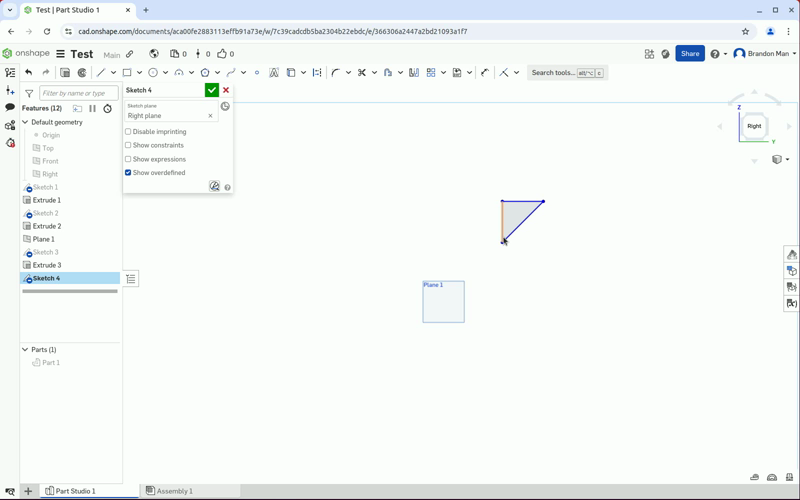
scroll(6)
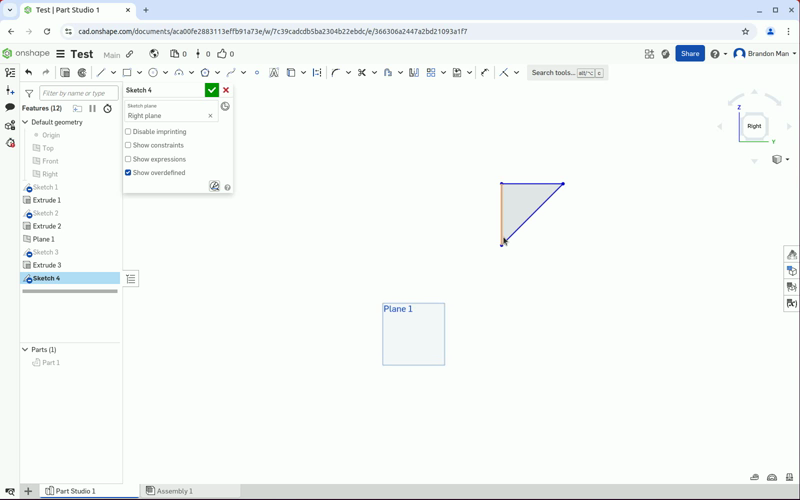
scroll(6)
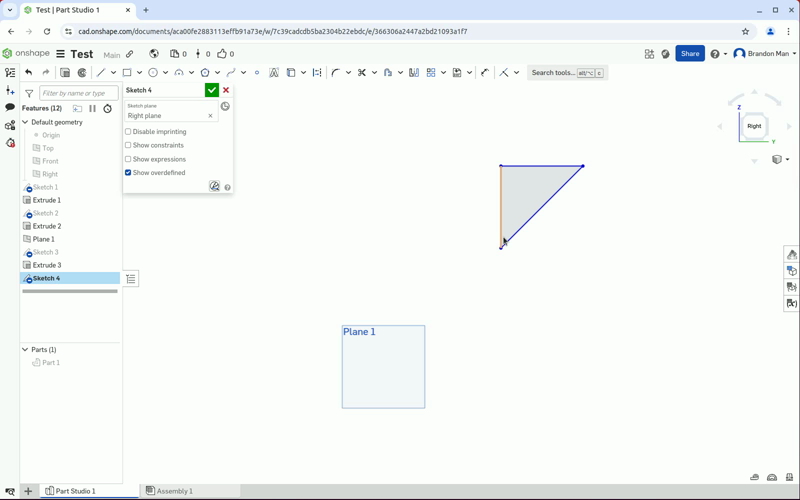
scroll(6)
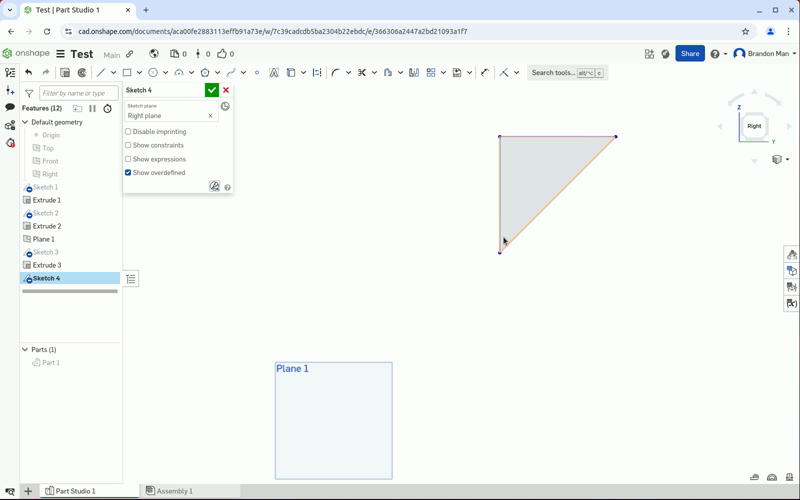
scroll(6)
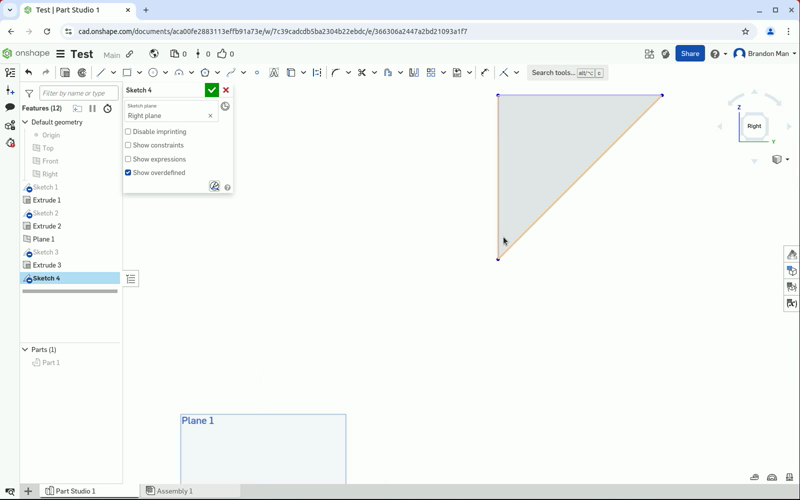
scroll(6)
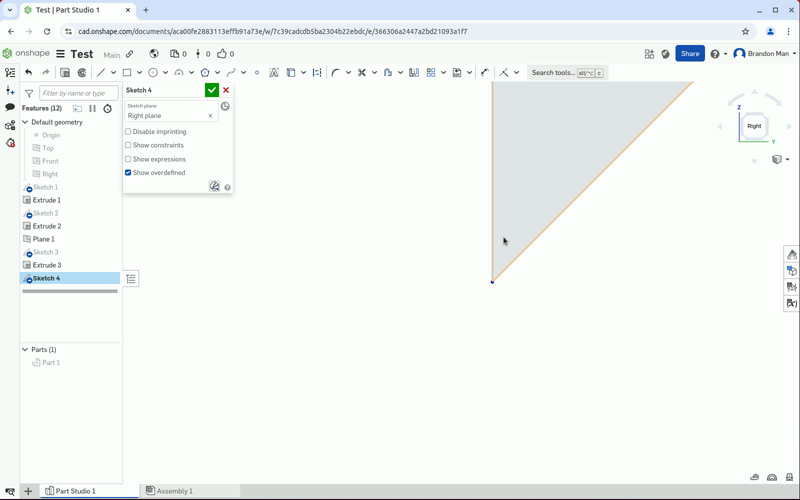
click(503, 236)
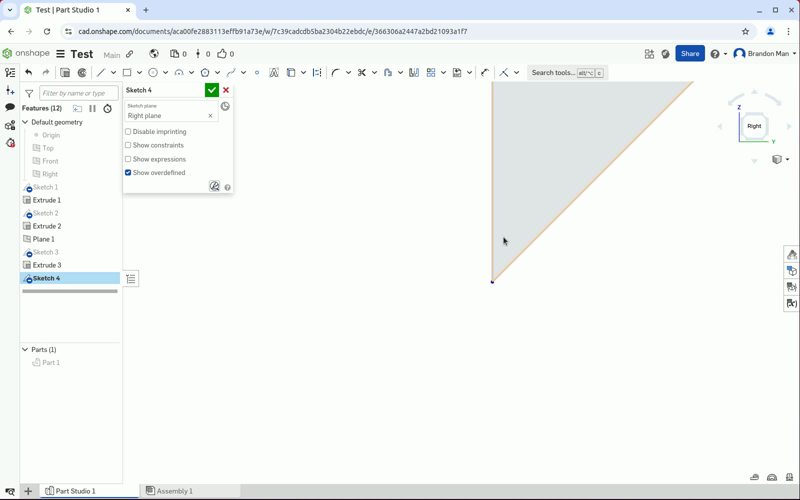
scroll(-6)
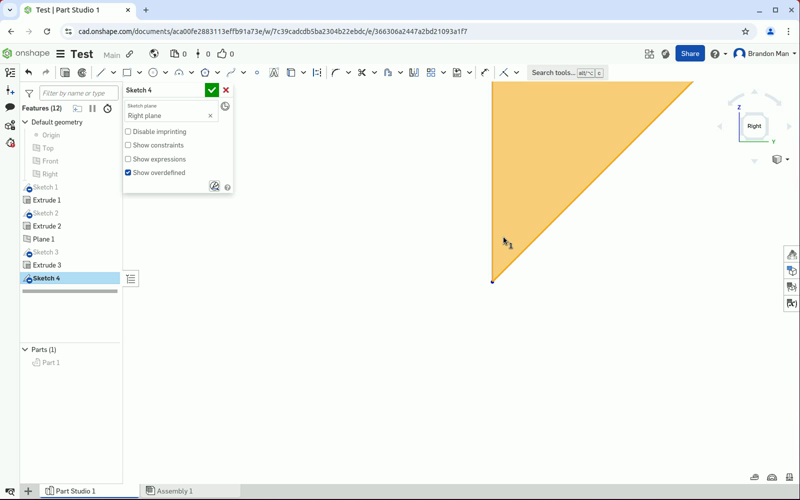
scroll(-6)
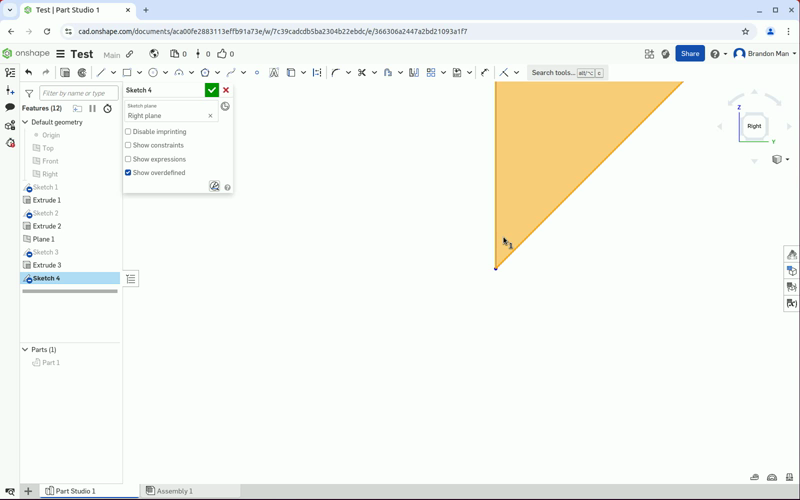
scroll(-6)
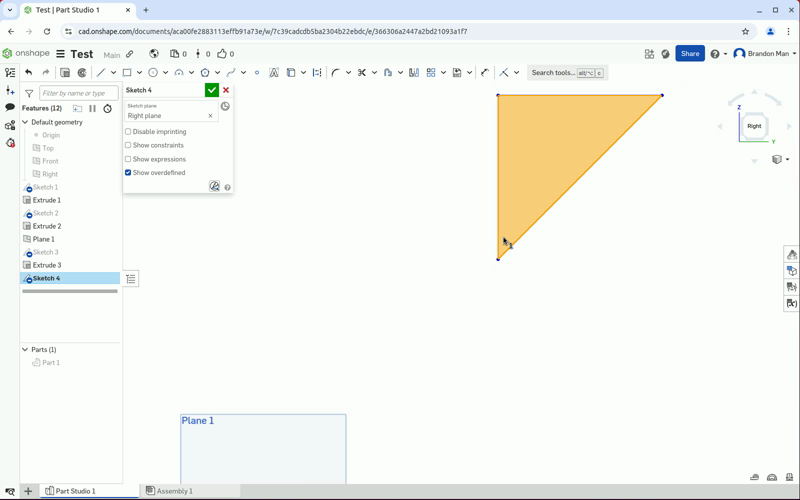
scroll(-6)
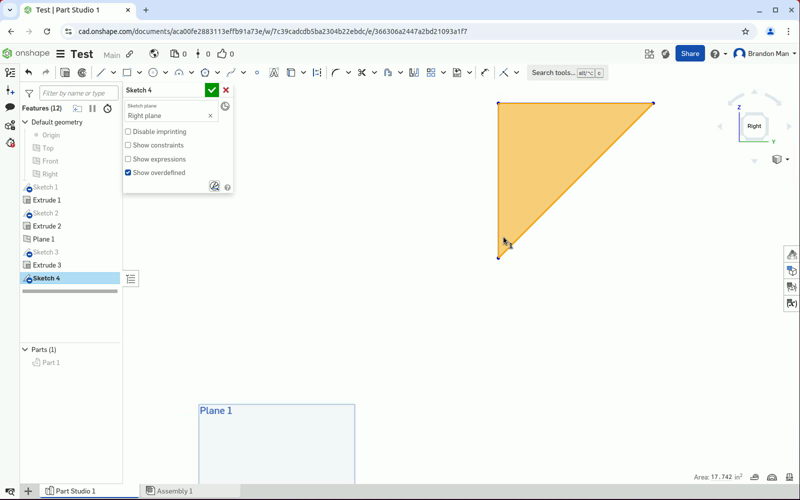
scroll(-6)
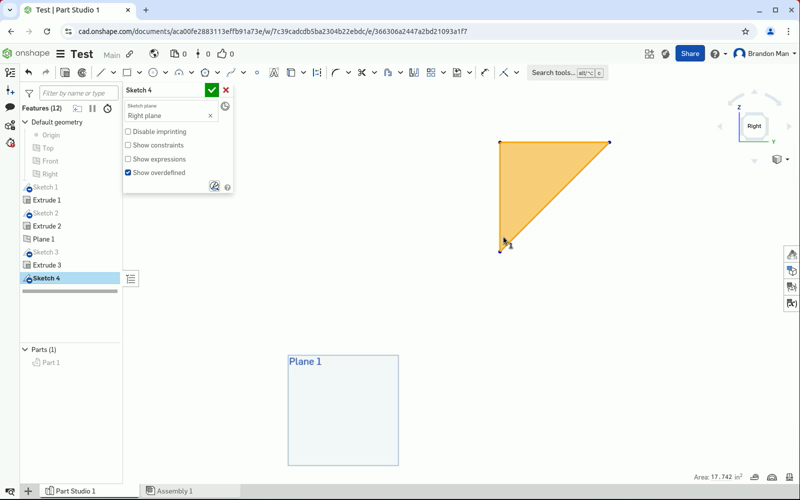
scroll(-6)
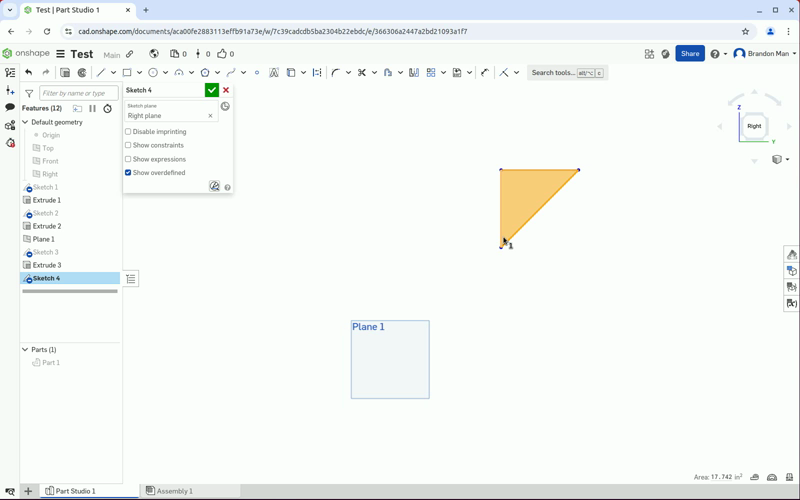
scroll(-6)
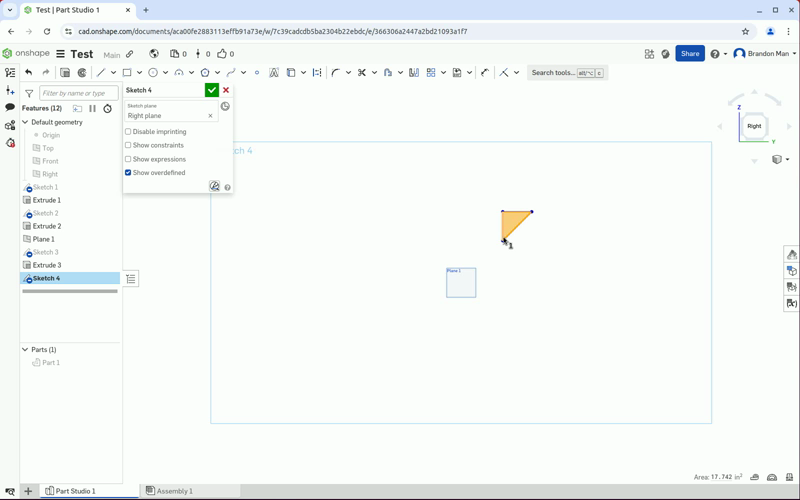
mouse_move(73, 352)
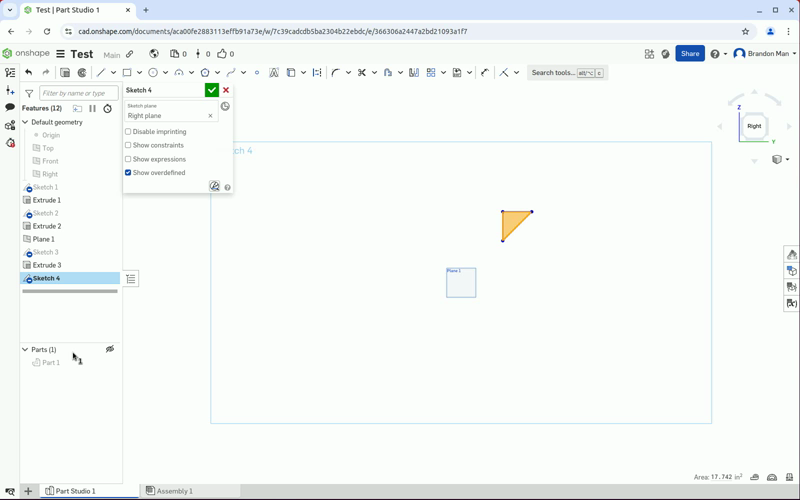
key(shift+y)
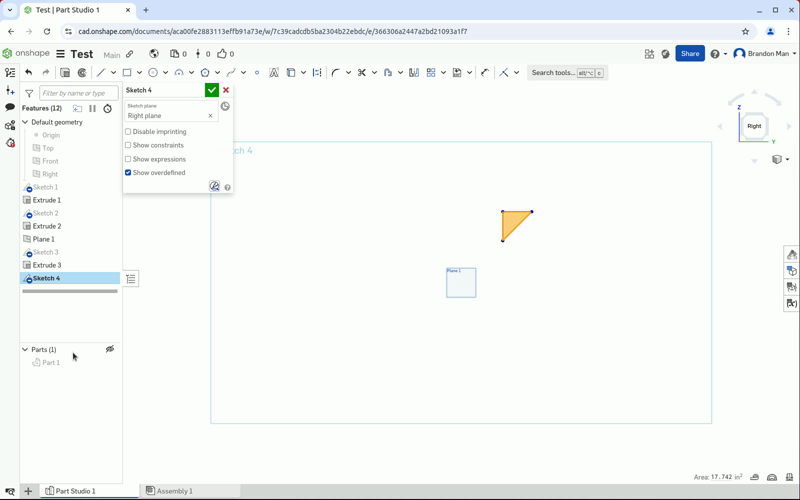
key(shift+e)
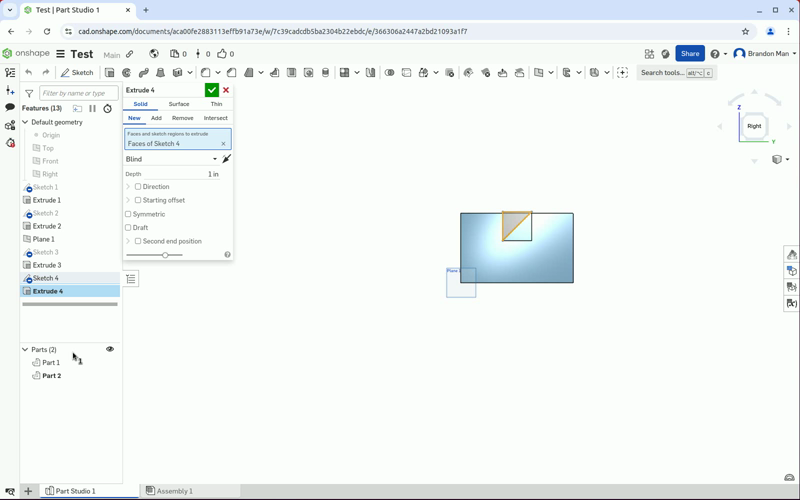
mouse_move(143, 106)
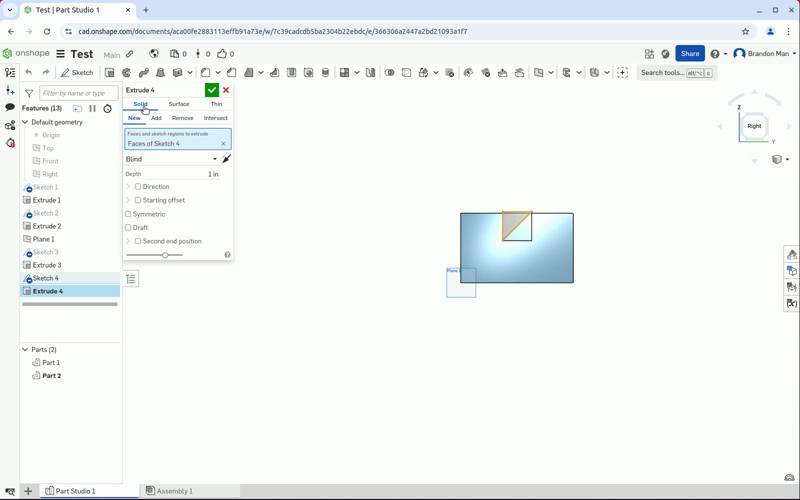
click(143, 106)
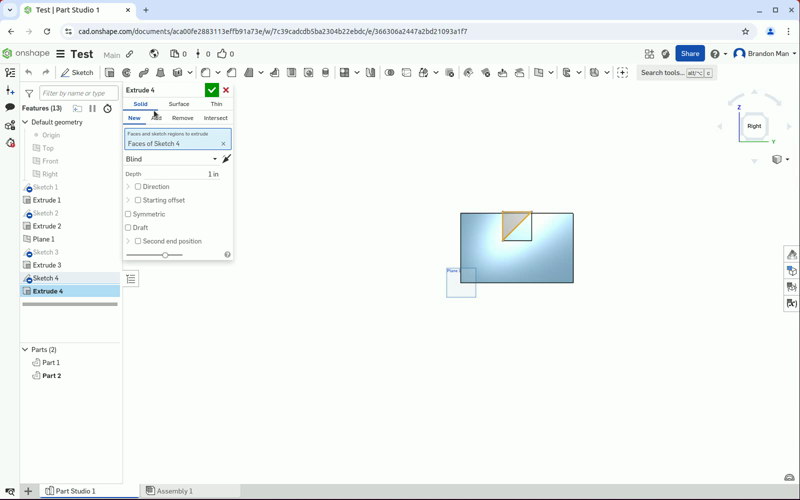
mouse_move(186, 120)
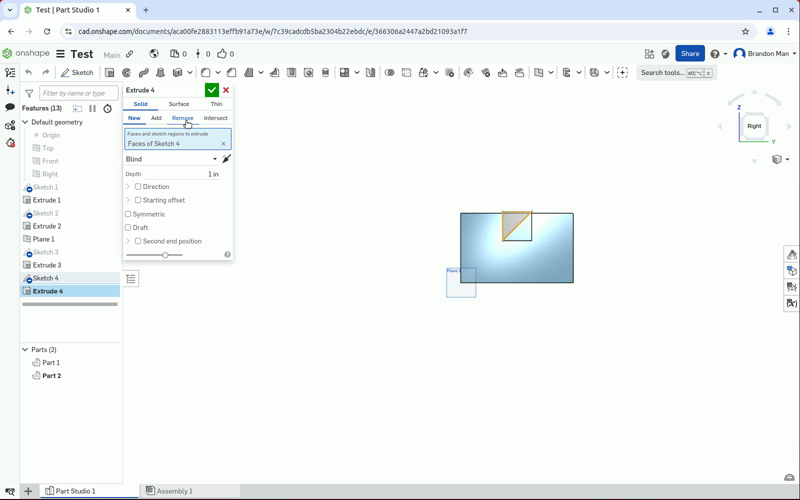
click(186, 120)
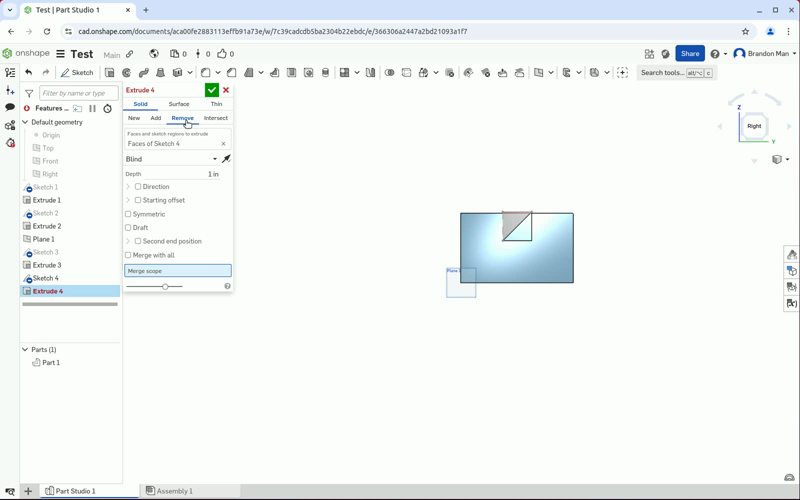
key(tab, 4)
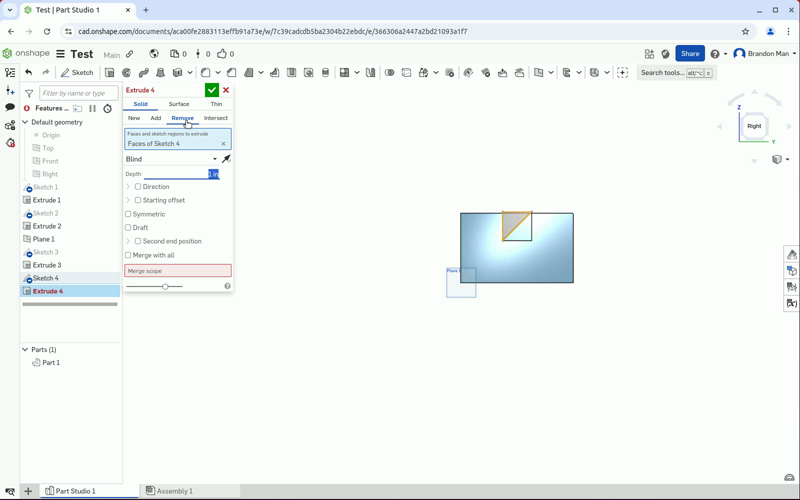
text(-14.443)
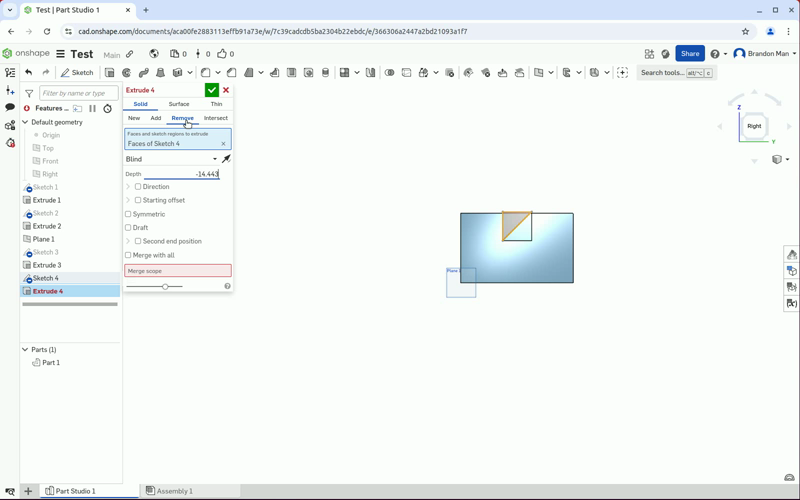
key(tab, 6)
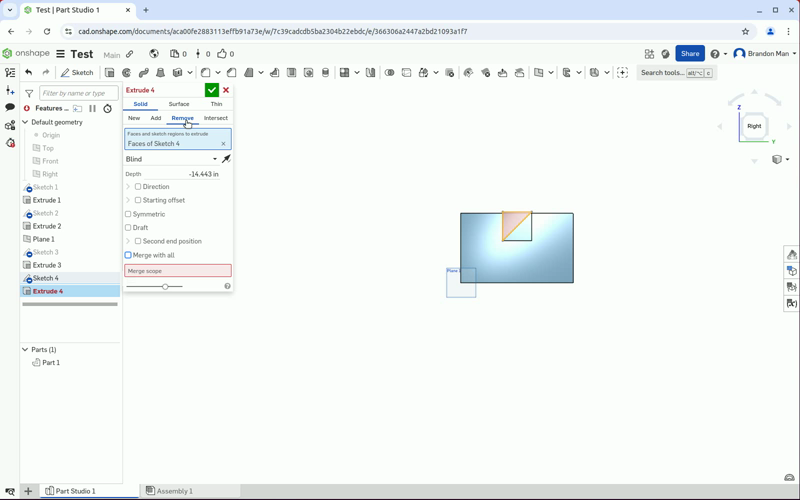
key(space)
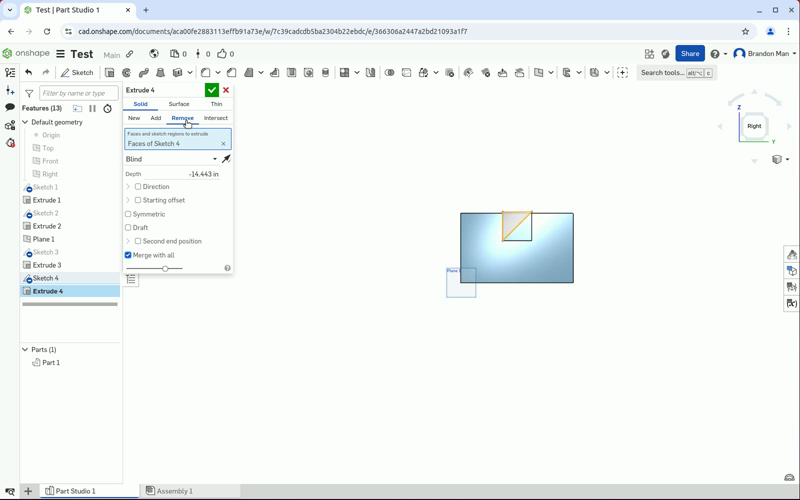
key(enter)
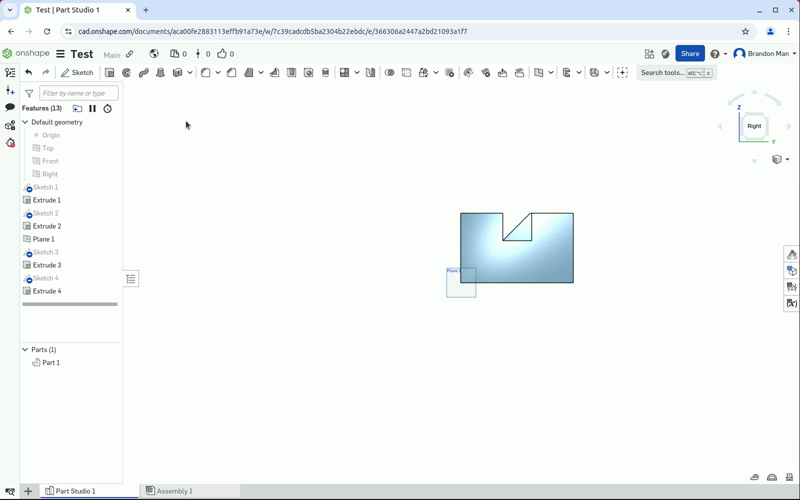
key(shift+h)
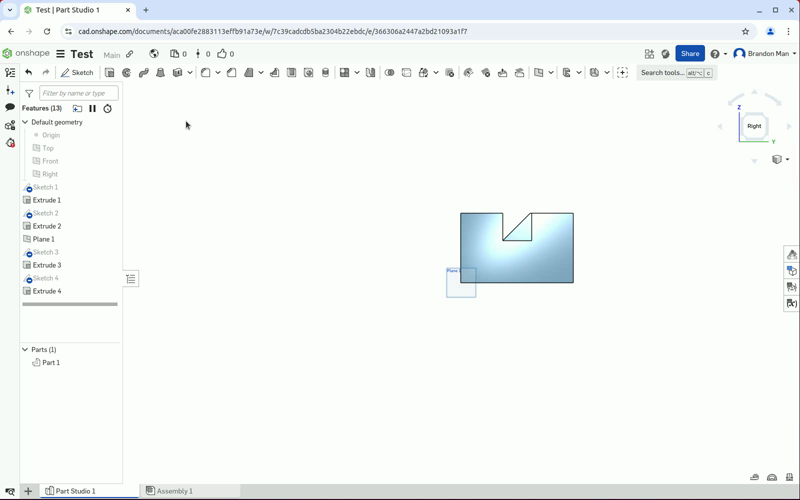
key(shift+h)
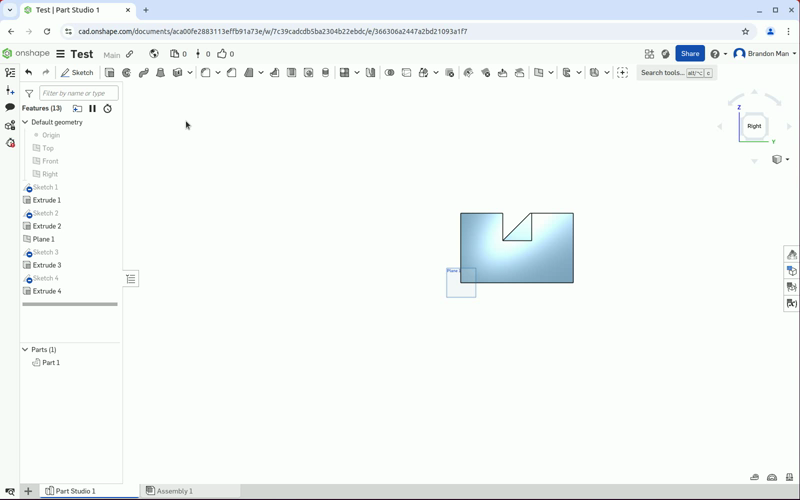
mouse_move(73, 189)
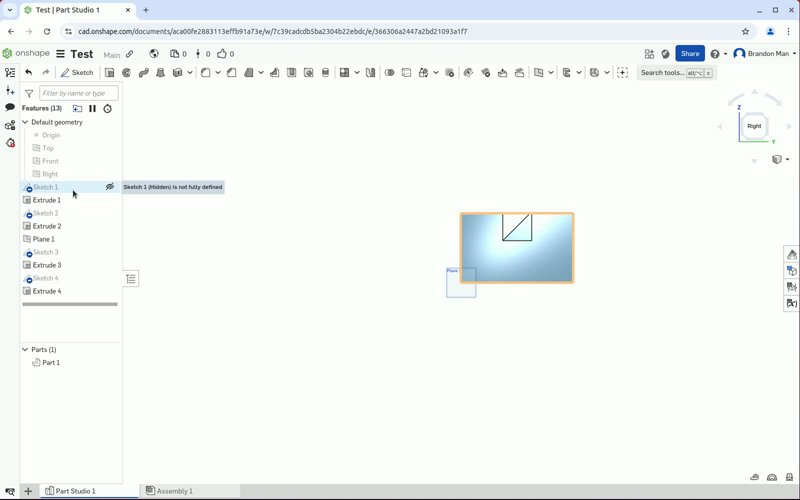
click(73, 189)
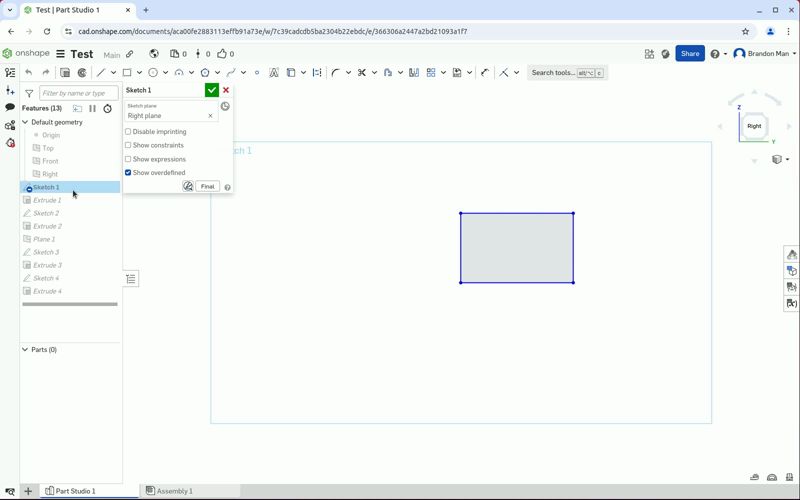
mouse_move(229, 92)
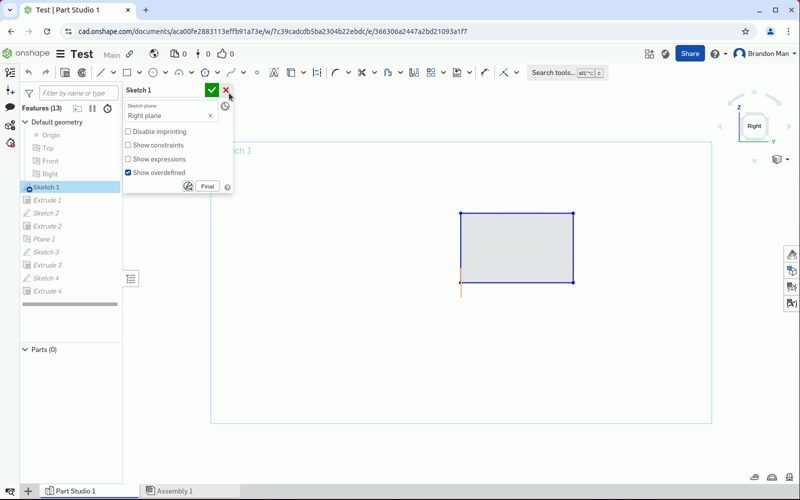
click(229, 92)
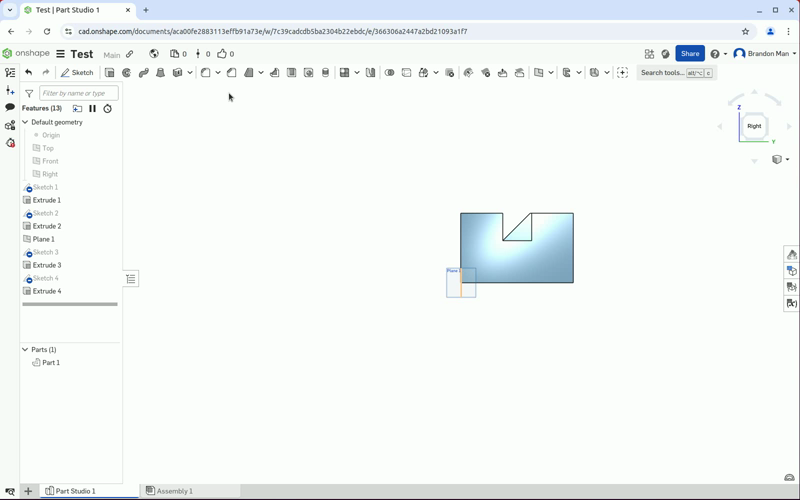
mouse_move(73, 352)
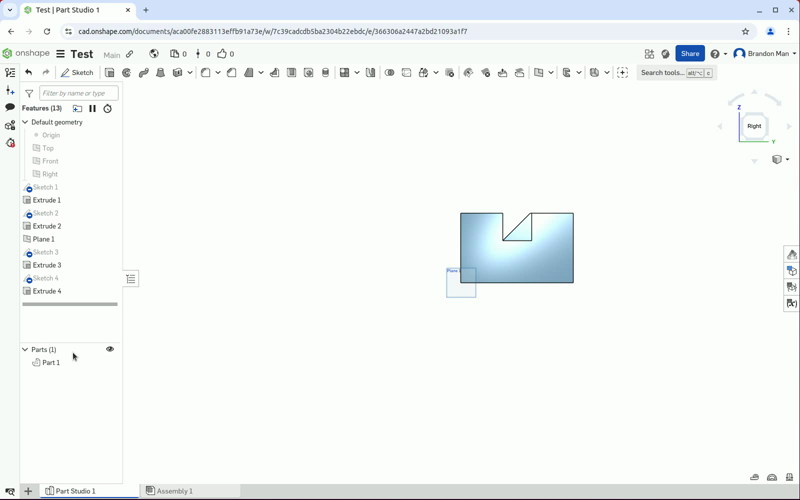
key(y)
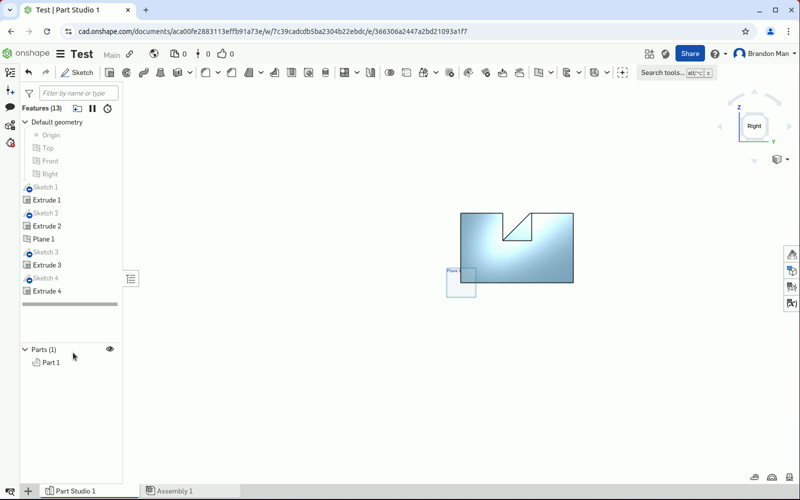
key(shift+p)
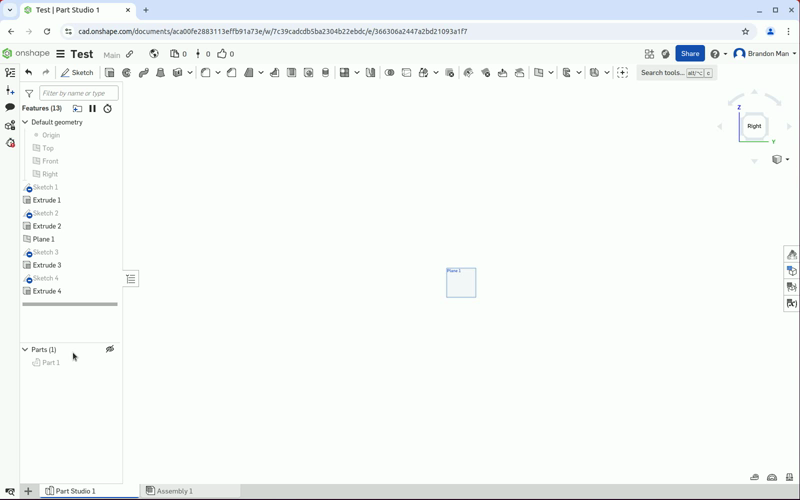
key(space)
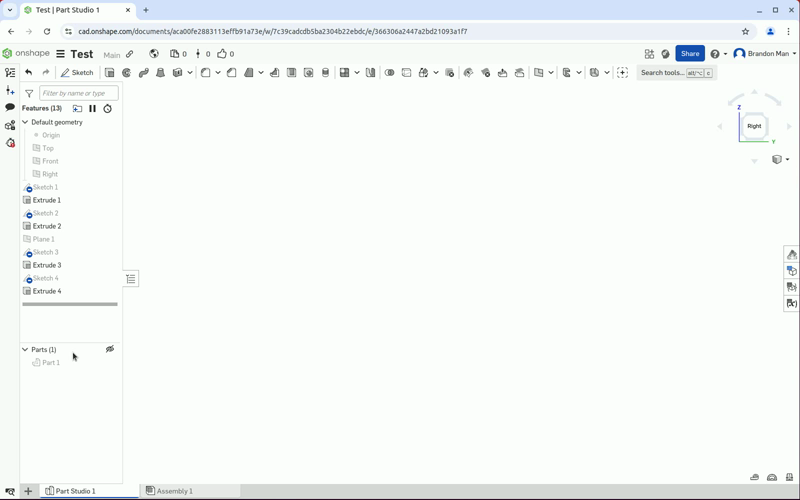
key_down(shift)
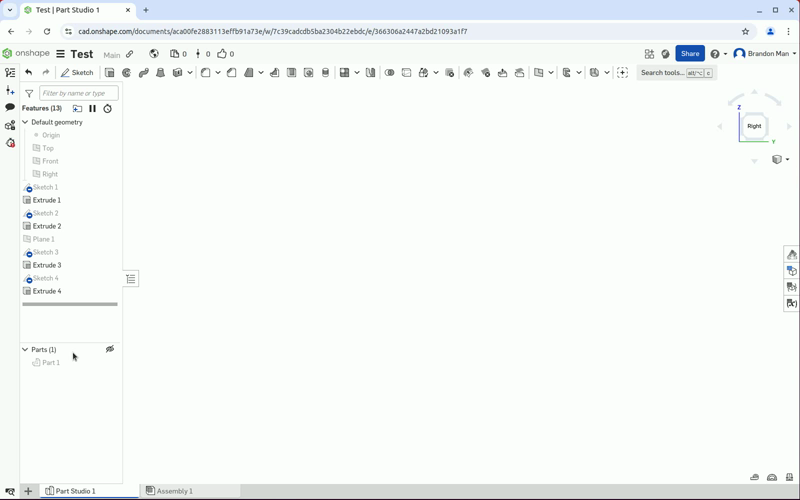
key(right)
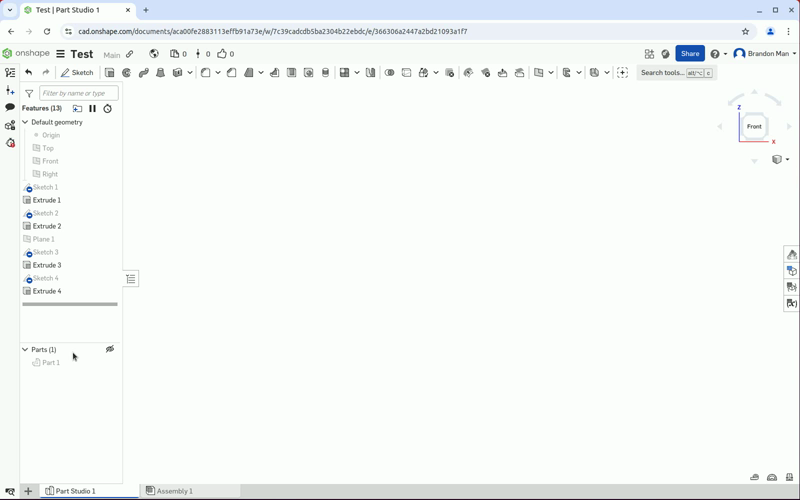
key_up(shift)
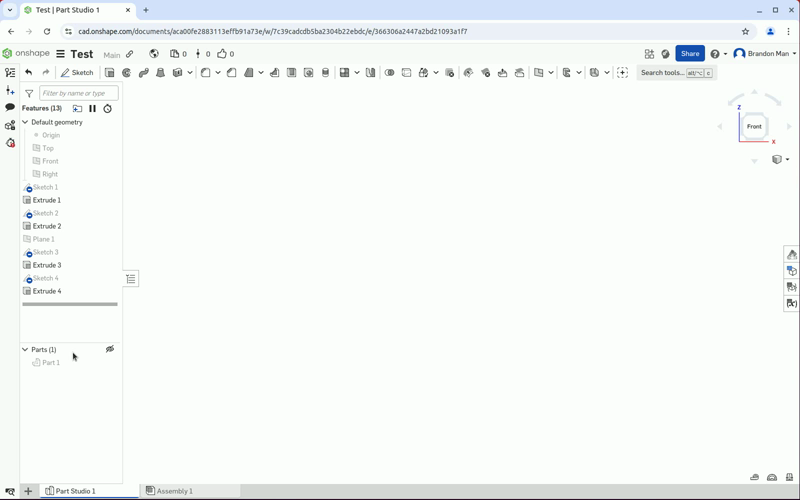
mouse_move(73, 352)
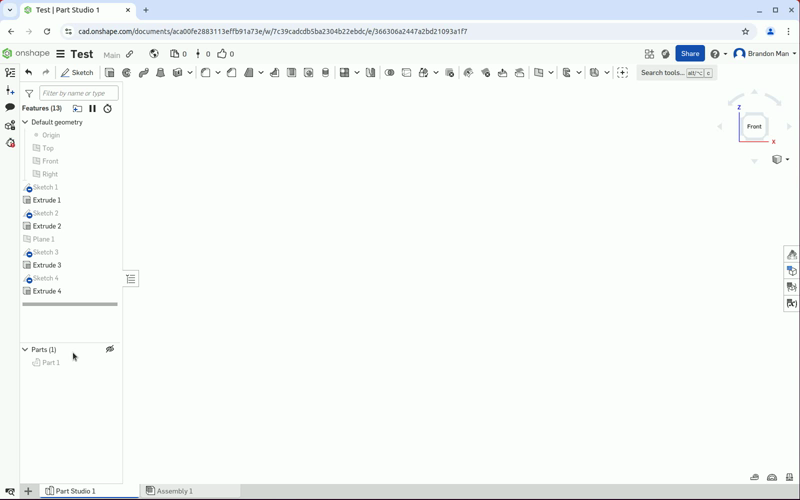
key(shift+y)
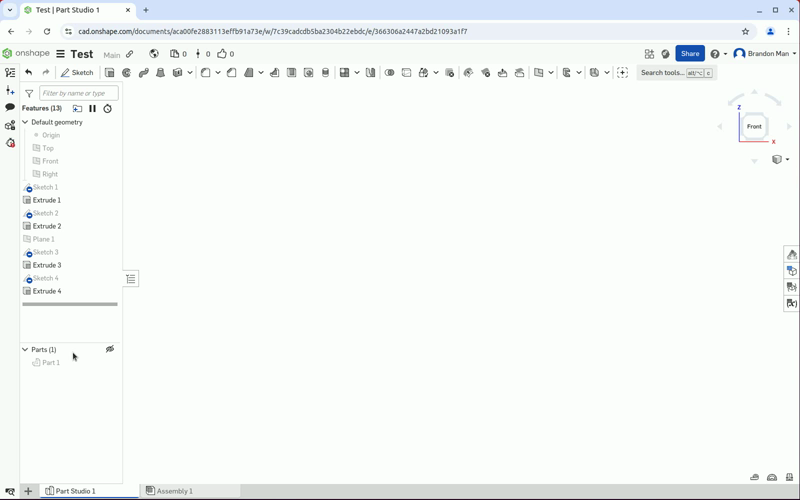
key(shift+s)
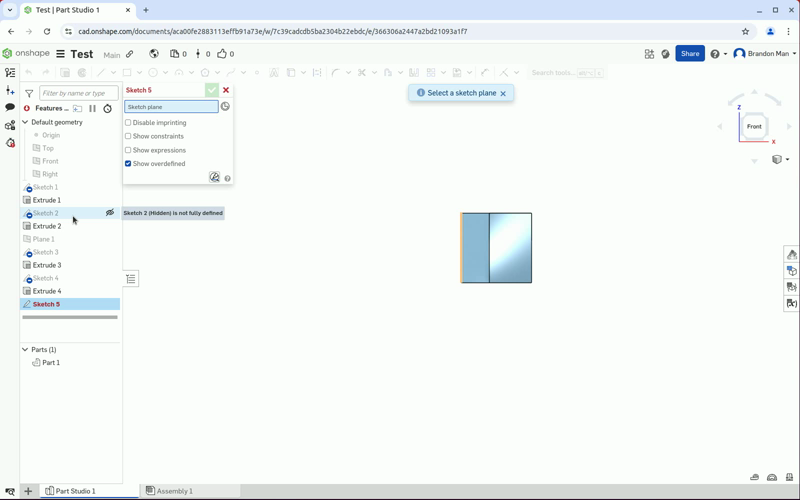
scroll(3)
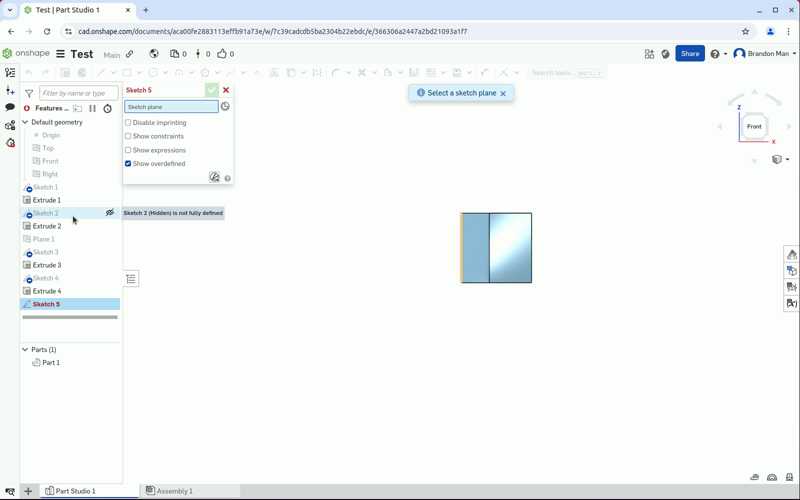
mouse_move(73, 163)
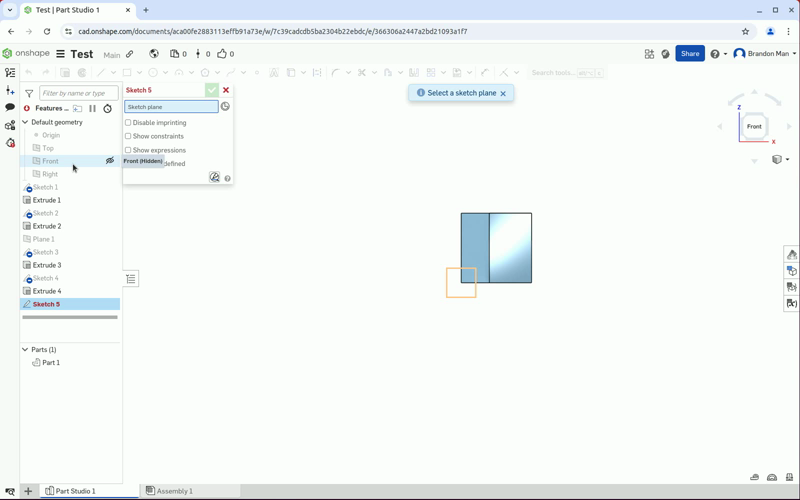
click(73, 163)
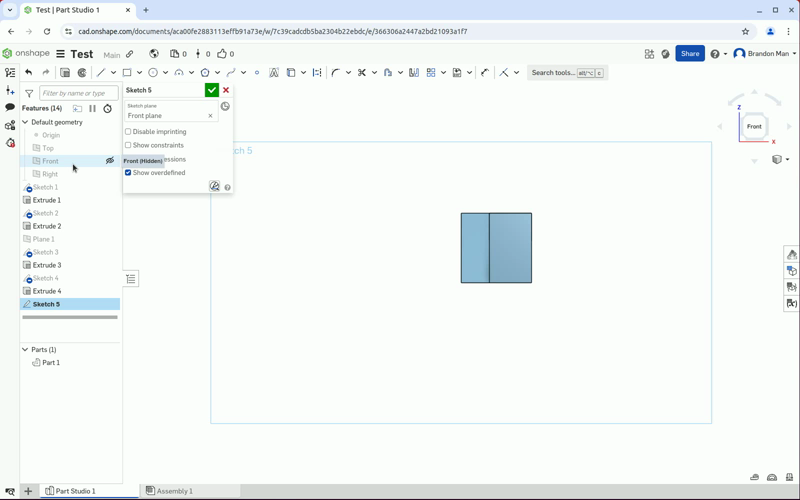
mouse_move(73, 352)
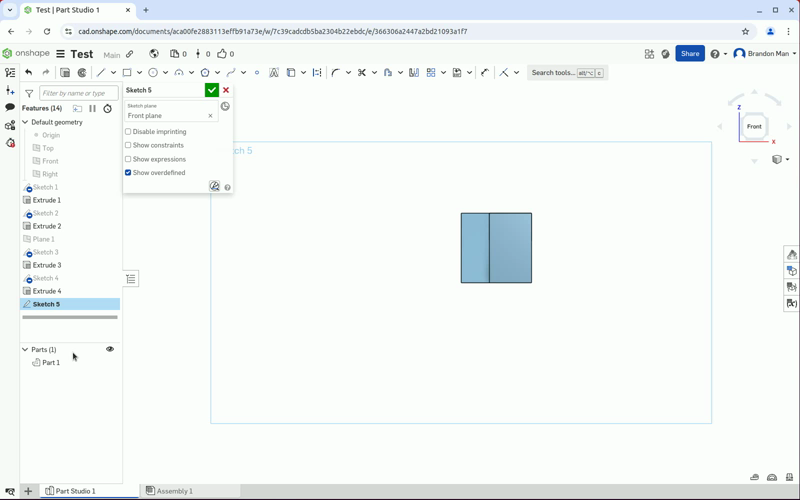
key(y)
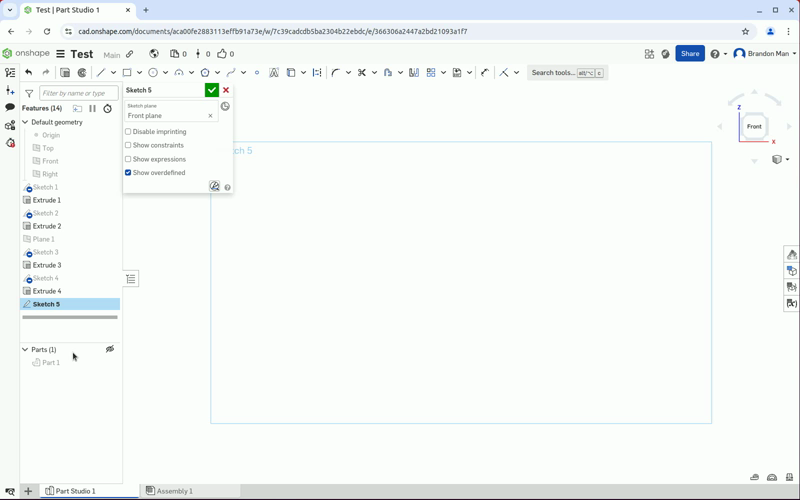
key(l)
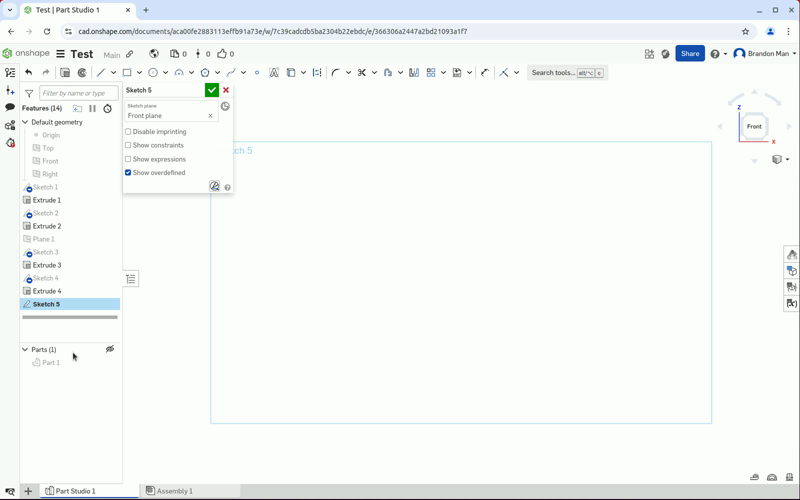
key_down(shift)
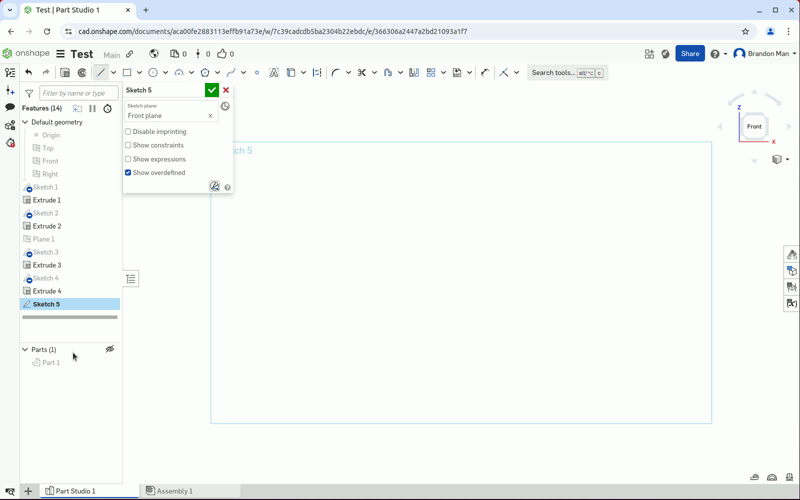
mouse_move(489, 240)
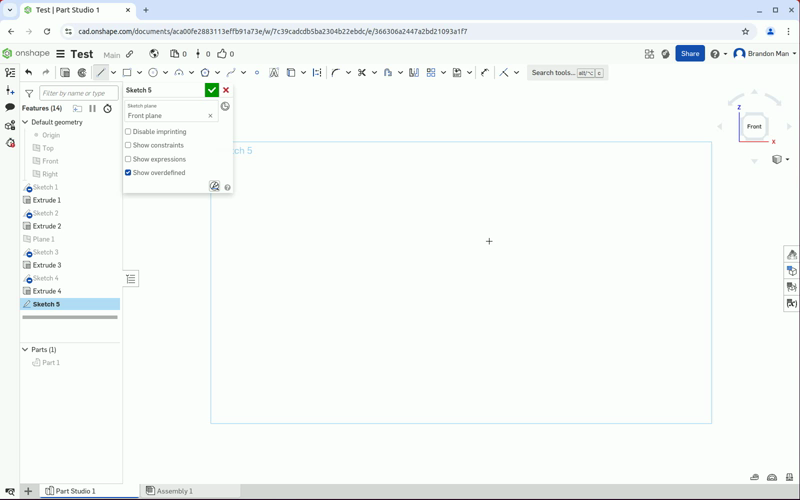
click(489, 240)
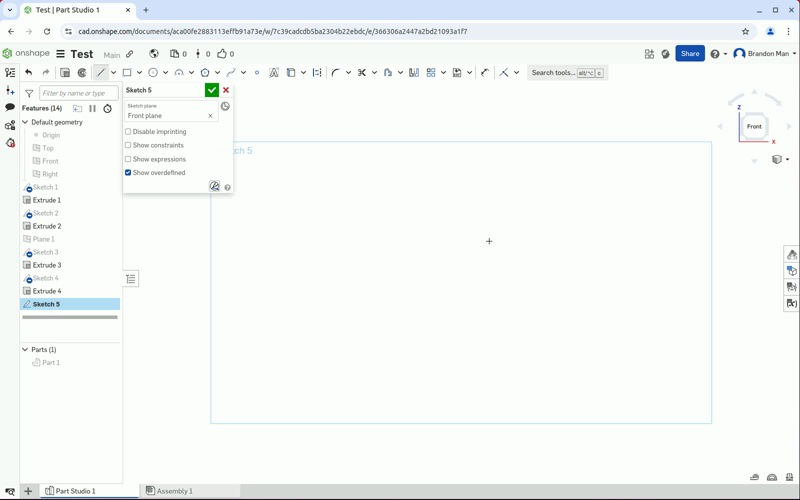
key_up(shift)
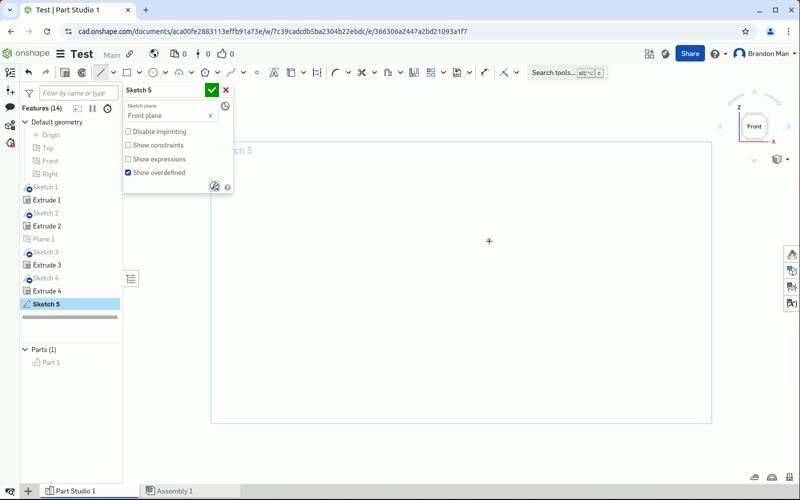
key_down(shift)
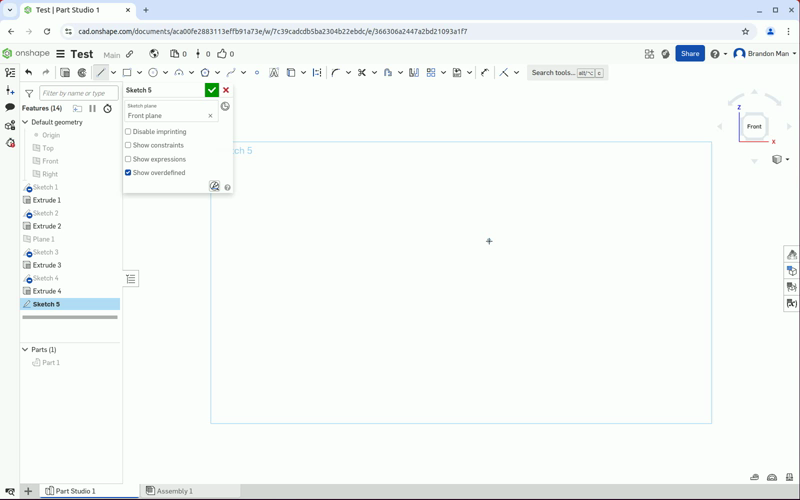
mouse_move(519, 240)
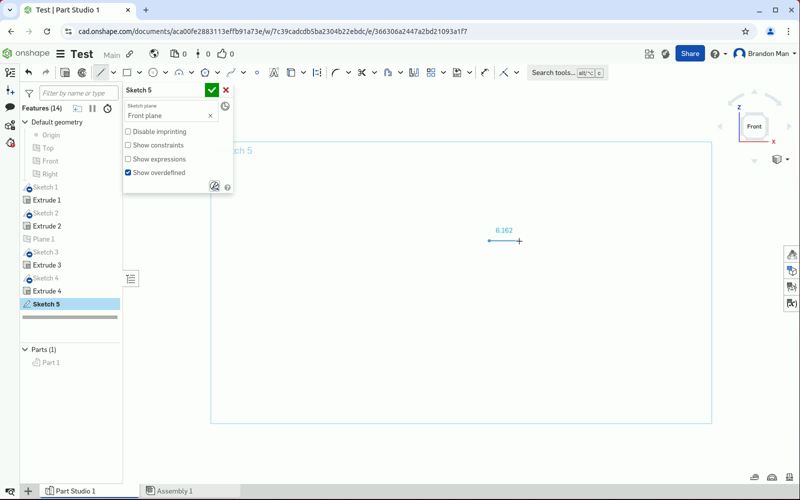
mouse_move(531, 240)
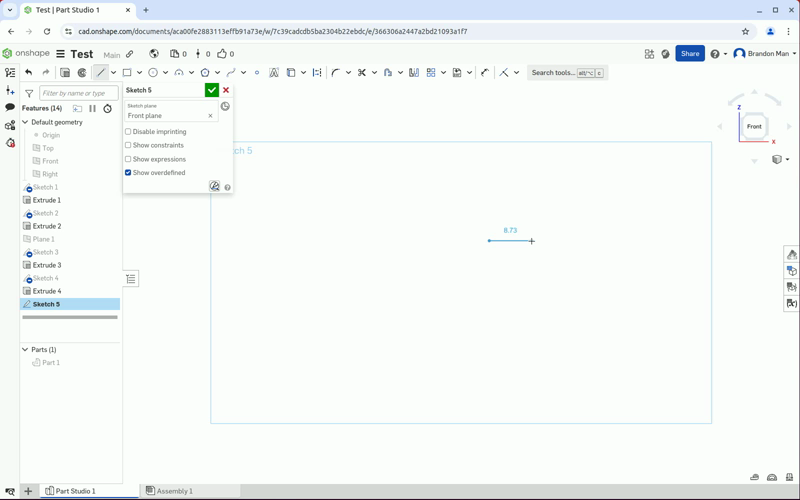
click(531, 240)
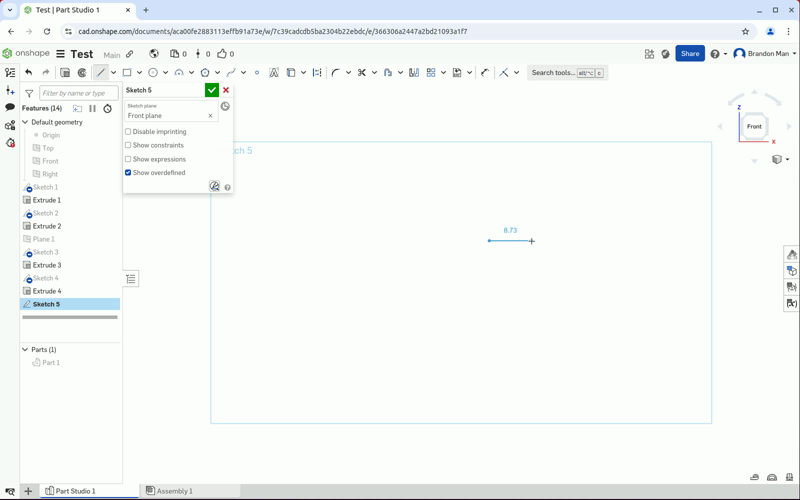
key_up(shift)
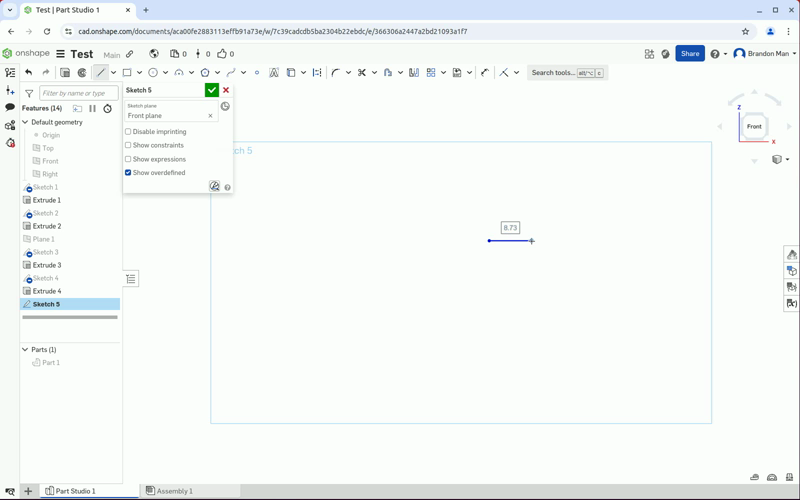
key_down(shift)
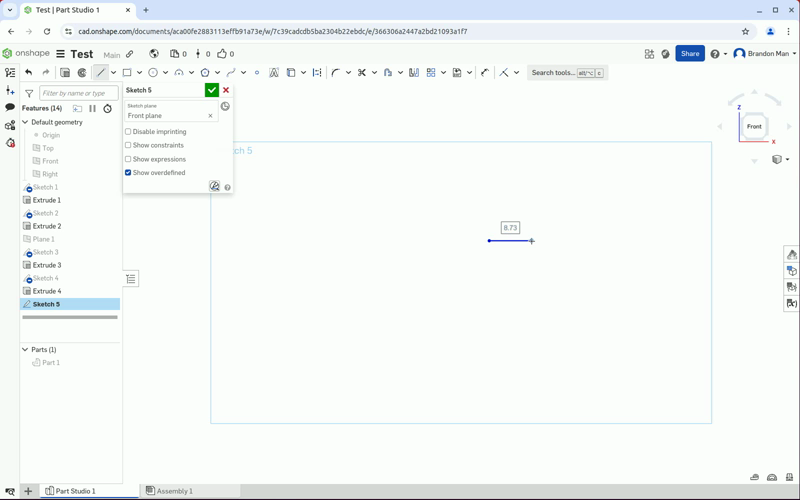
mouse_move(561, 240)
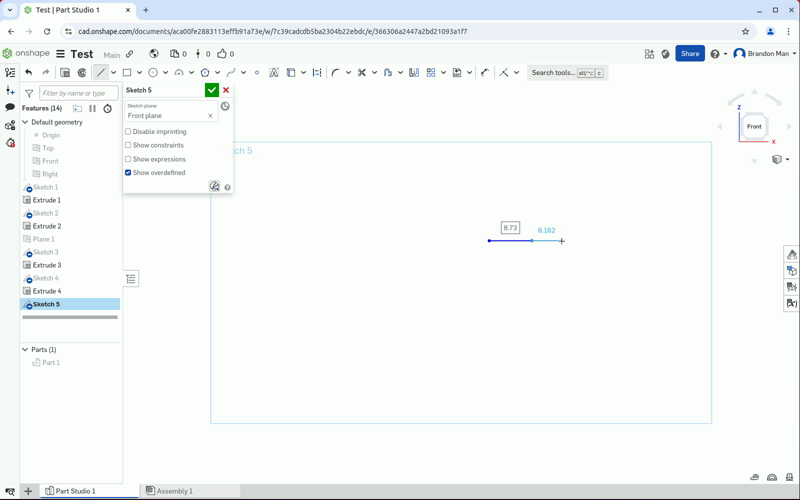
mouse_move(531, 212)
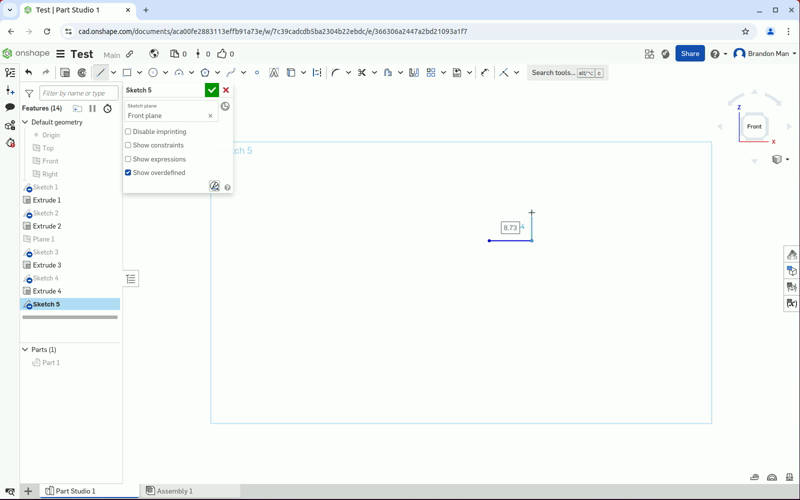
click(531, 212)
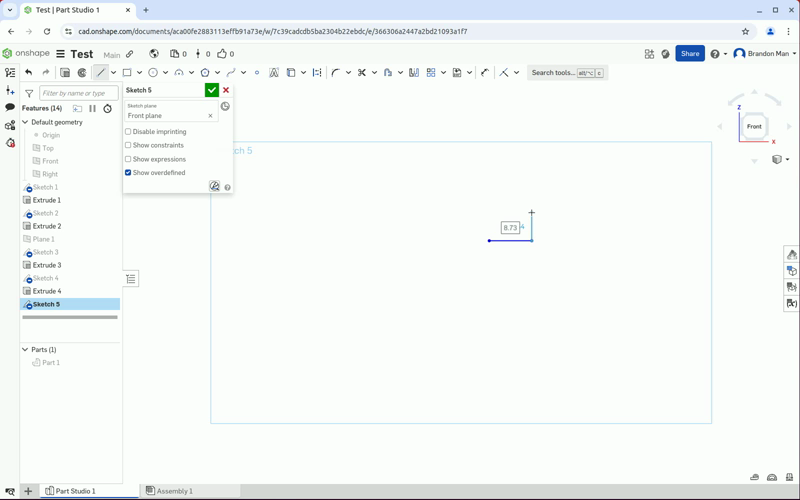
key_up(shift)
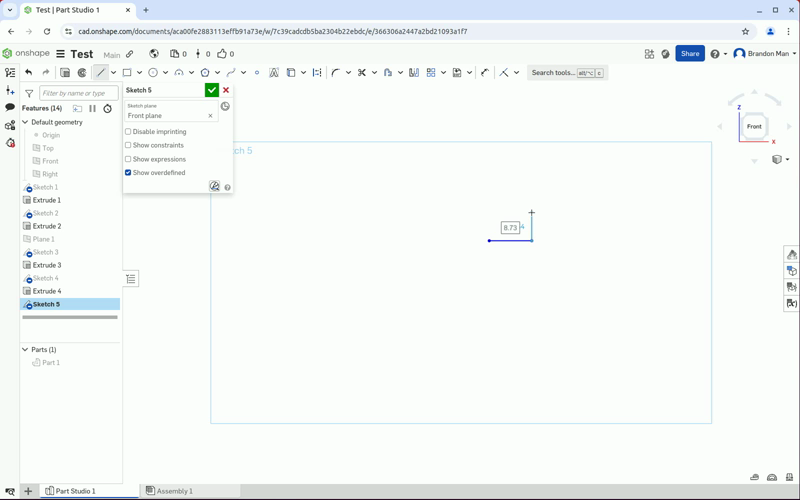
key_down(shift)
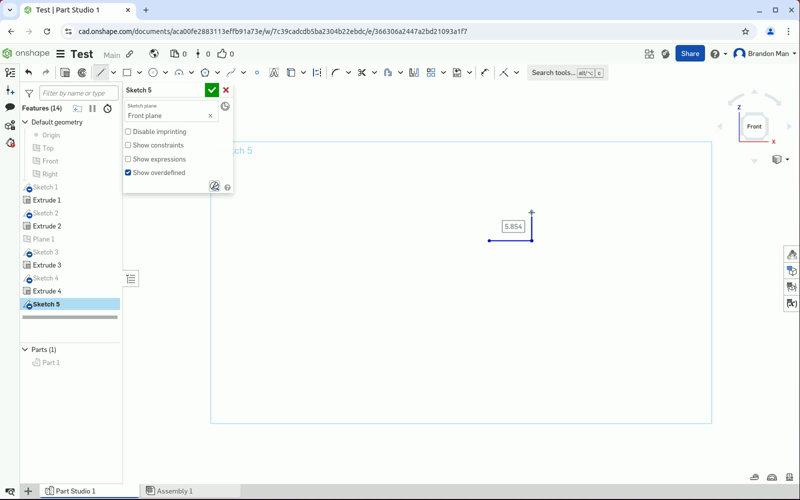
mouse_move(561, 212)
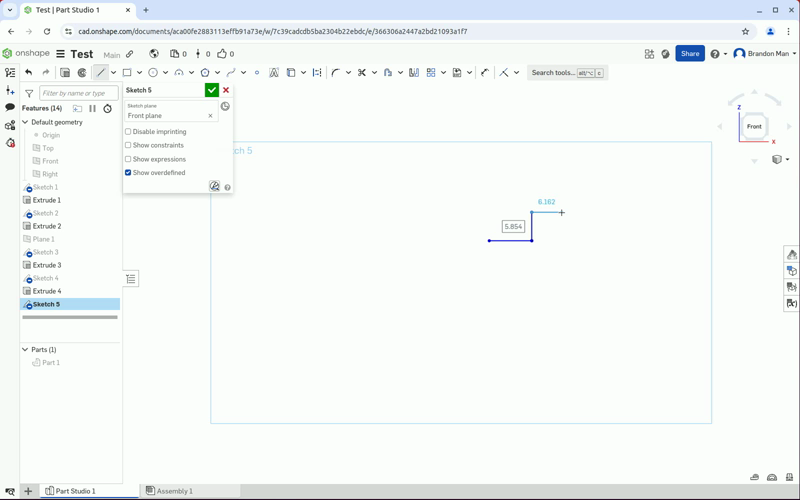
mouse_move(489, 212)
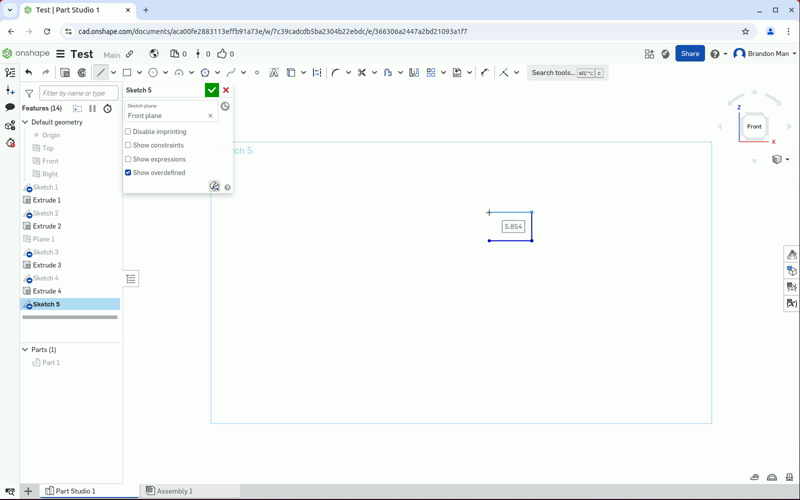
click(489, 212)
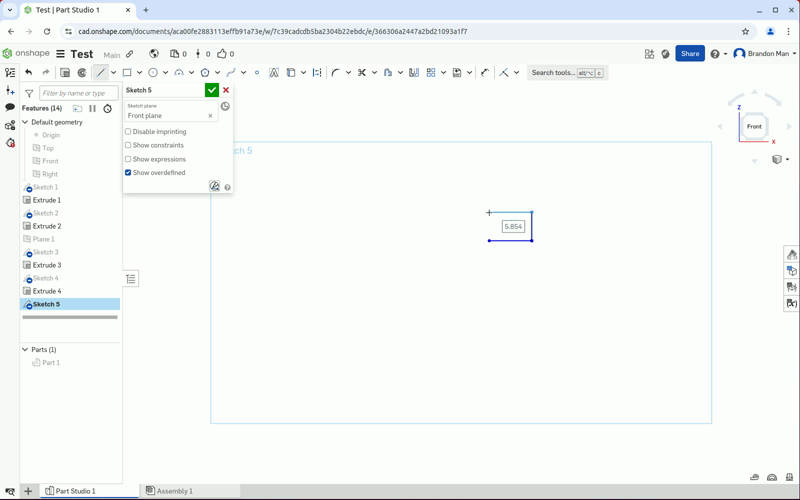
key_up(shift)
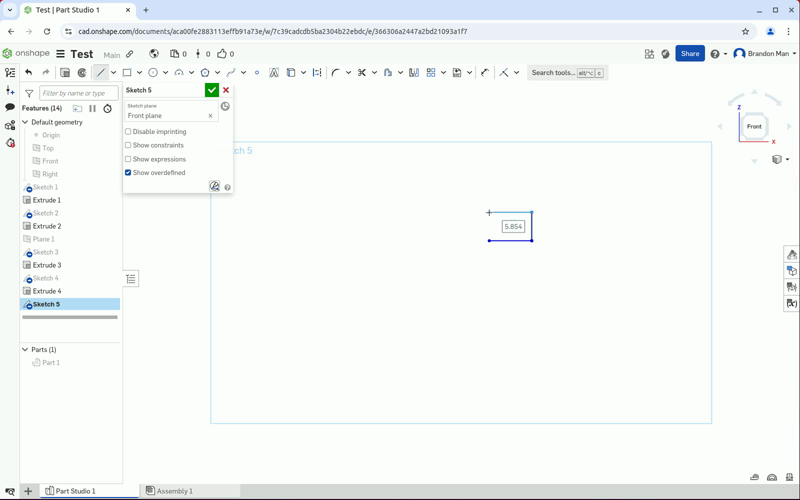
mouse_move(519, 212)
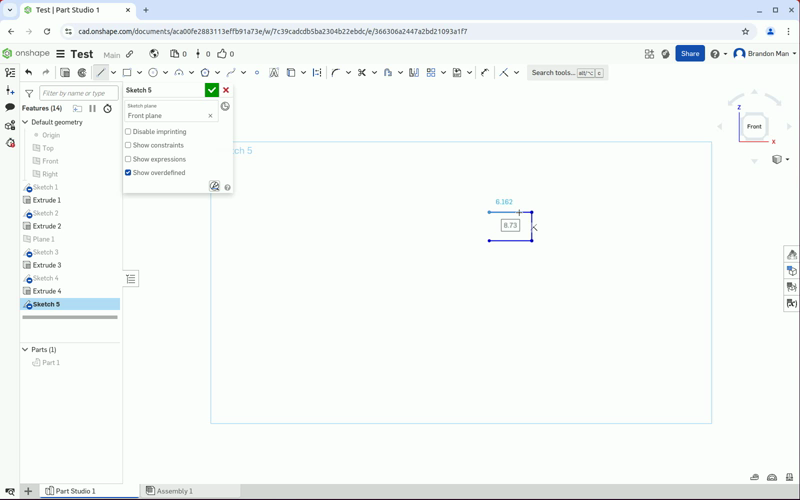
key_down(shift)
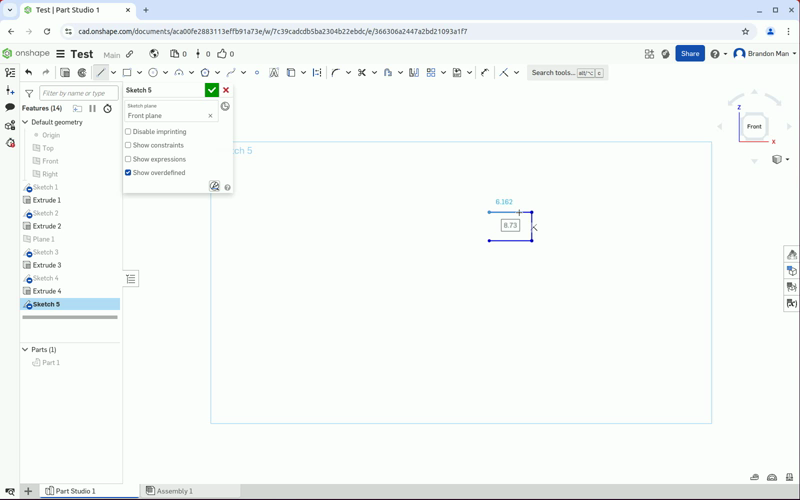
mouse_move(489, 240)
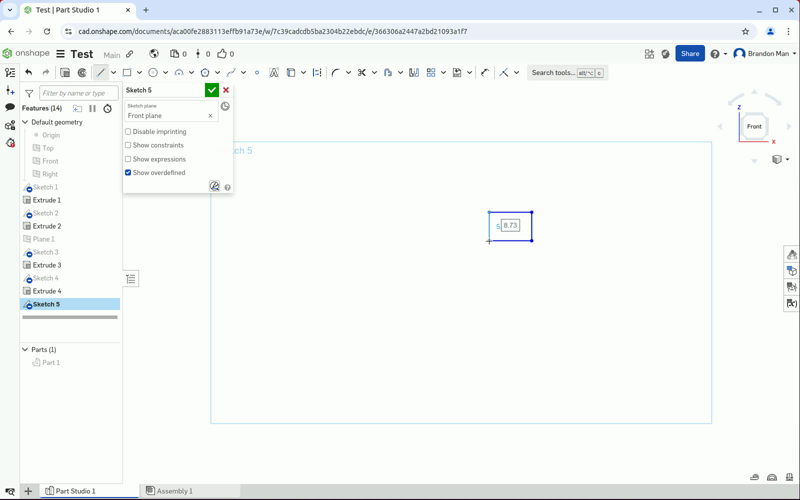
key_up(shift)
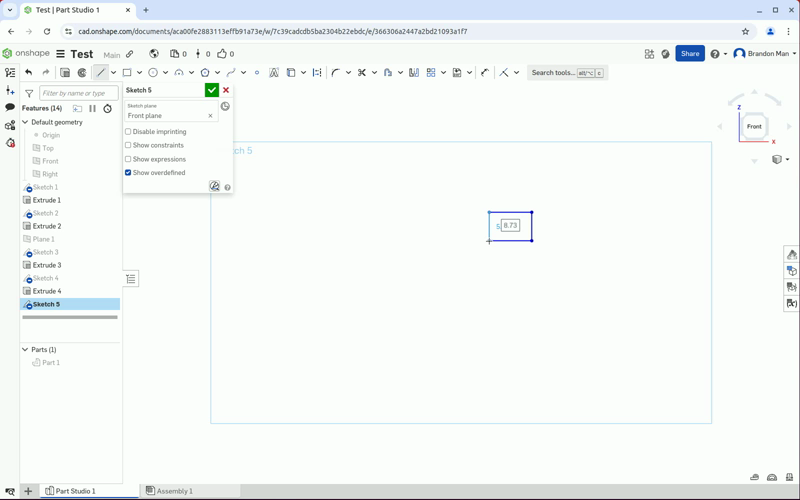
click(489, 240)
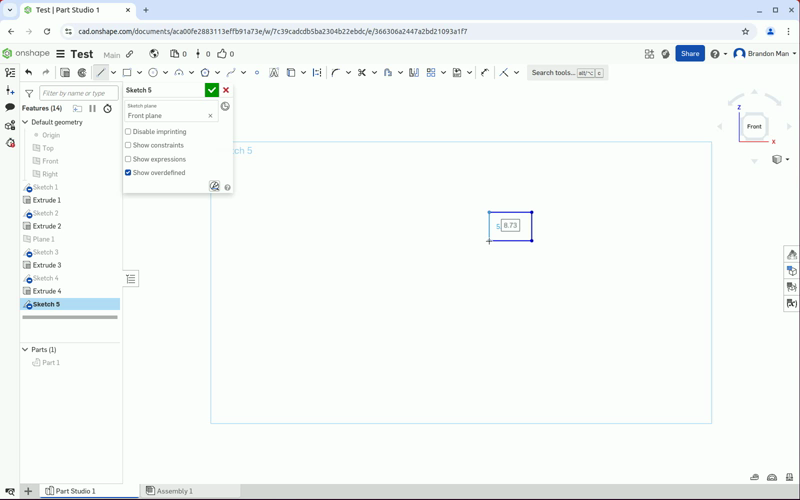
key(esc)
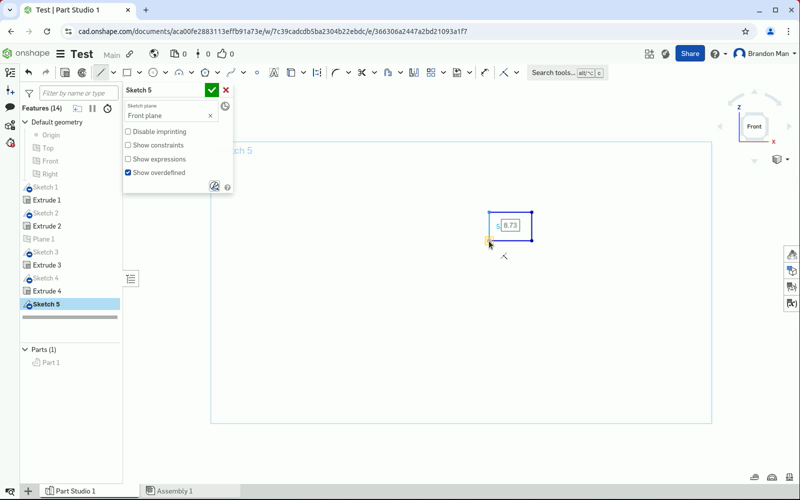
mouse_move(528, 219)
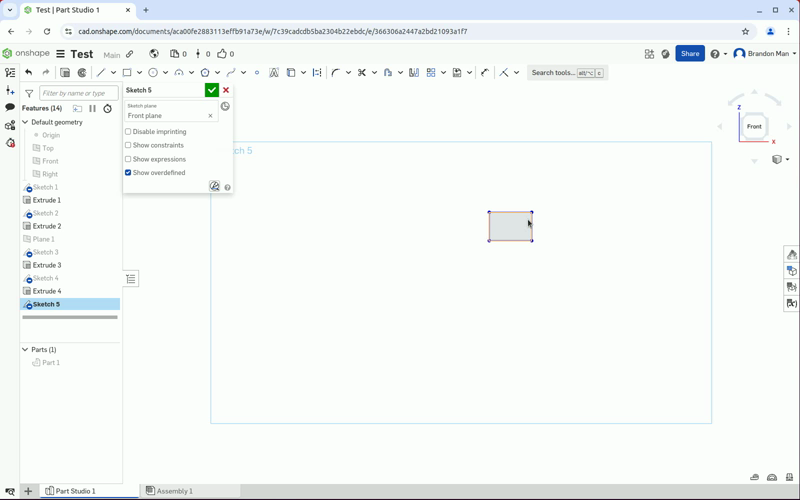
scroll(6)
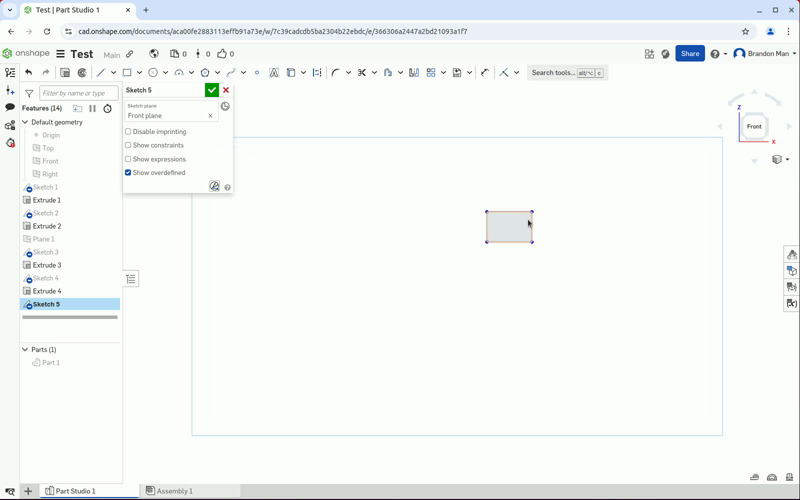
scroll(6)
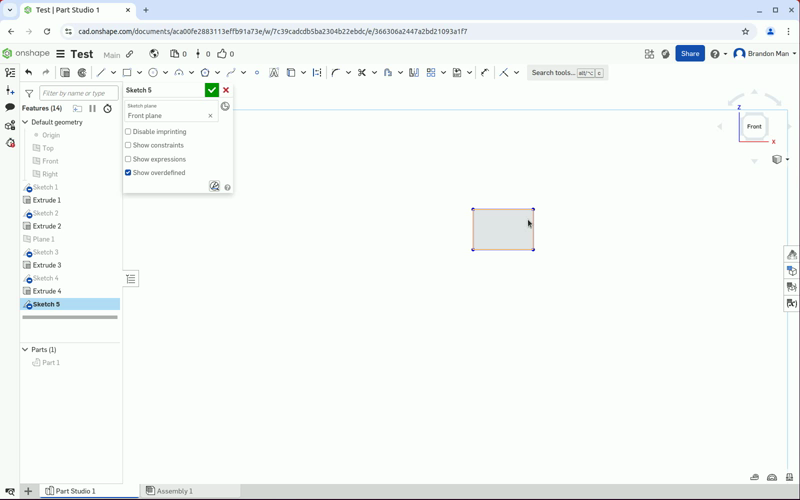
scroll(6)
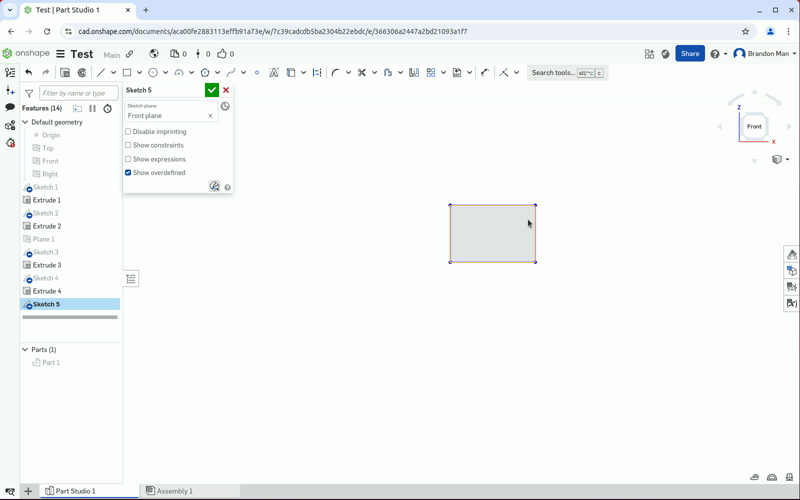
scroll(6)
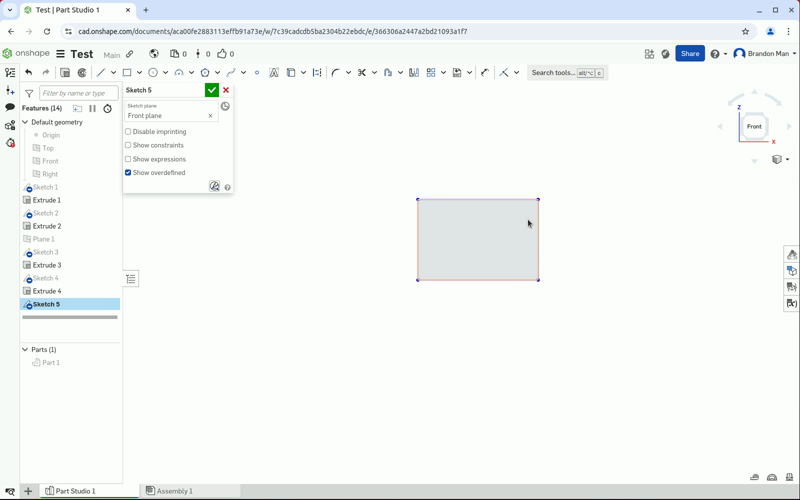
scroll(6)
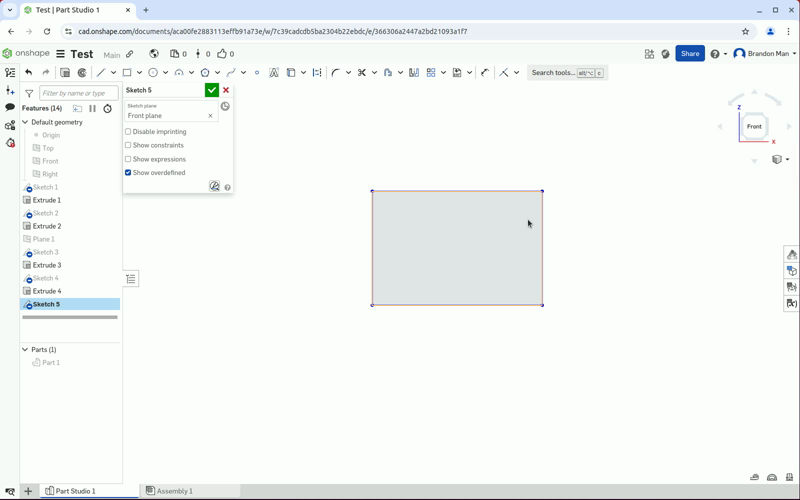
scroll(6)
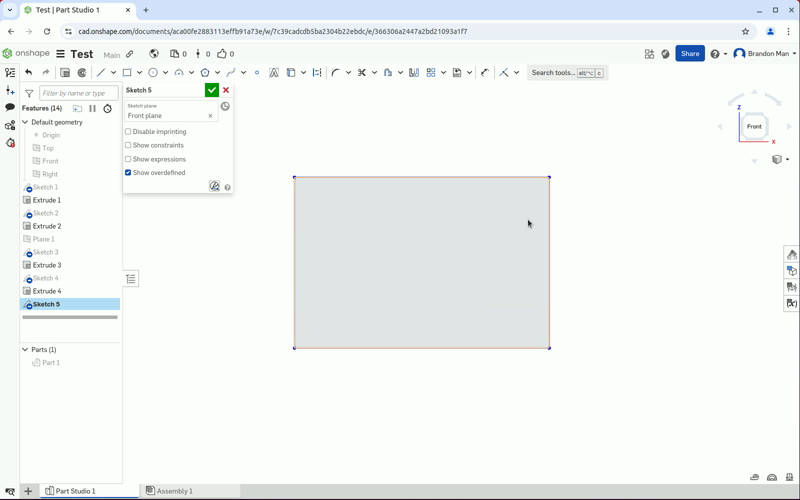
scroll(6)
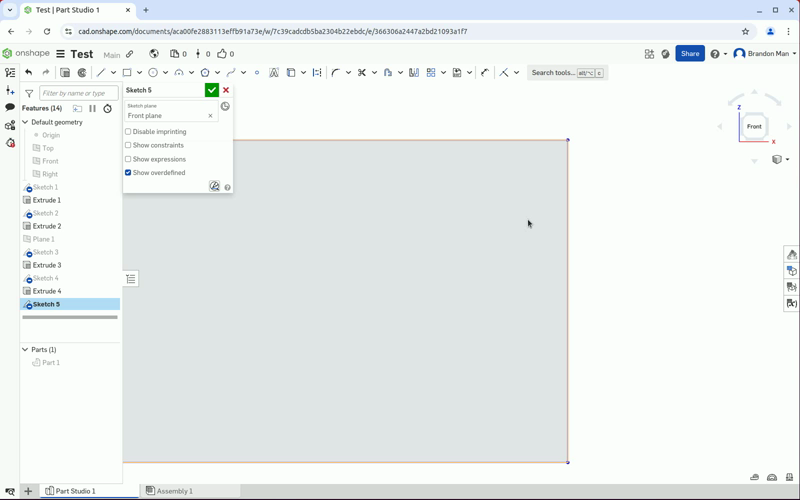
click(528, 219)
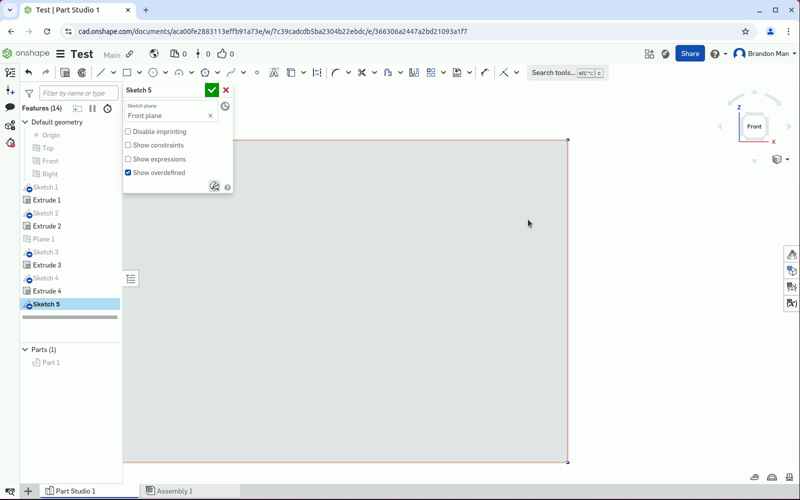
scroll(-6)
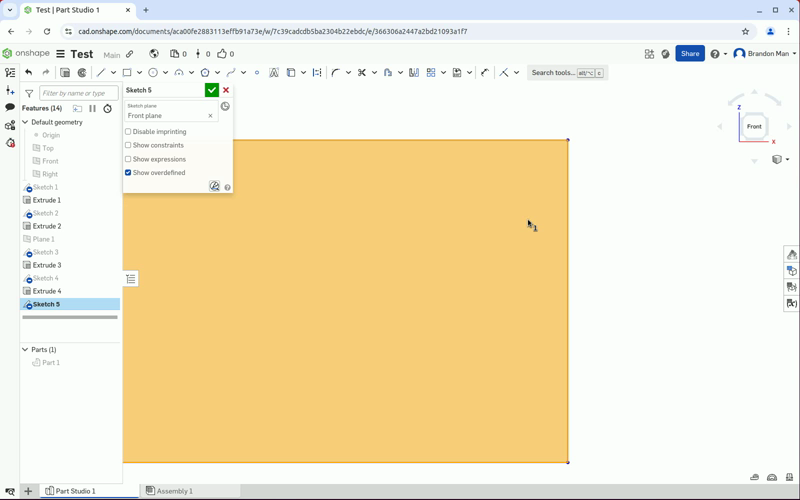
scroll(-6)
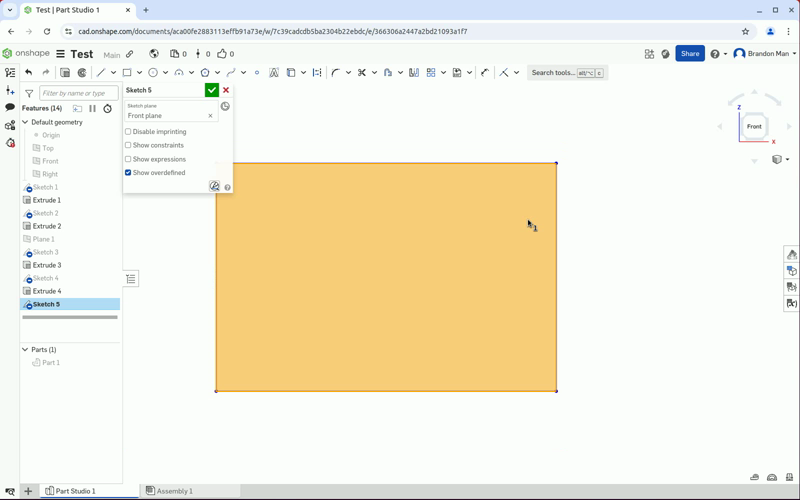
scroll(-6)
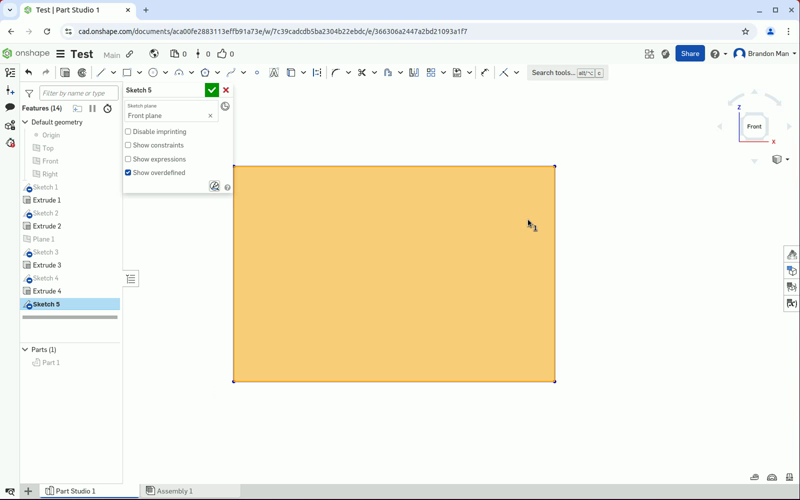
scroll(-6)
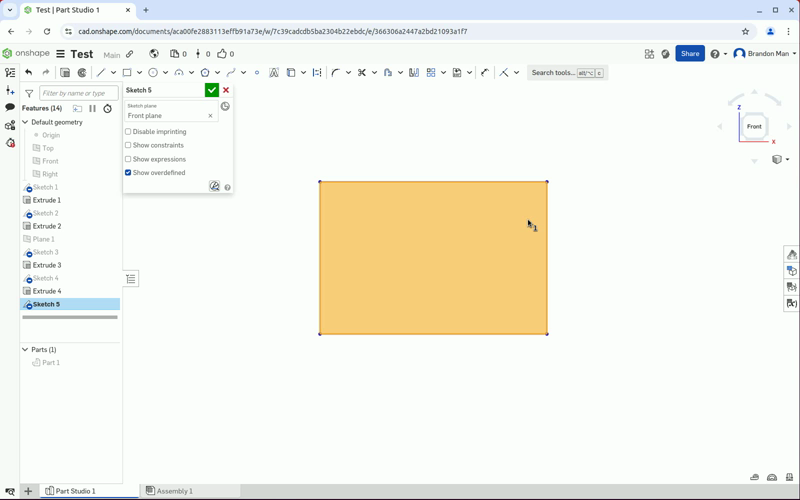
scroll(-6)
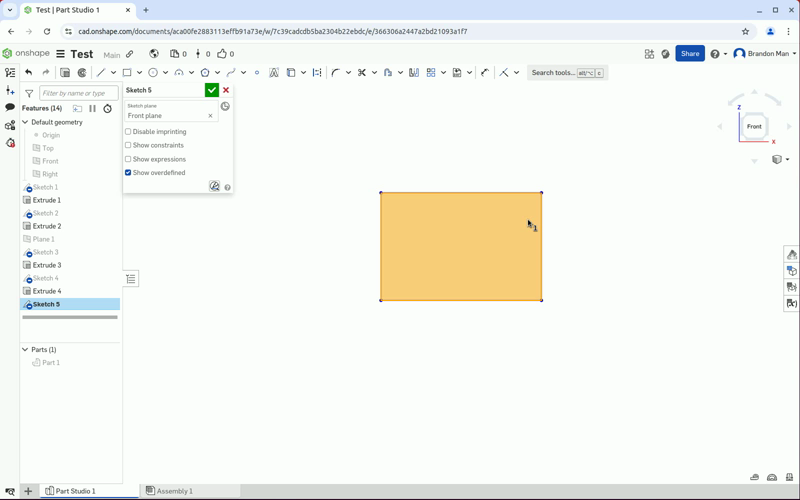
scroll(-6)
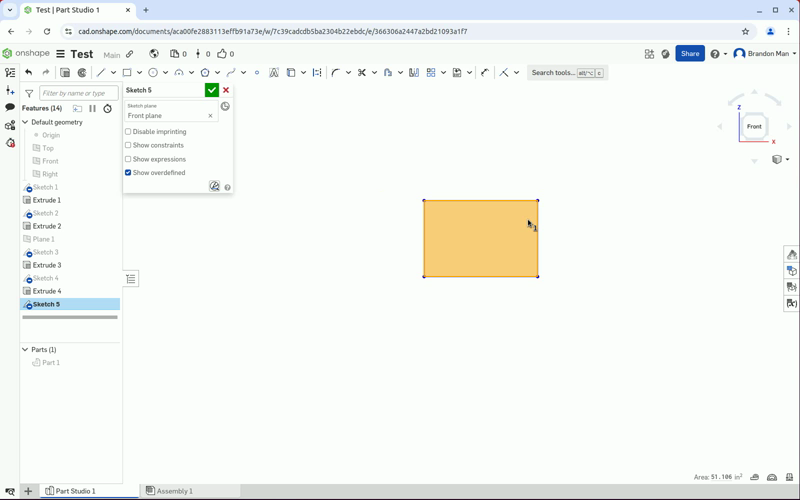
scroll(-6)
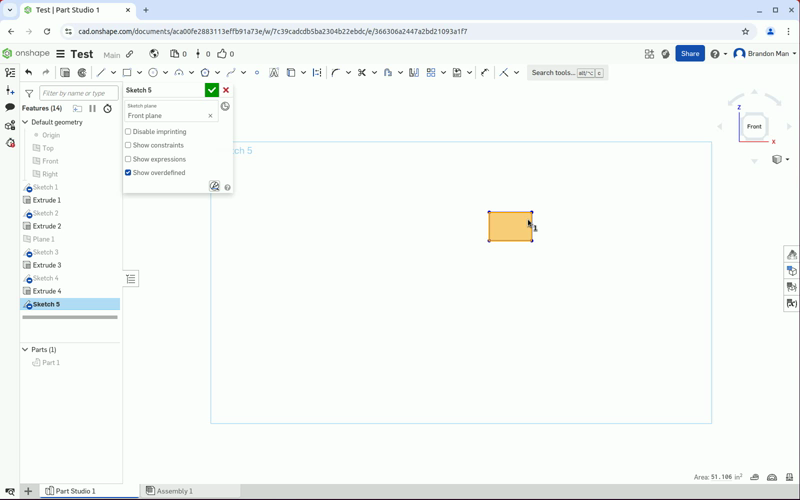
mouse_move(73, 352)
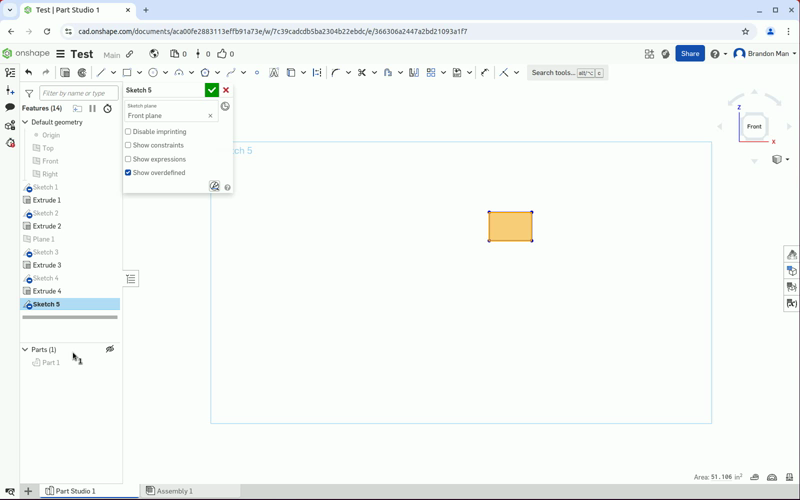
key(shift+y)
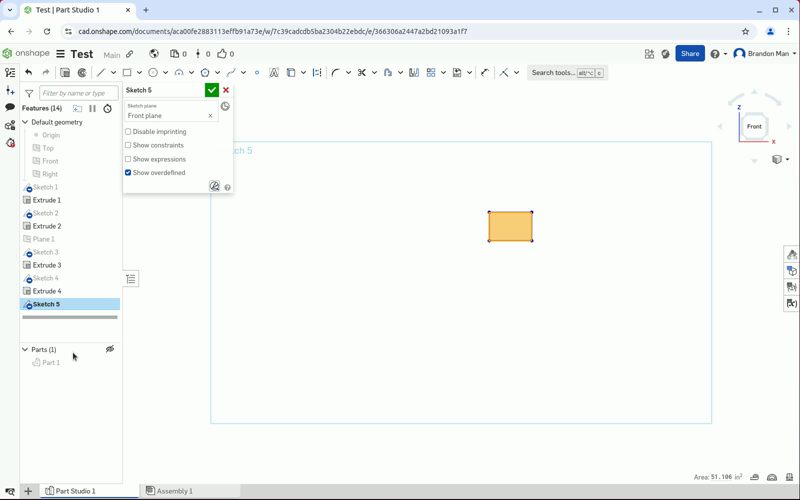
key(shift+e)
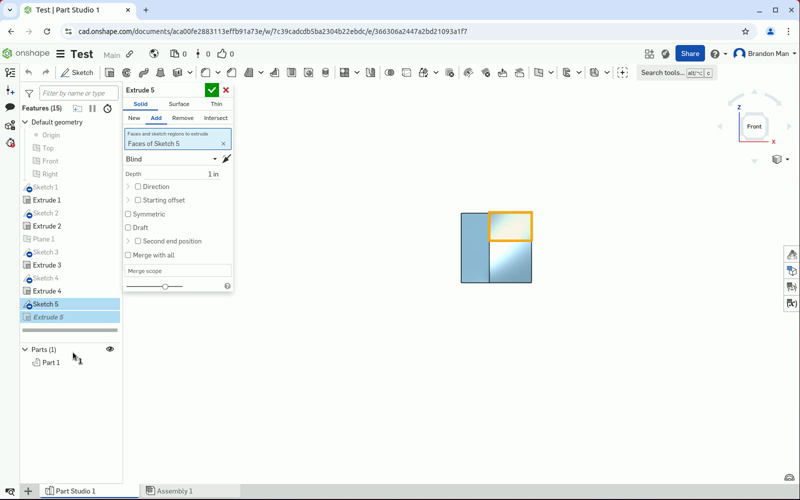
mouse_move(143, 106)
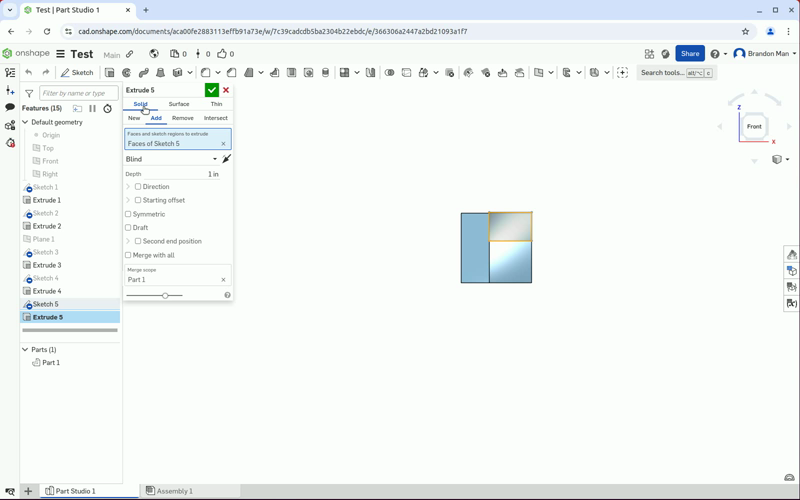
click(143, 106)
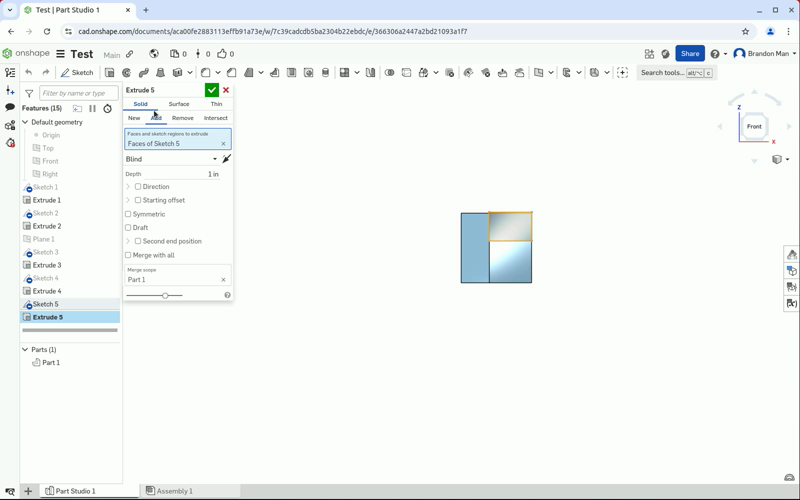
mouse_move(186, 120)
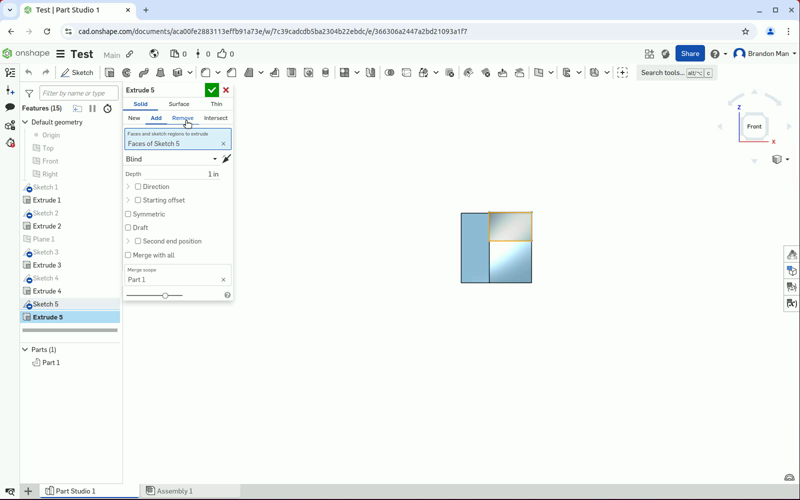
click(186, 120)
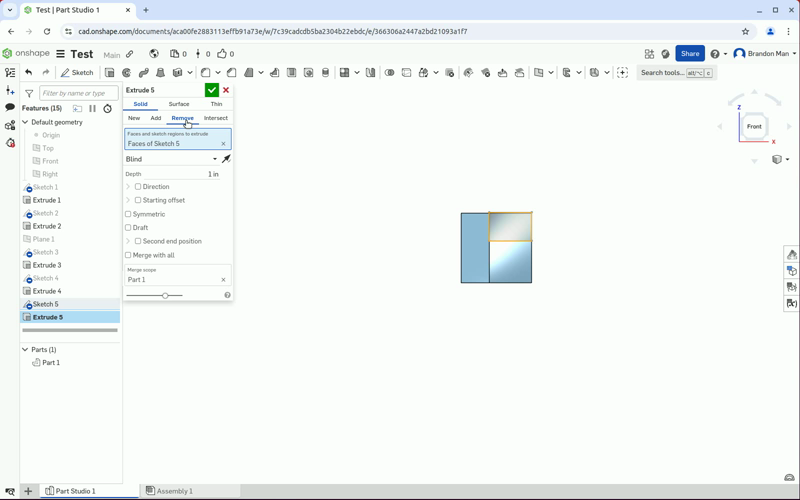
key(tab, 4)
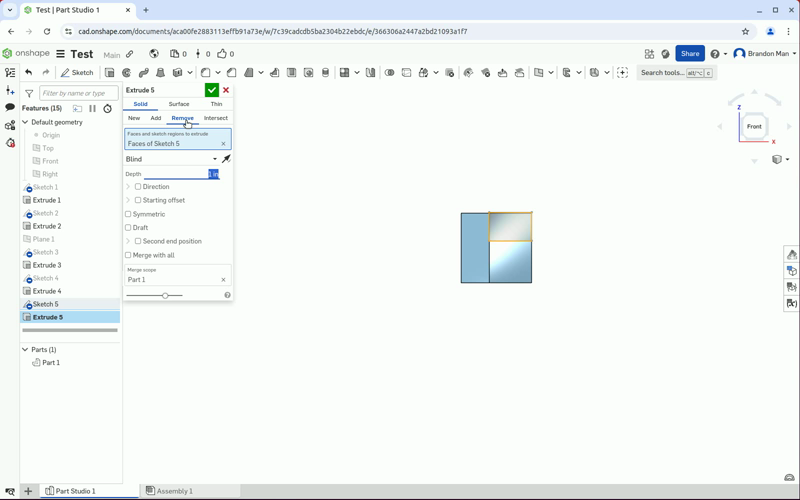
text(8.666)
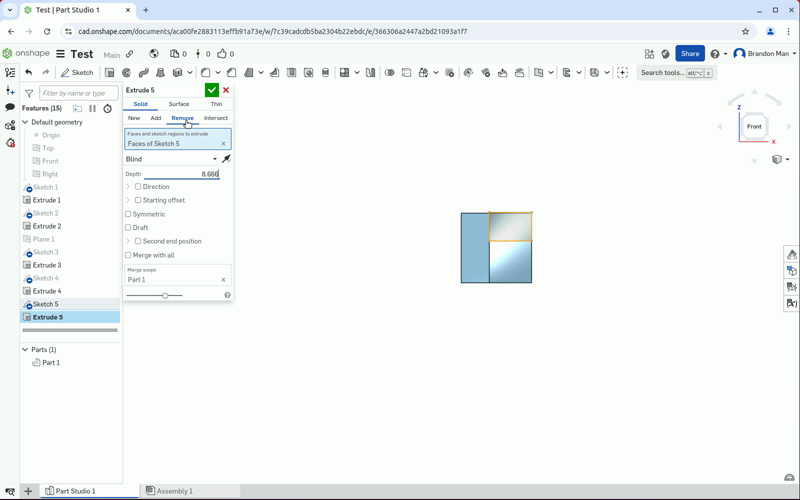
key(tab, 6)
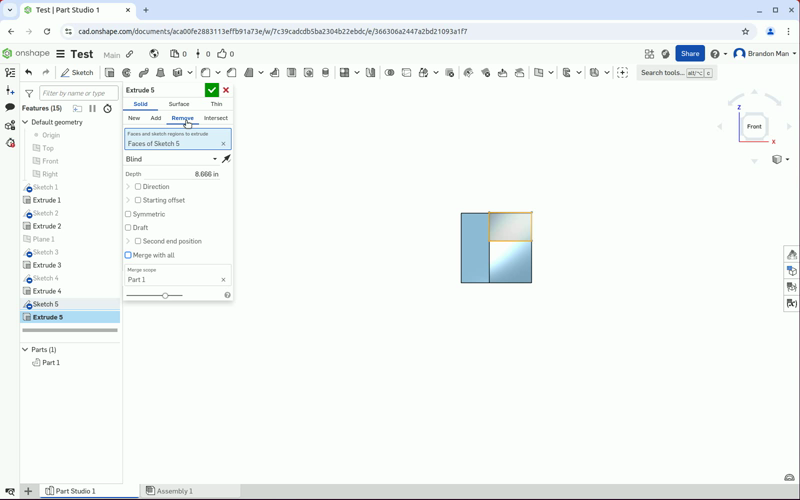
key(space)
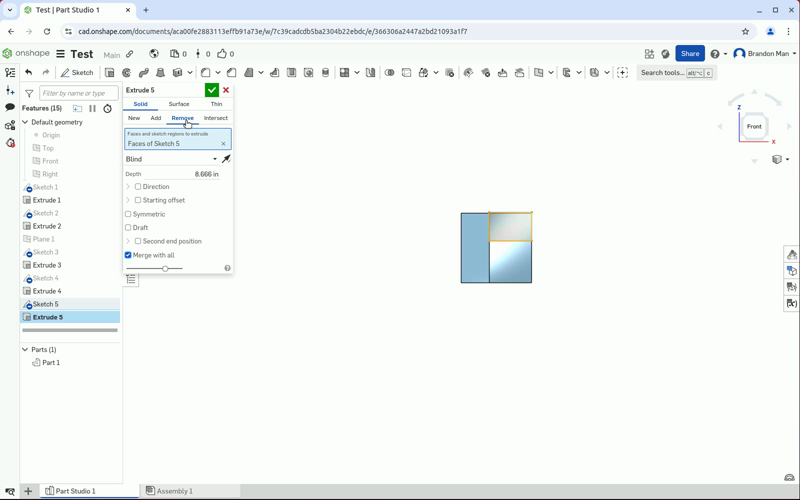
key(enter)
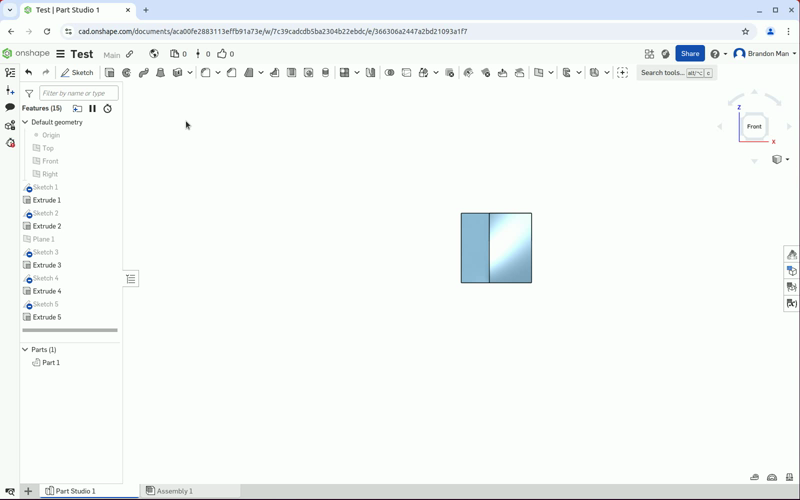
key(shift+h)
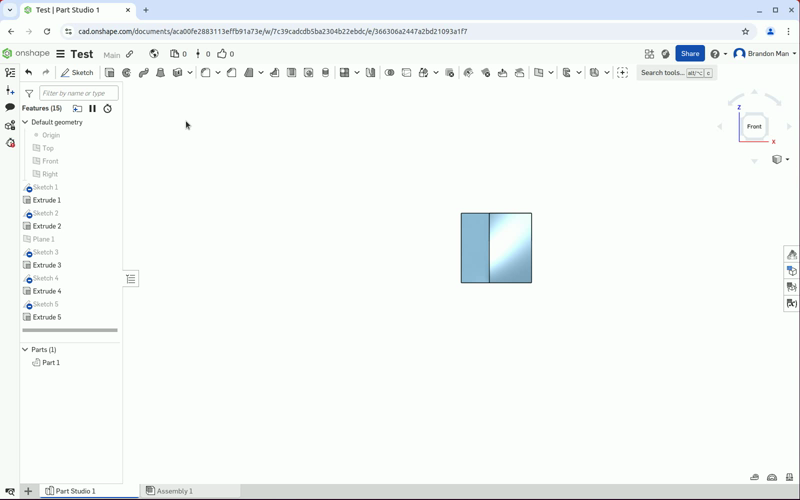
key(shift+h)
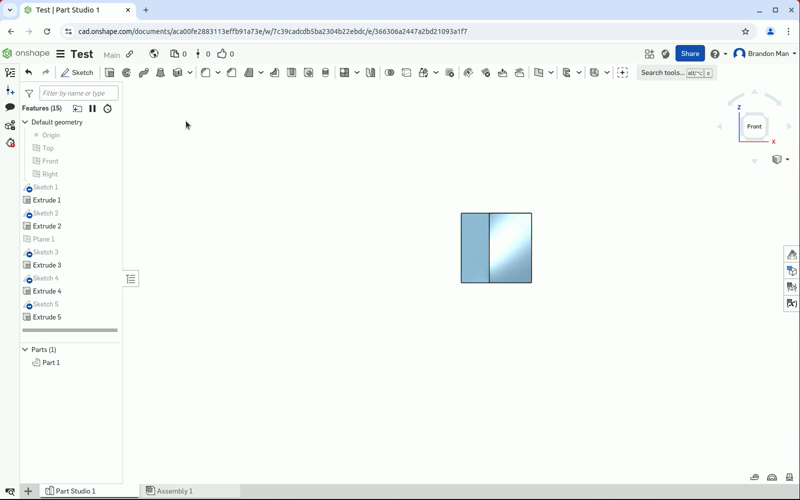
mouse_move(73, 189)
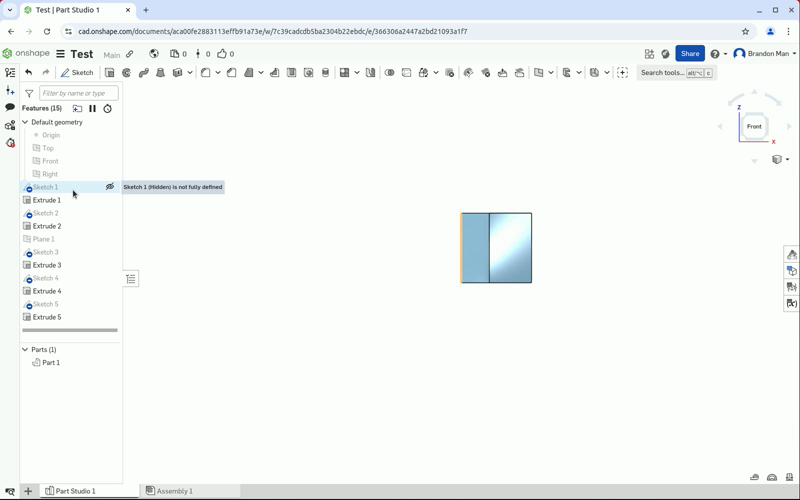
click(73, 189)
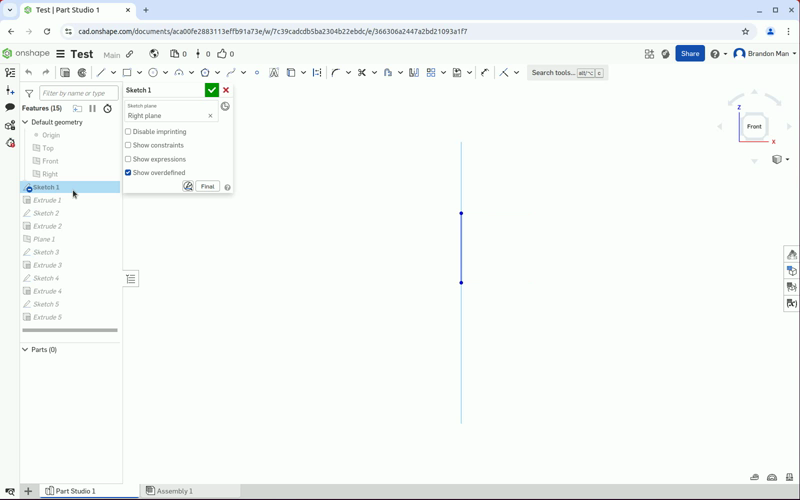
mouse_move(229, 92)
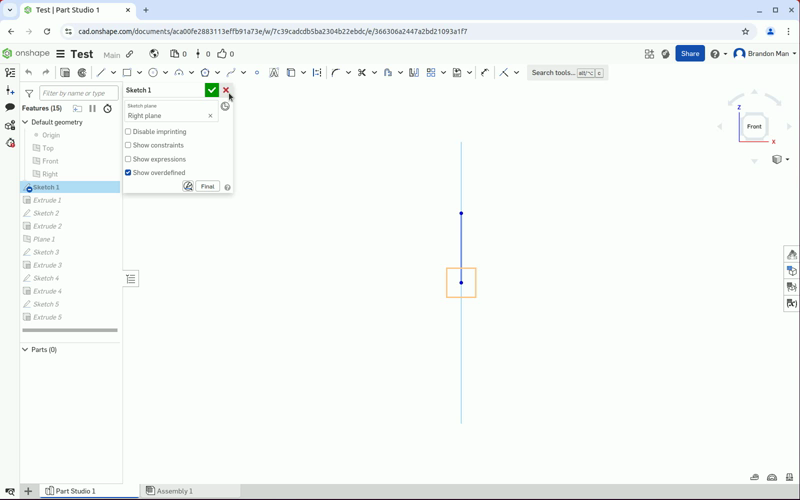
click(229, 92)
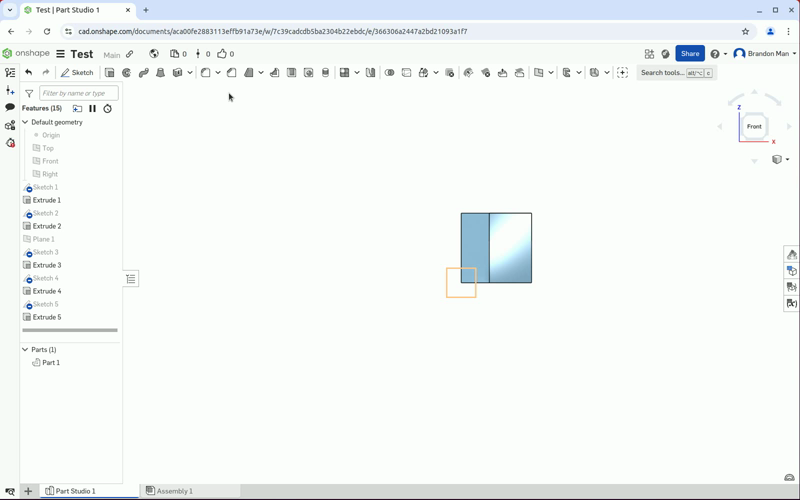
mouse_move(73, 352)
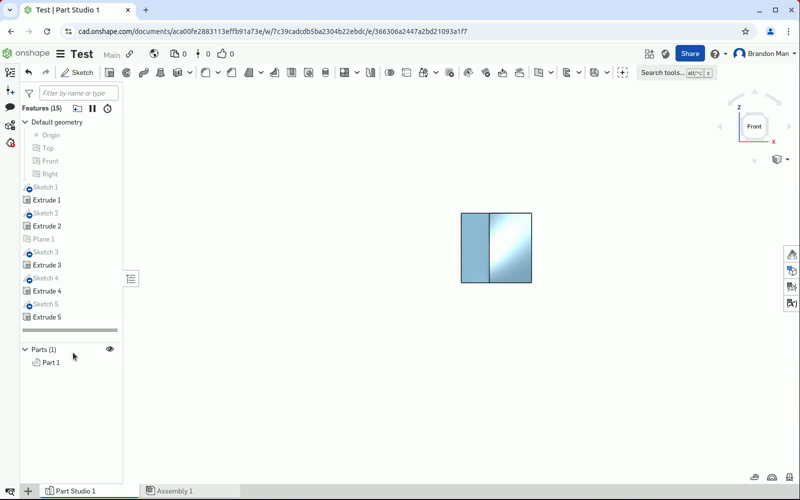
key(y)
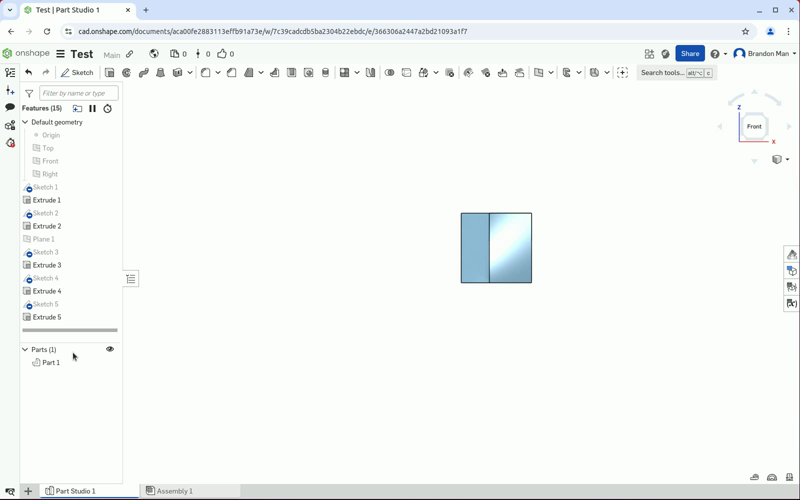
key(shift+p)
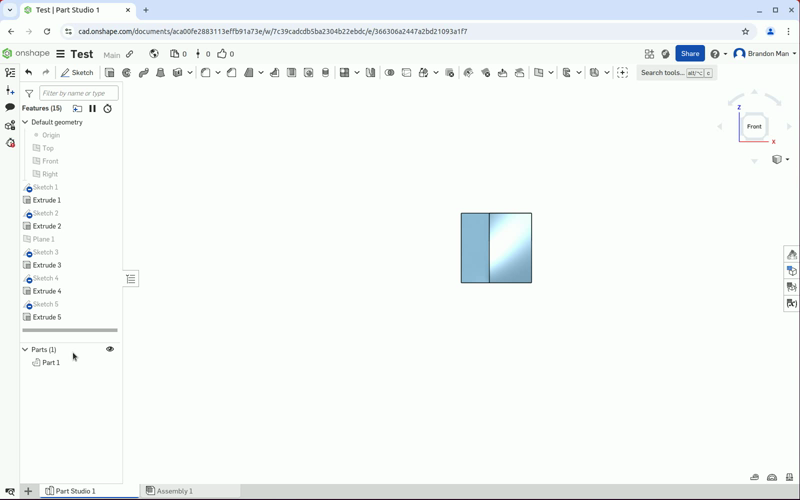
key(space)
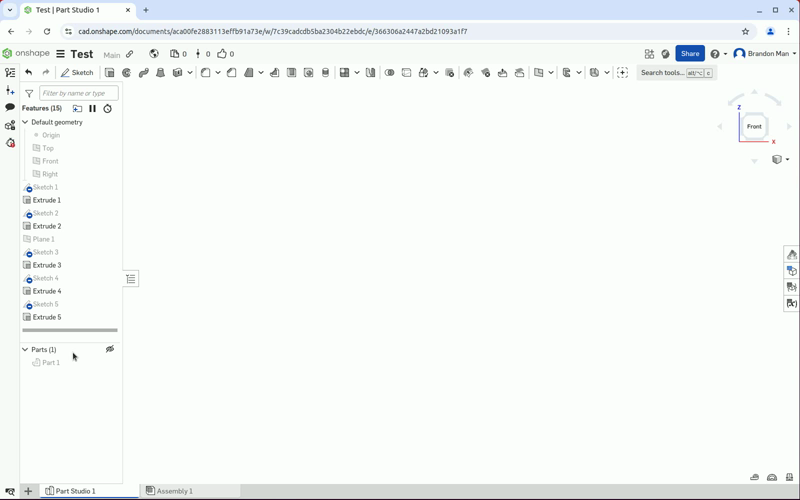
key_down(shift)
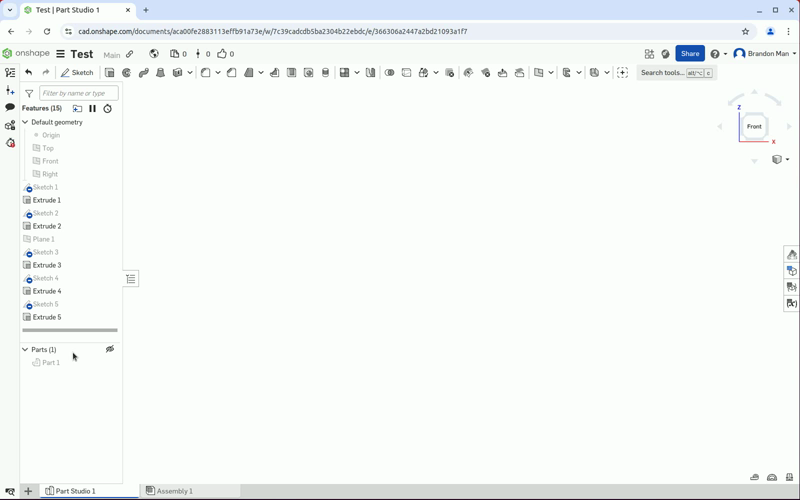
key(left)
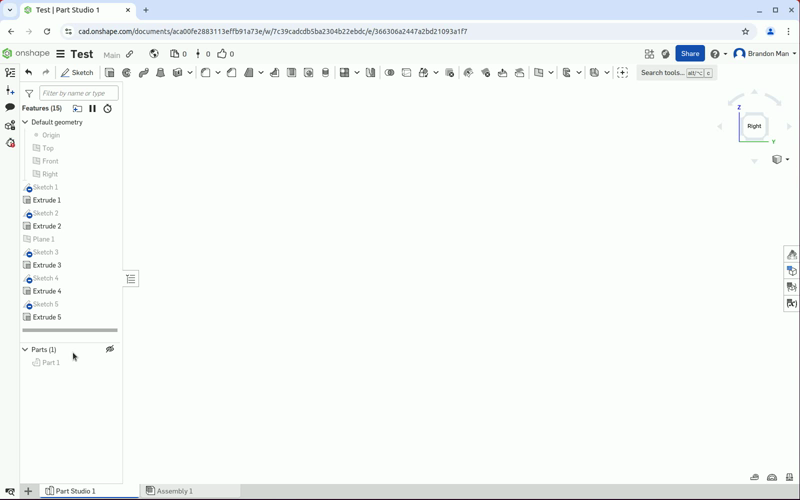
key_up(shift)
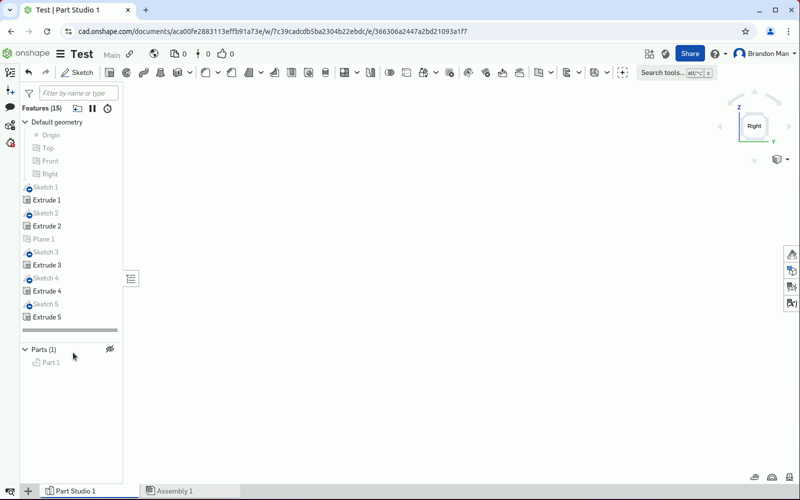
mouse_move(73, 352)
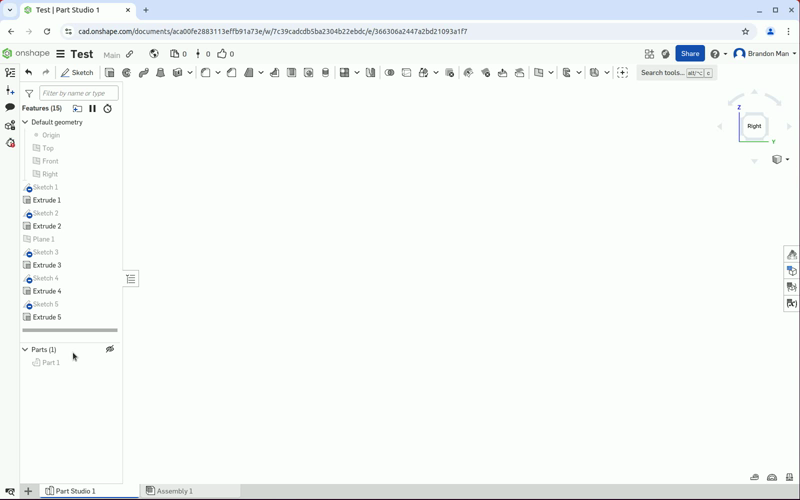
key(shift+y)
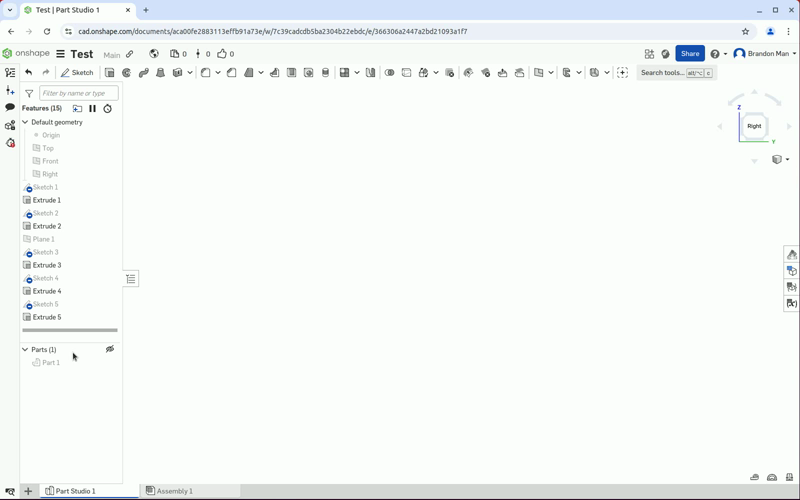
key(shift+s)
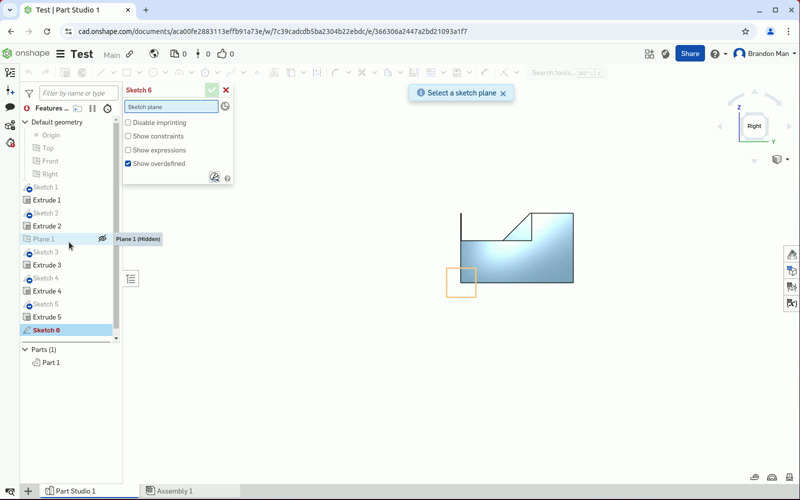
scroll(3)
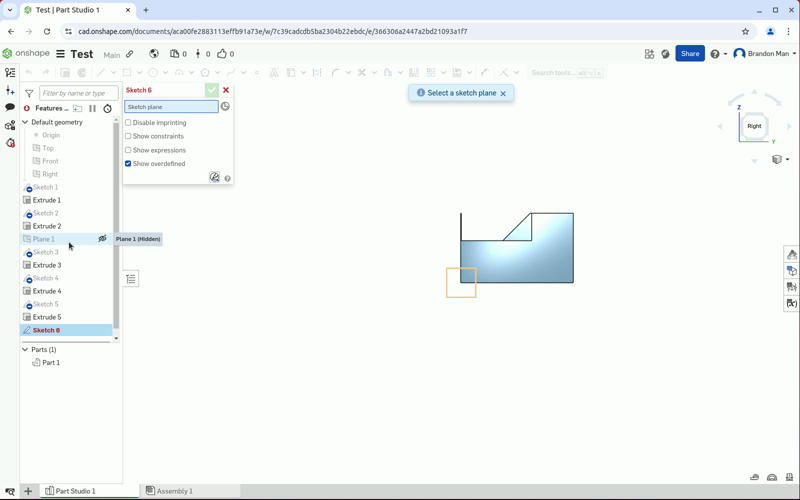
mouse_move(69, 176)
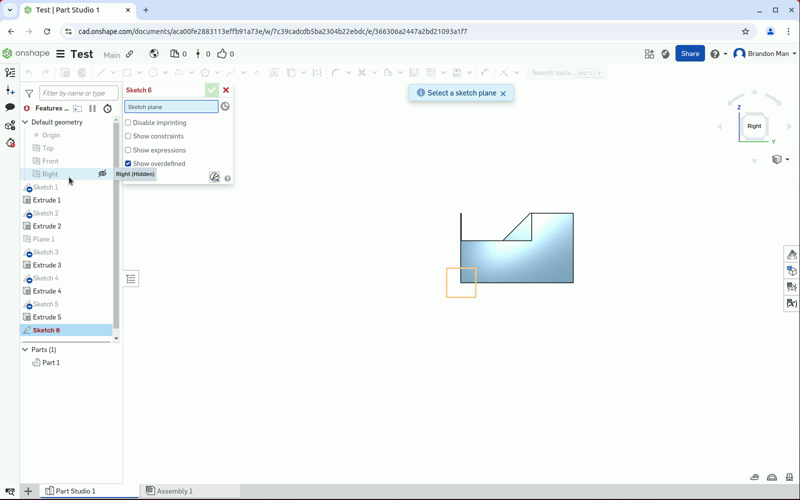
click(69, 176)
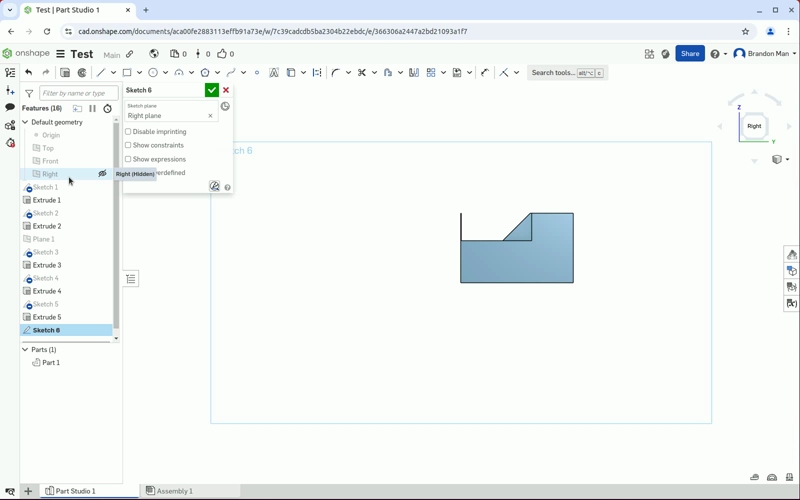
mouse_move(73, 352)
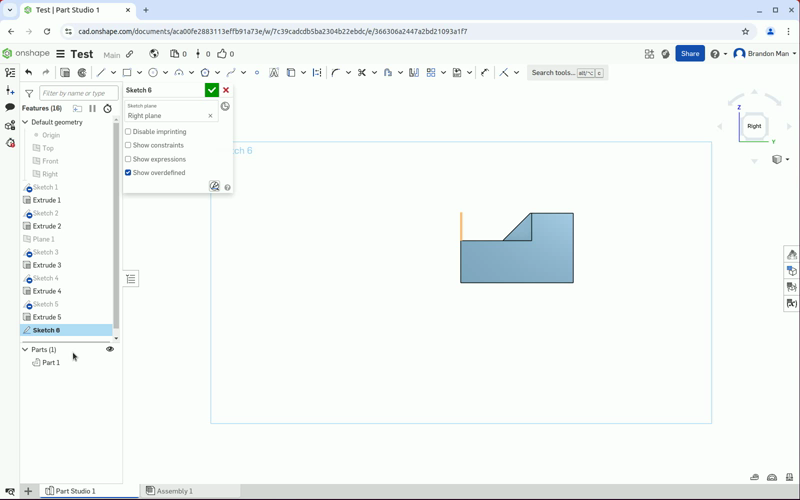
key(y)
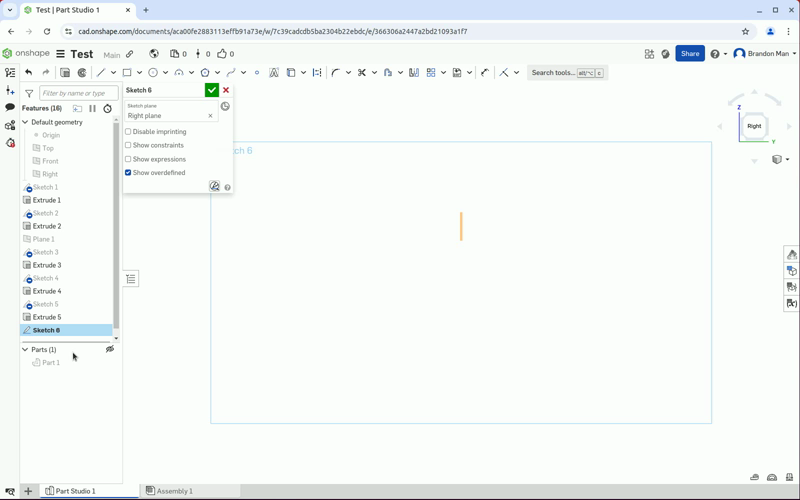
key(l)
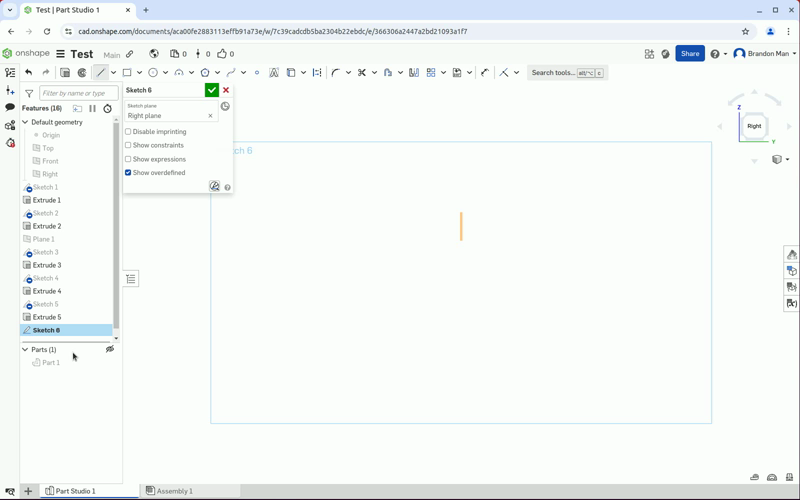
key_down(shift)
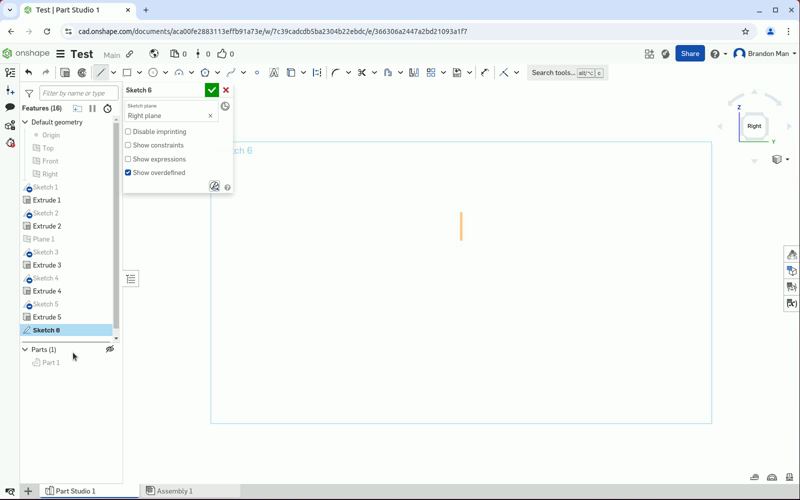
mouse_move(460, 240)
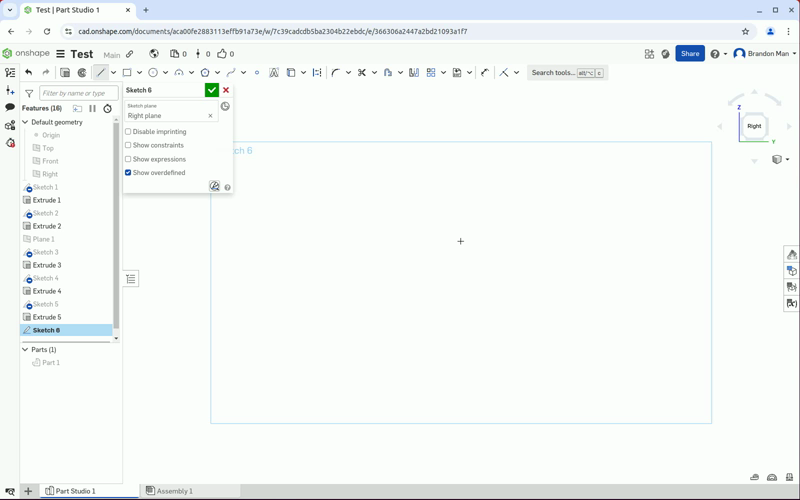
click(460, 240)
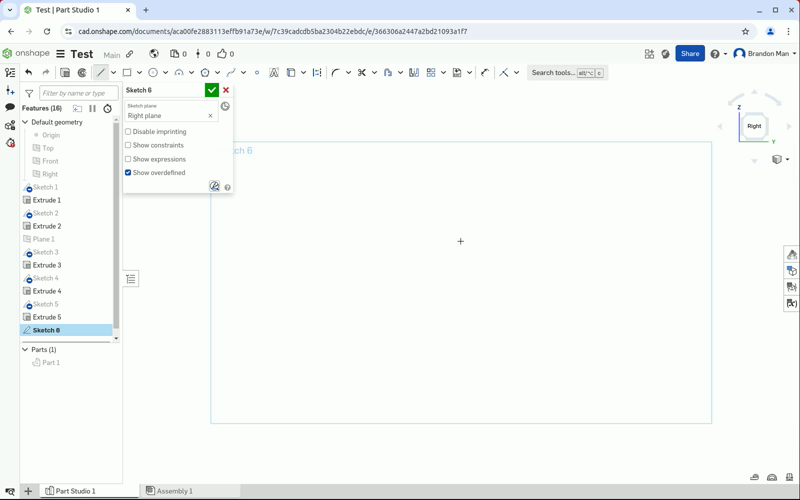
key_up(shift)
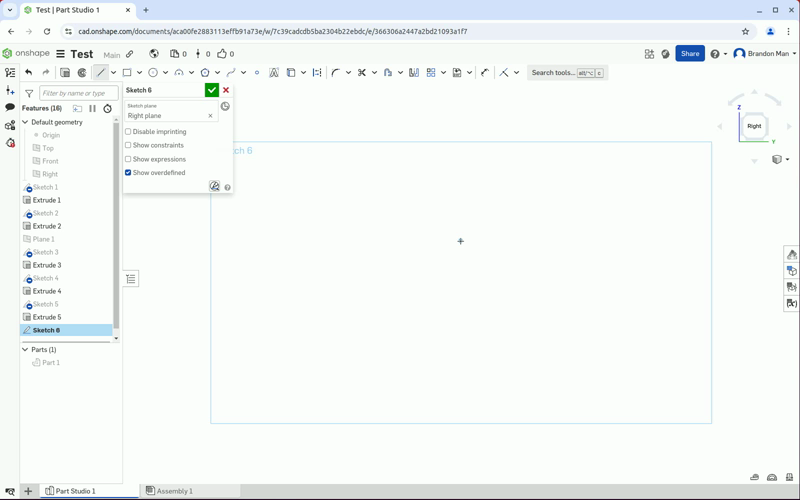
key_down(shift)
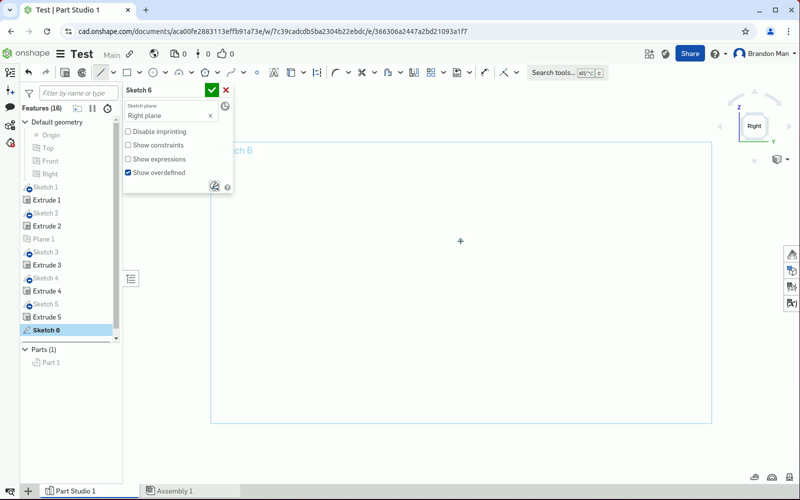
mouse_move(490, 240)
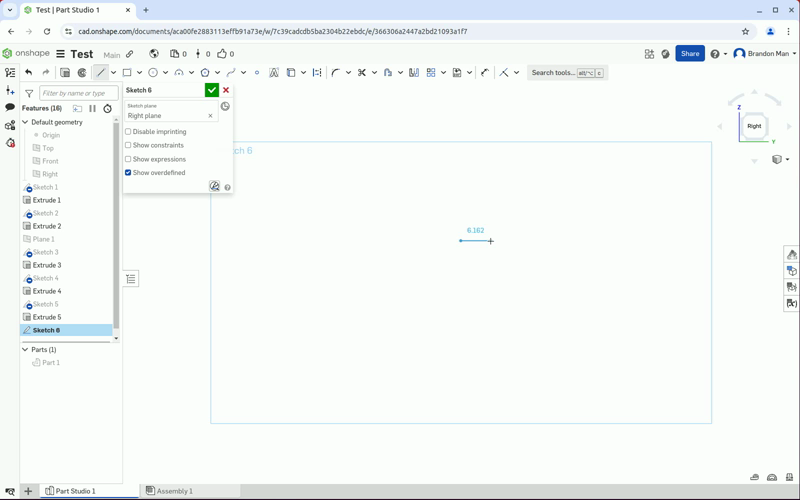
mouse_move(503, 240)
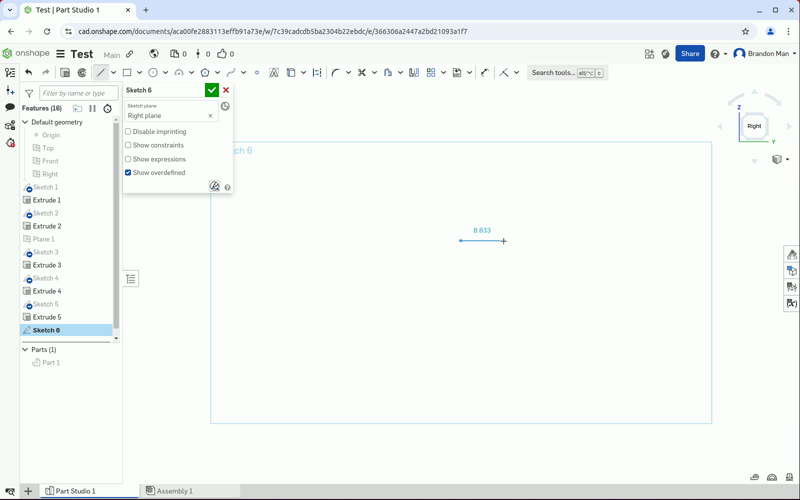
click(503, 240)
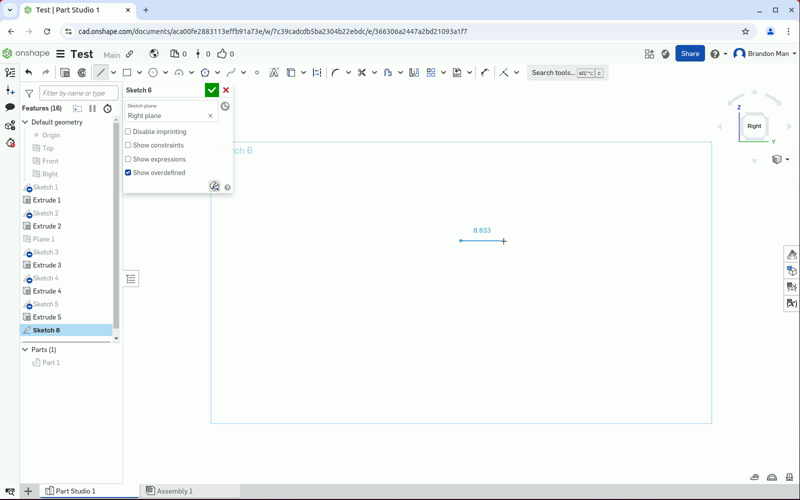
key_up(shift)
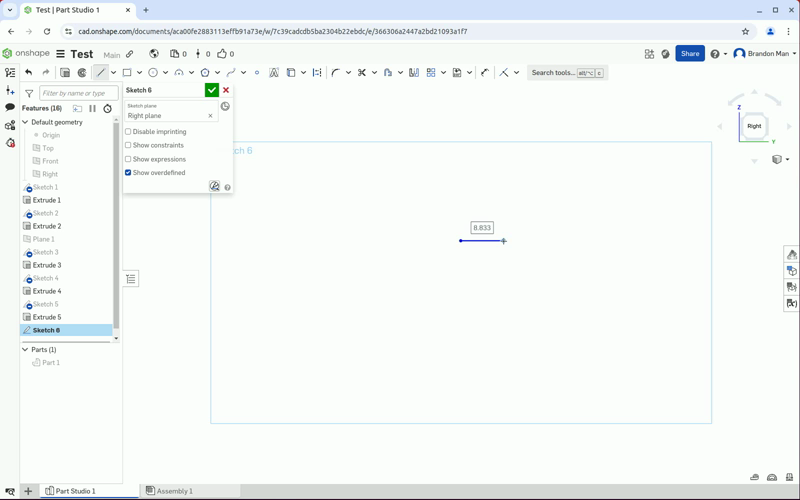
key_down(shift)
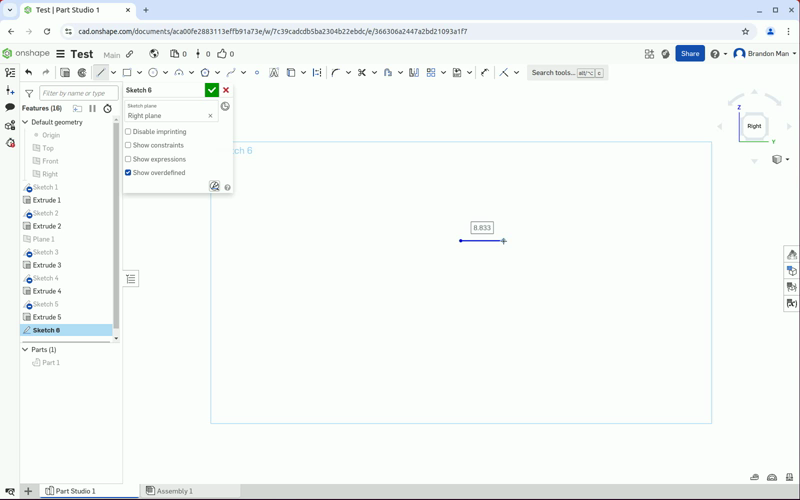
mouse_move(533, 240)
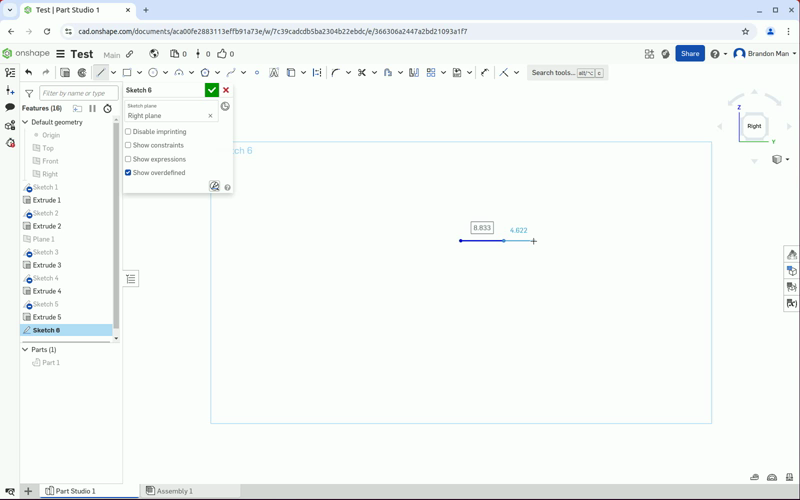
mouse_move(503, 212)
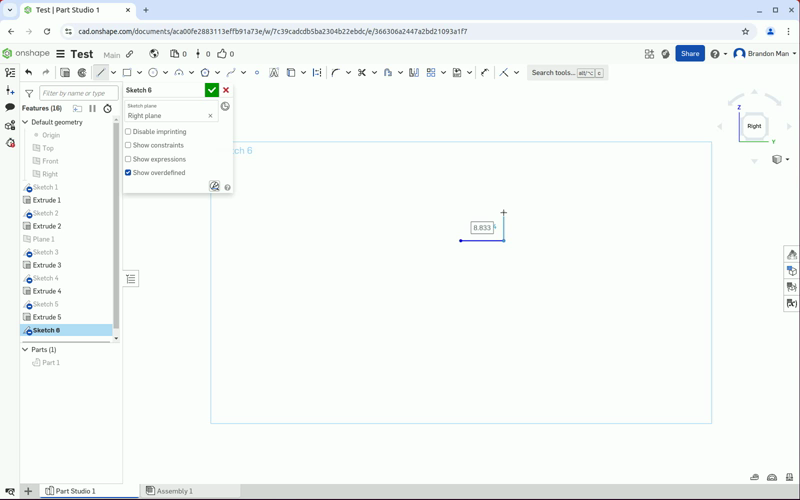
click(503, 212)
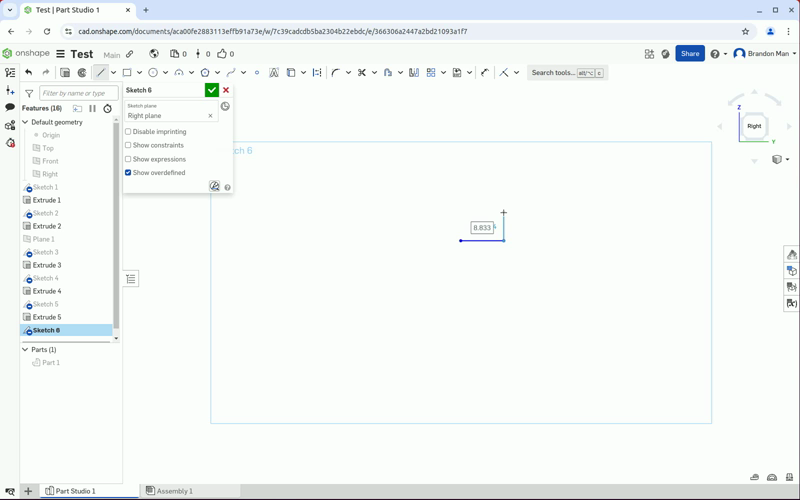
key_up(shift)
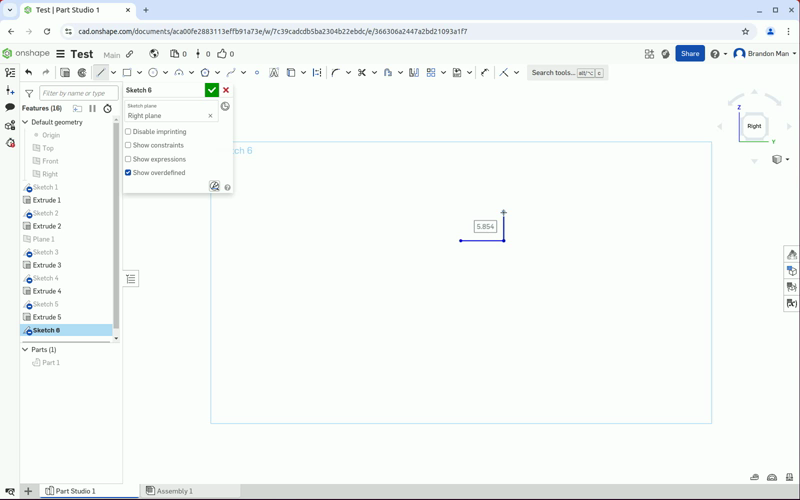
key_down(shift)
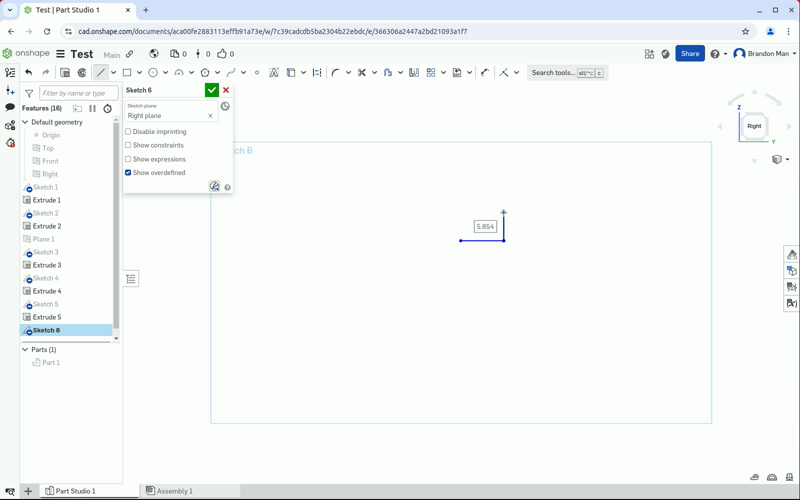
mouse_move(533, 212)
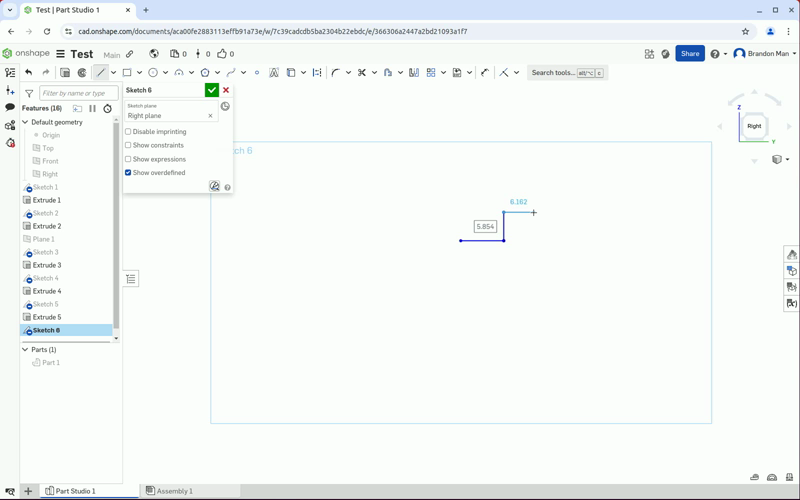
mouse_move(460, 212)
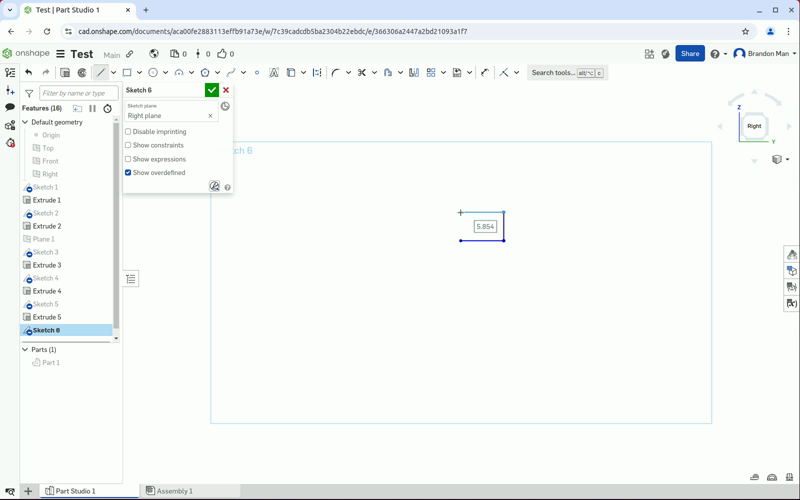
click(460, 212)
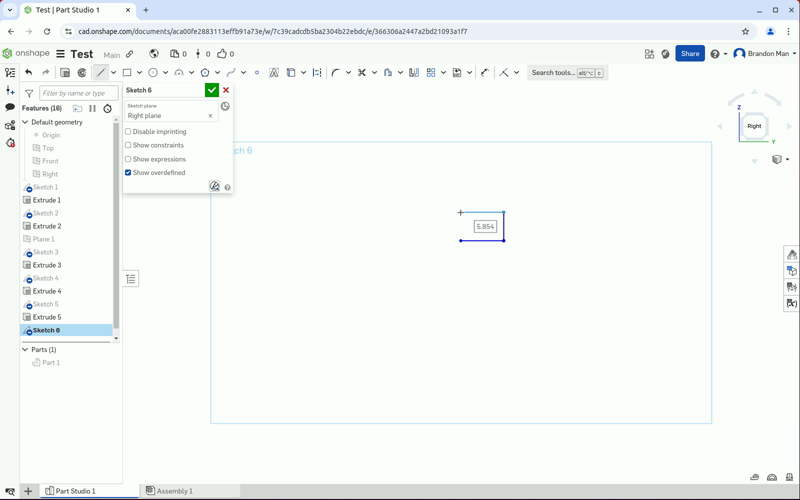
key_up(shift)
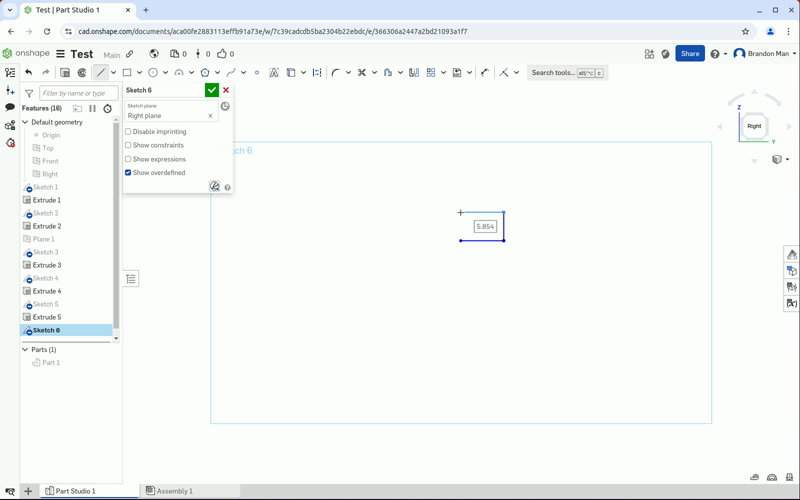
mouse_move(490, 212)
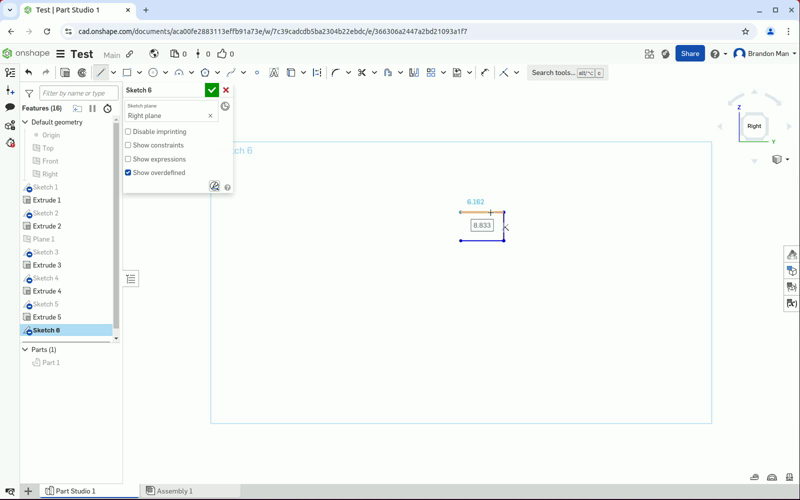
key_down(shift)
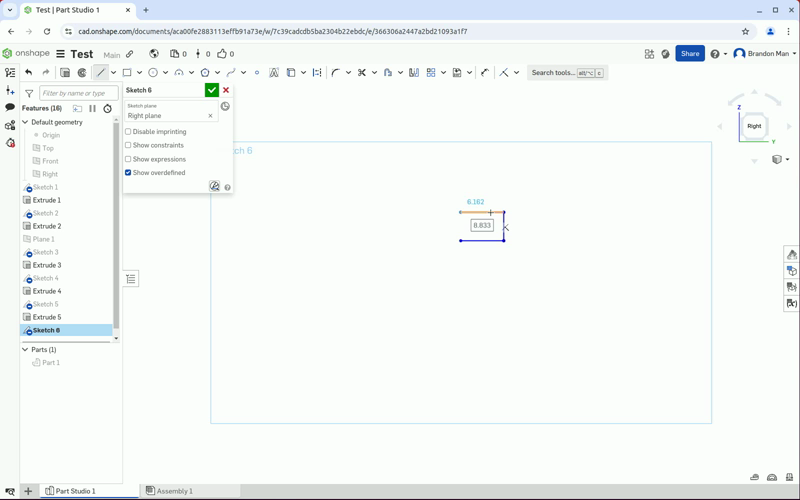
mouse_move(460, 240)
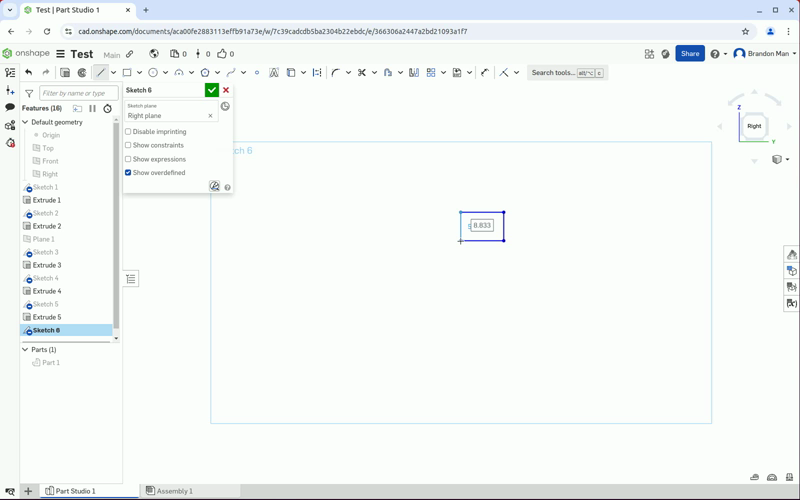
key_up(shift)
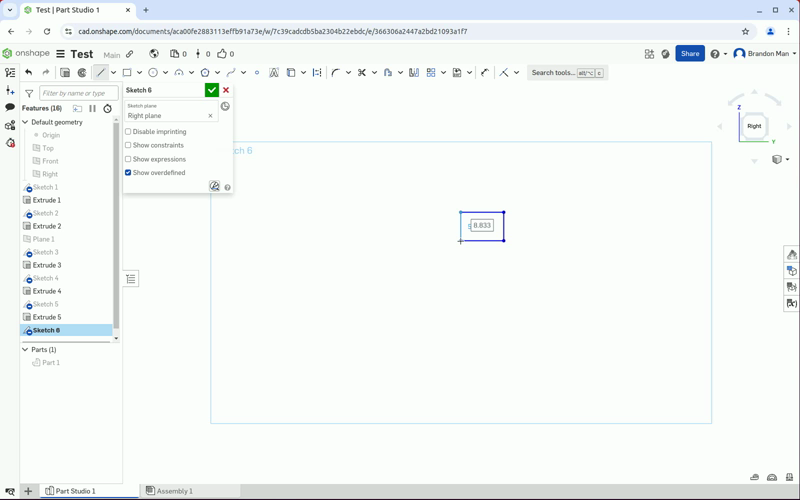
click(460, 240)
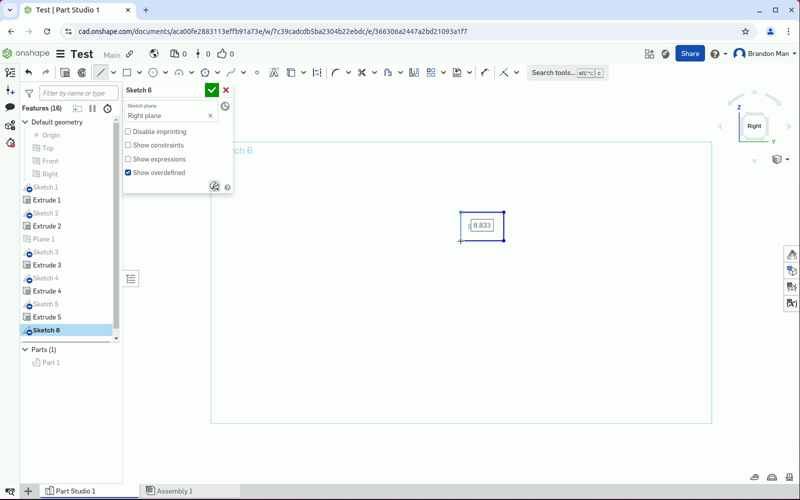
key(esc)
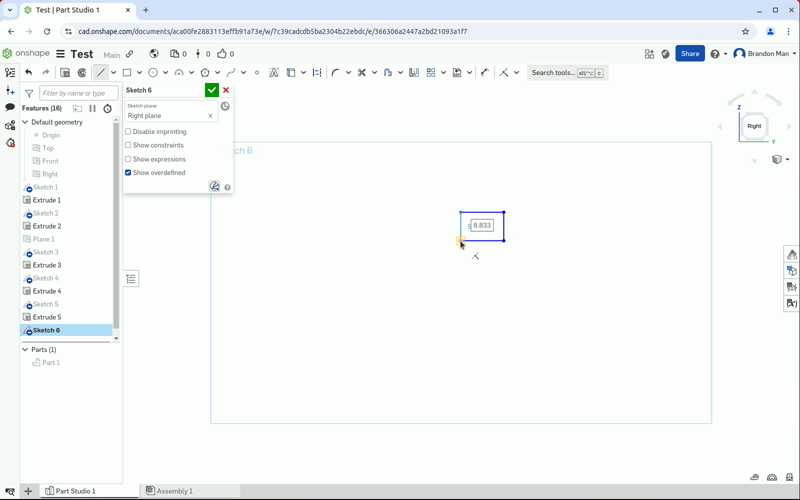
mouse_move(498, 238)
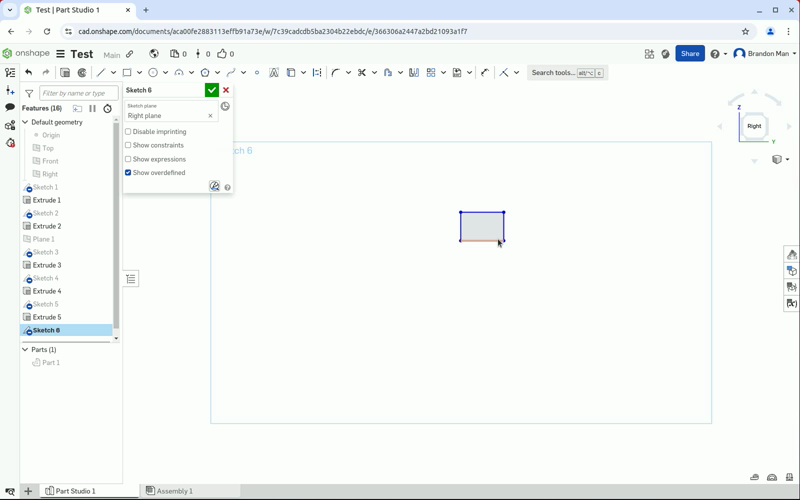
scroll(6)
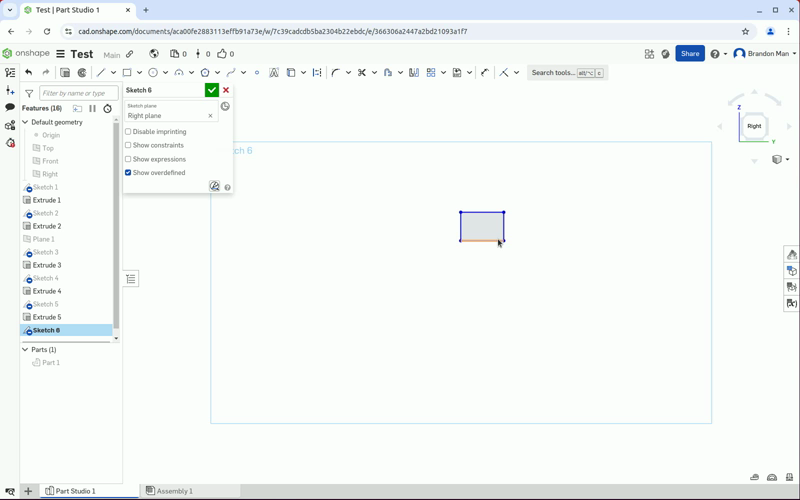
scroll(6)
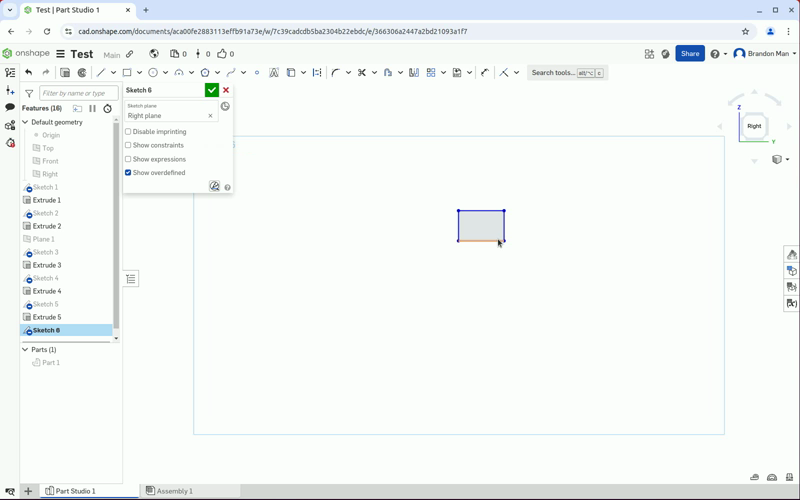
scroll(6)
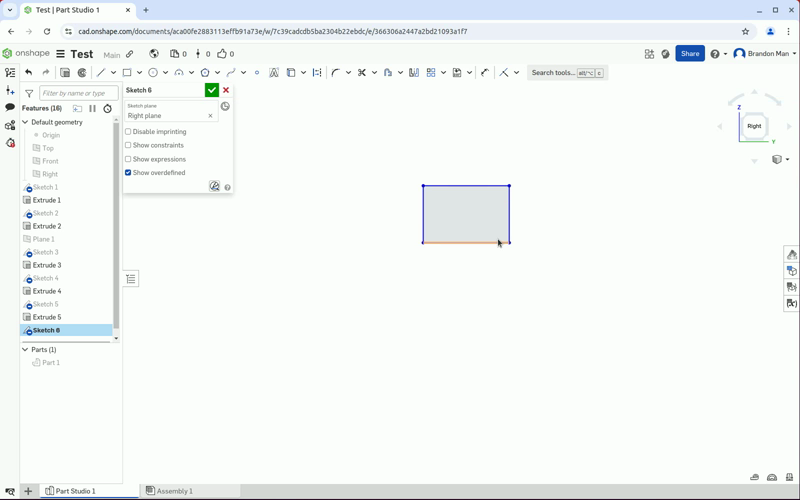
scroll(6)
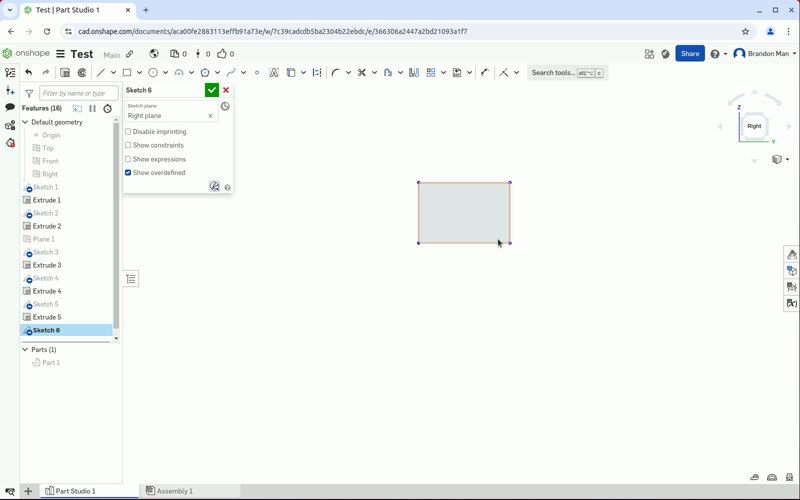
scroll(6)
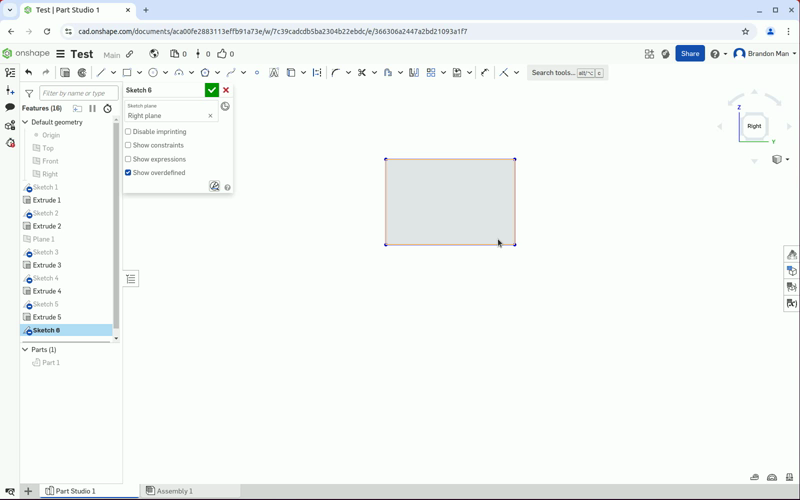
scroll(6)
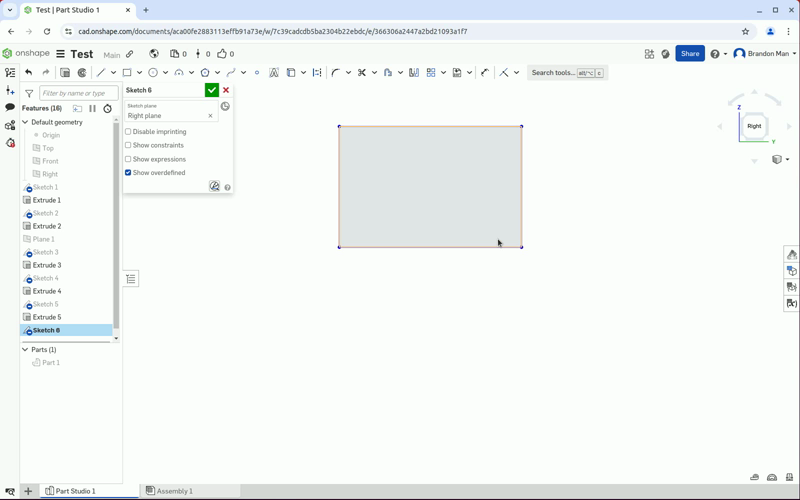
scroll(6)
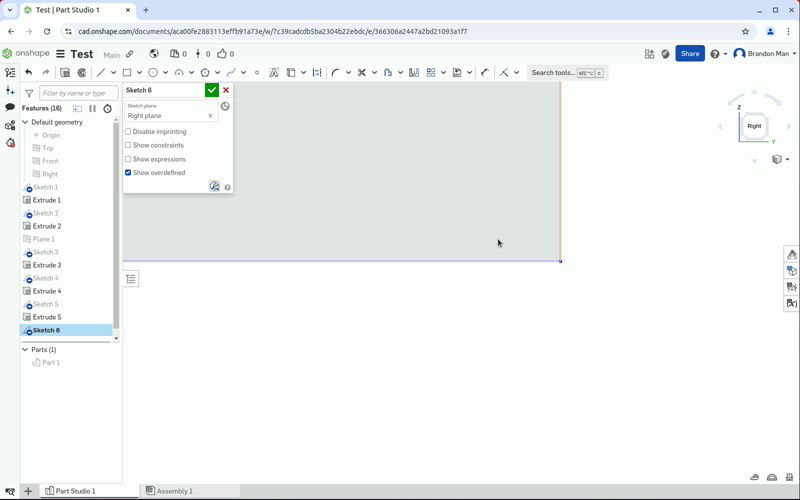
click(498, 238)
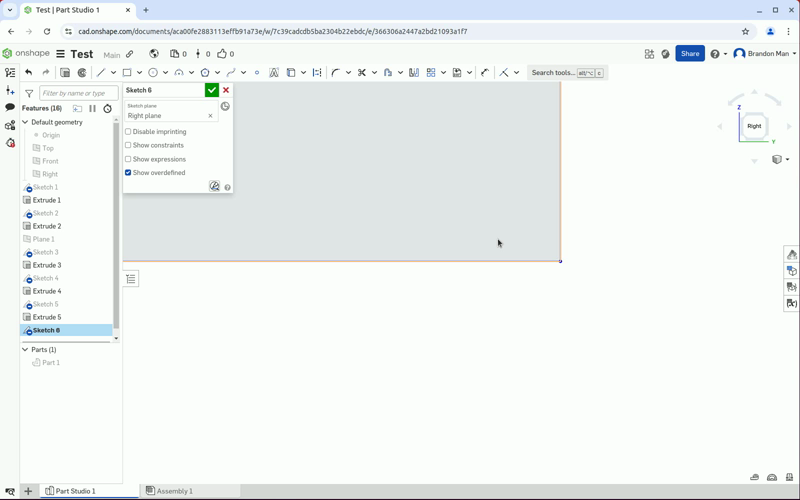
scroll(-6)
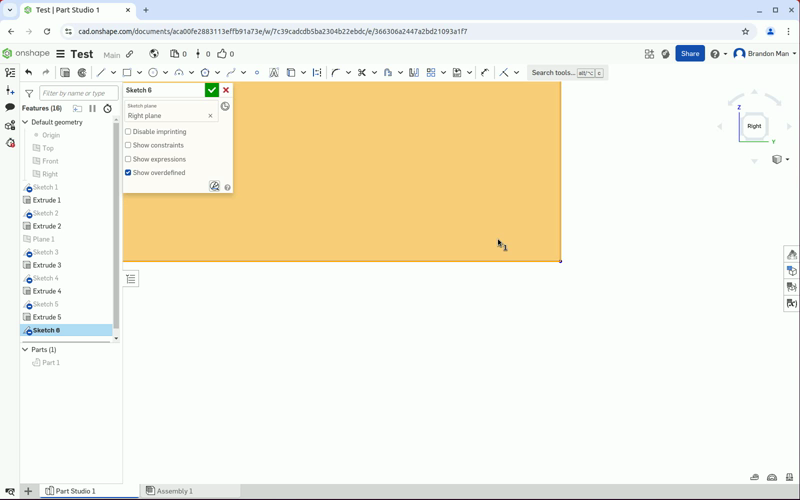
scroll(-6)
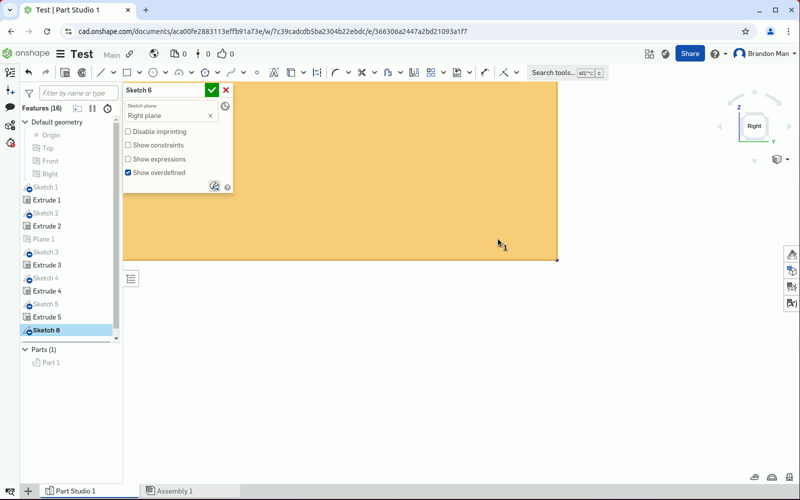
scroll(-6)
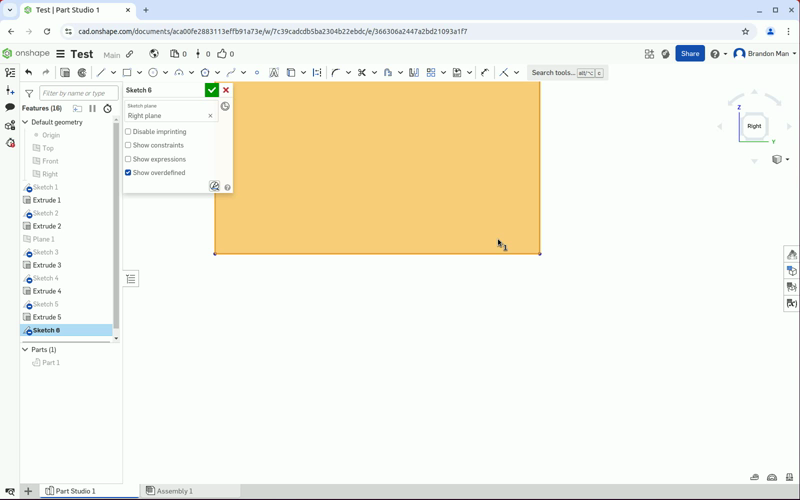
scroll(-6)
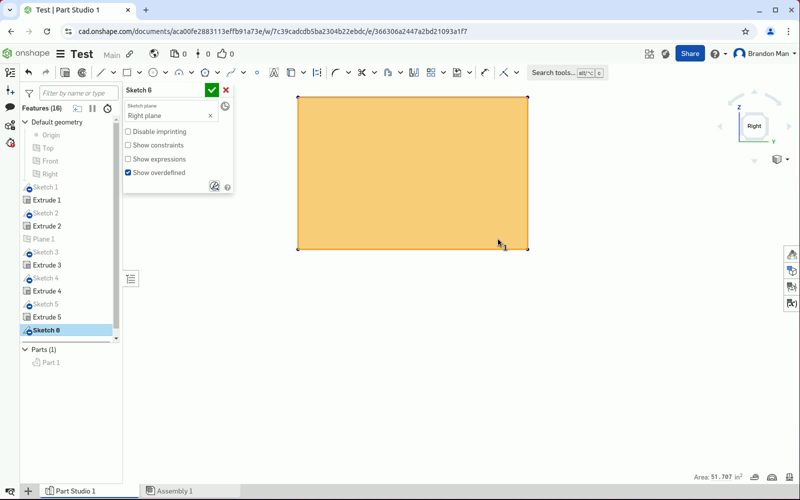
scroll(-6)
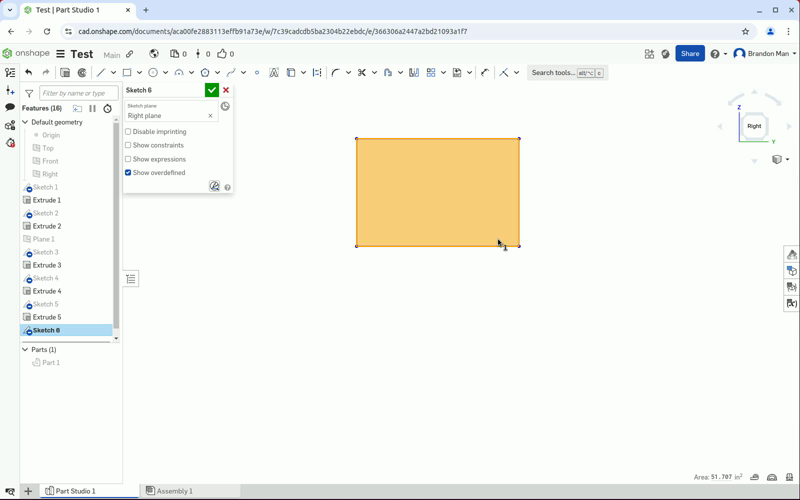
scroll(-6)
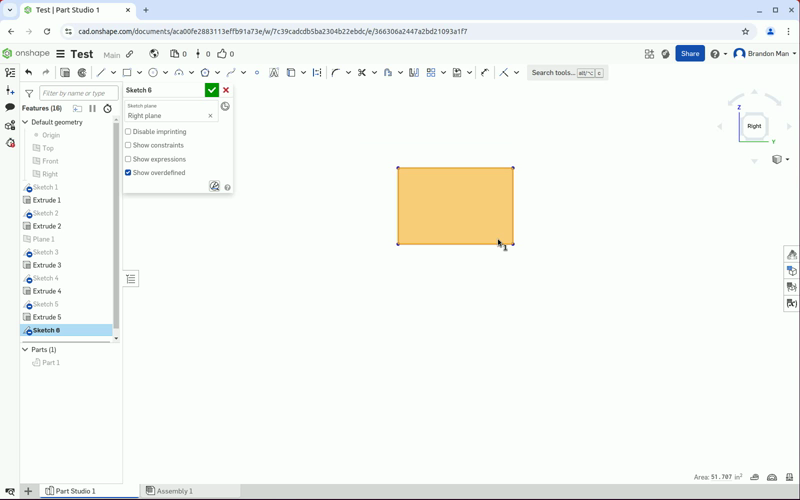
scroll(-6)
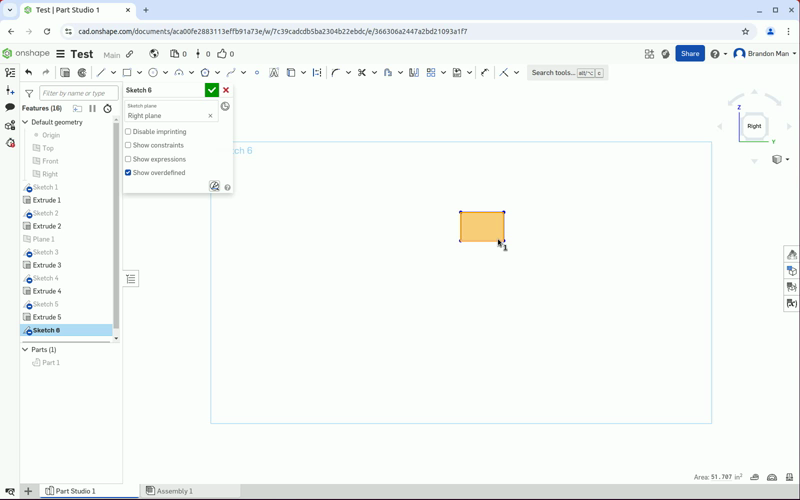
mouse_move(73, 352)
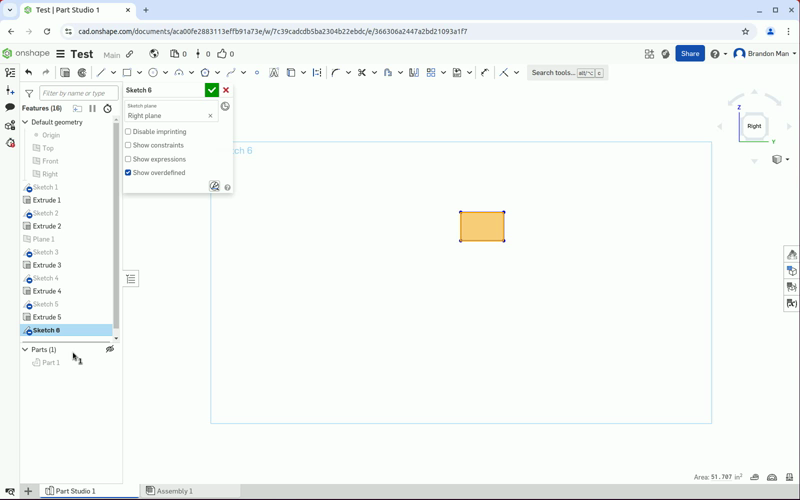
key(shift+y)
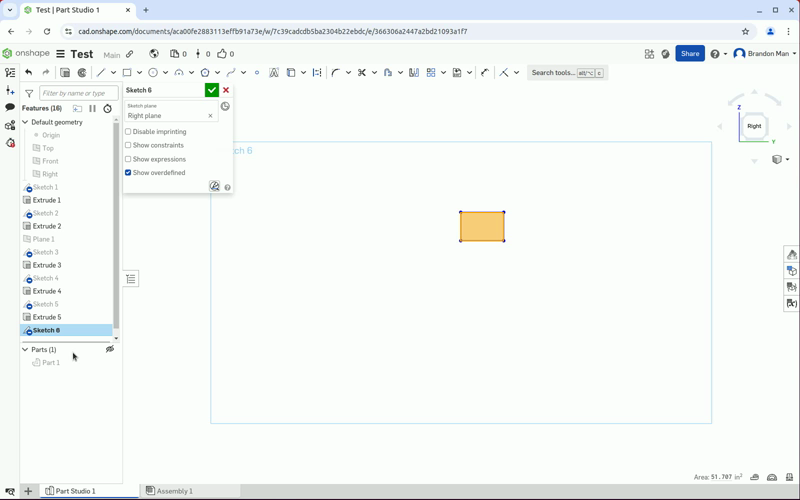
key(shift+e)
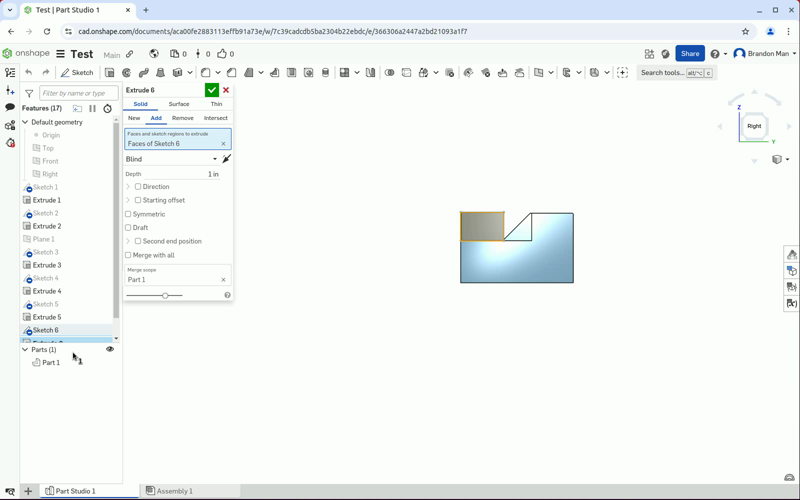
mouse_move(143, 106)
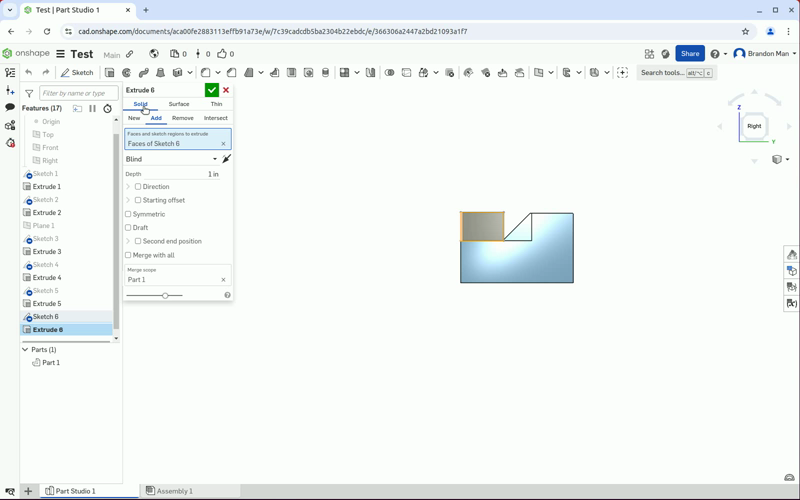
click(143, 106)
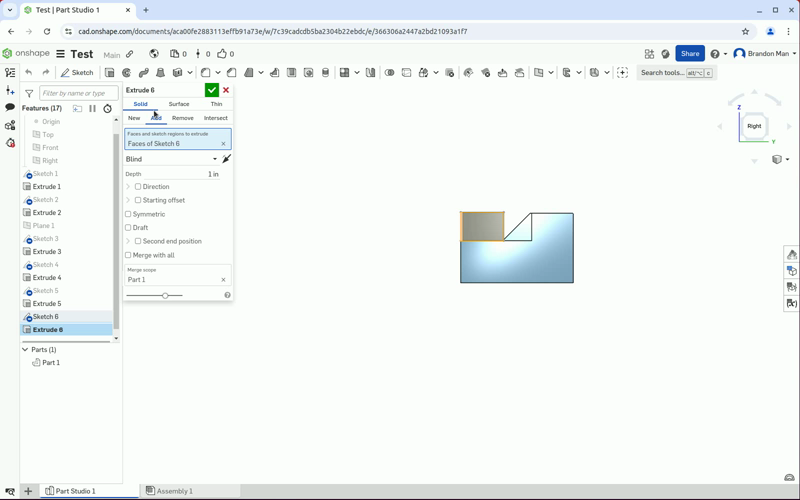
mouse_move(186, 120)
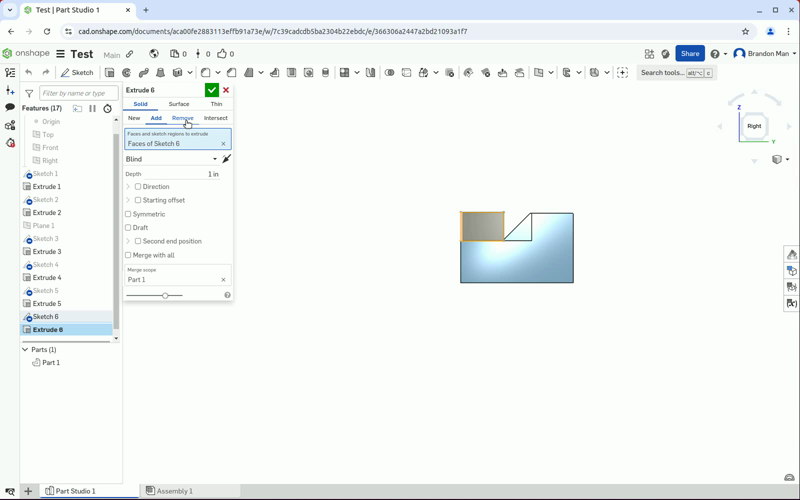
click(186, 120)
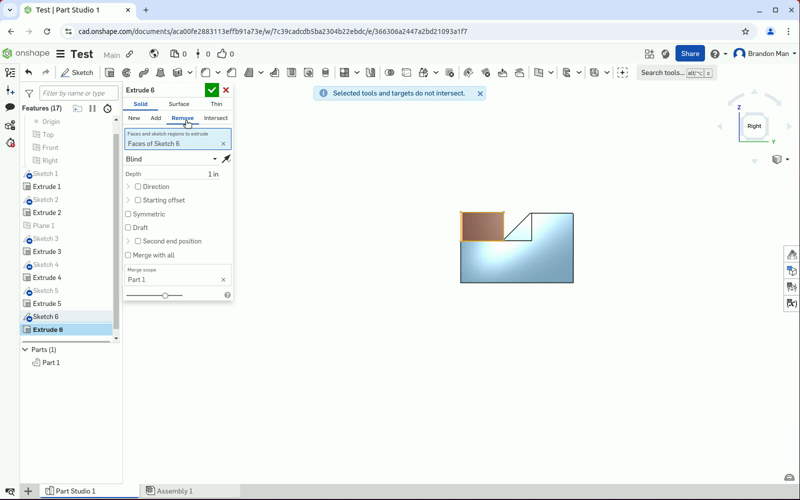
key(tab, 4)
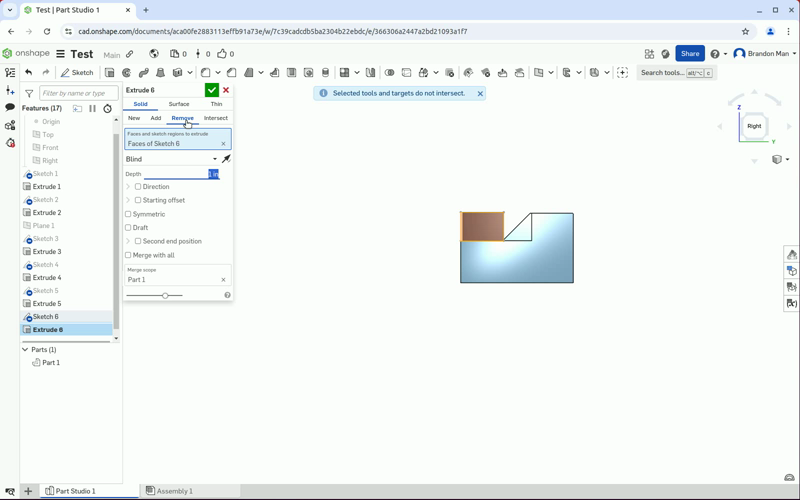
text(-17.331)
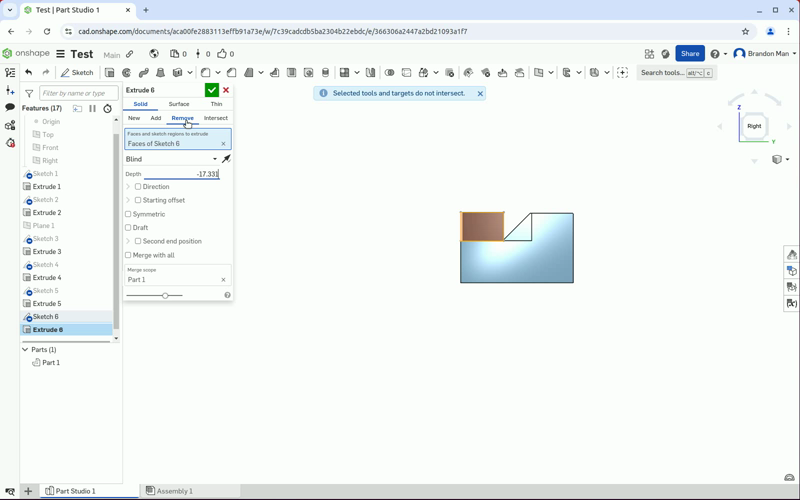
key(tab, 6)
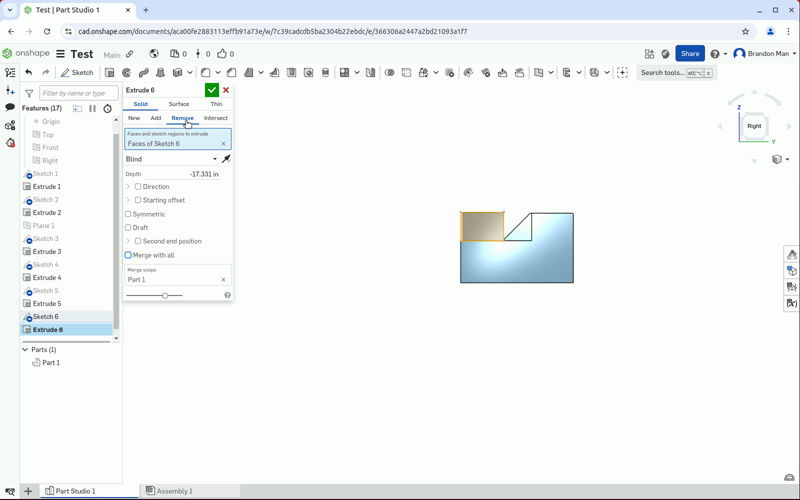
key(space)
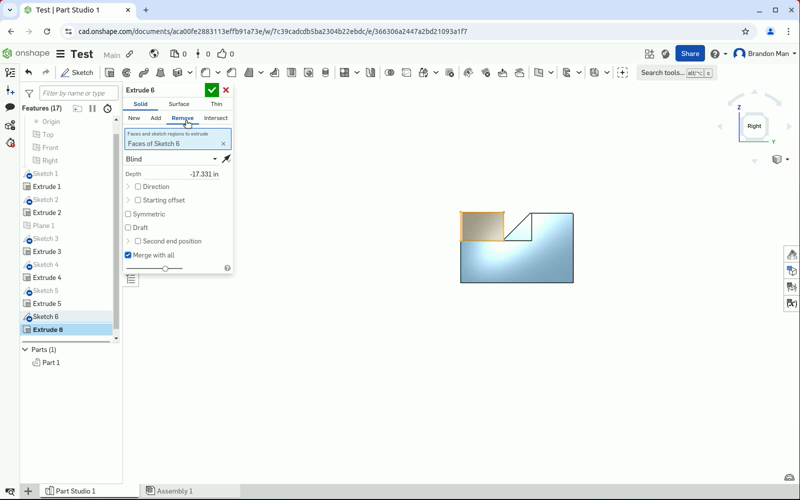
key(enter)
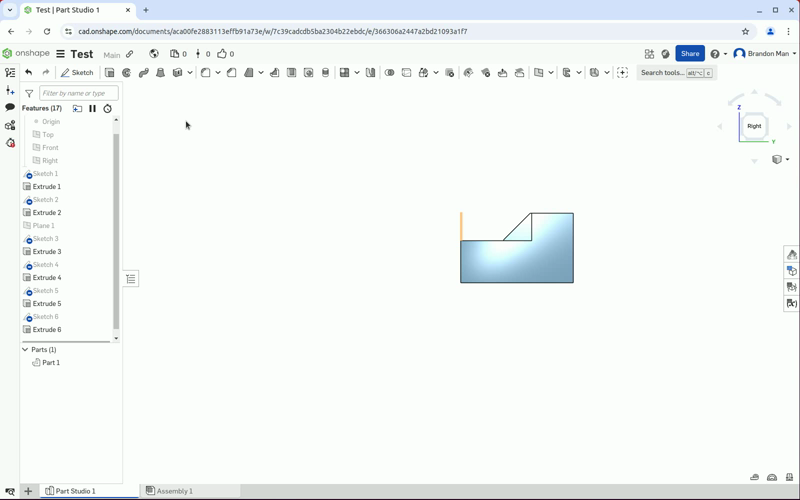
key(shift+h)
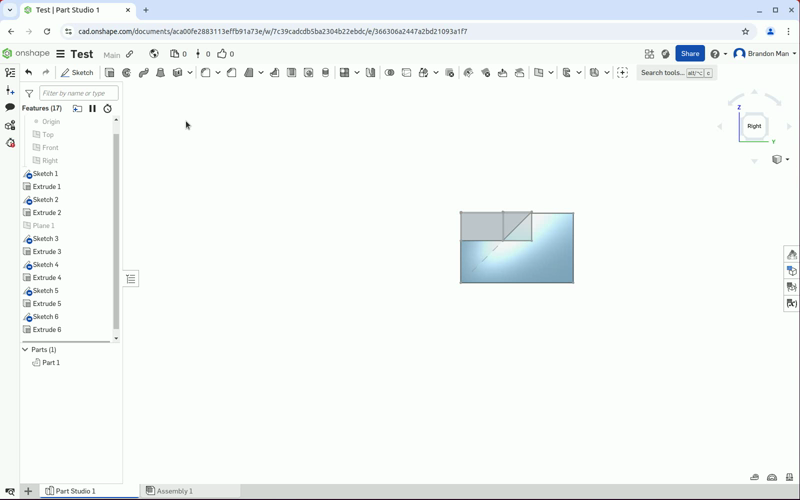
key(shift+h)
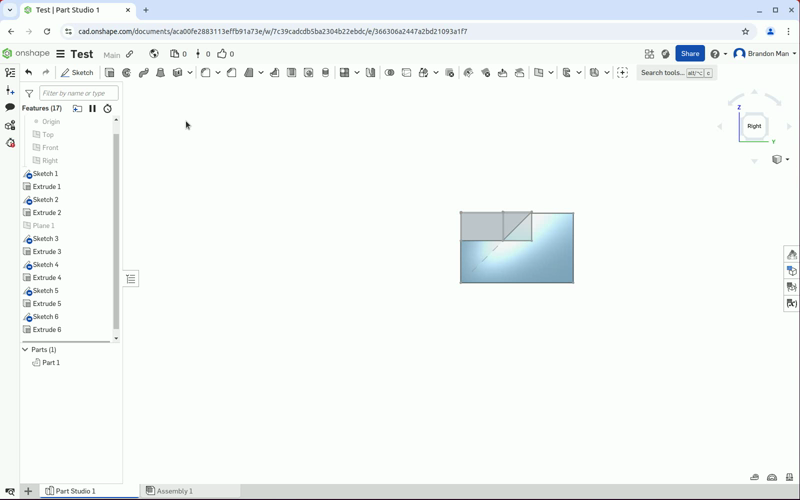
key(shift+7)
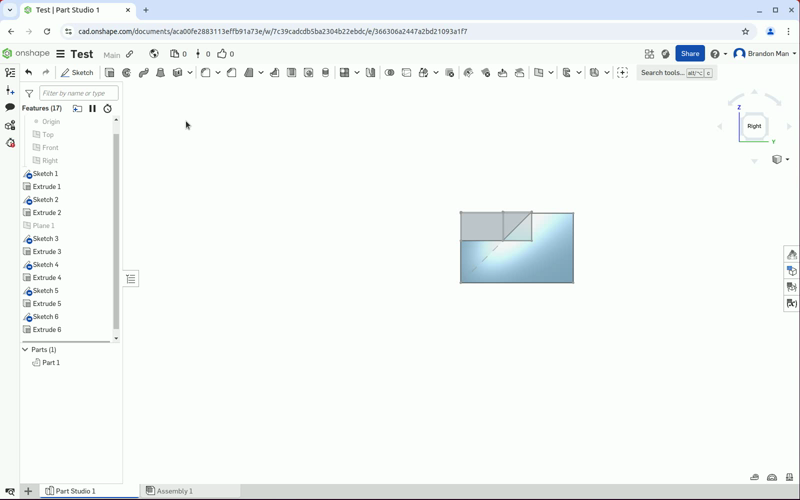
key(right, 2)
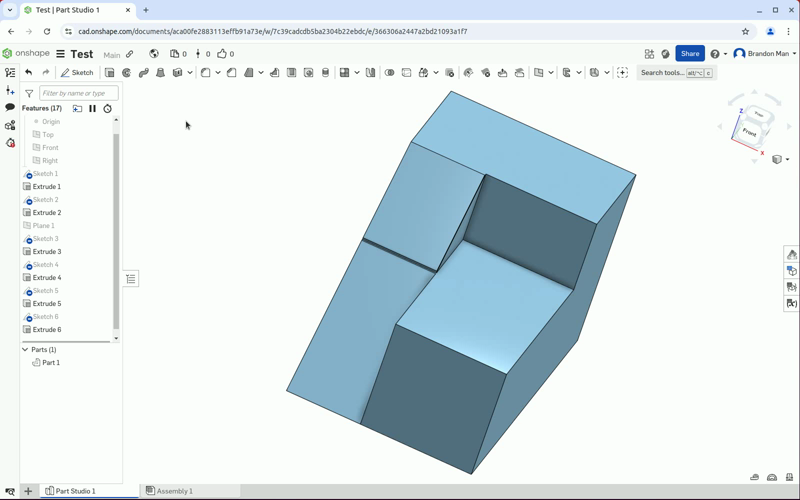
key(down, 2)
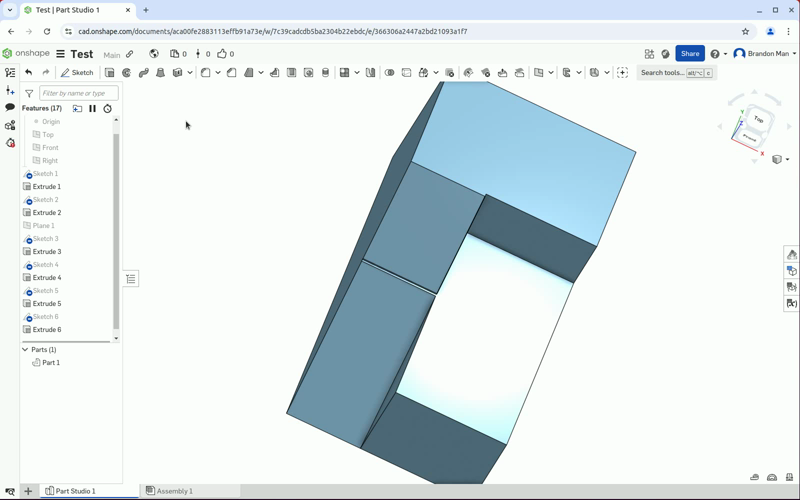
key(up, 2)
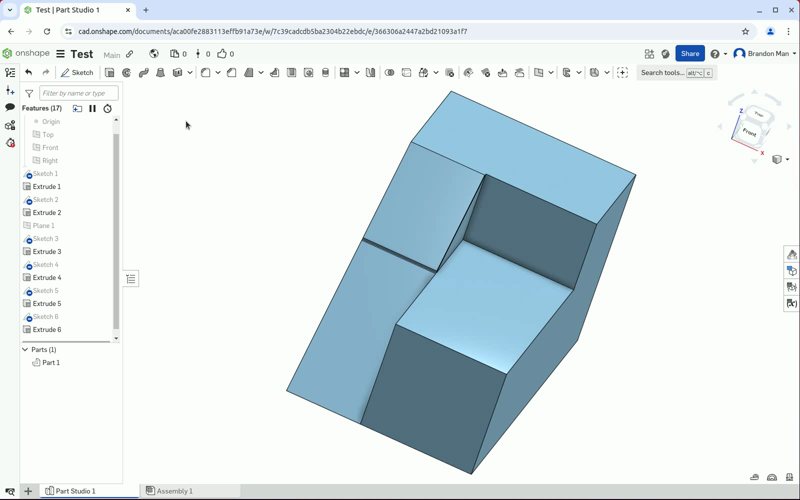
key(left, 2)
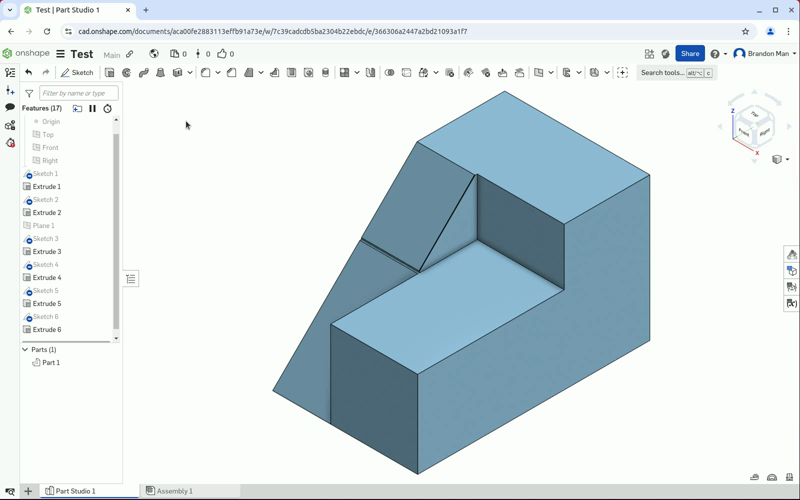
mouse_move(69, 176)
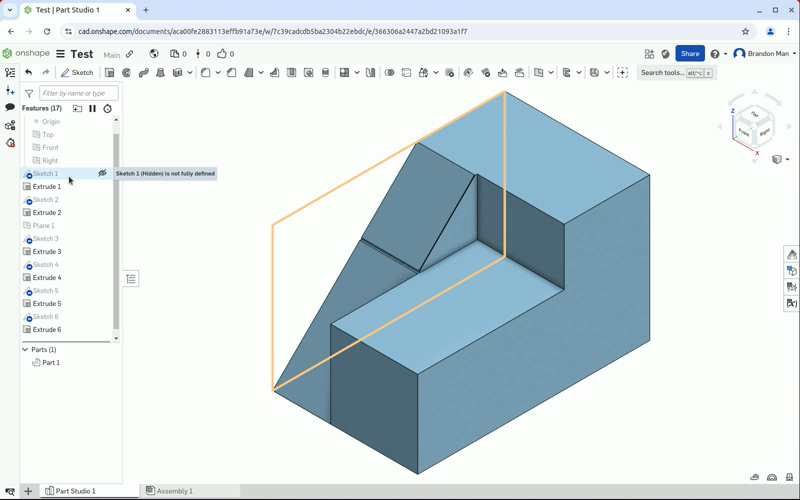
click(69, 176)